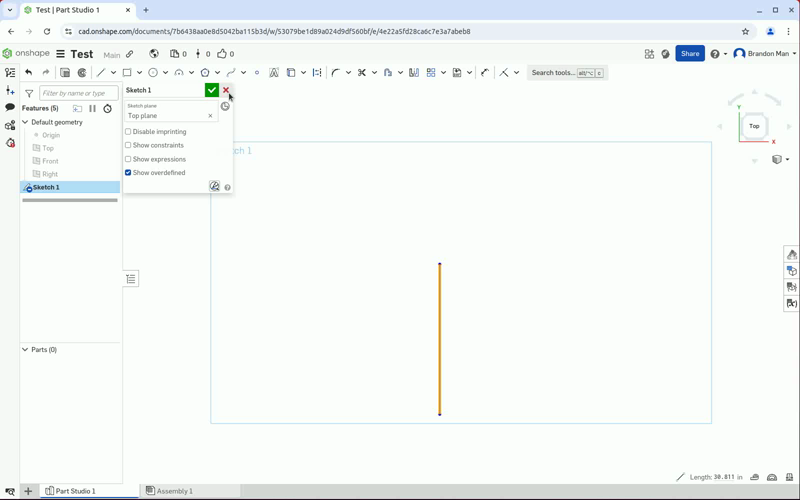
key(shift+h)
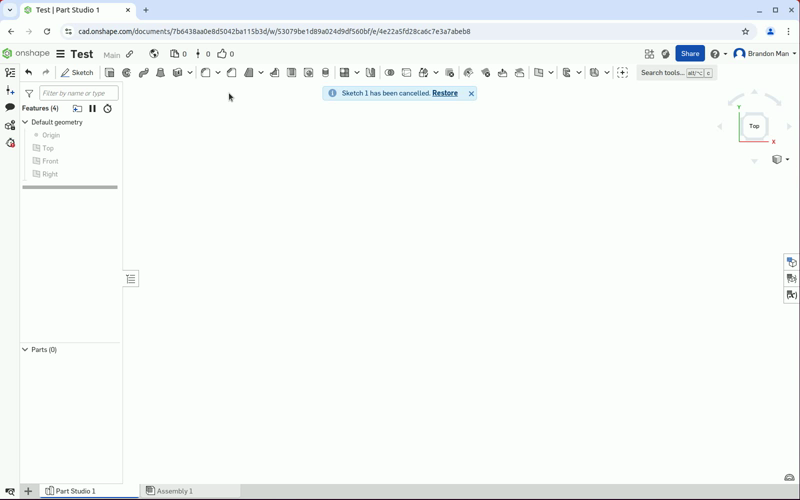
mouse_move(73, 352)
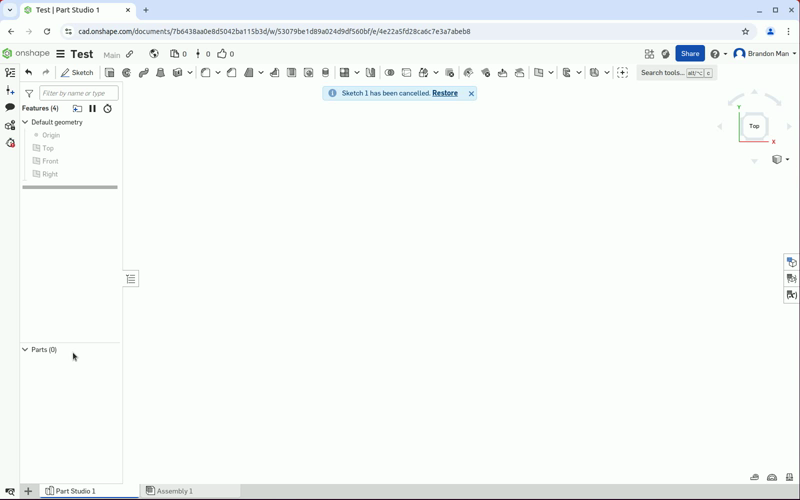
key(y)
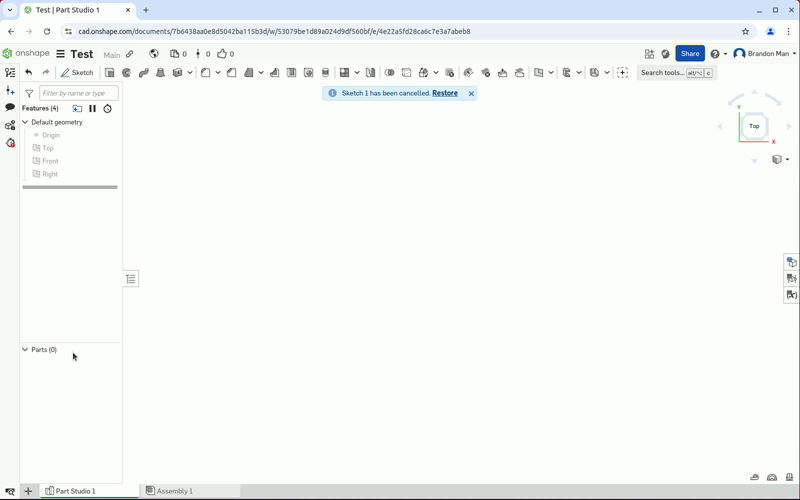
key(shift+p)
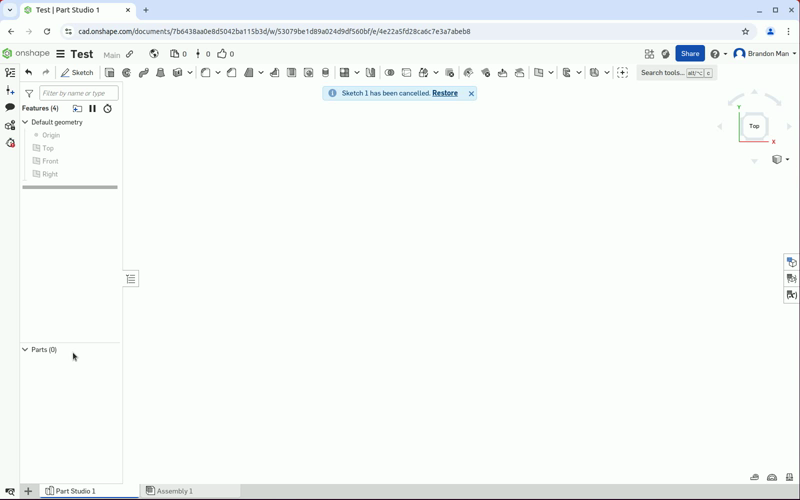
key(space)
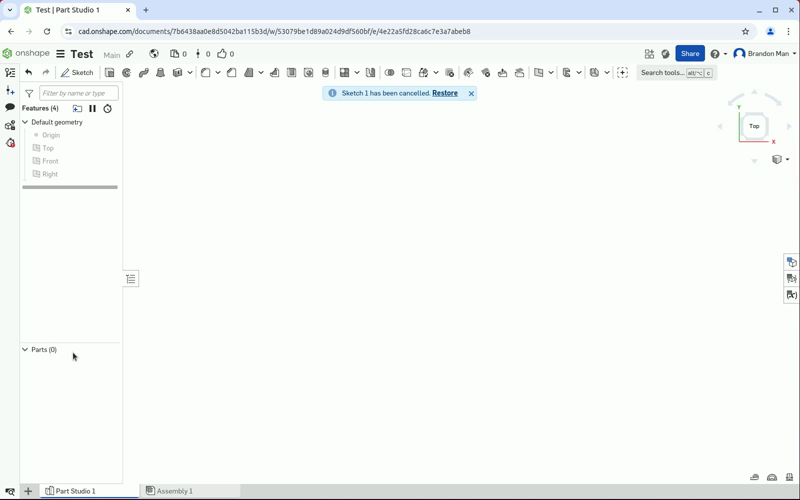
key_down(shift)
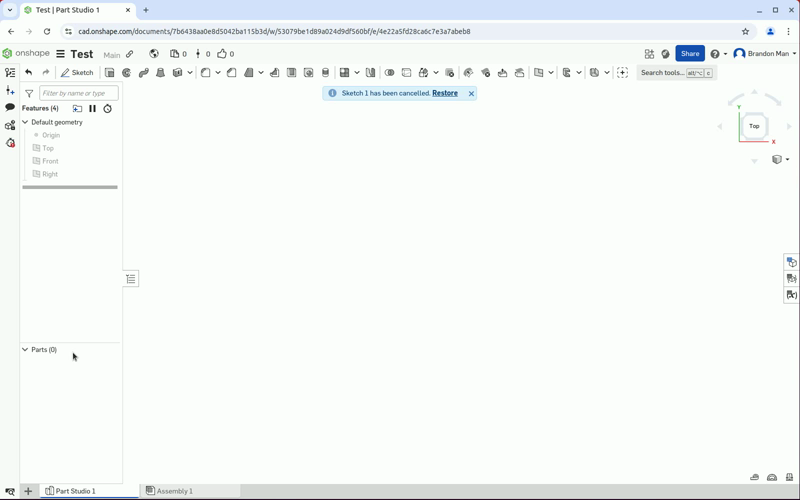
key(up)
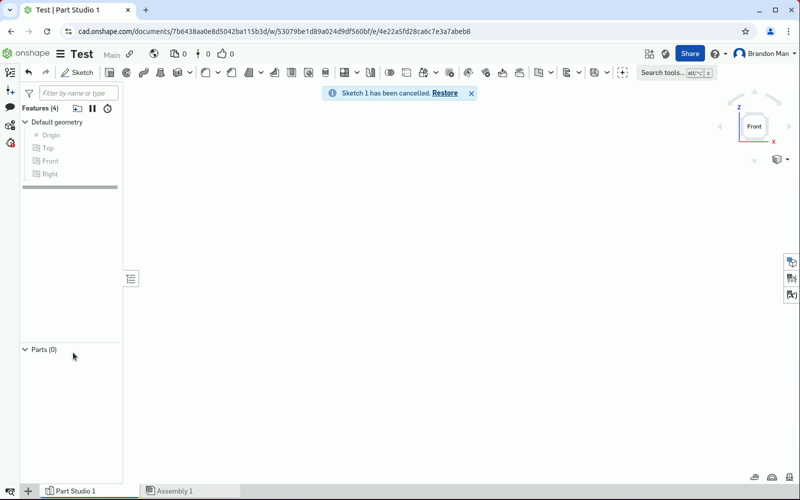
key_up(shift)
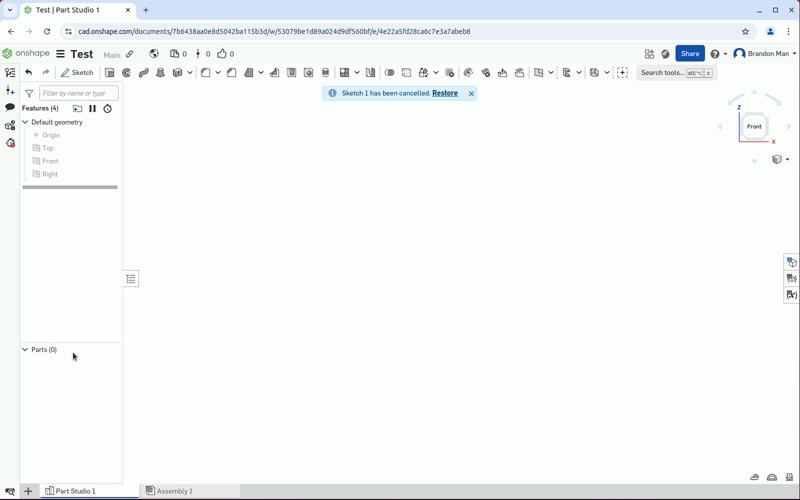
mouse_move(73, 352)
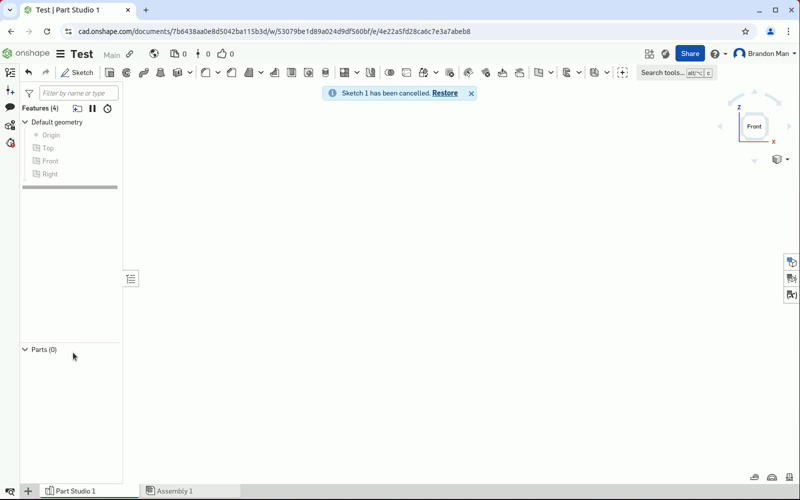
key(shift+y)
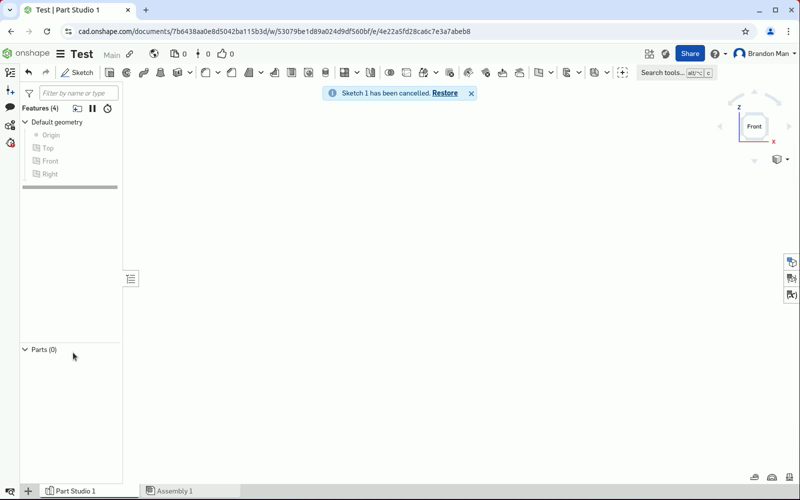
key(shift+s)
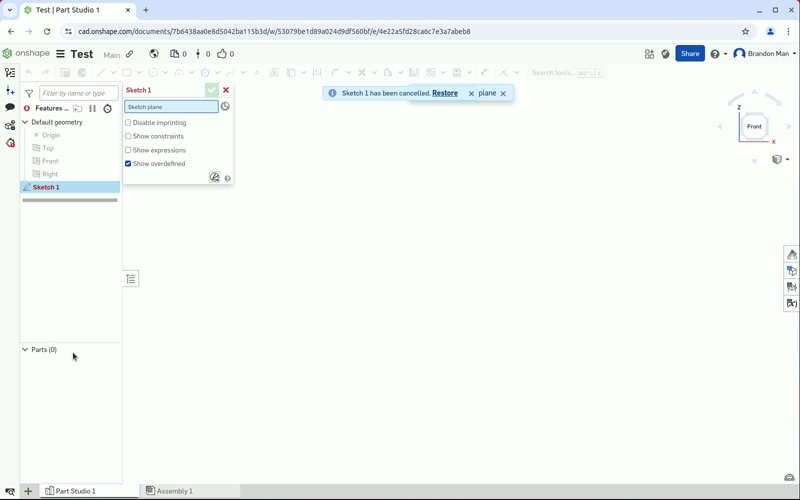
mouse_move(73, 163)
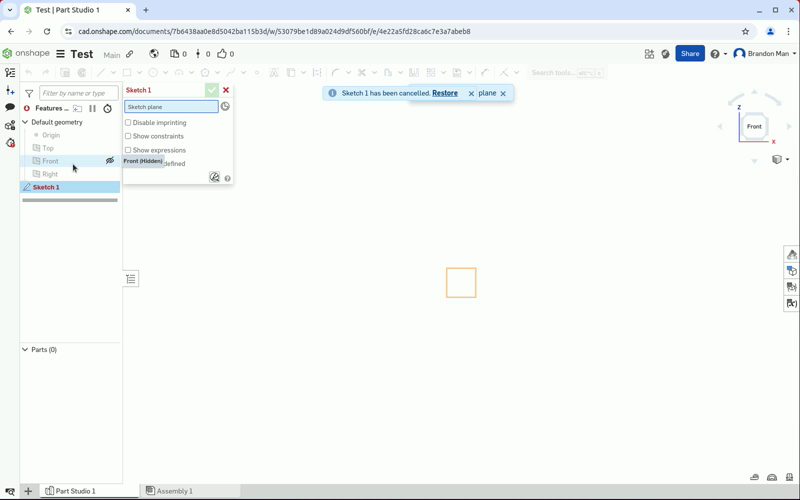
click(73, 163)
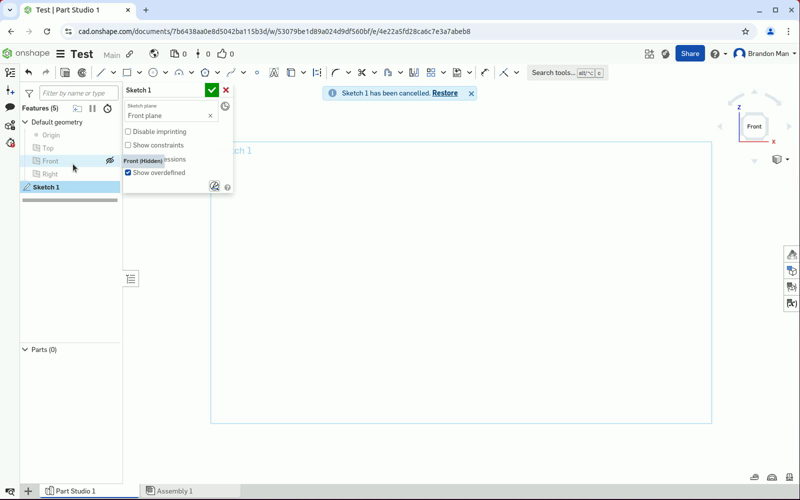
mouse_move(73, 352)
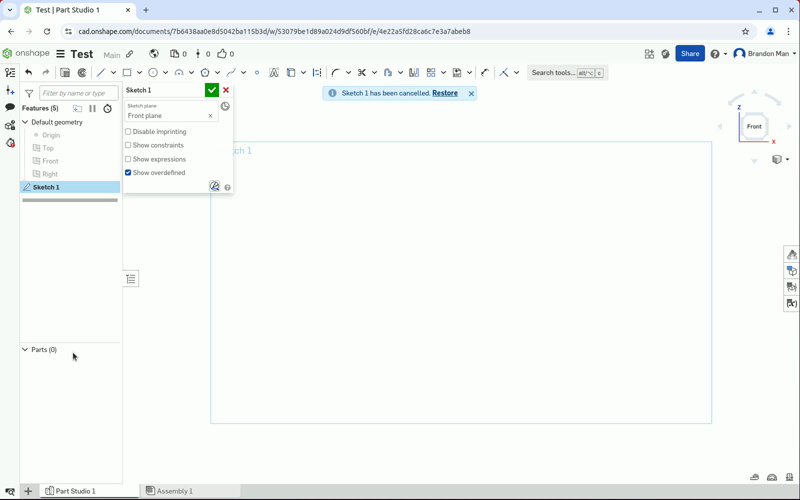
key(y)
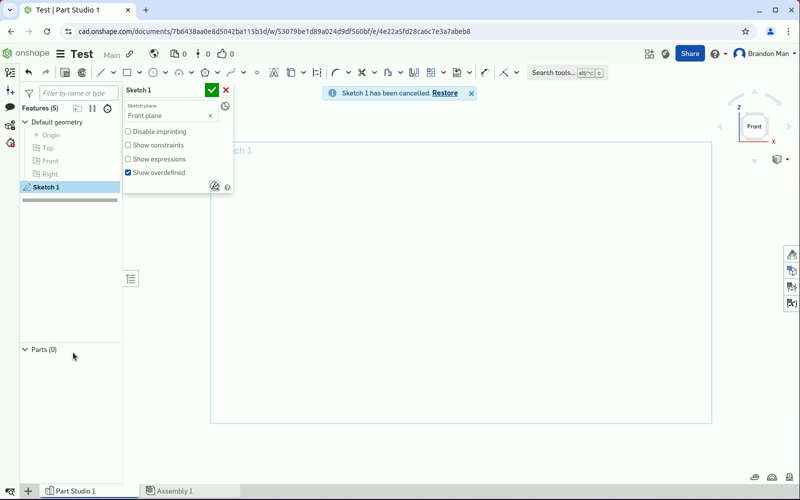
key(a)
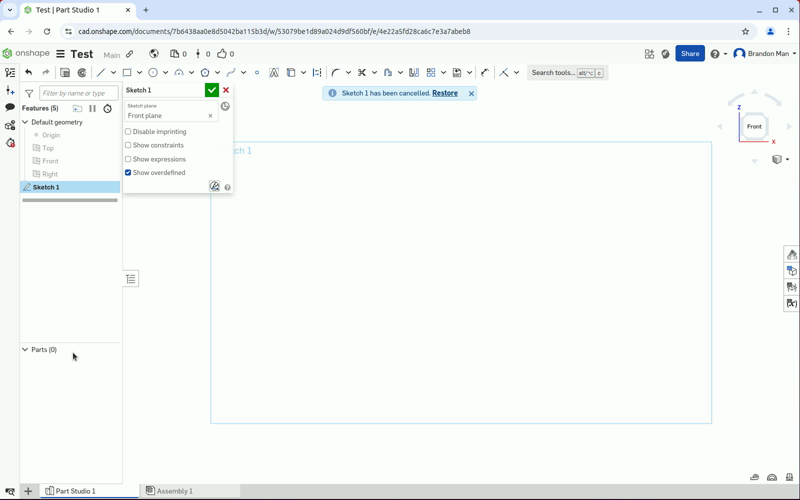
key_down(shift)
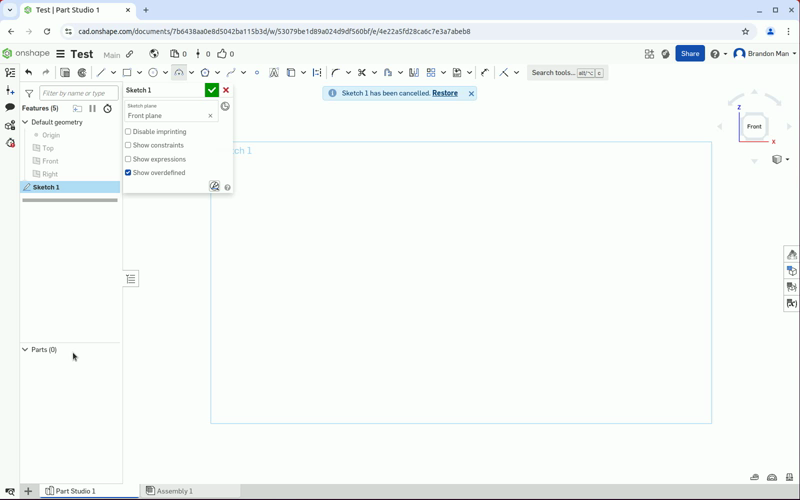
mouse_move(351, 359)
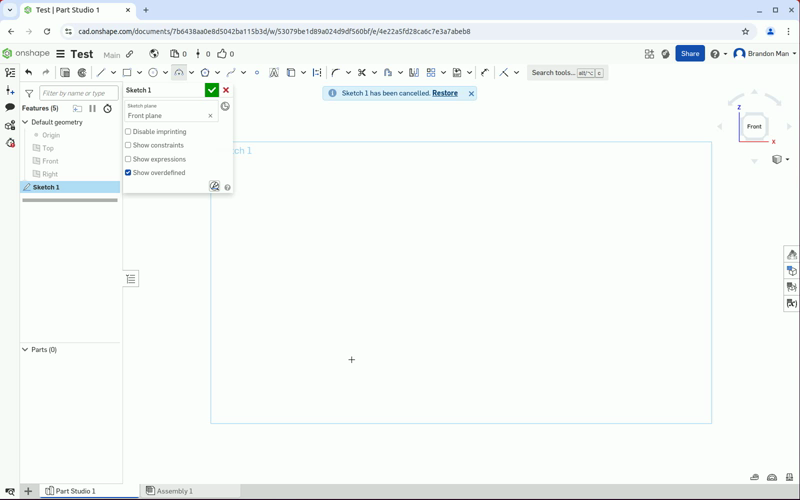
click(351, 359)
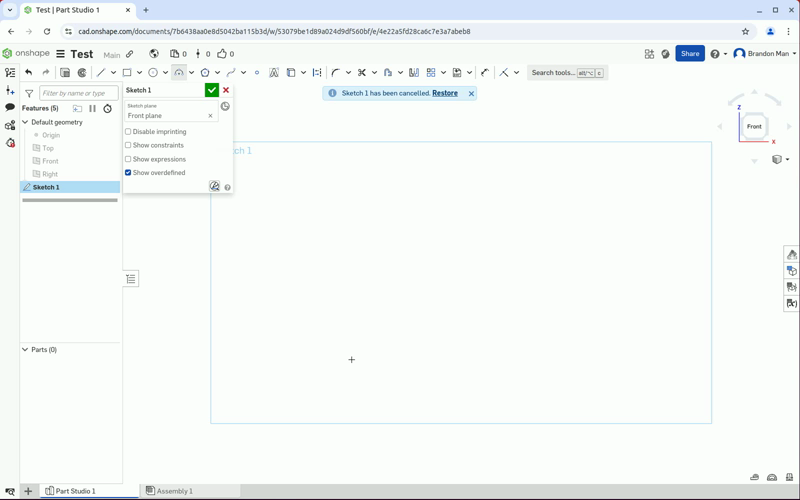
key_up(shift)
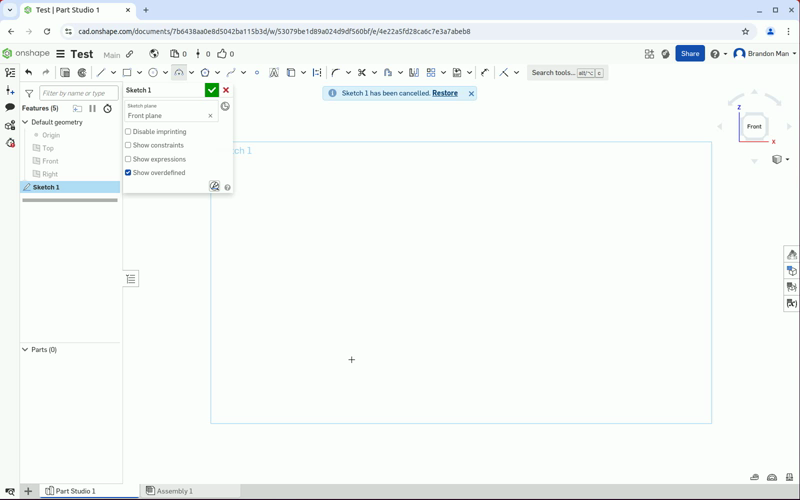
key_down(shift)
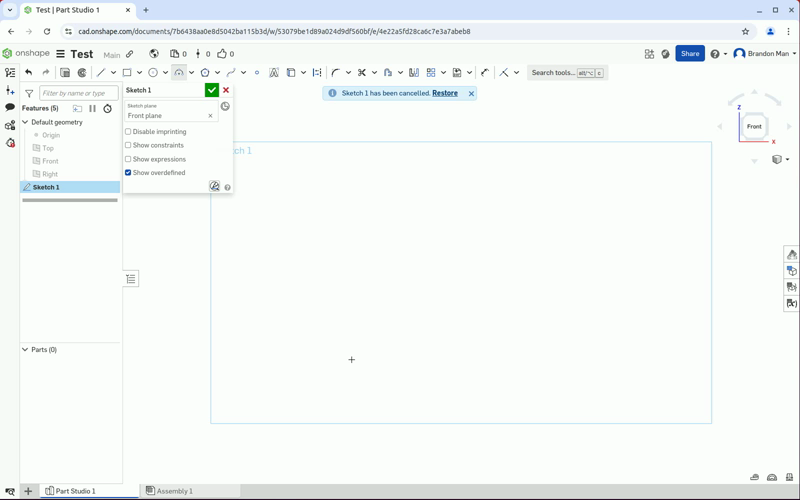
mouse_move(374, 378)
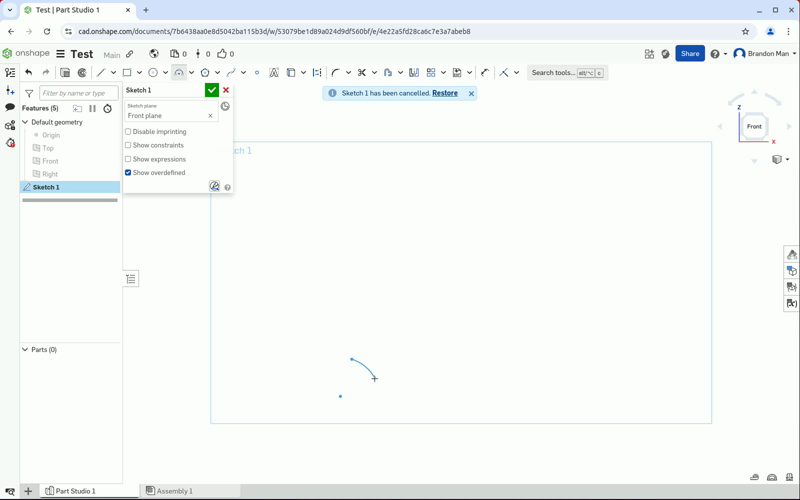
click(374, 378)
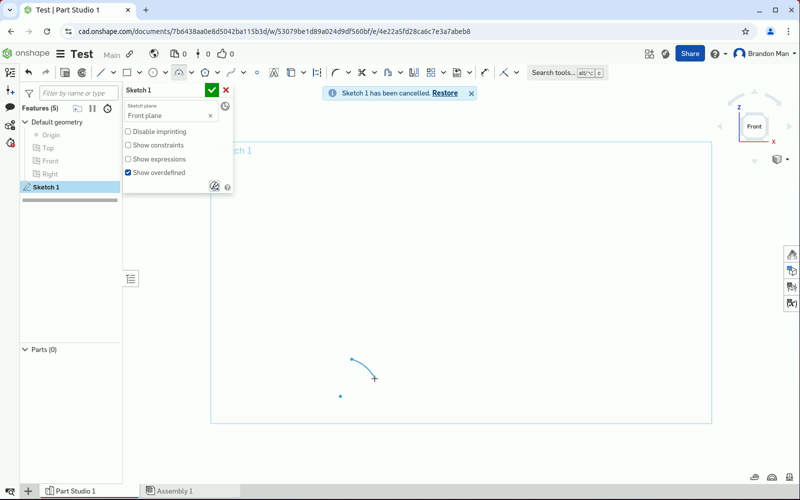
mouse_move(359, 373)
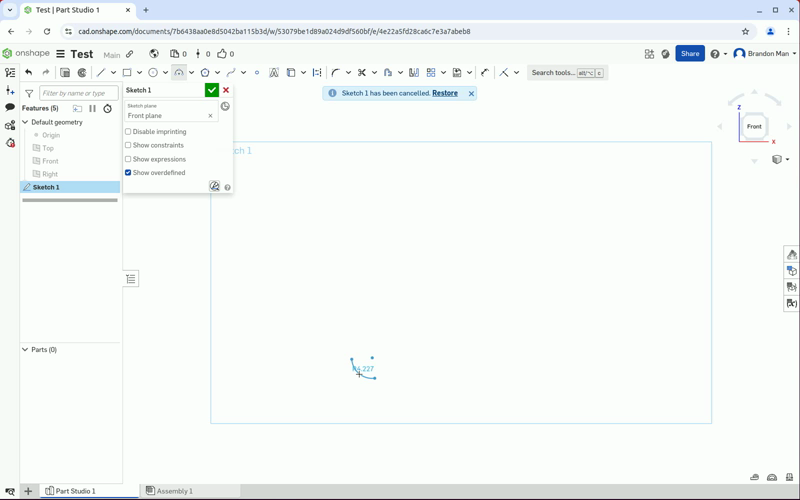
click(359, 373)
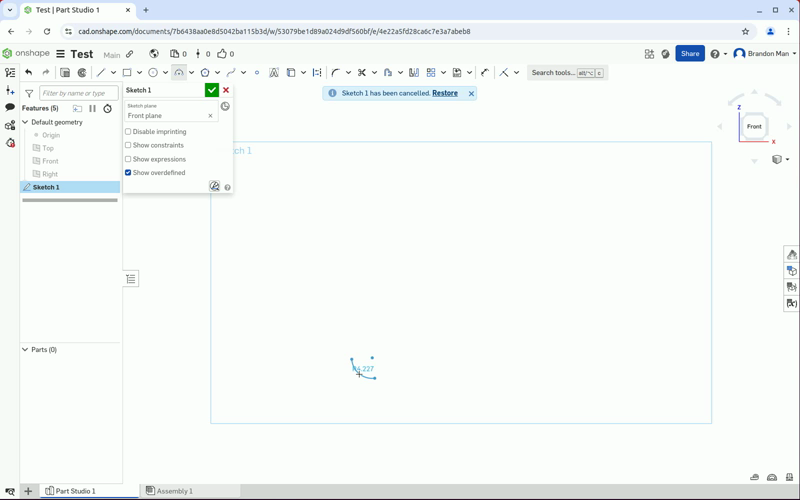
key_up(shift)
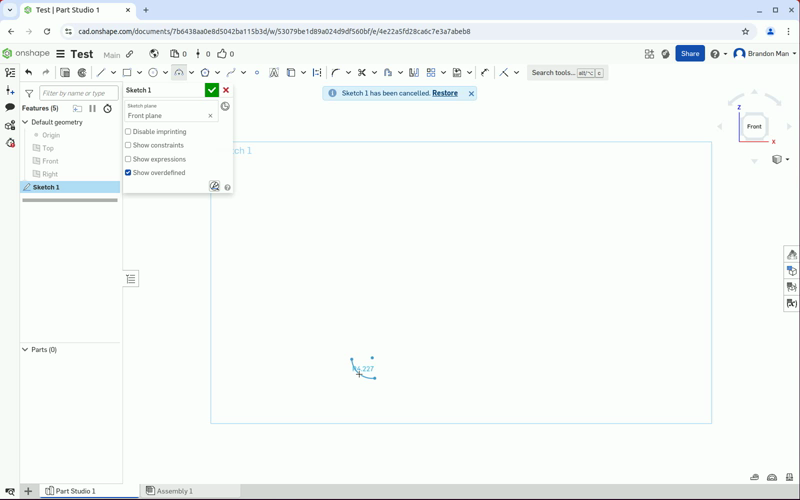
mouse_move(374, 378)
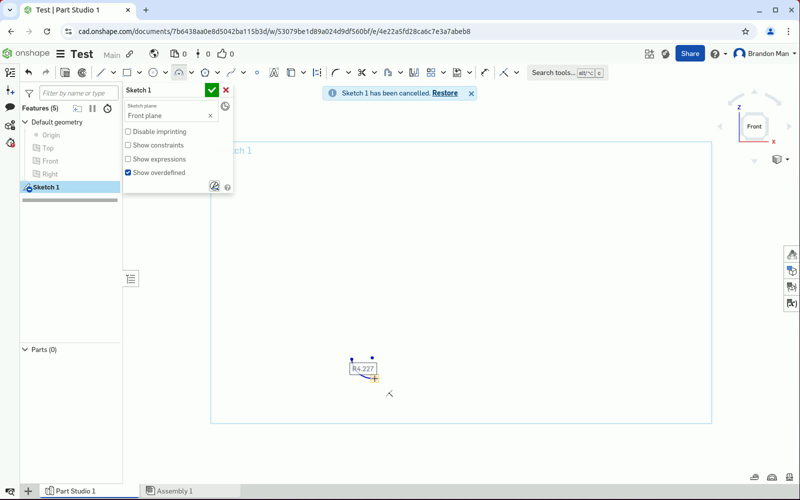
click(374, 378)
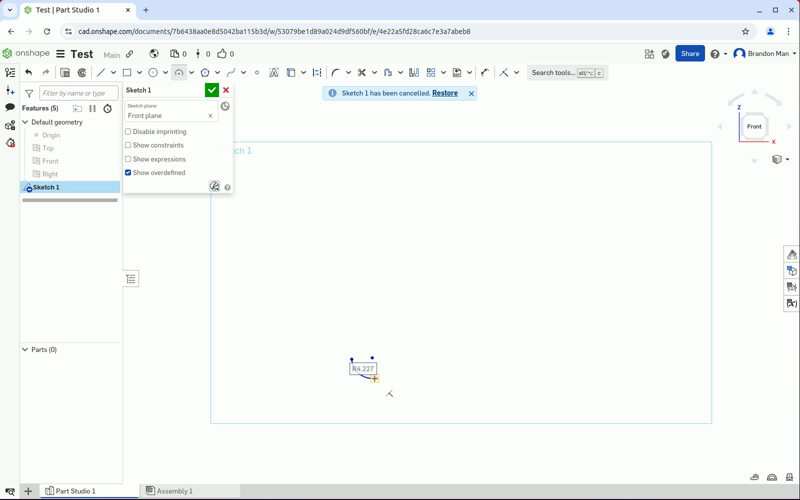
key_down(shift)
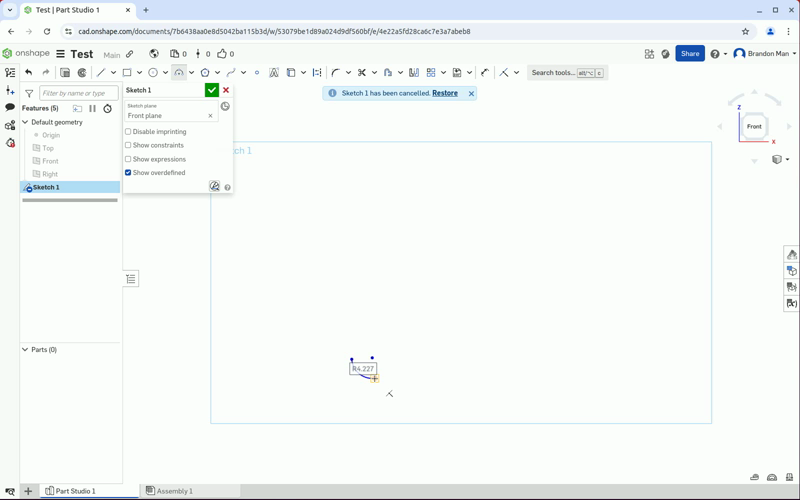
mouse_move(492, 394)
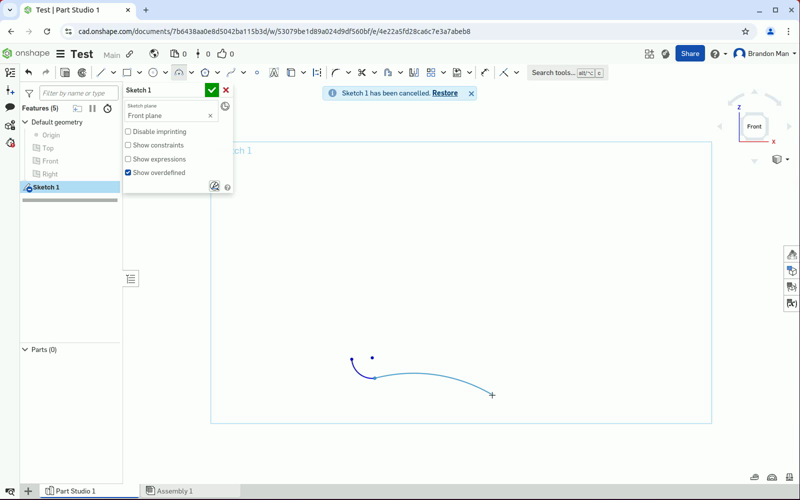
click(492, 394)
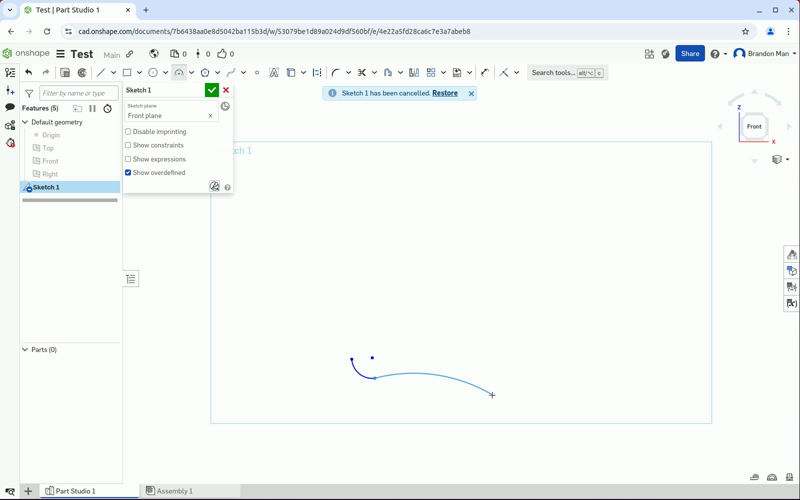
mouse_move(434, 379)
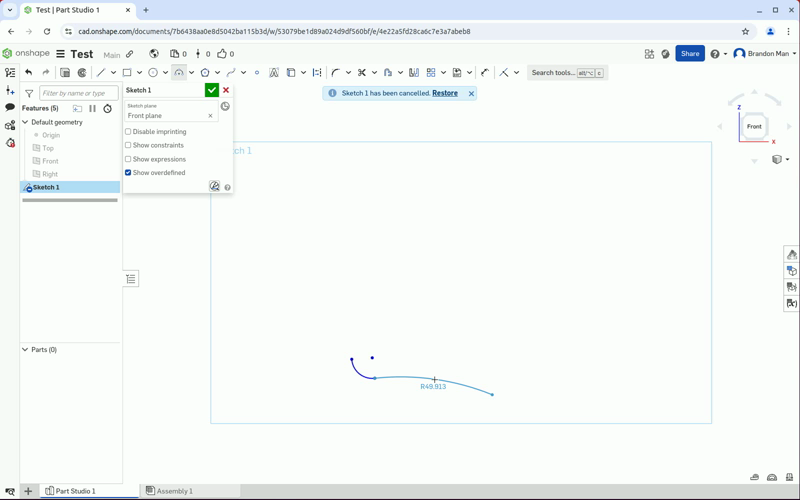
click(434, 379)
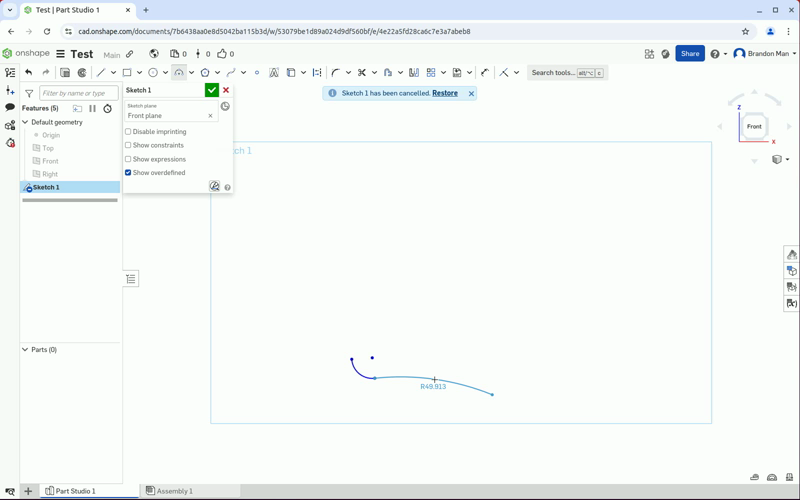
key_up(shift)
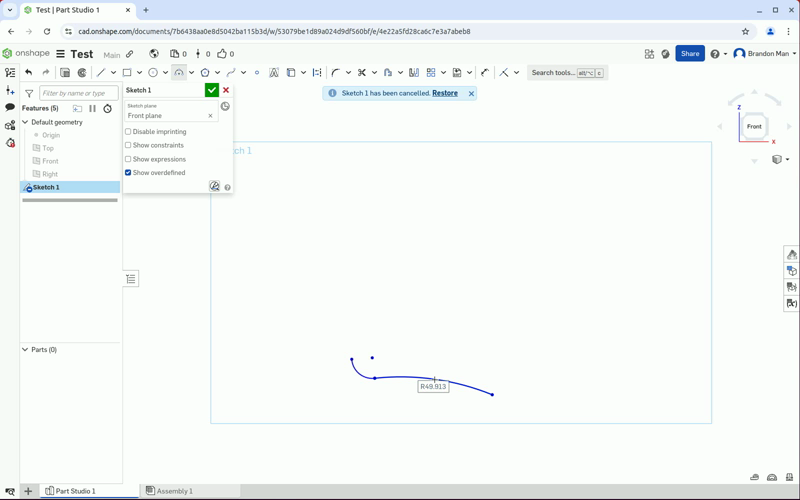
mouse_move(492, 394)
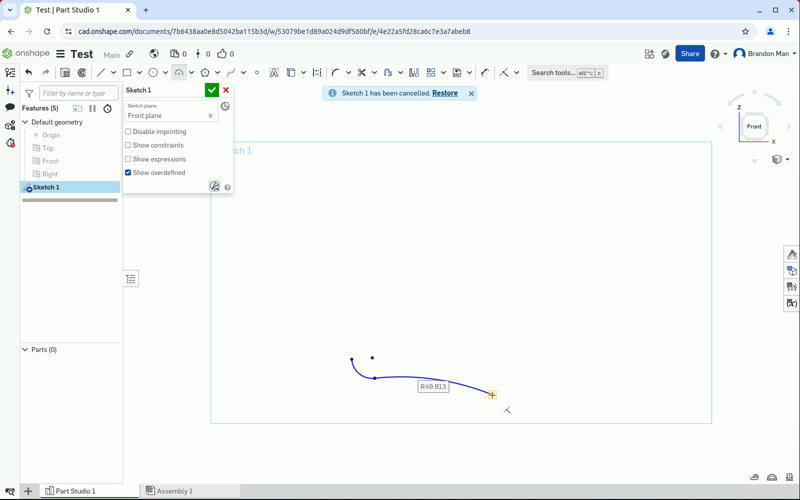
click(492, 394)
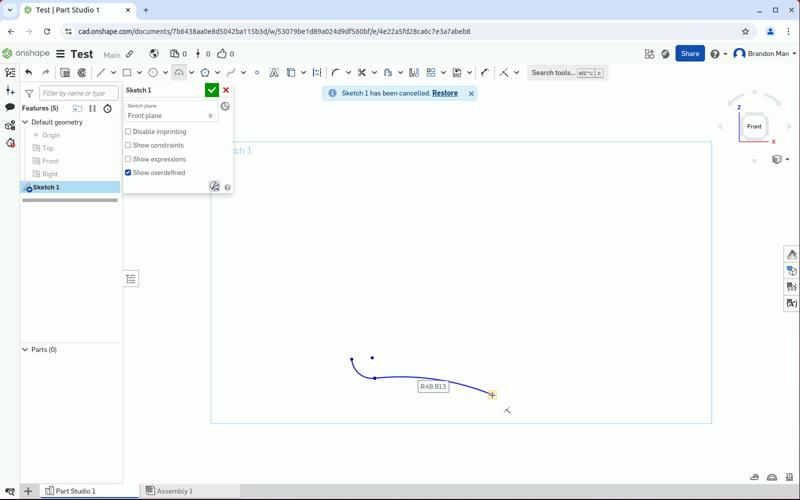
key_down(shift)
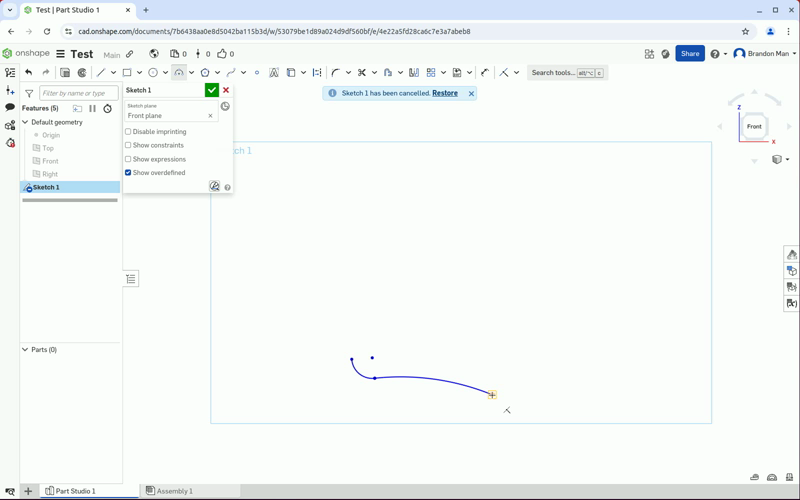
mouse_move(517, 380)
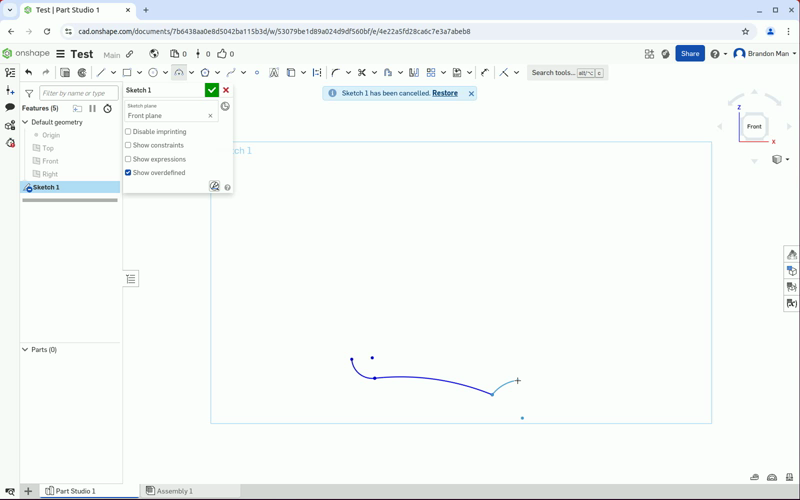
click(517, 380)
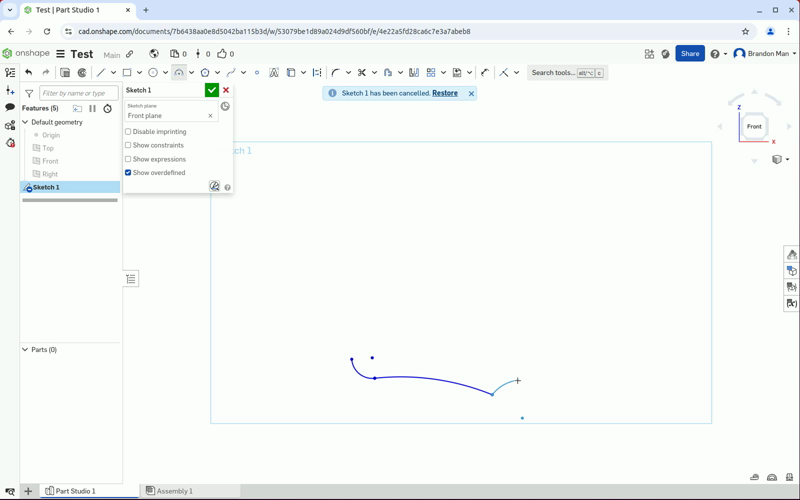
mouse_move(508, 393)
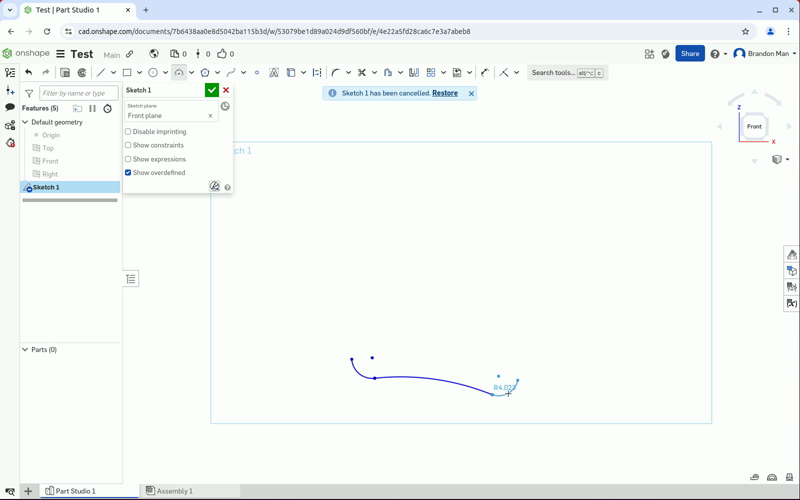
click(508, 393)
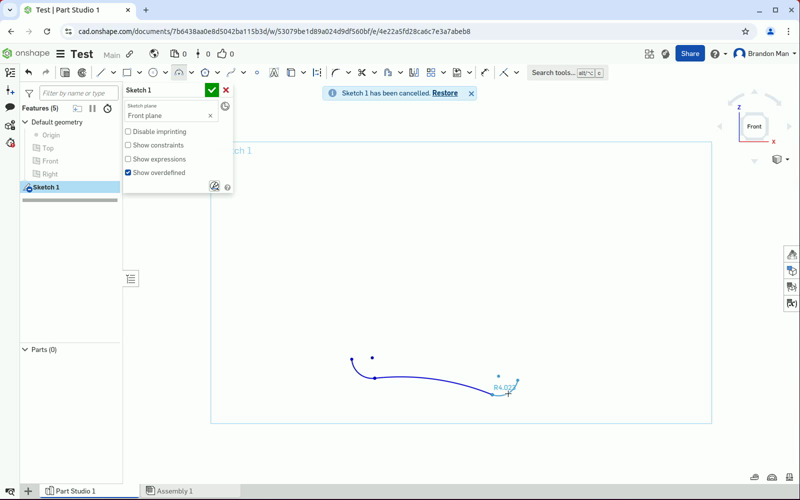
key_up(shift)
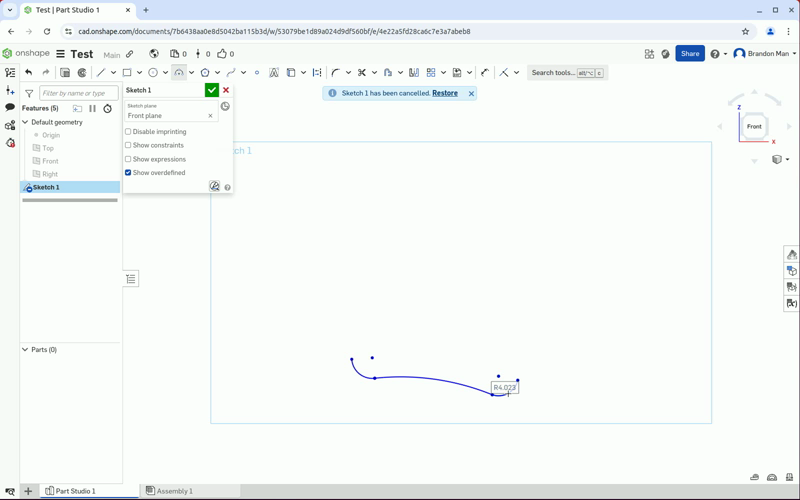
key(esc)
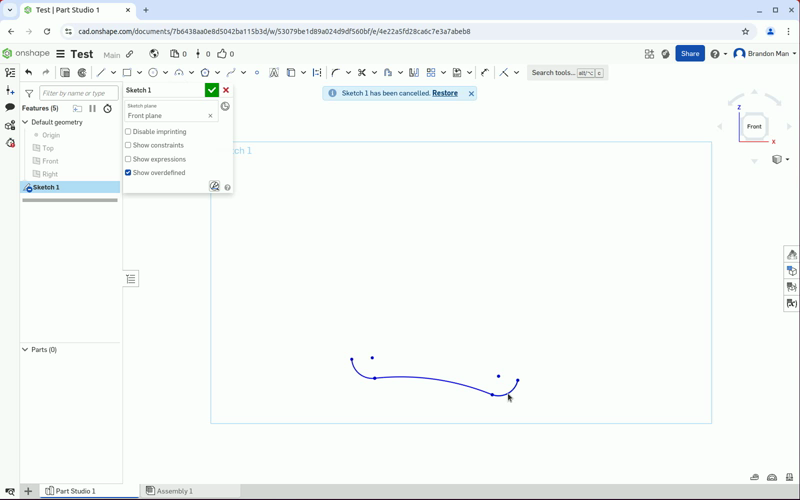
key(l)
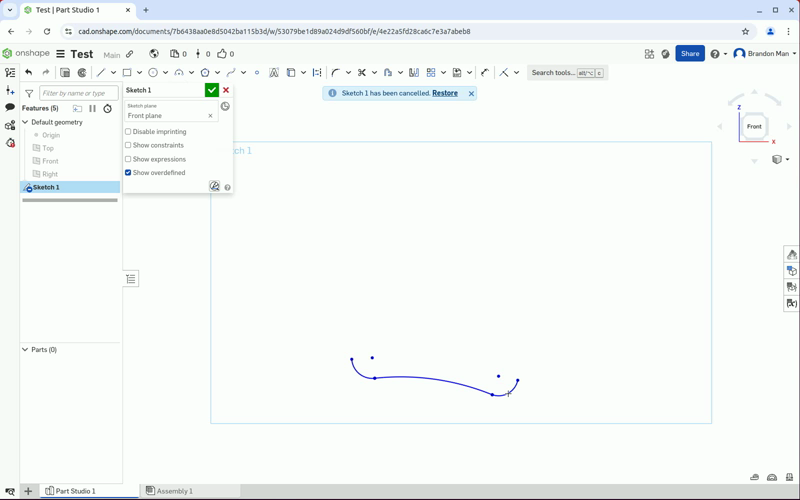
mouse_move(517, 380)
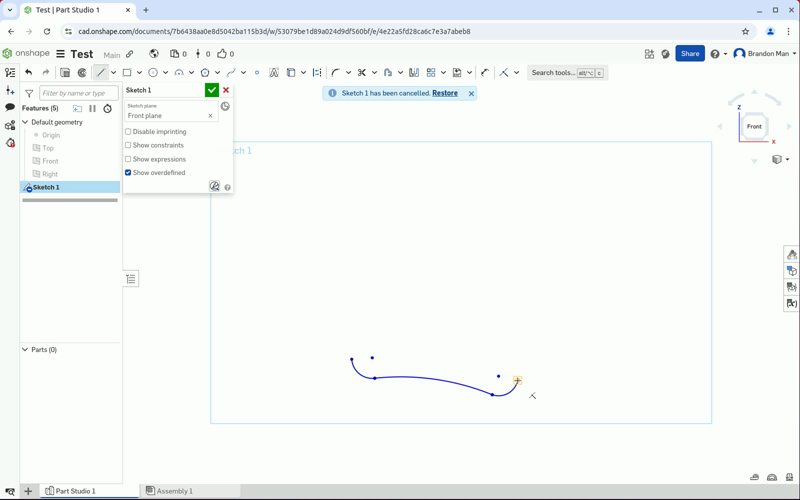
click(517, 380)
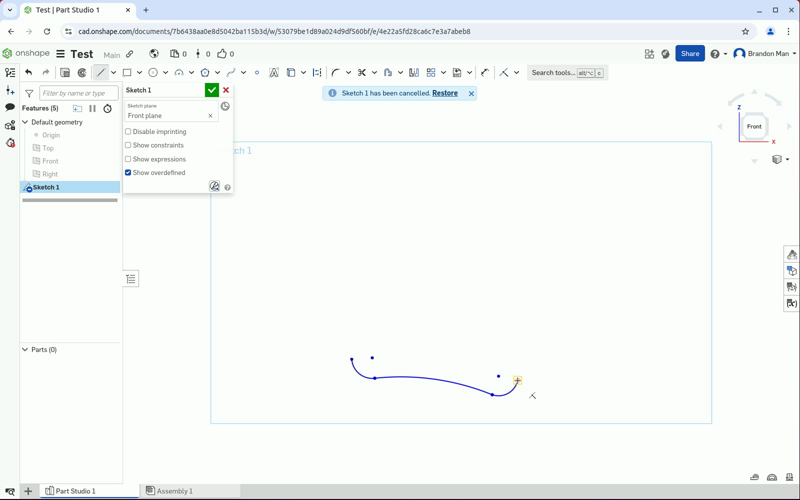
key_down(shift)
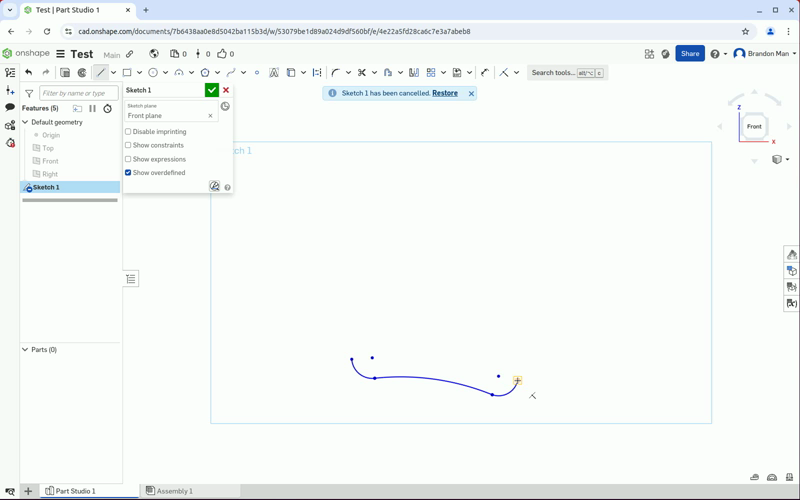
mouse_move(551, 258)
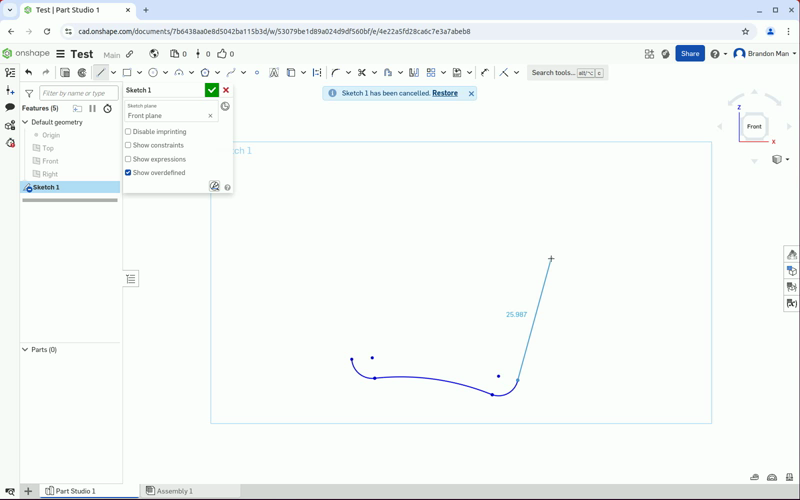
click(551, 258)
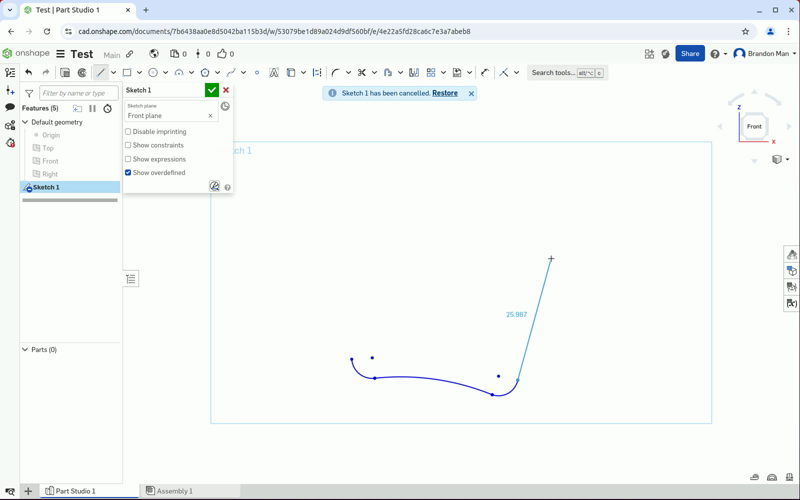
key_up(shift)
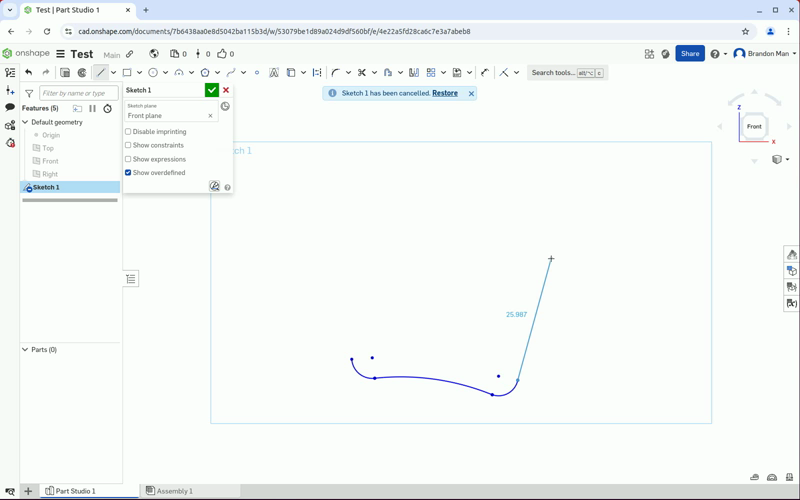
key(esc)
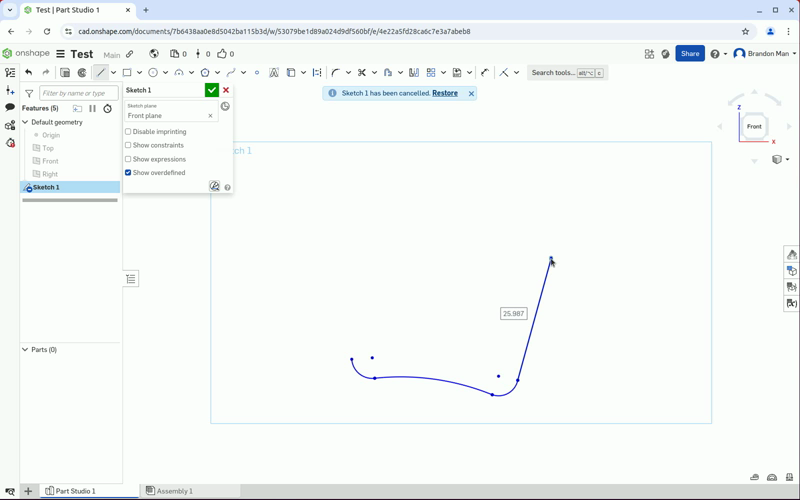
key(a)
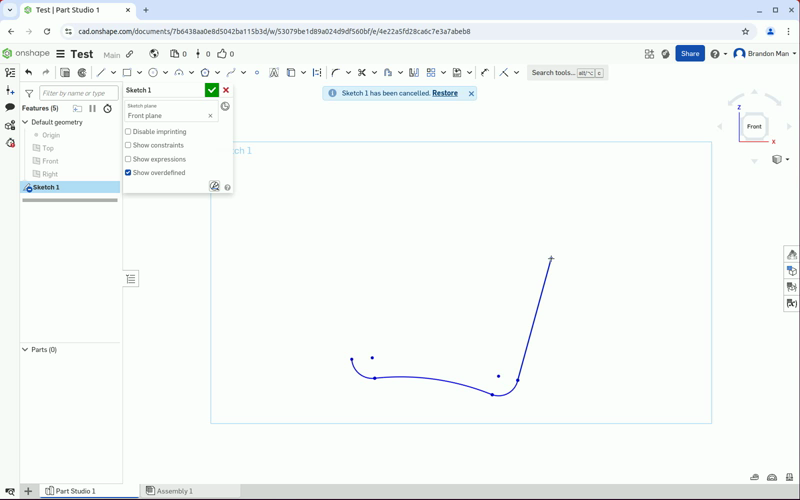
mouse_move(551, 258)
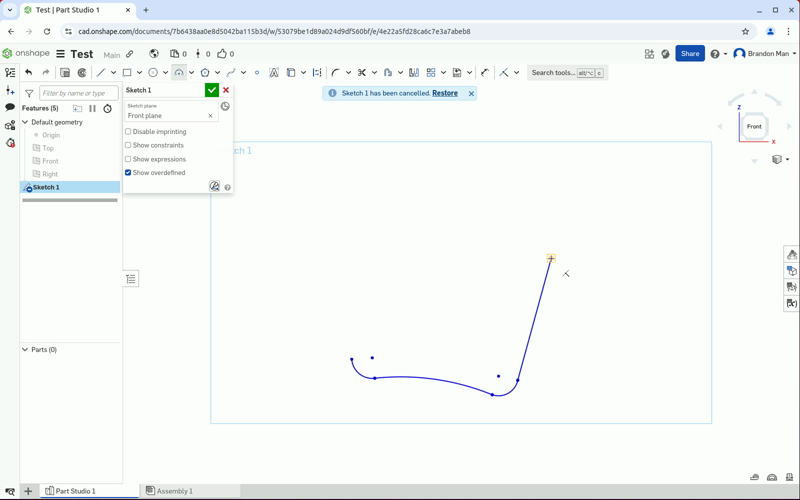
click(551, 258)
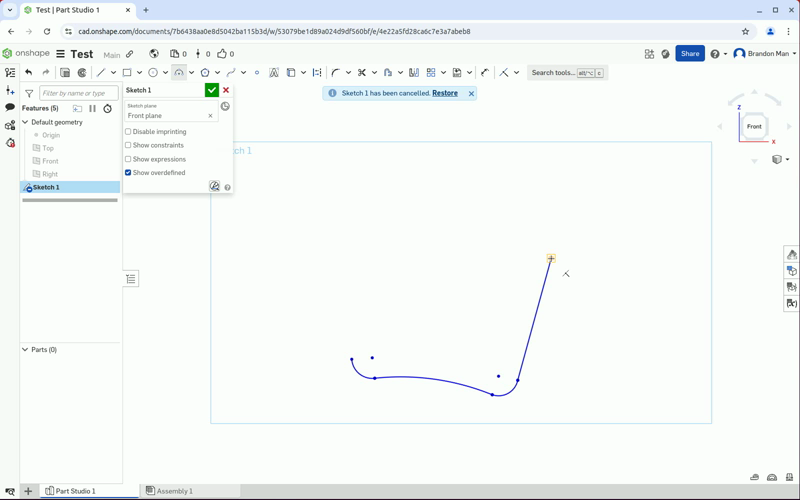
key_down(shift)
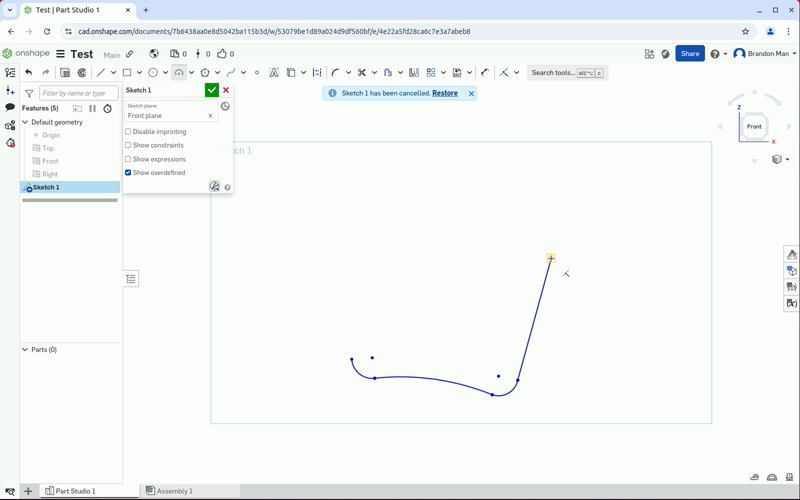
mouse_move(351, 231)
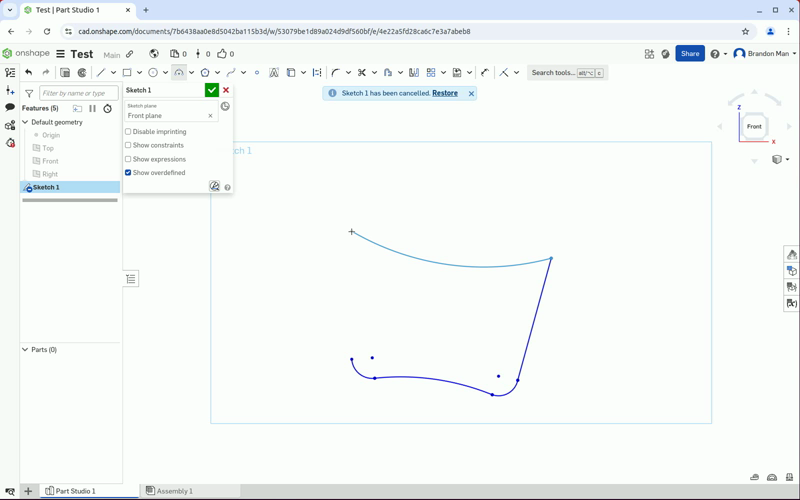
click(351, 231)
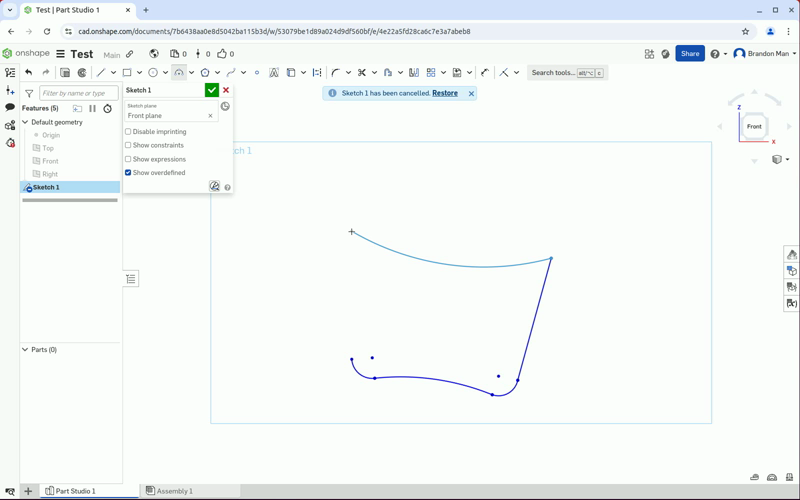
mouse_move(453, 231)
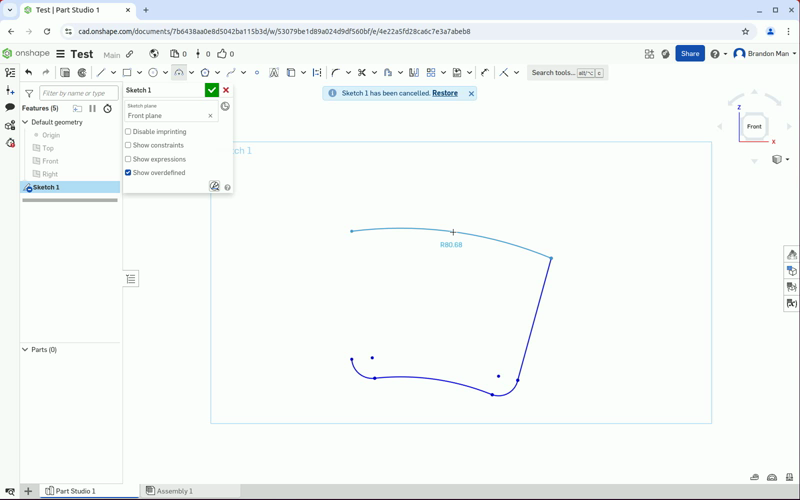
click(453, 231)
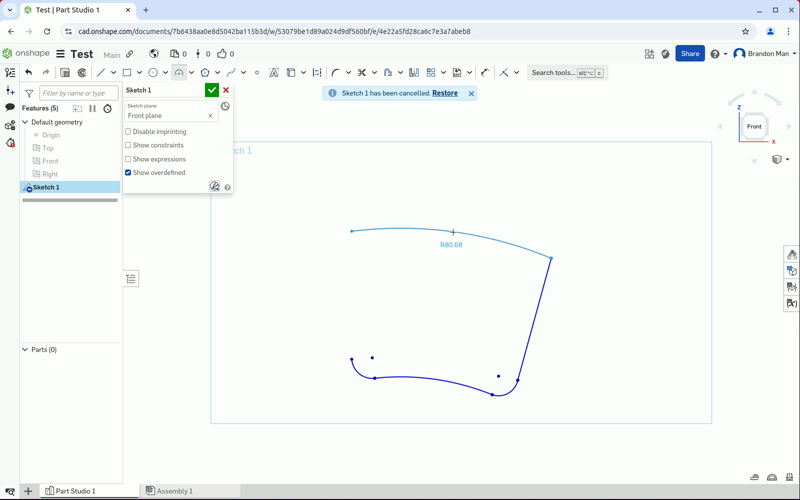
key_up(shift)
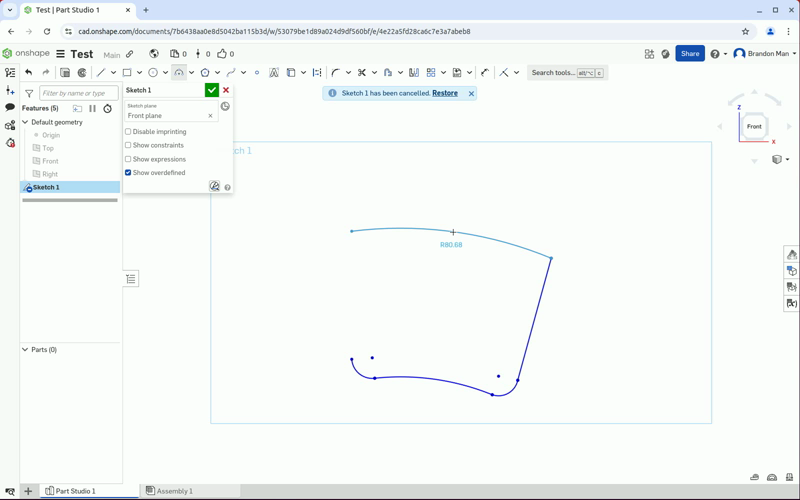
key(esc)
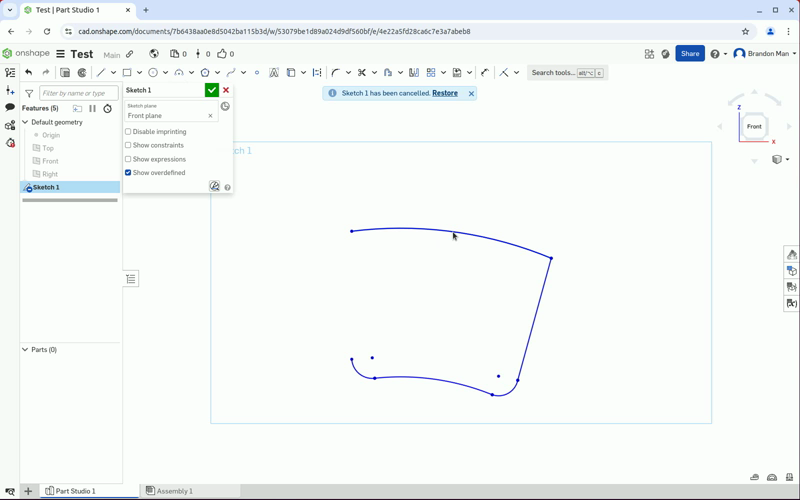
key(l)
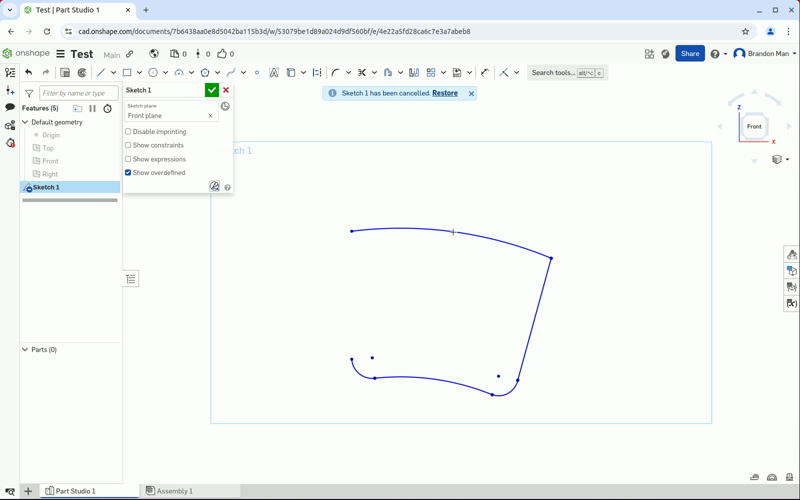
mouse_move(351, 231)
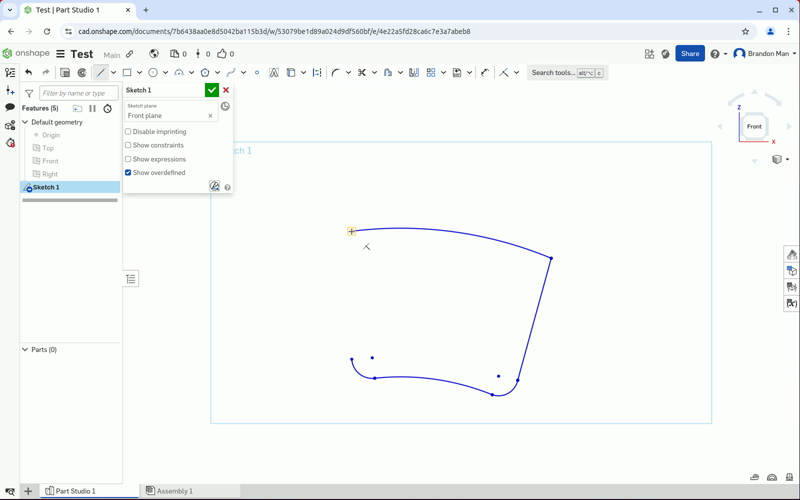
click(351, 231)
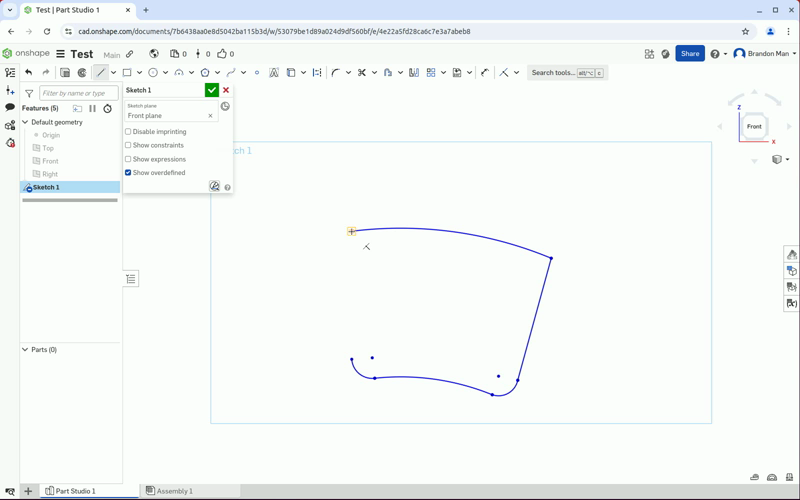
key_down(shift)
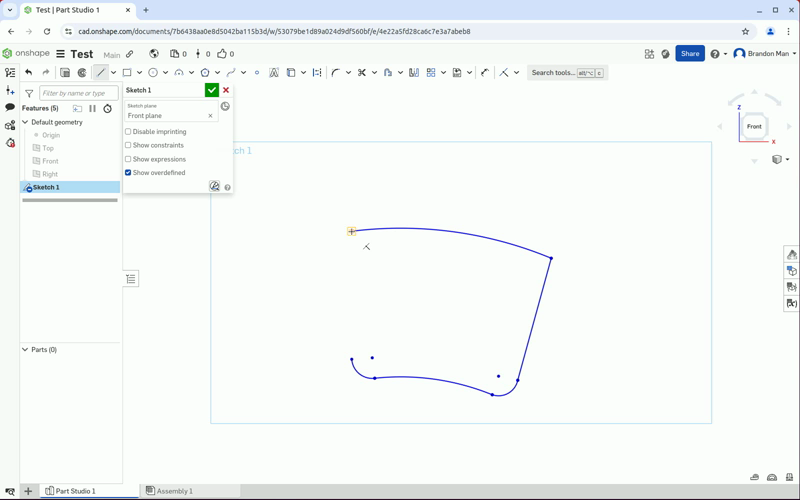
mouse_move(351, 359)
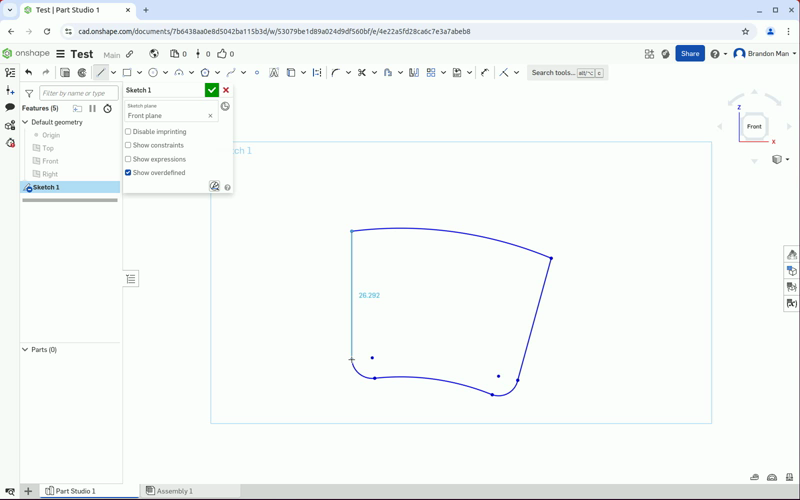
key_up(shift)
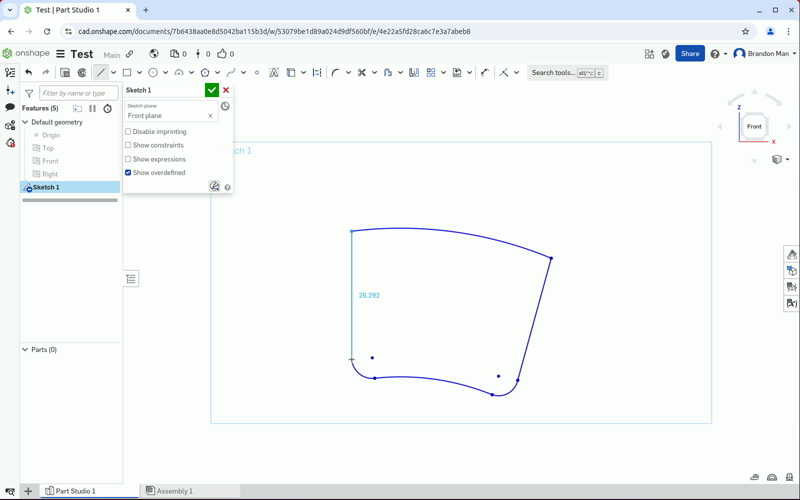
click(351, 359)
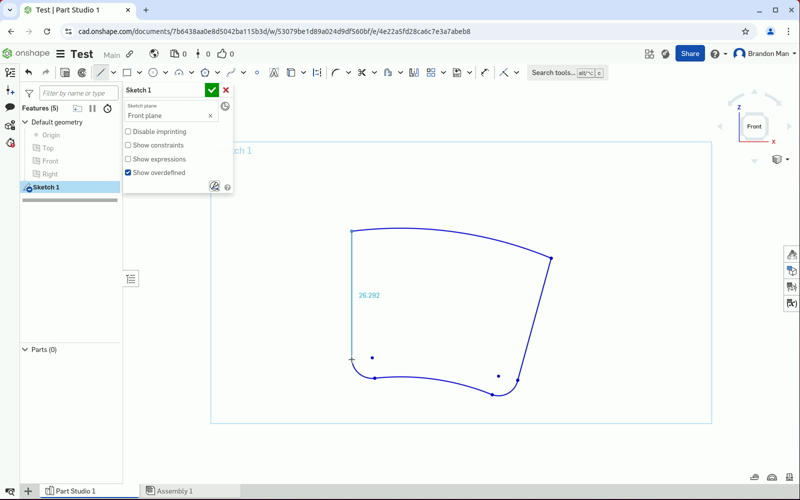
key(esc)
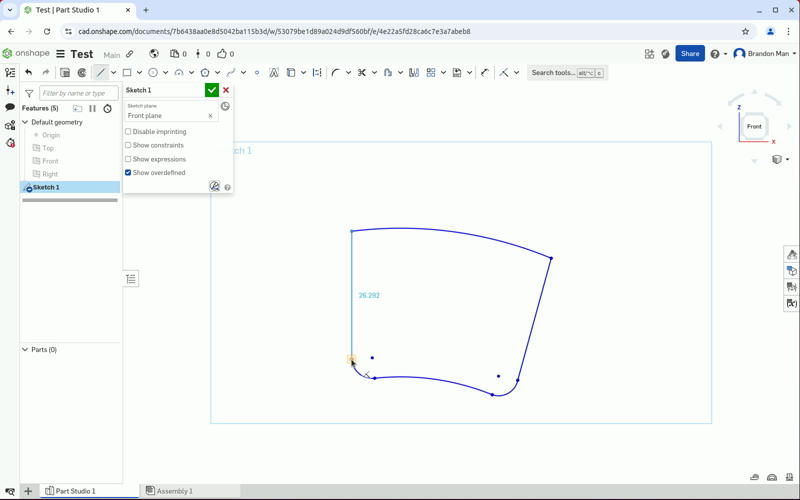
key(c)
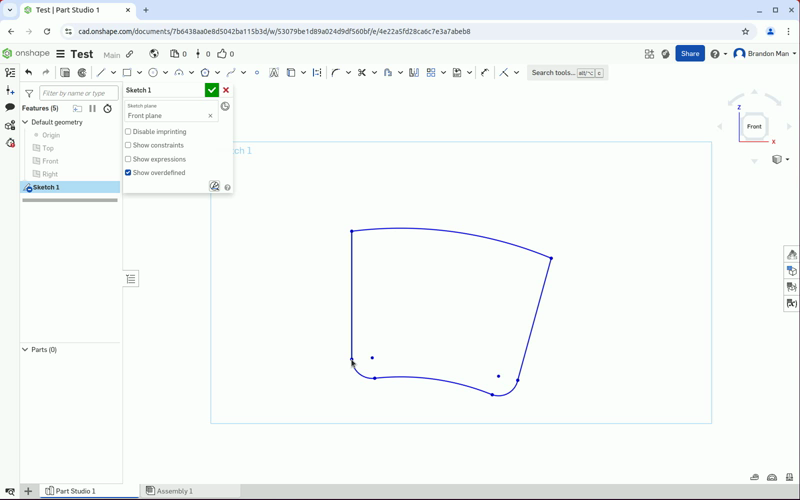
key_down(shift)
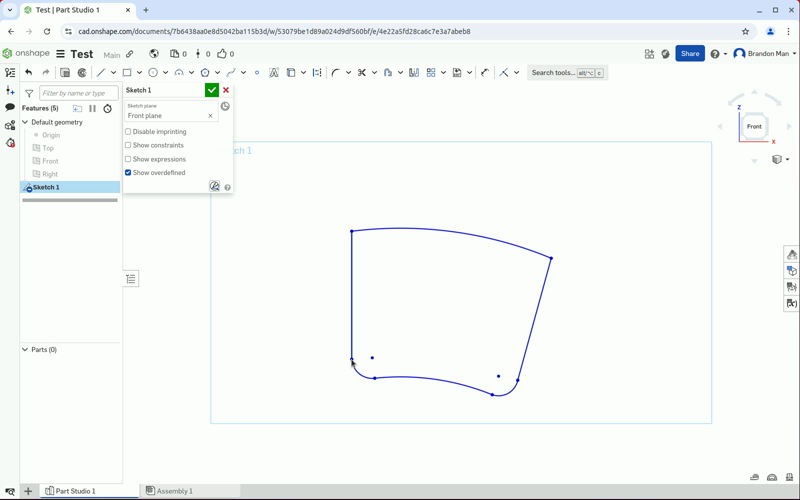
mouse_move(401, 327)
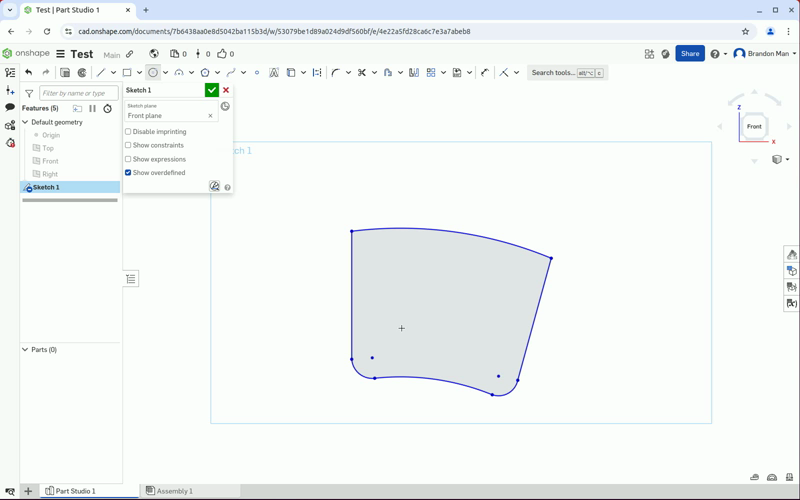
click(401, 327)
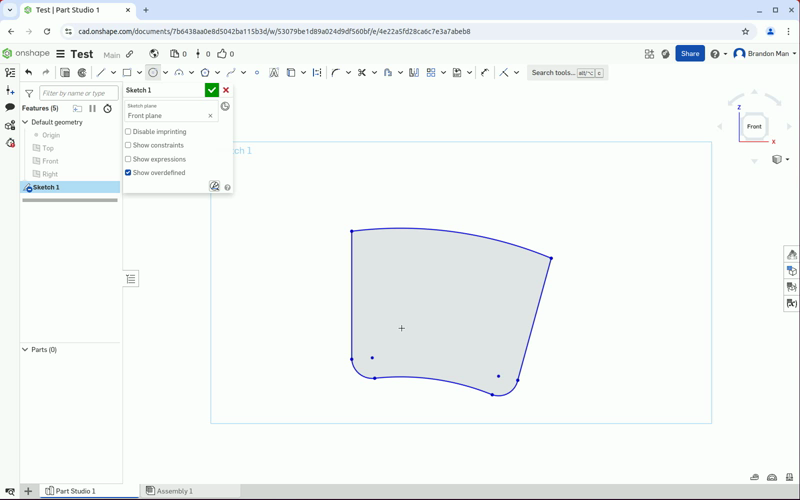
key_up(shift)
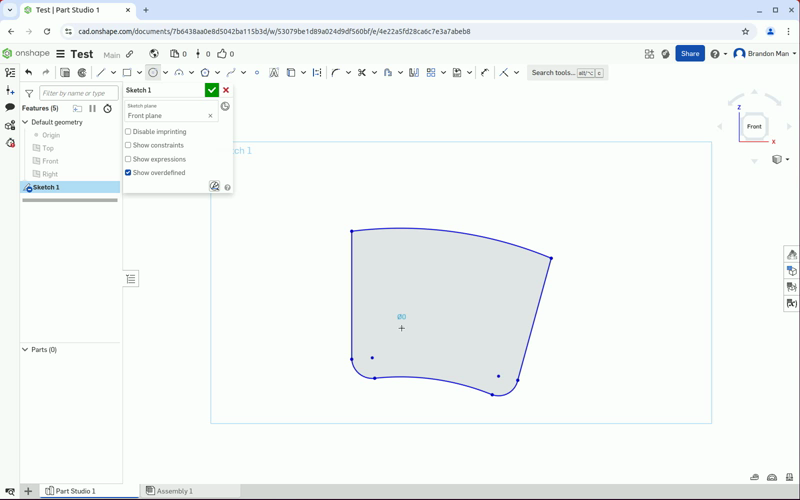
mouse_move(416, 327)
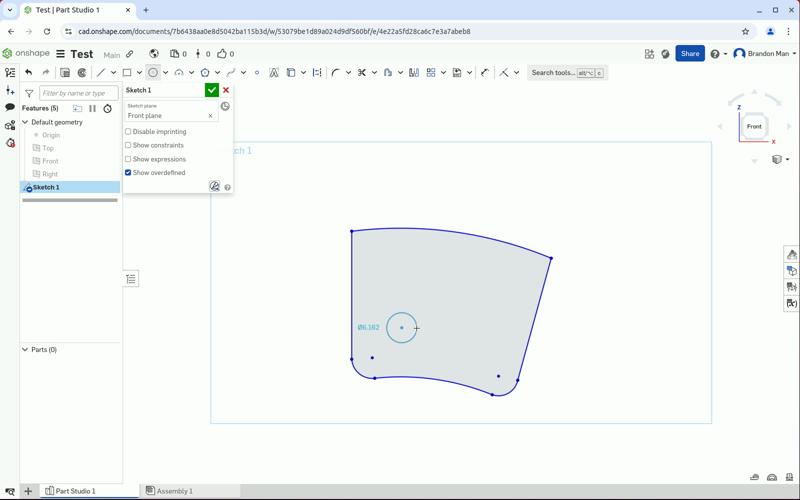
click(416, 327)
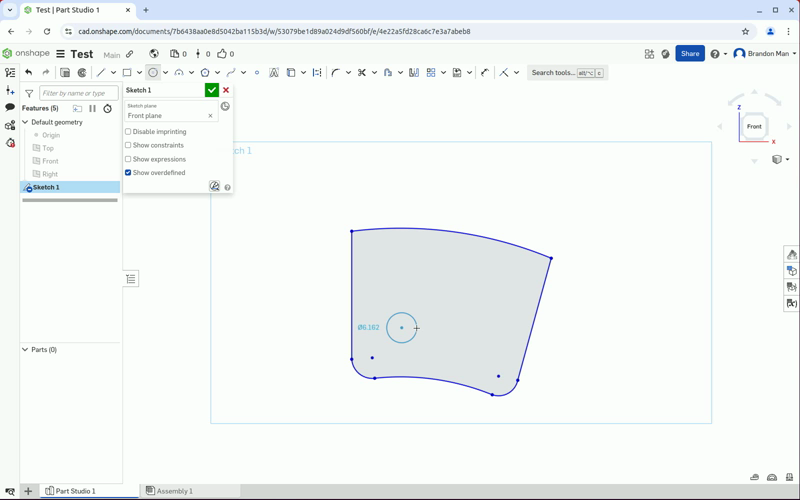
key(esc)
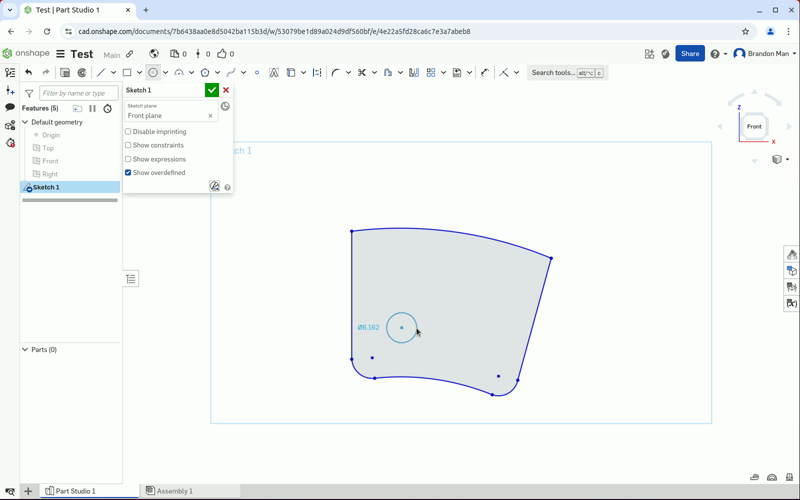
key(c)
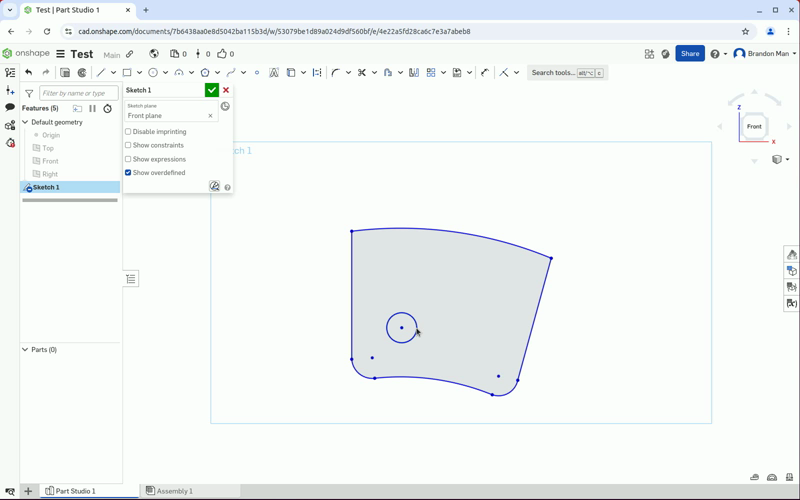
key_down(shift)
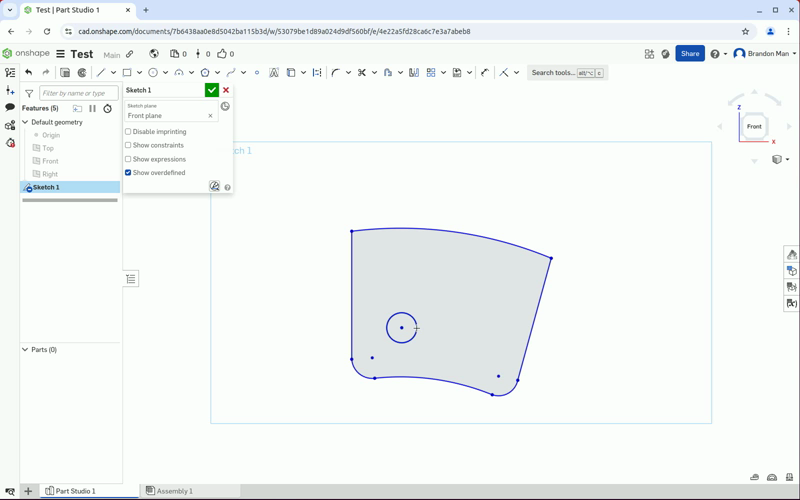
mouse_move(477, 338)
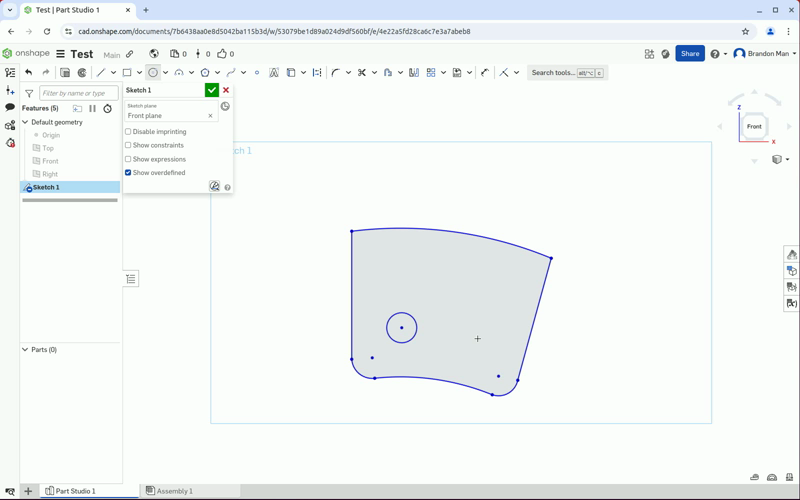
click(477, 338)
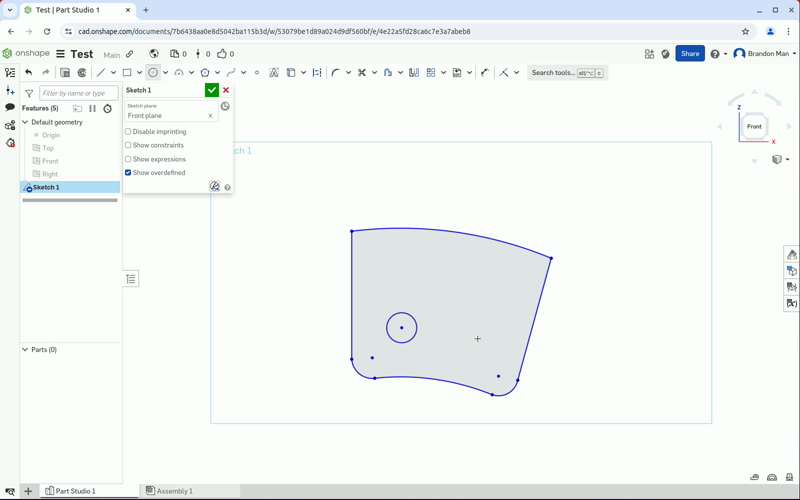
key_up(shift)
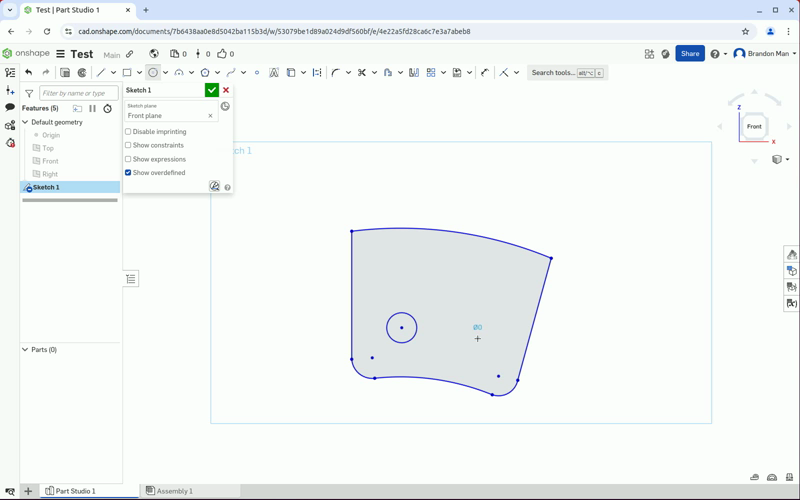
mouse_move(492, 338)
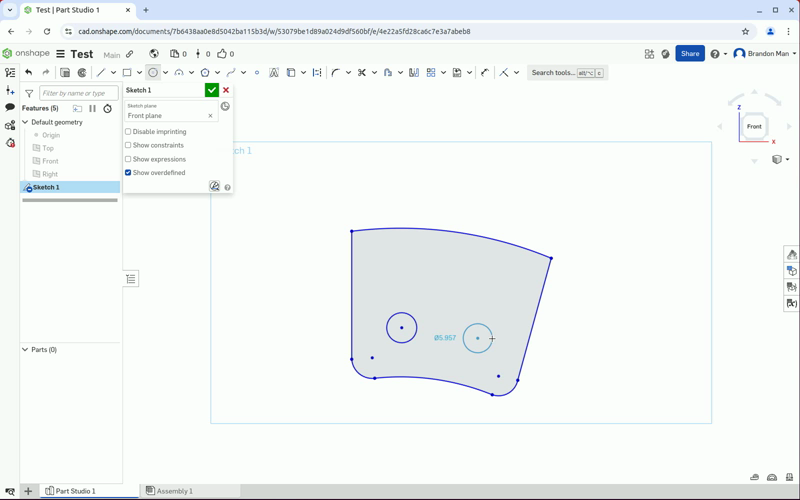
click(492, 338)
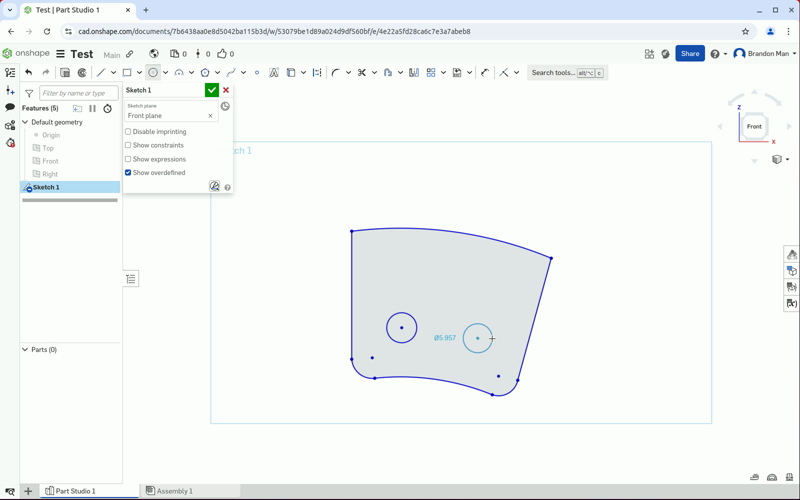
key(esc)
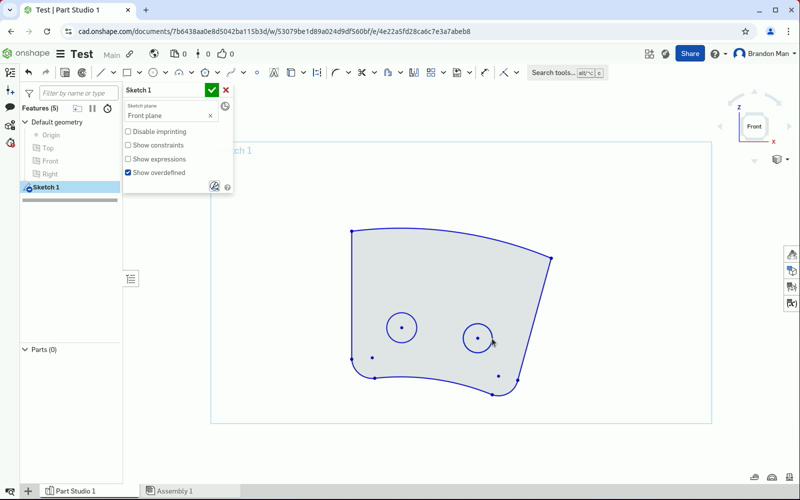
mouse_move(468, 266)
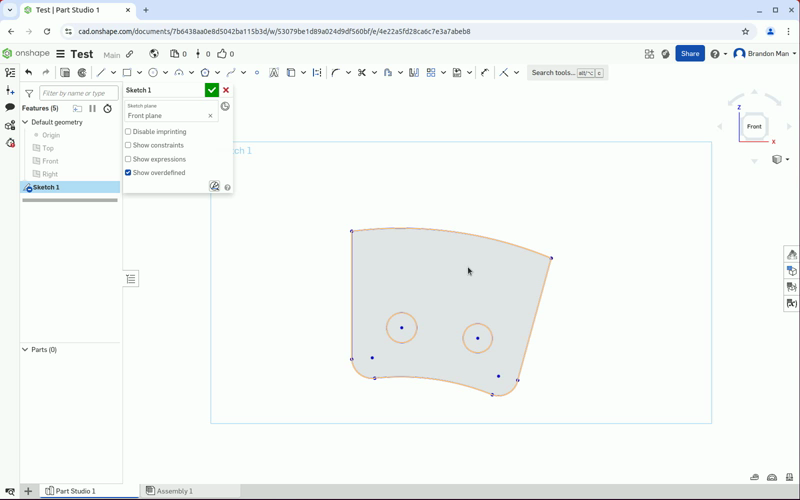
click(468, 266)
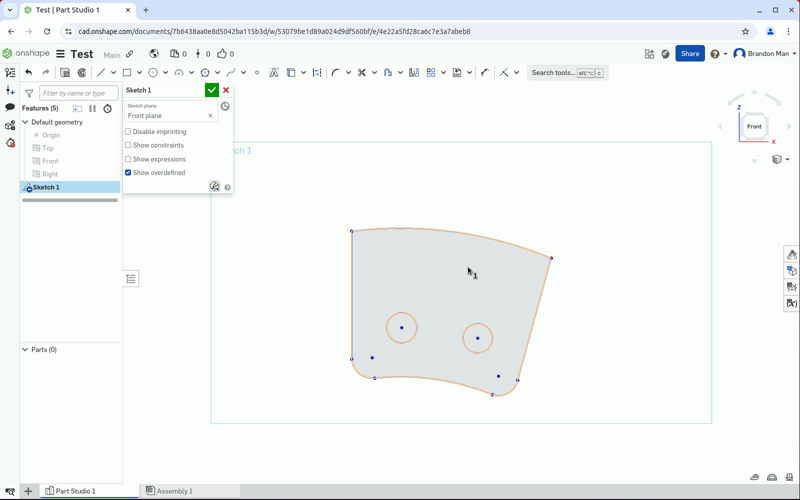
mouse_move(73, 352)
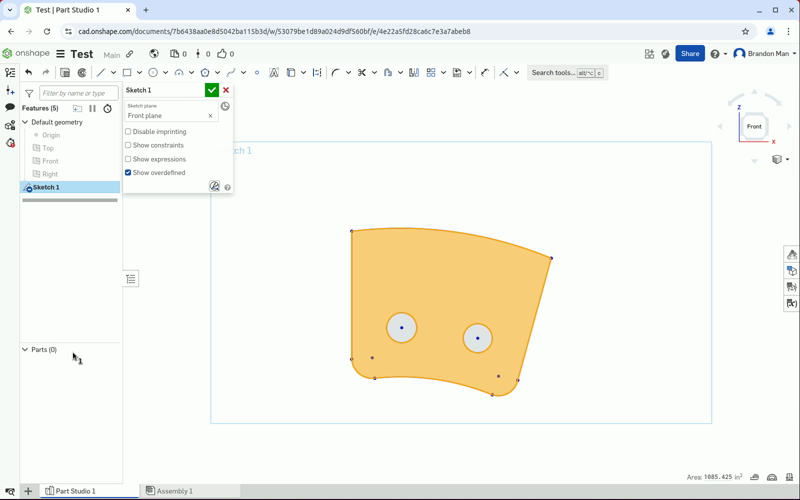
key(shift+y)
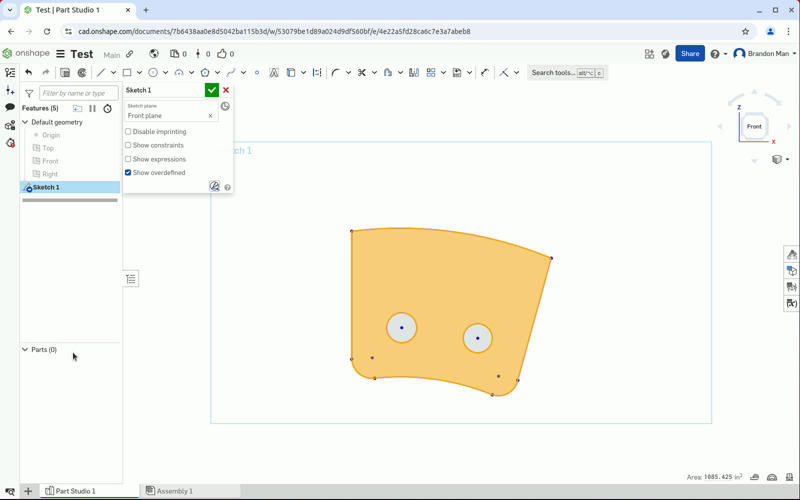
key(shift+e)
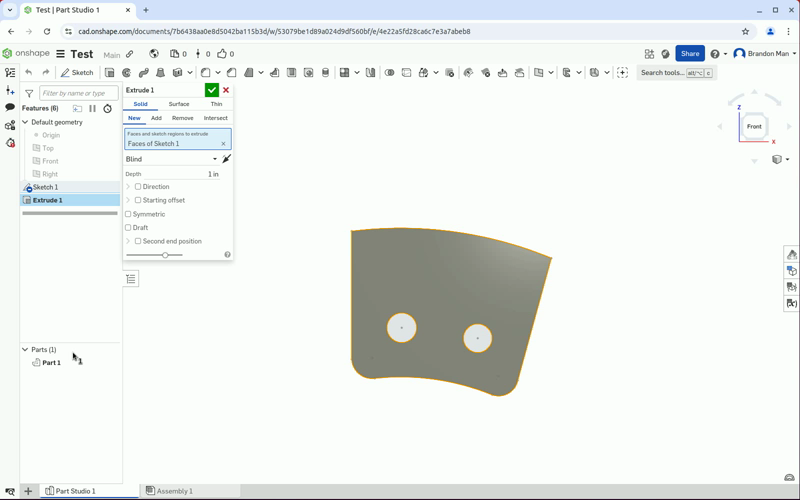
mouse_move(143, 106)
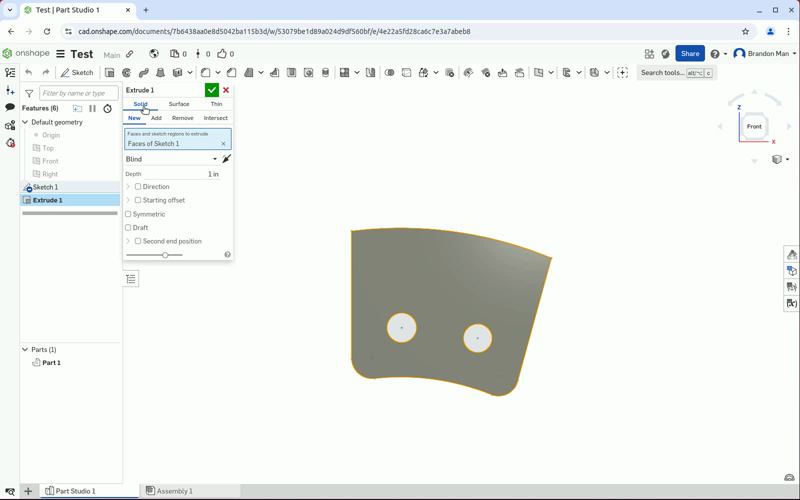
click(143, 106)
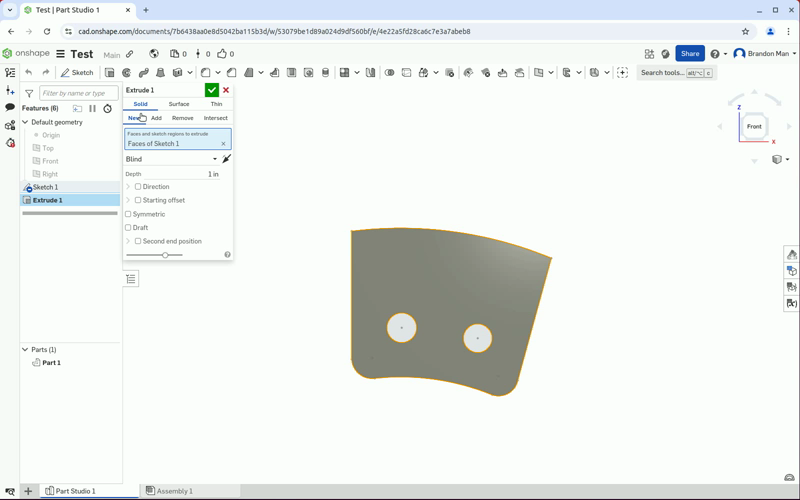
mouse_move(137, 120)
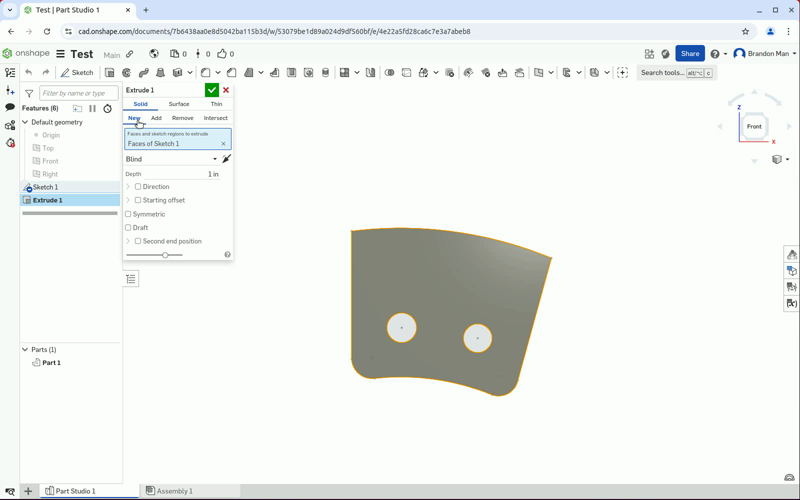
click(137, 120)
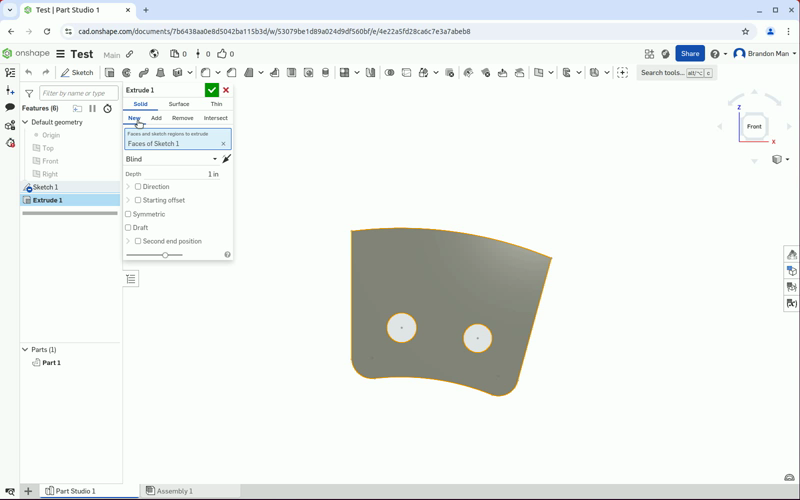
key(tab, 4)
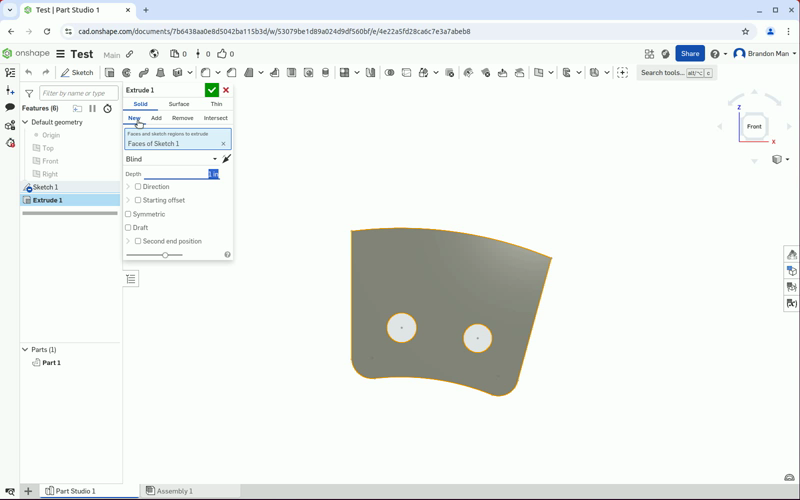
text(36.106)
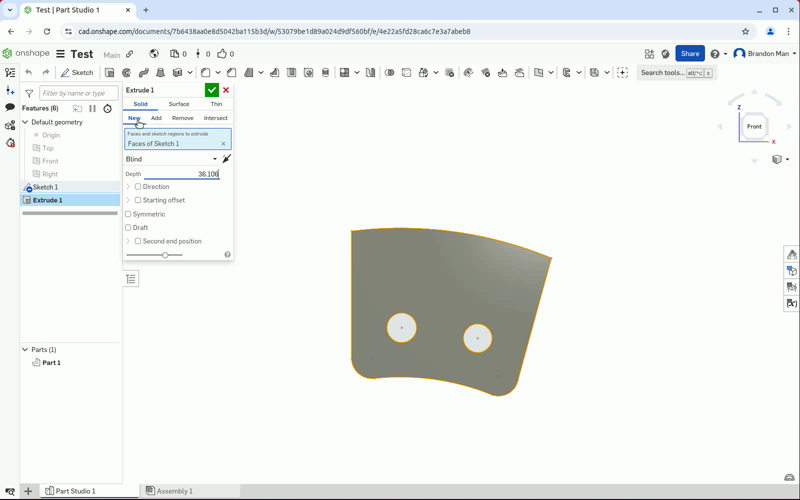
key(tab, 3)
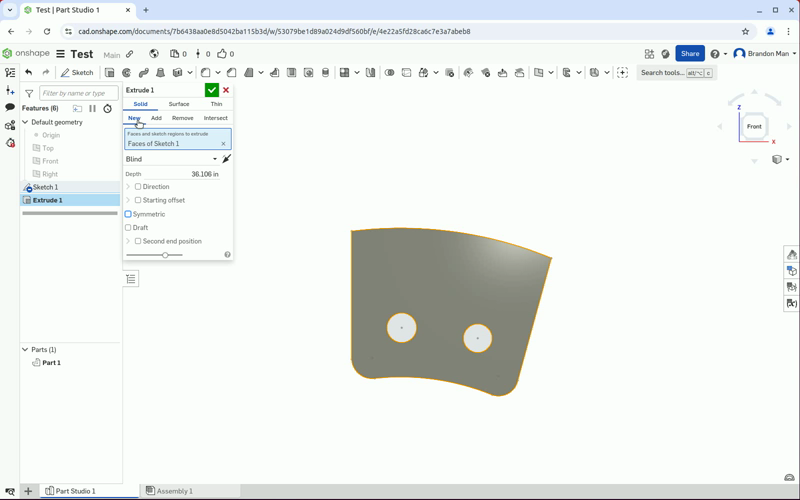
key(space)
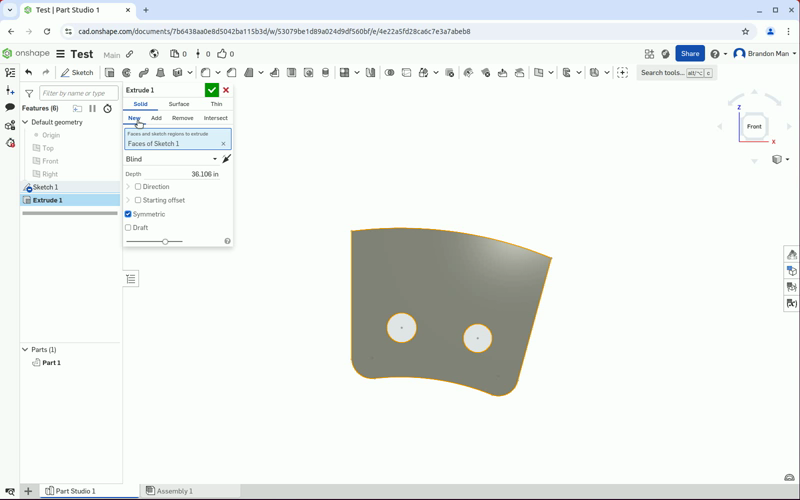
key(enter)
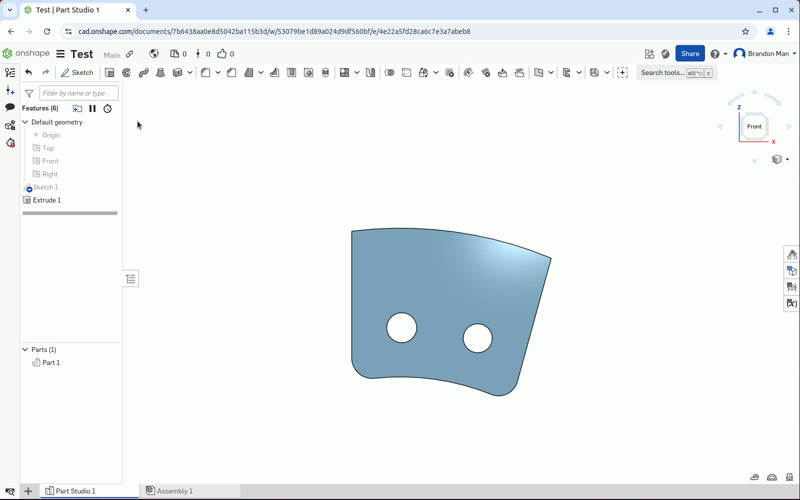
key(shift+h)
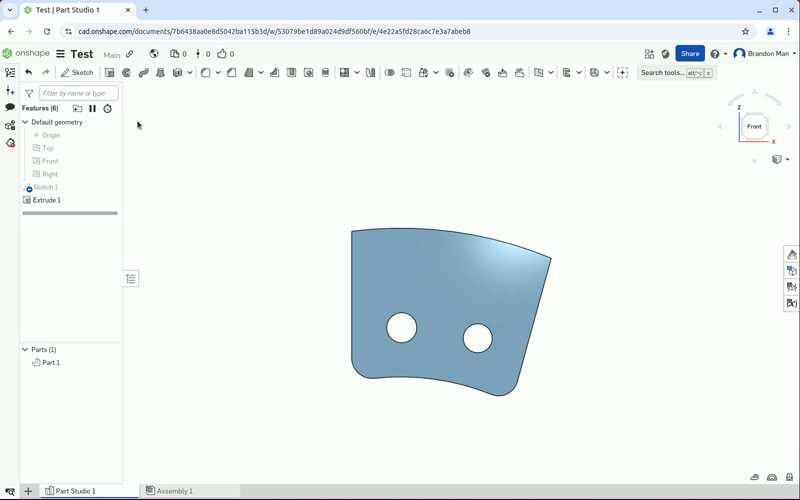
key(shift+h)
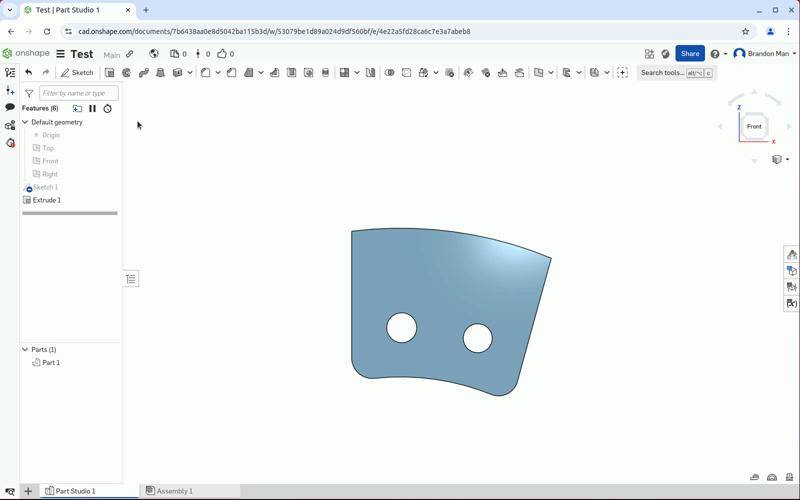
mouse_move(73, 189)
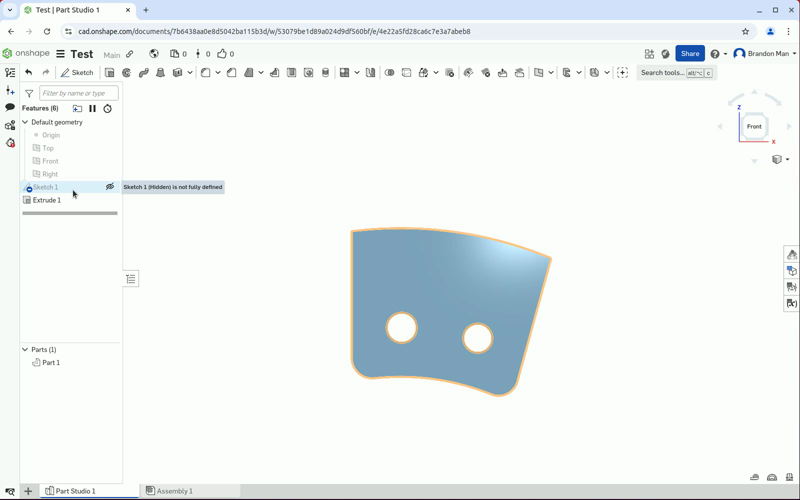
click(73, 189)
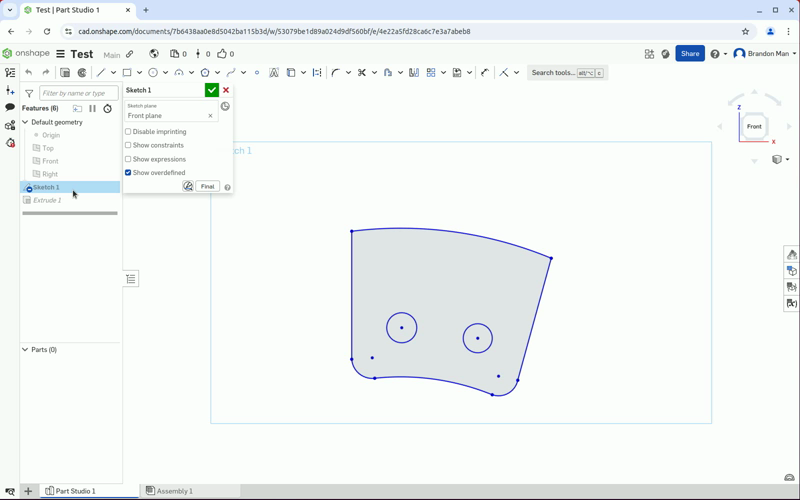
mouse_move(229, 92)
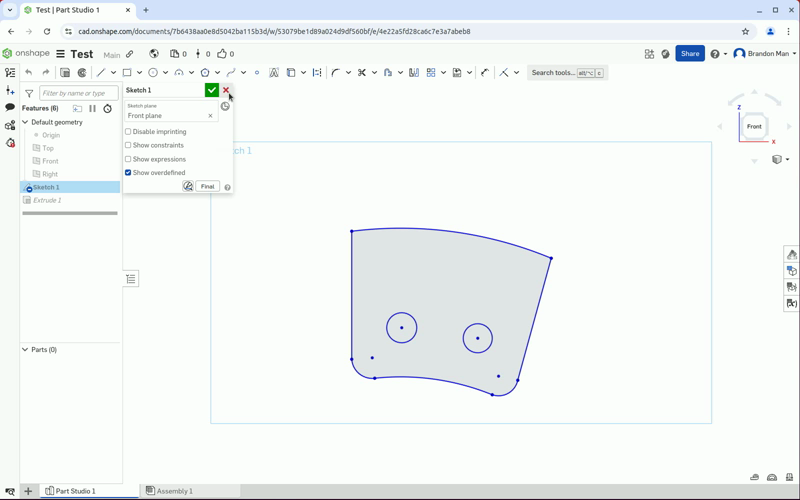
click(229, 92)
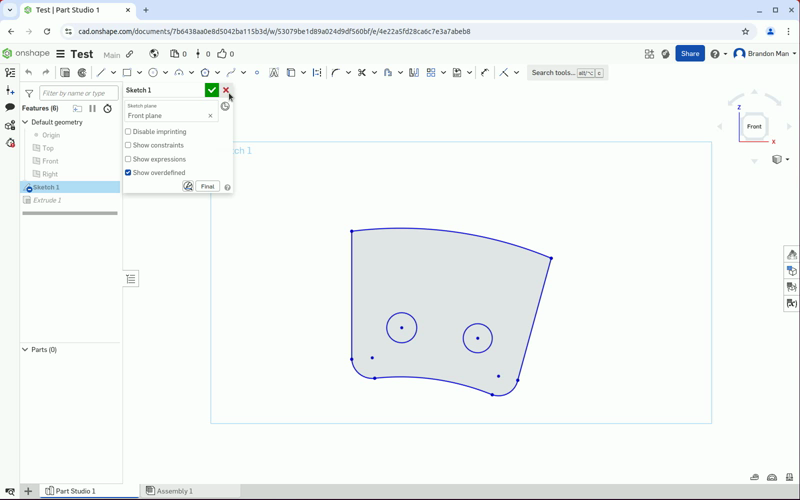
key(shift+s)
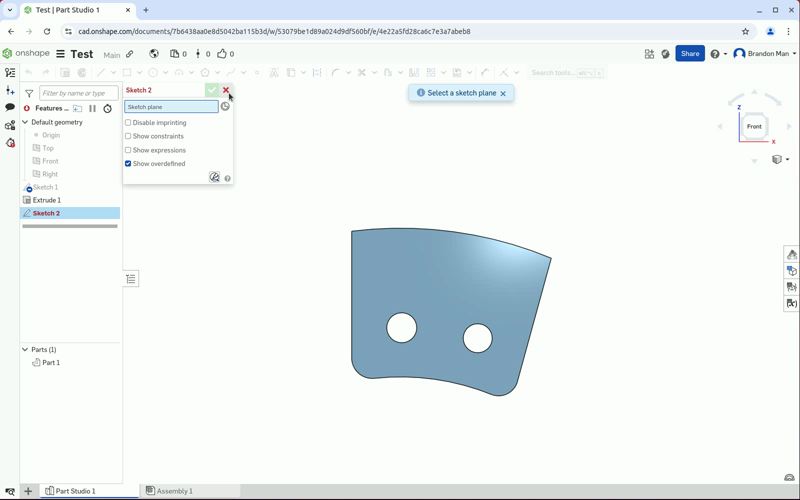
mouse_move(73, 163)
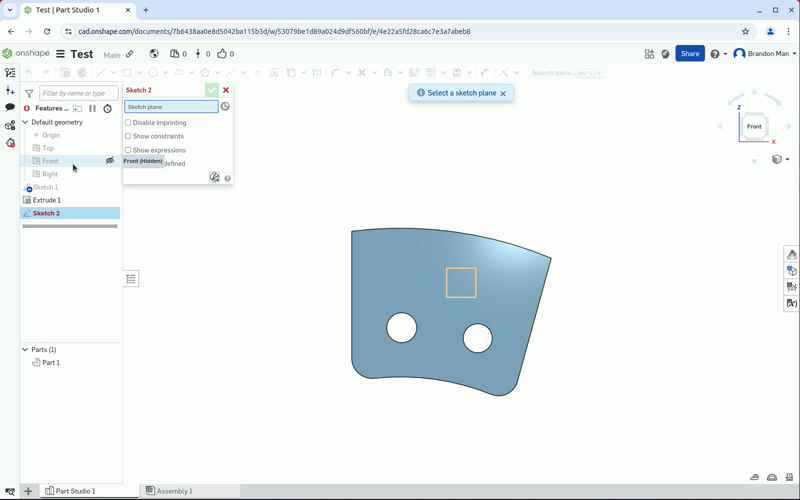
click(73, 163)
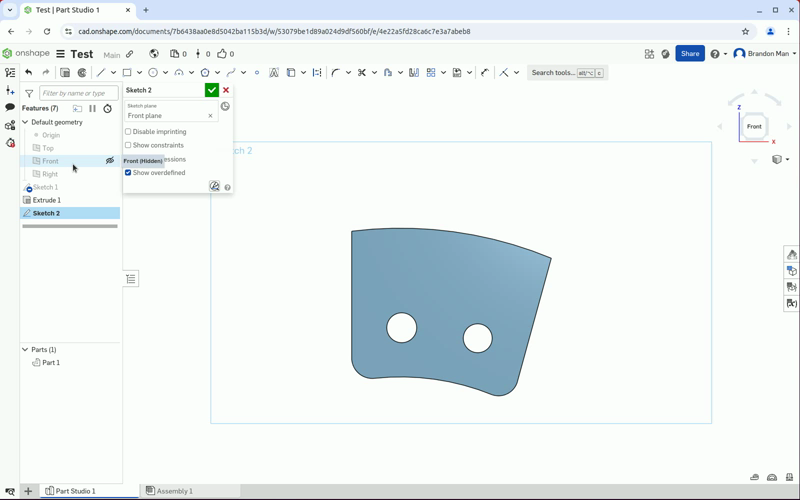
mouse_move(73, 352)
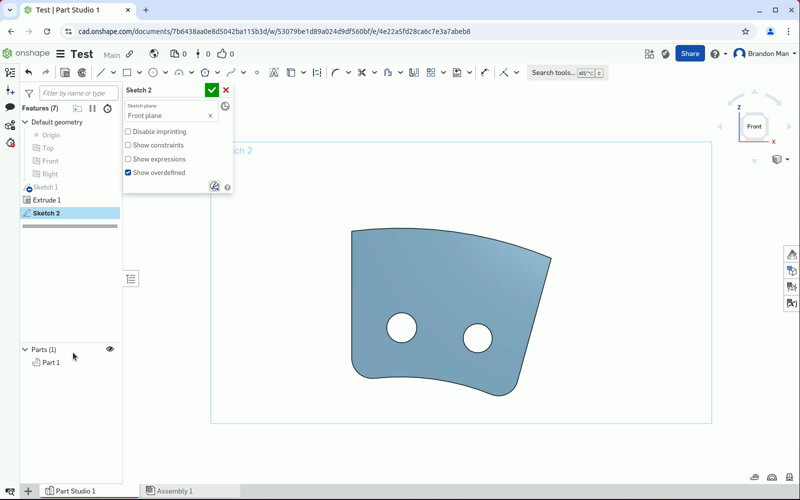
key(y)
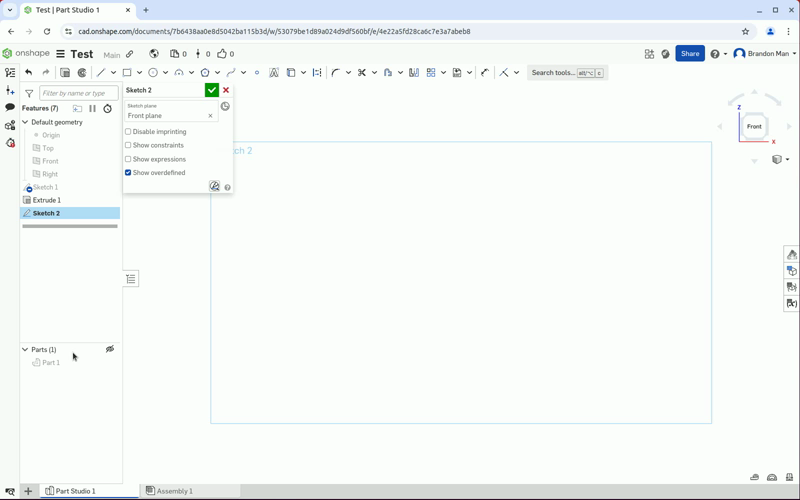
key(a)
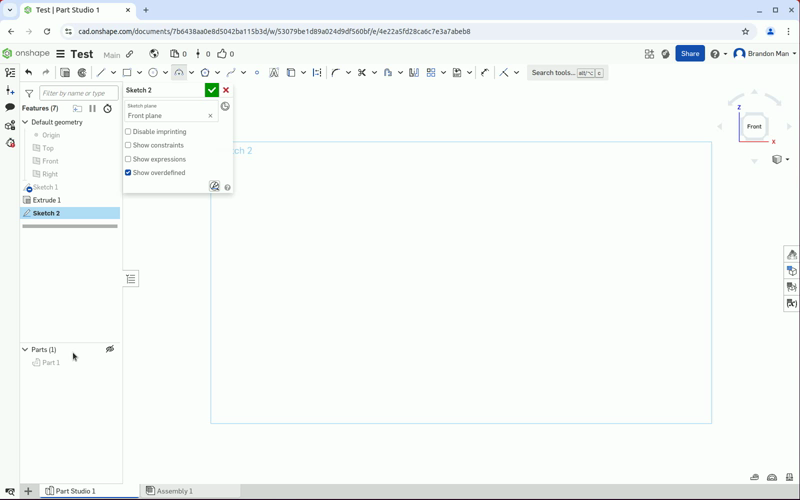
key_down(shift)
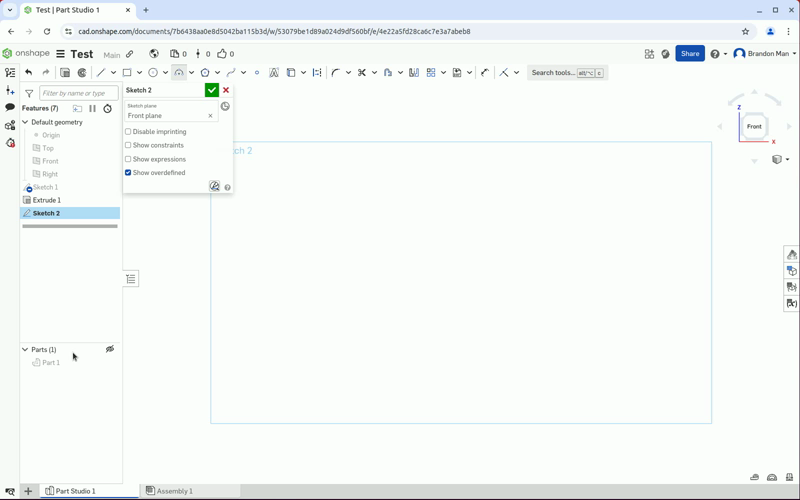
mouse_move(351, 230)
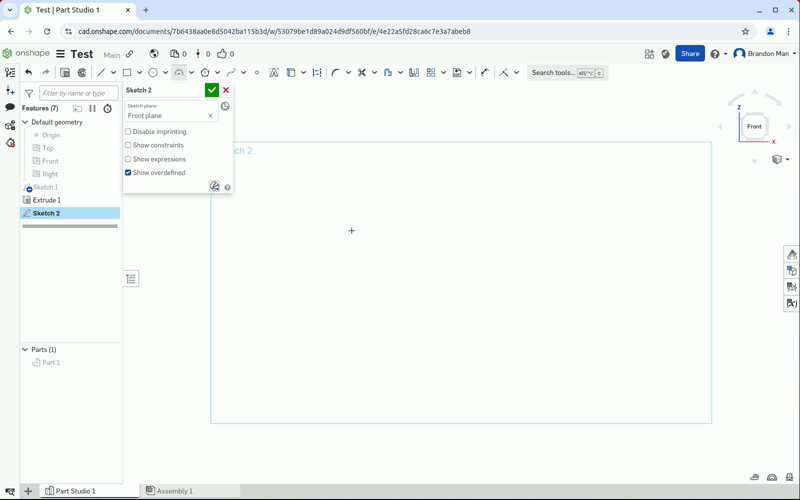
click(351, 230)
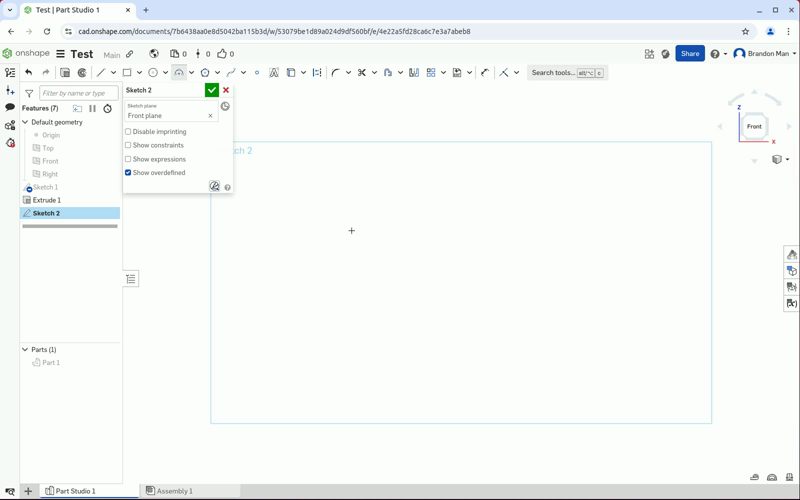
key_up(shift)
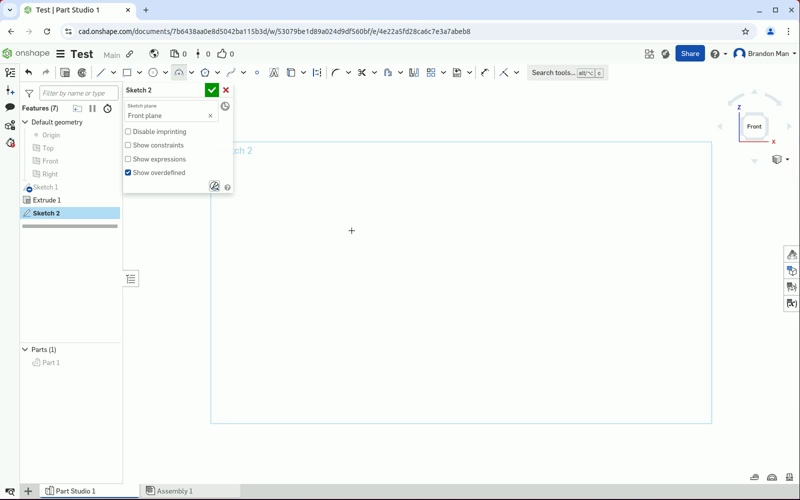
key_down(shift)
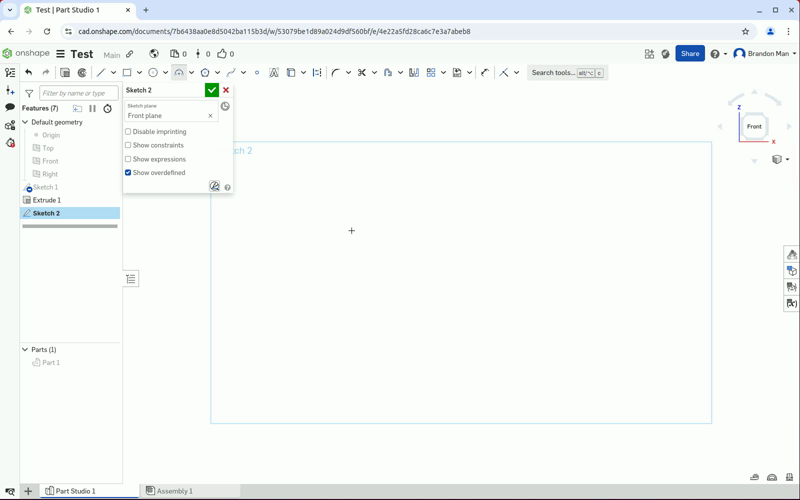
mouse_move(551, 256)
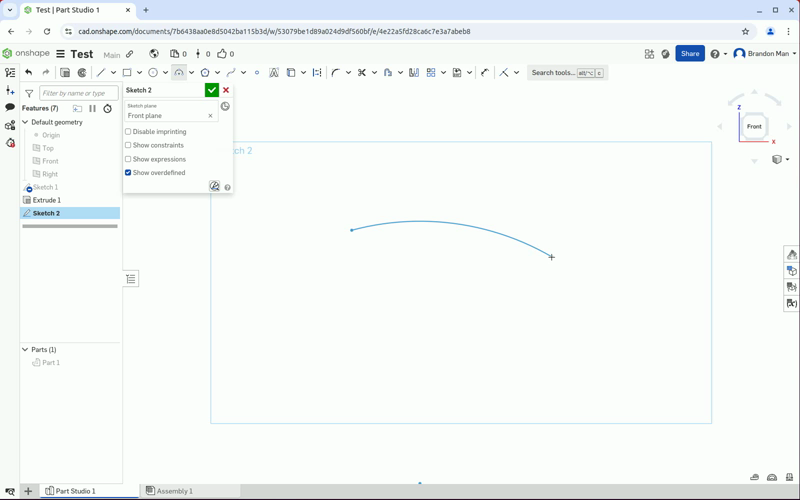
click(551, 256)
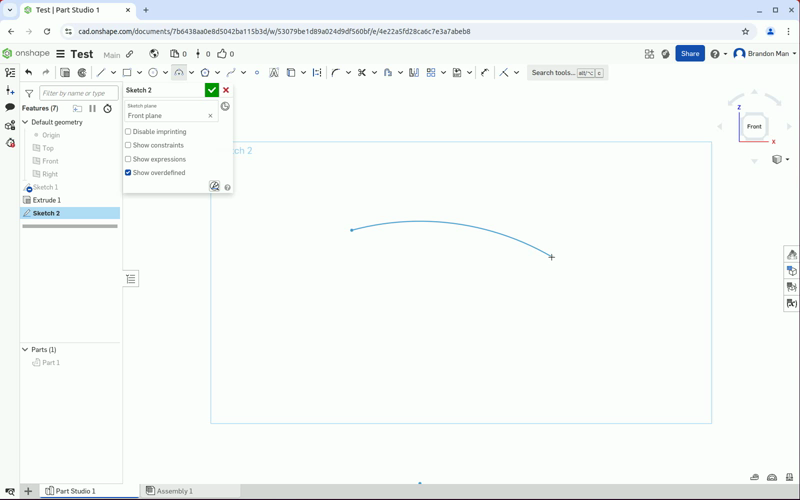
mouse_move(453, 229)
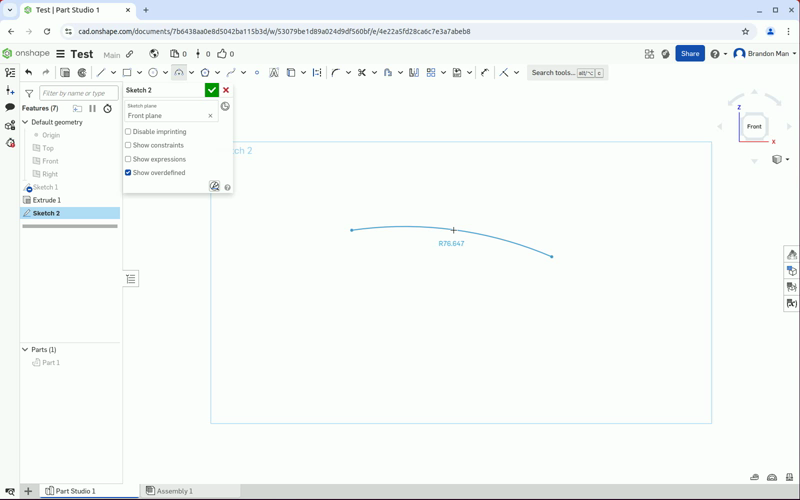
click(453, 229)
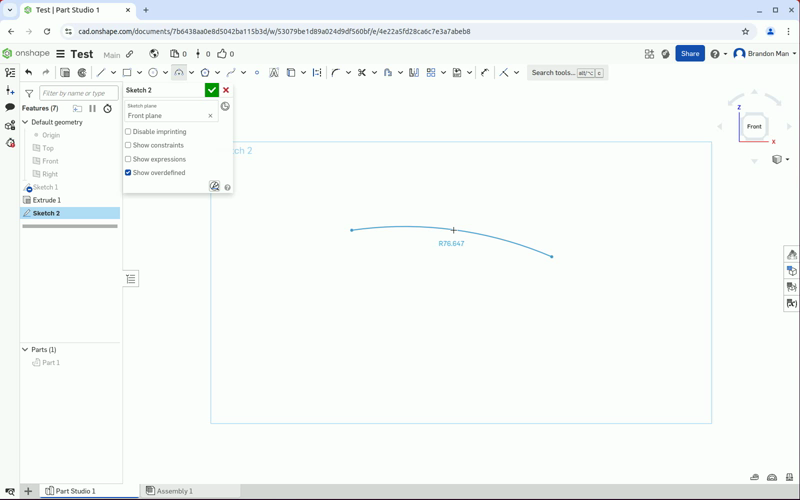
key_up(shift)
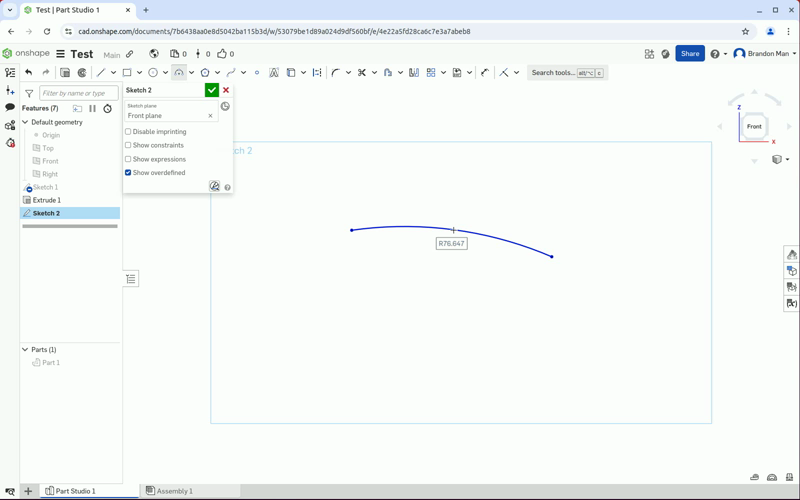
key(esc)
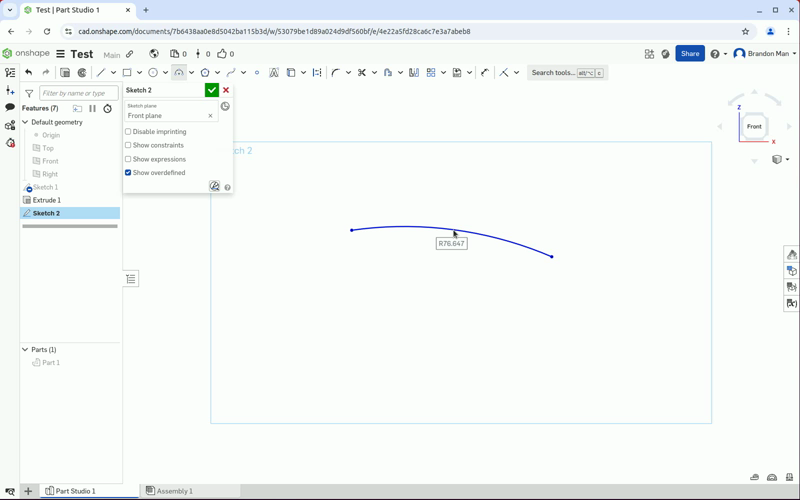
key(l)
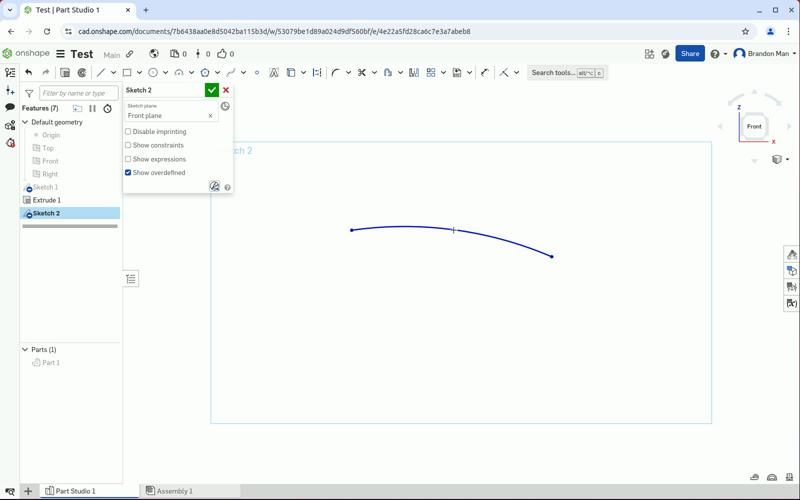
mouse_move(551, 256)
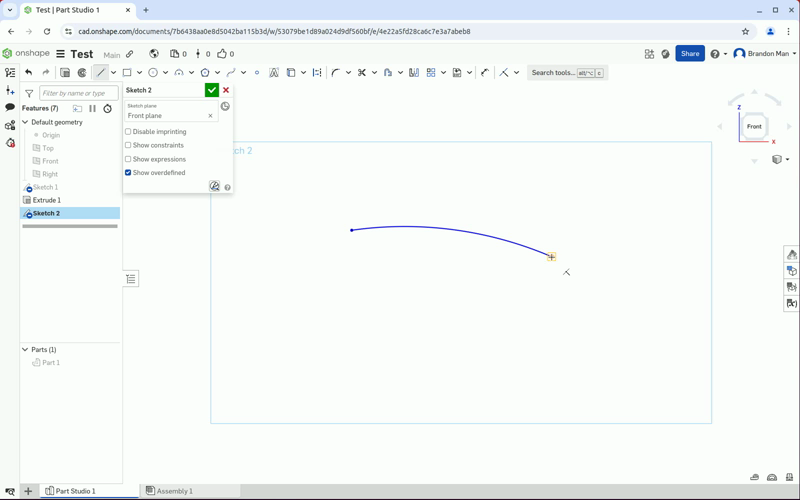
click(551, 256)
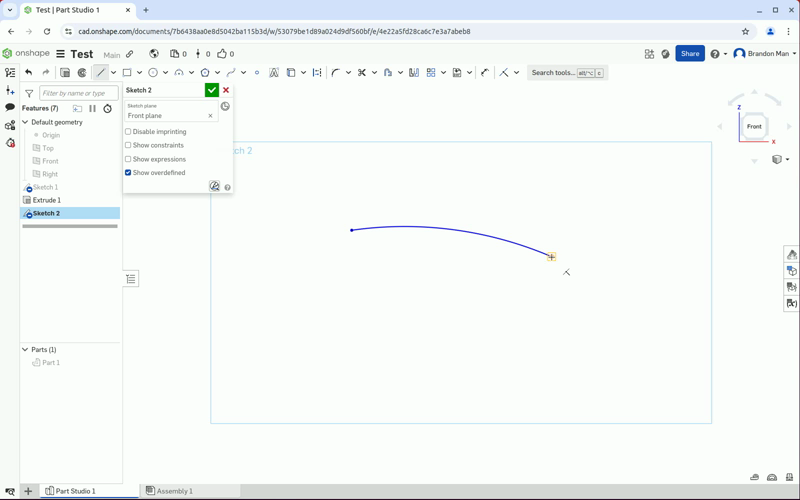
key_down(shift)
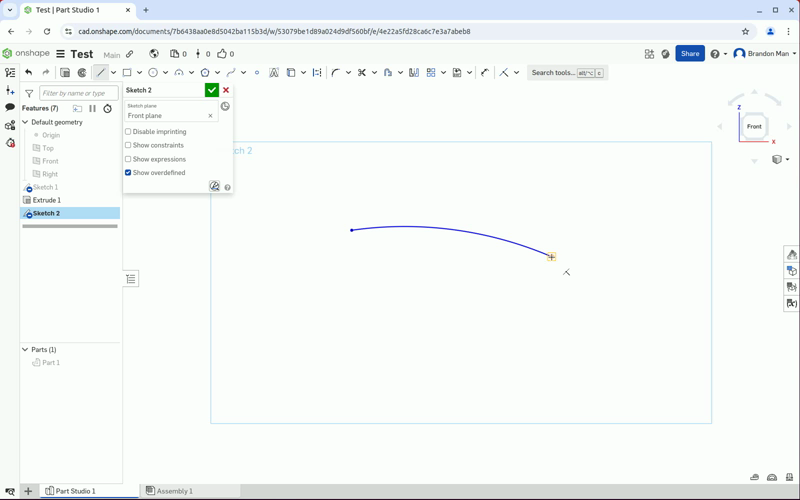
mouse_move(581, 256)
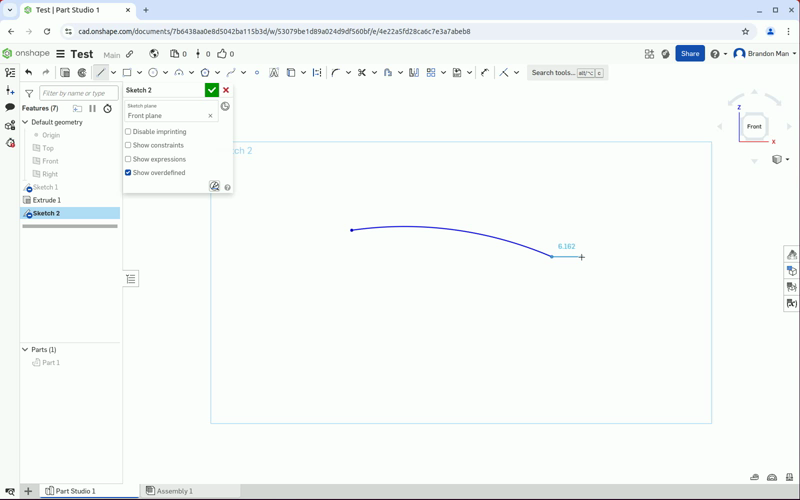
mouse_move(562, 216)
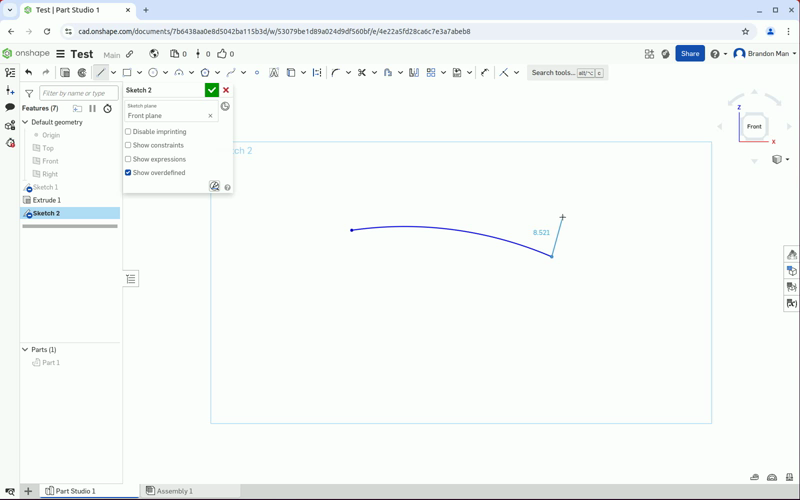
click(562, 216)
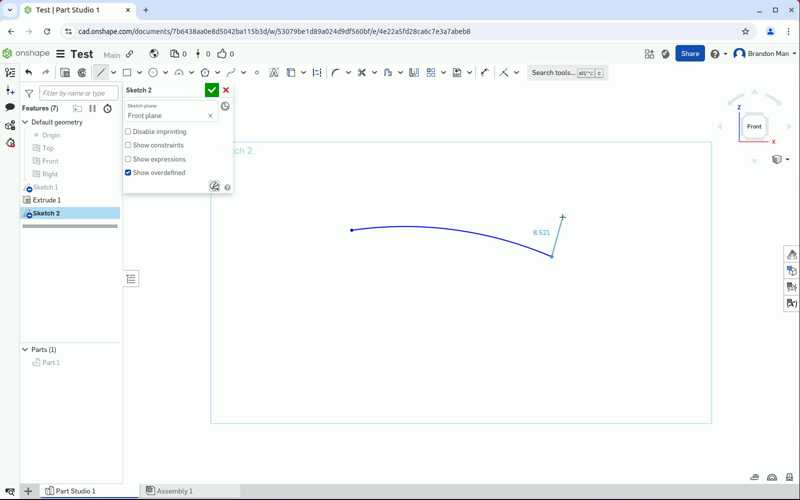
key_up(shift)
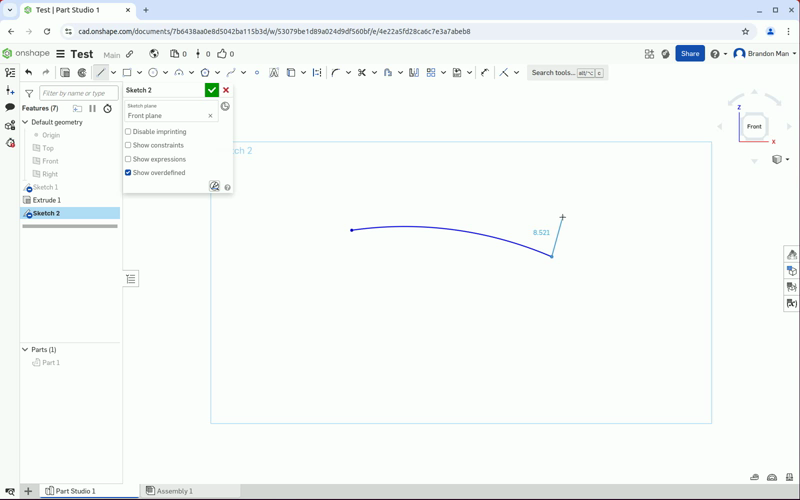
key_down(shift)
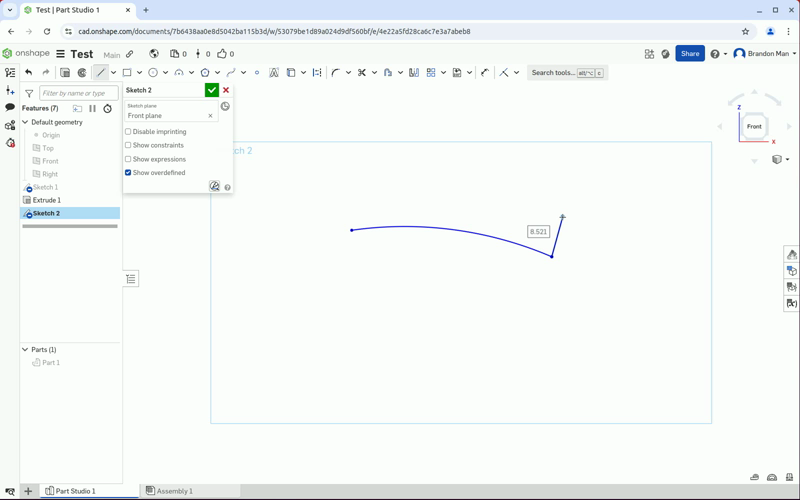
mouse_move(351, 187)
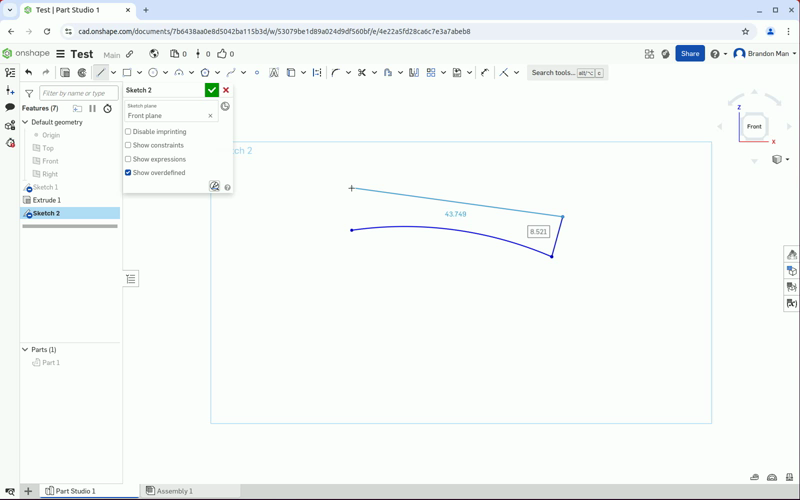
click(351, 187)
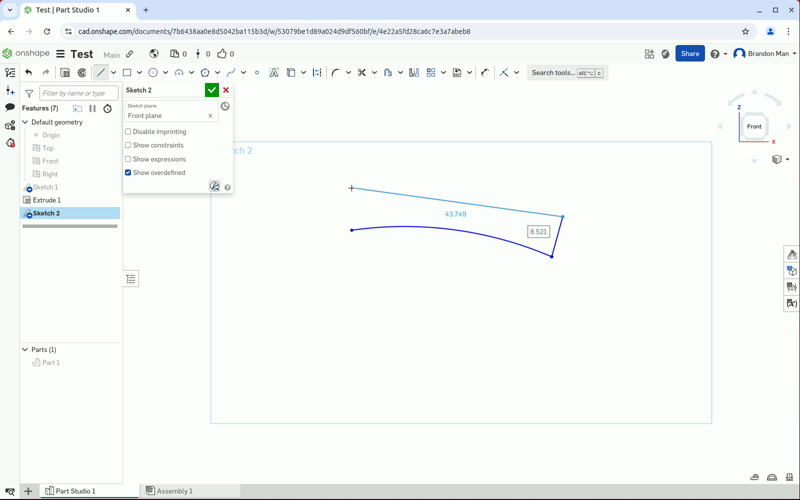
key_up(shift)
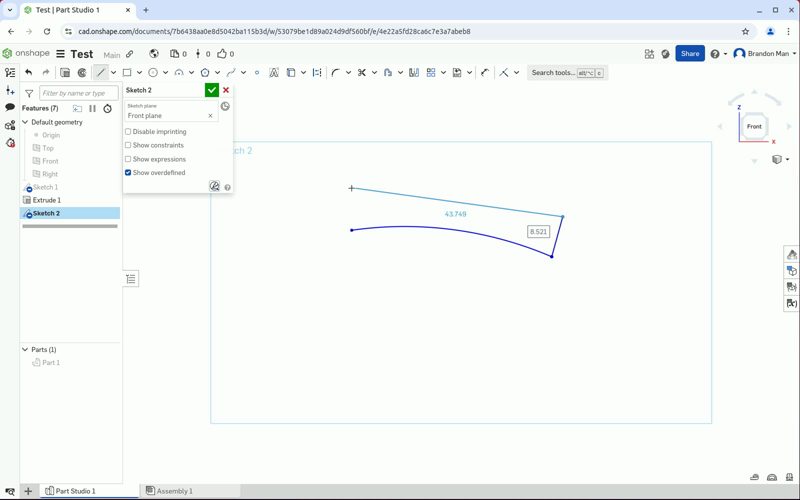
mouse_move(381, 187)
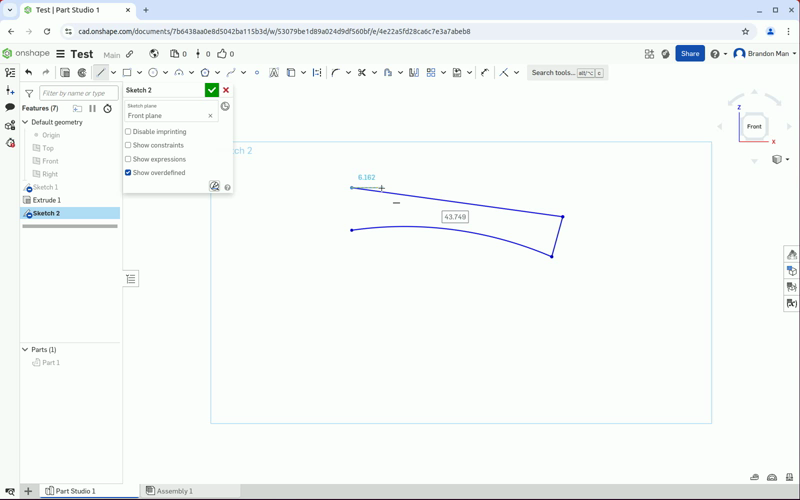
key_down(shift)
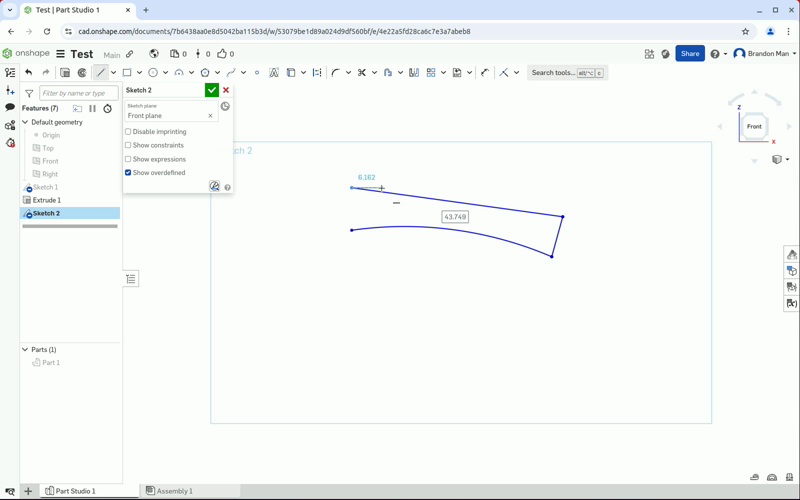
mouse_move(351, 230)
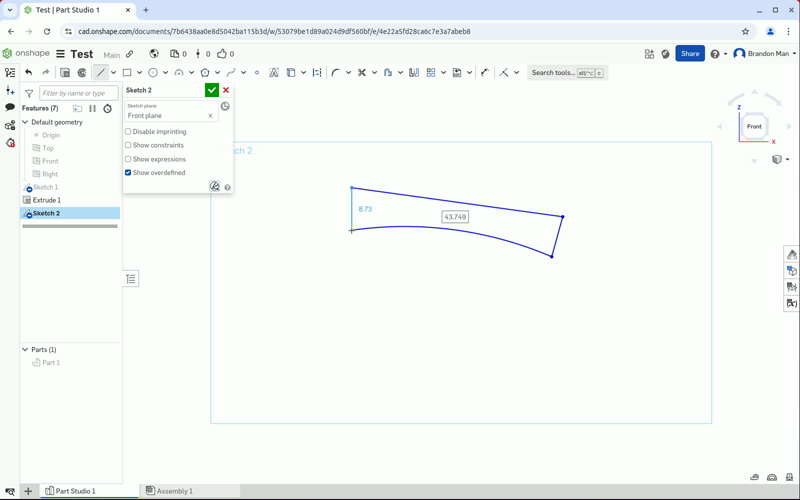
key_up(shift)
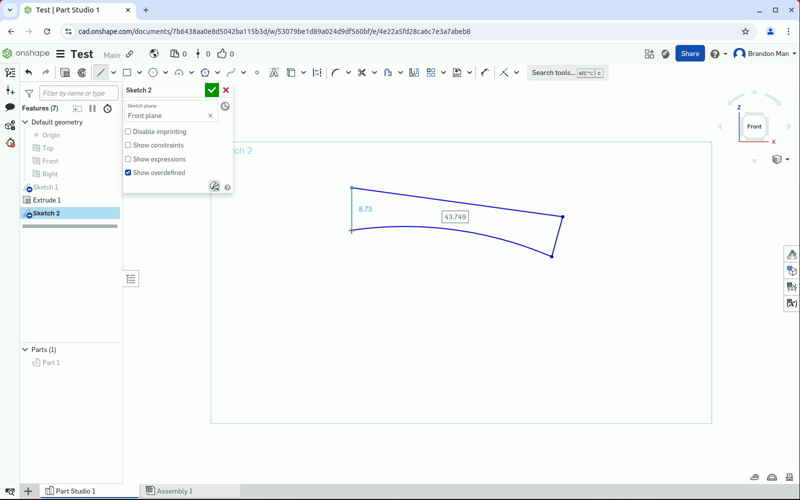
click(351, 230)
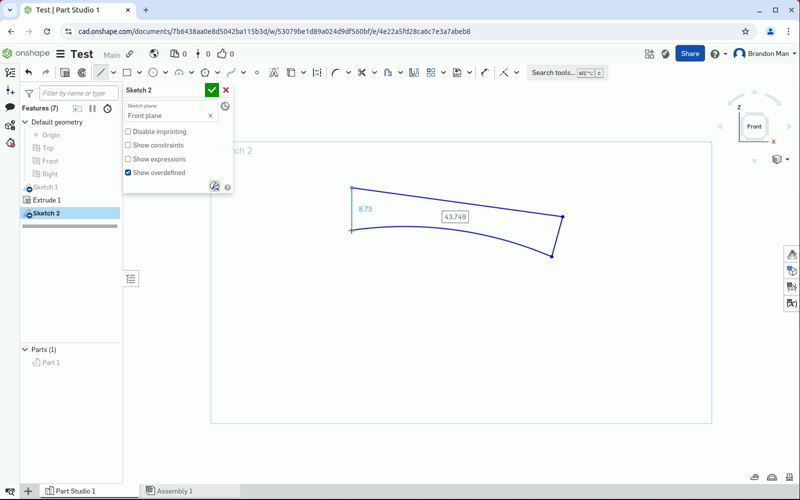
key(esc)
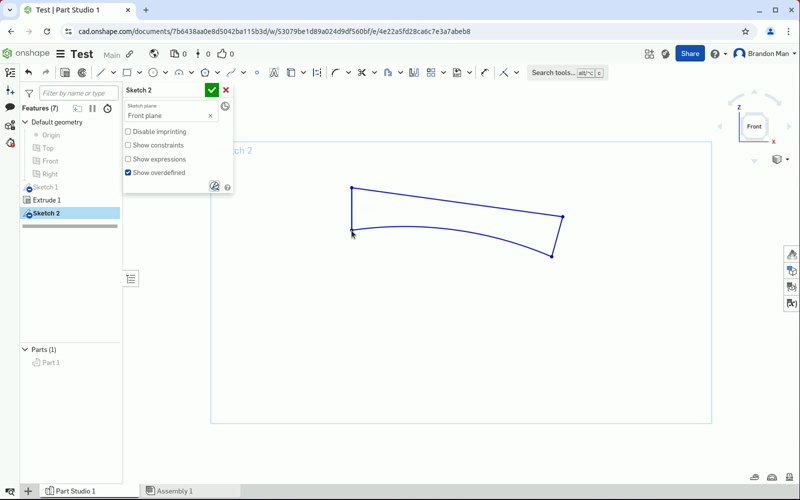
mouse_move(473, 221)
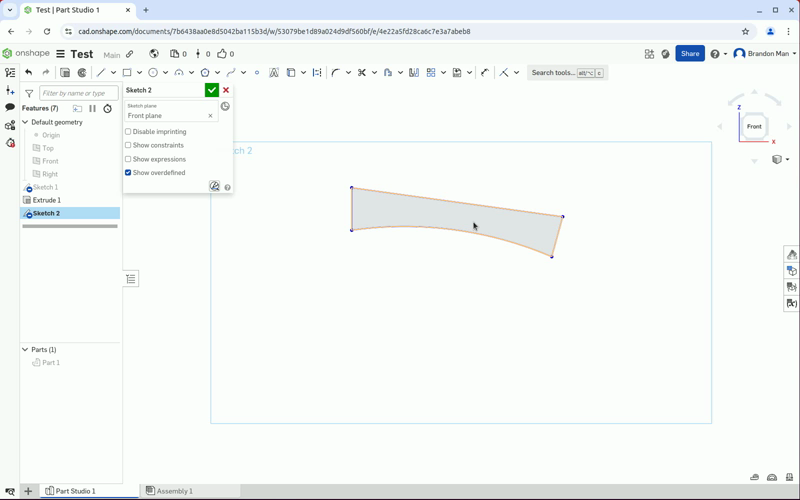
click(473, 221)
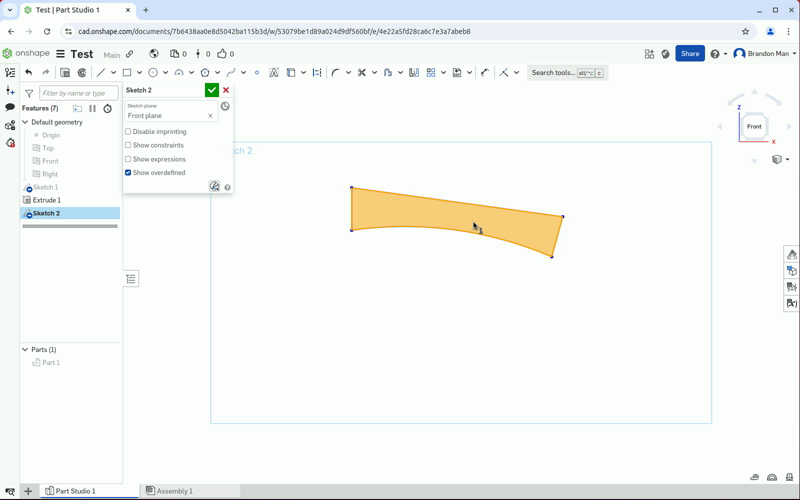
mouse_move(73, 352)
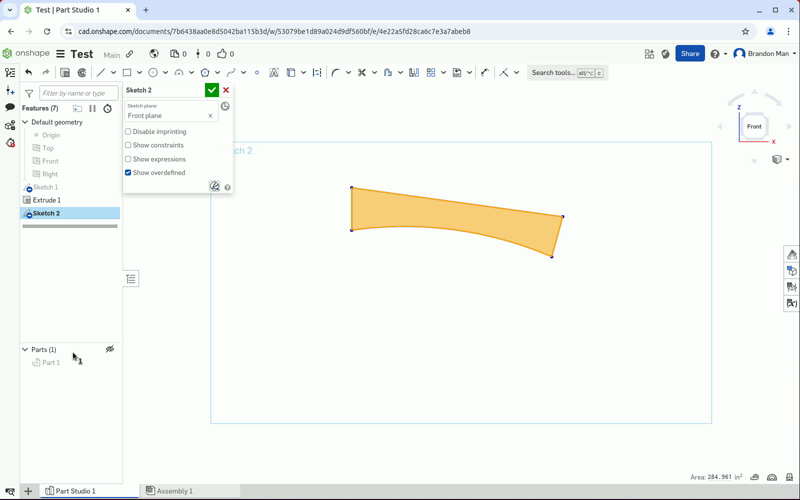
key(shift+y)
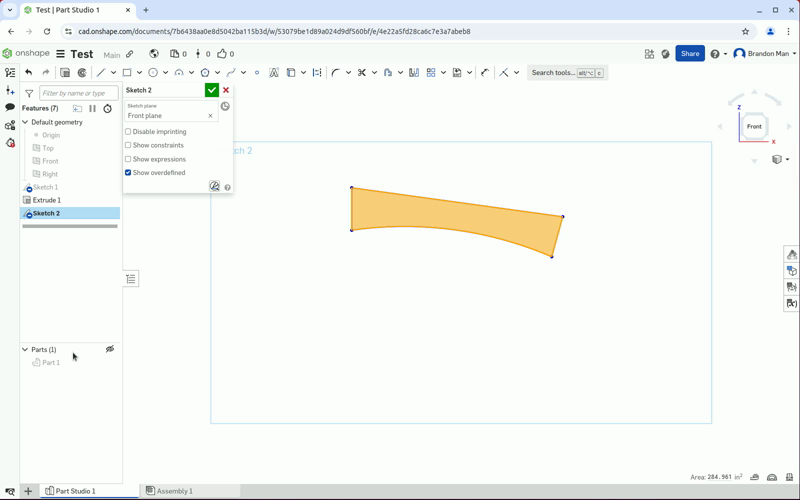
key(shift+e)
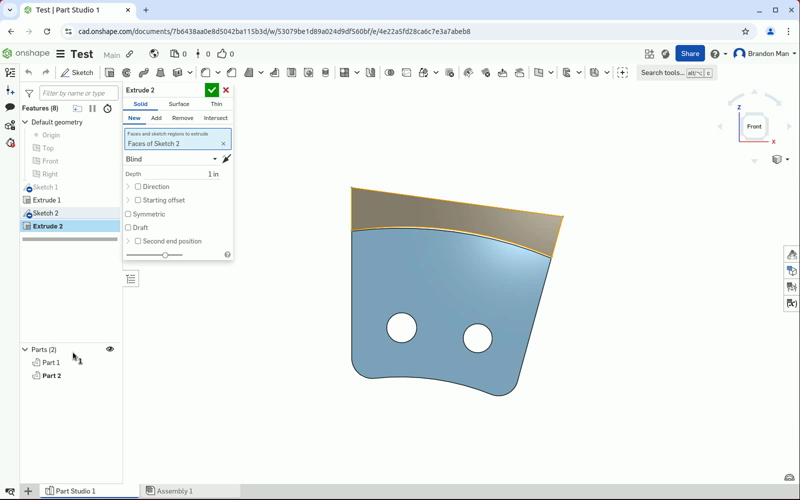
mouse_move(143, 106)
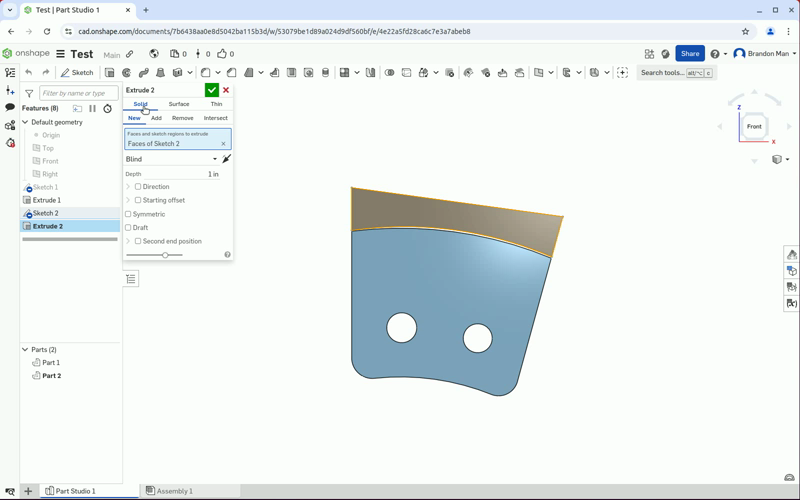
click(143, 106)
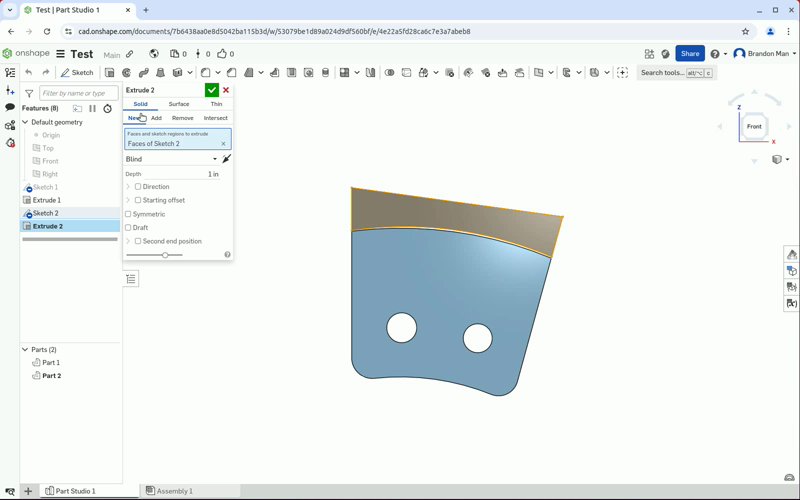
mouse_move(137, 120)
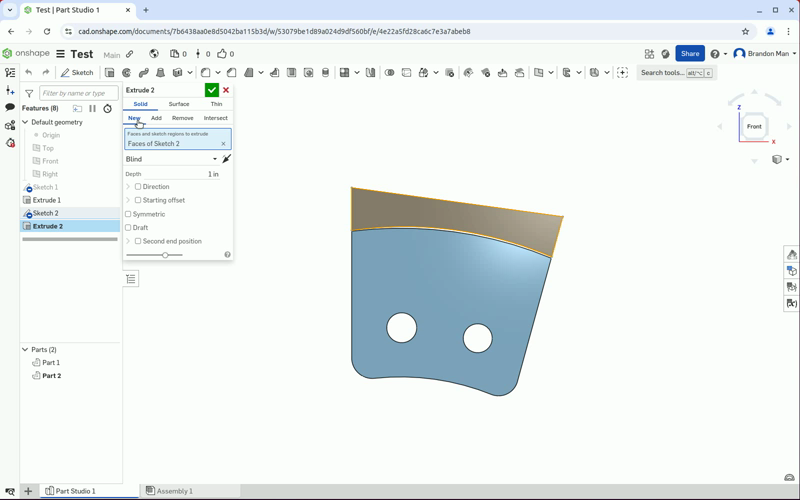
click(137, 120)
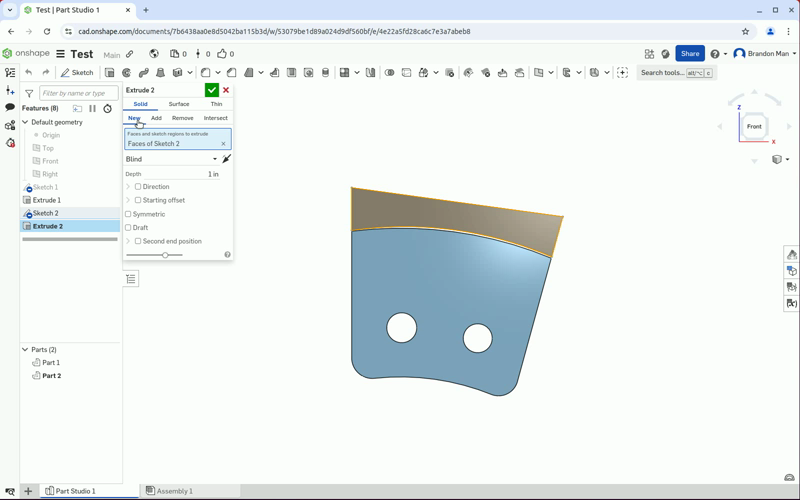
key(tab, 4)
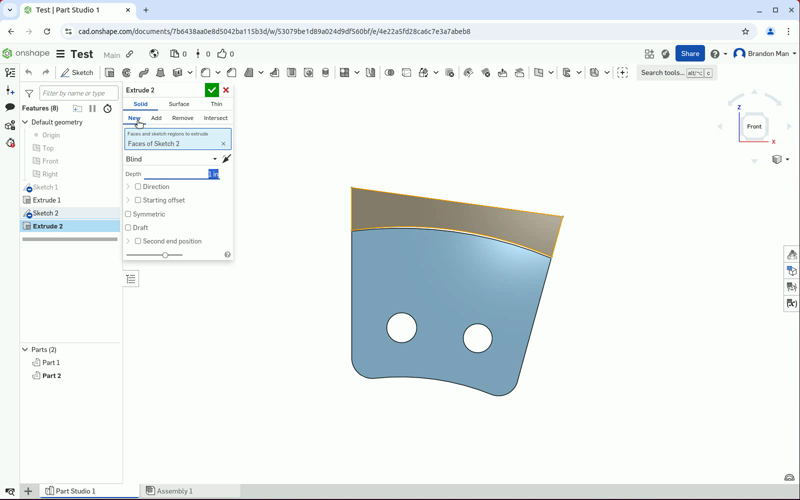
text(36.106)
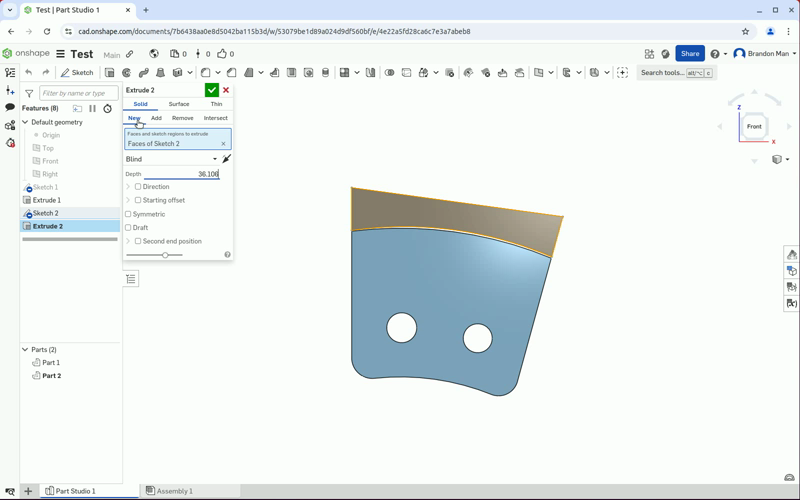
key(tab, 3)
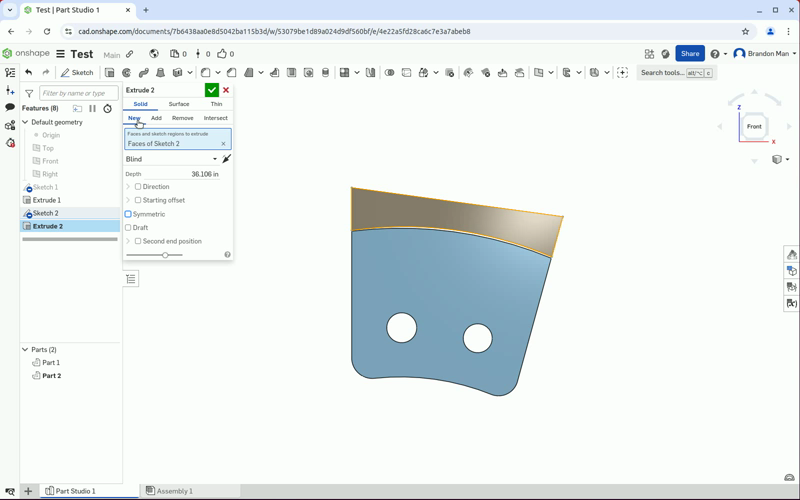
key(space)
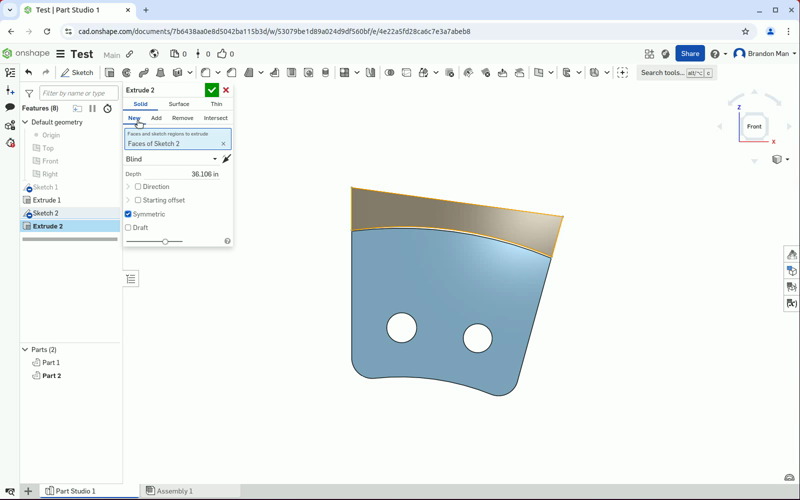
key(enter)
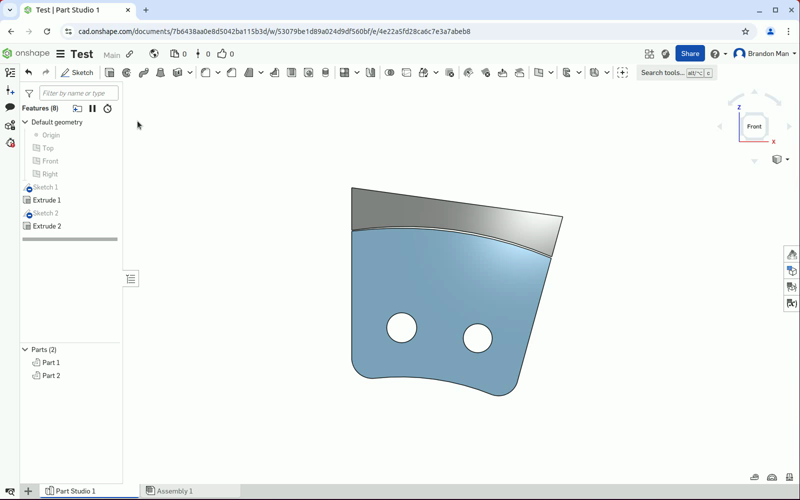
key(shift+h)
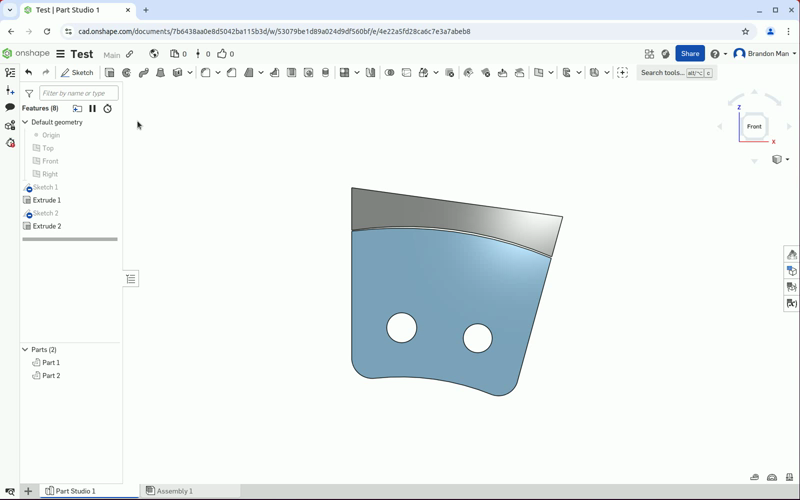
key(shift+h)
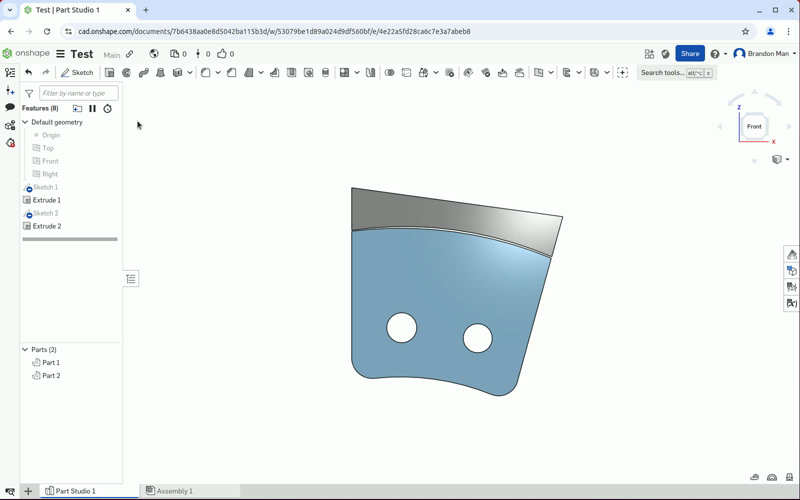
mouse_move(73, 189)
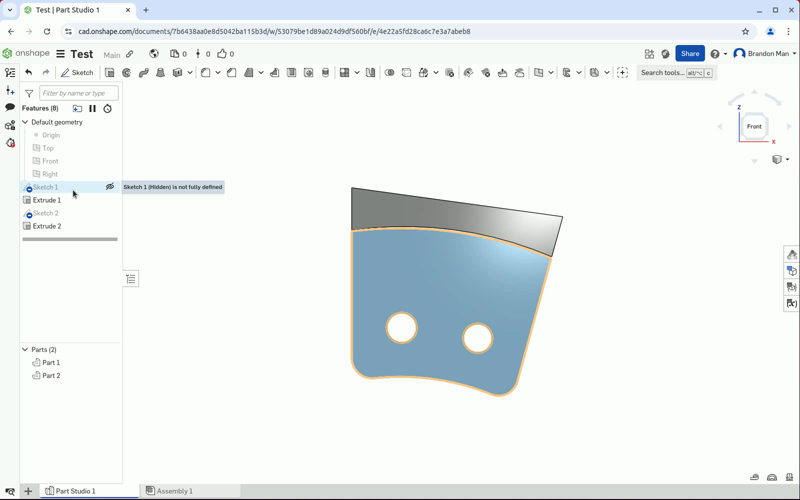
click(73, 189)
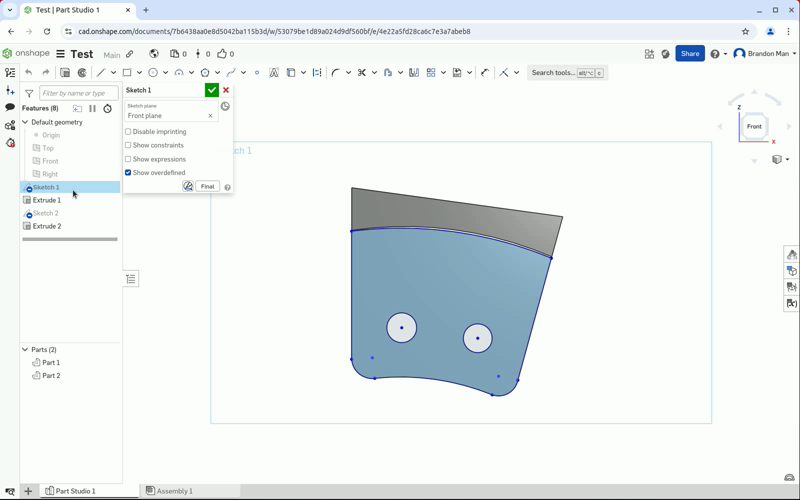
mouse_move(229, 92)
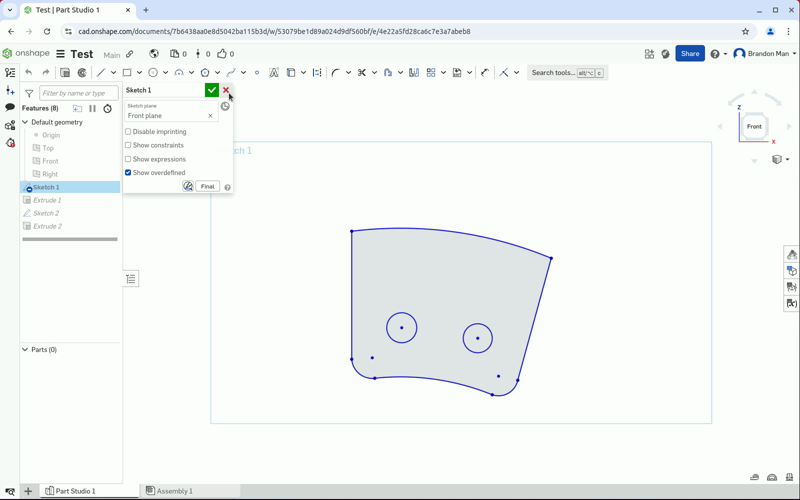
click(229, 92)
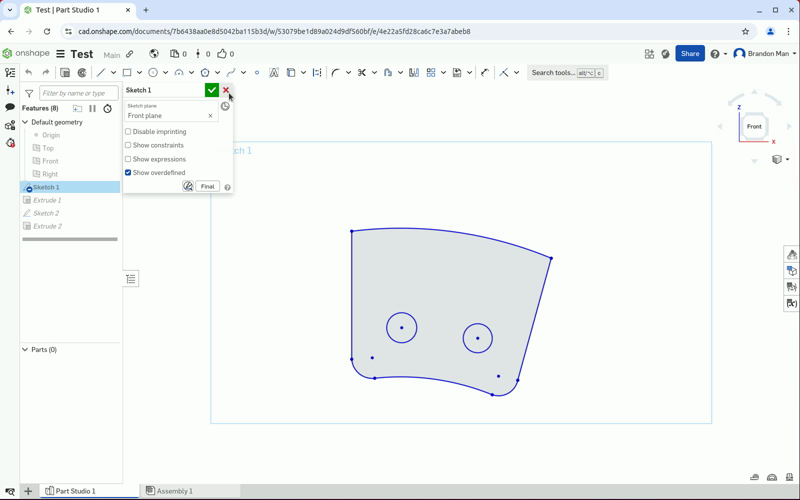
key(shift+s)
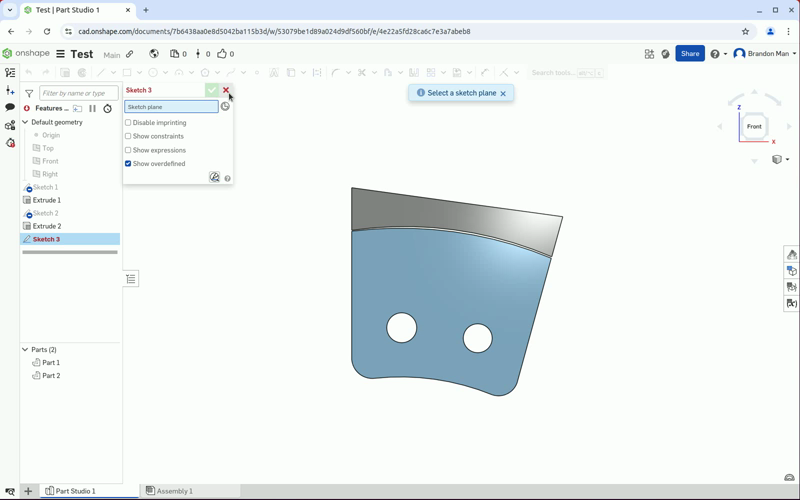
mouse_move(73, 163)
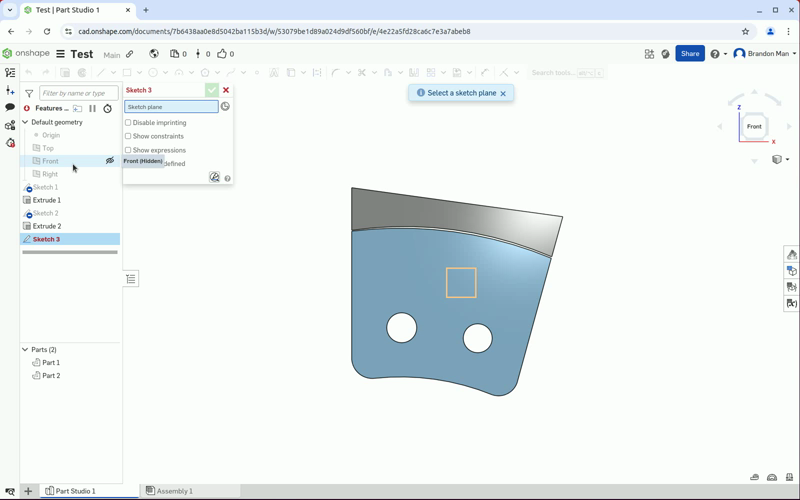
click(73, 163)
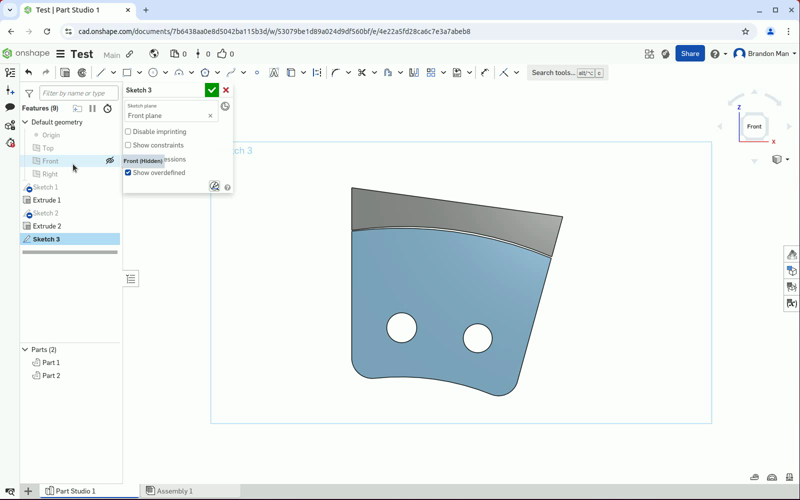
mouse_move(73, 352)
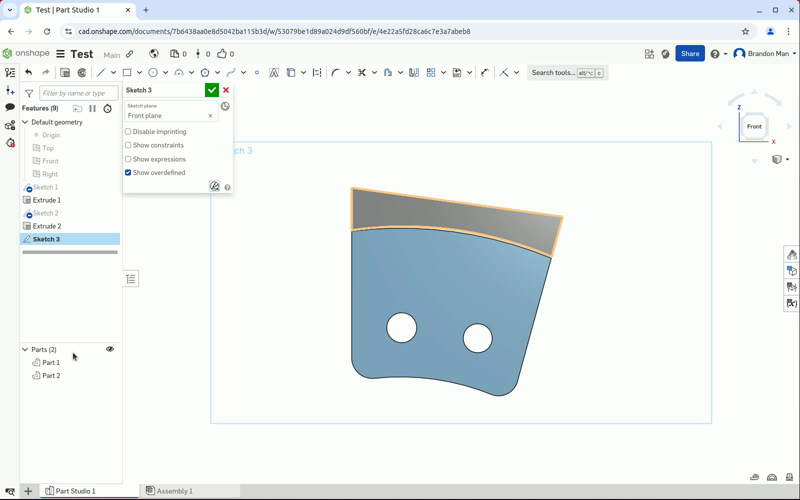
key(y)
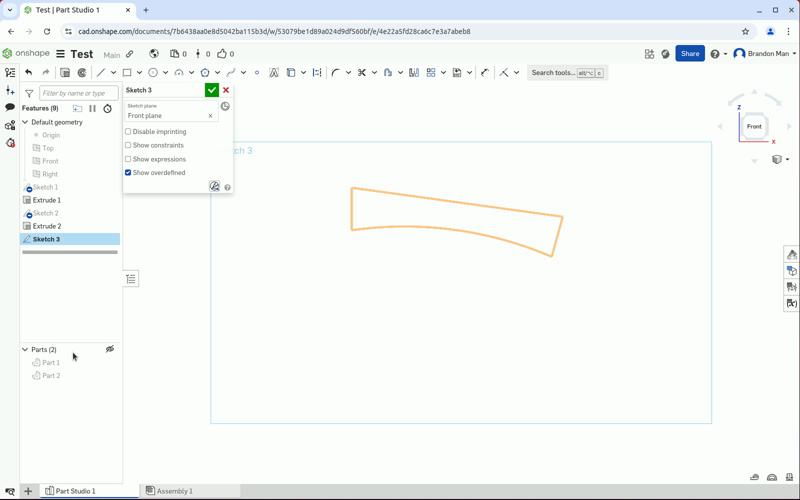
key(a)
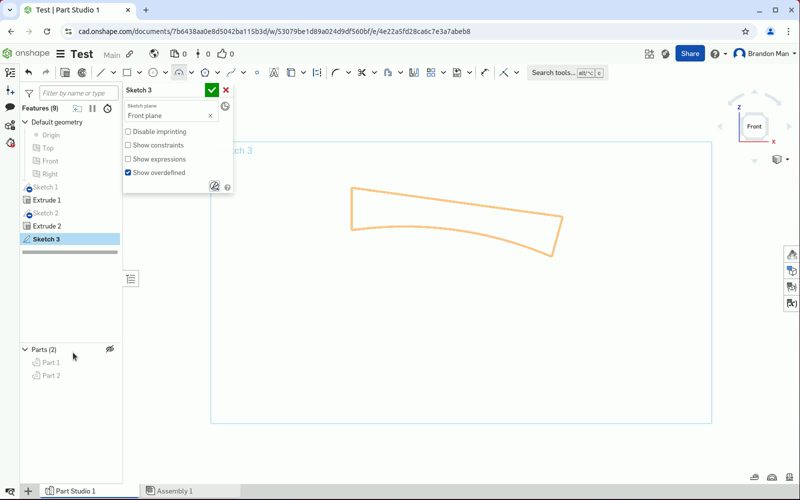
key_down(shift)
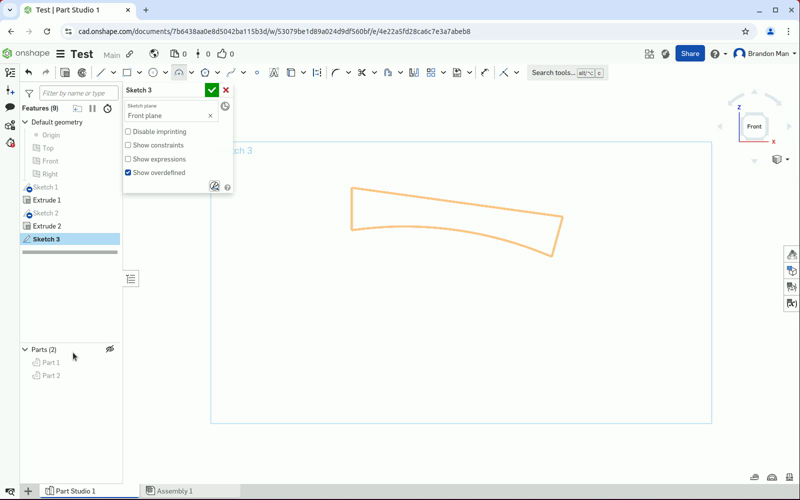
mouse_move(351, 359)
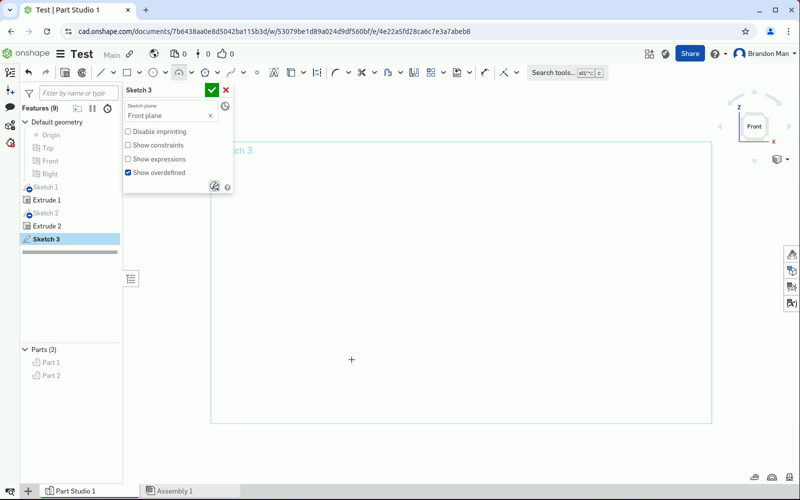
click(351, 359)
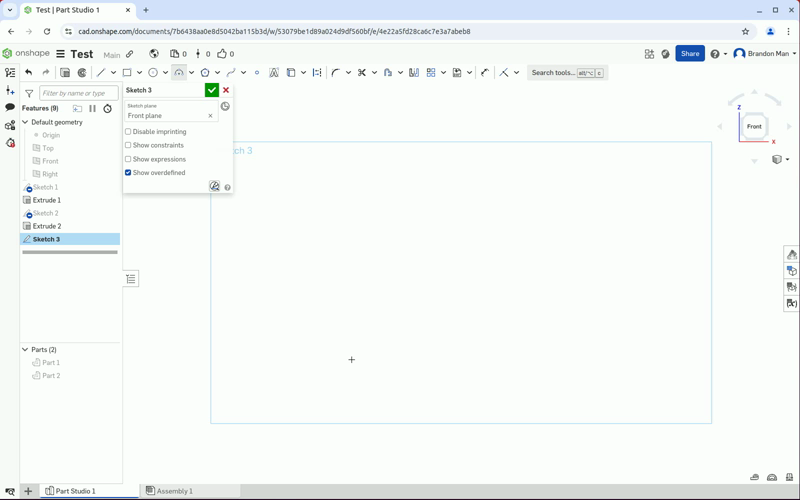
key_up(shift)
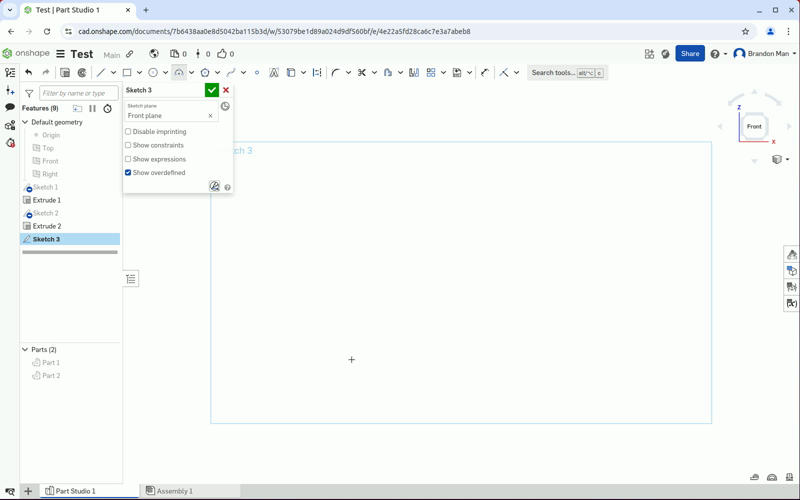
key_down(shift)
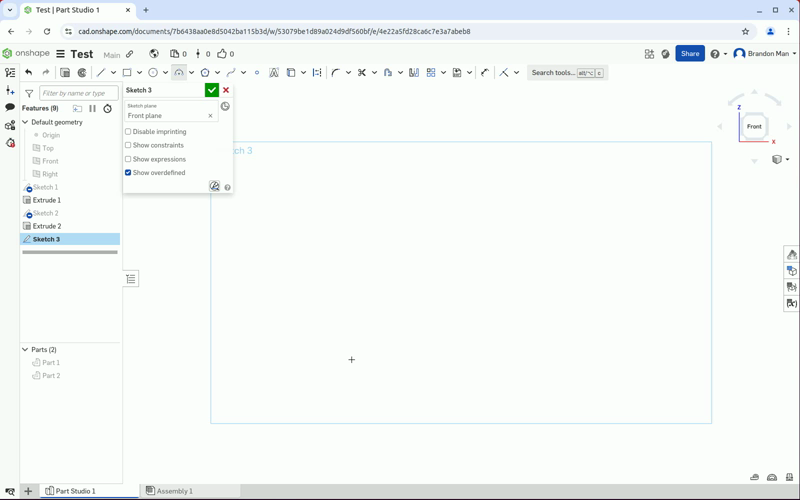
mouse_move(374, 378)
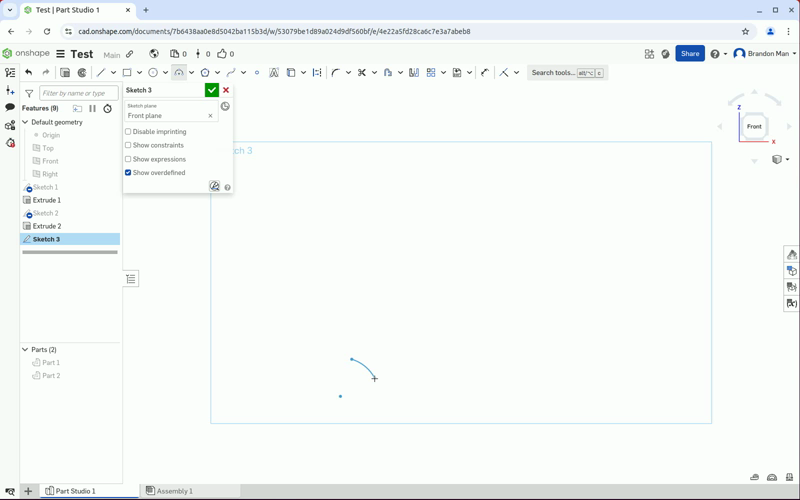
click(374, 378)
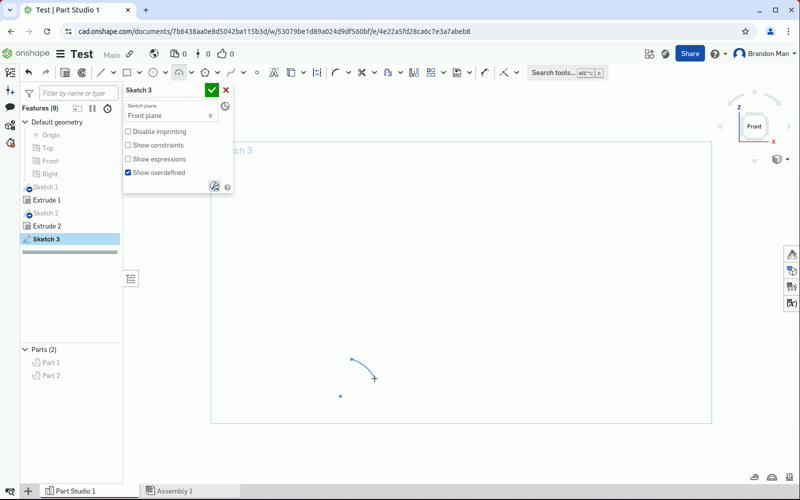
mouse_move(359, 373)
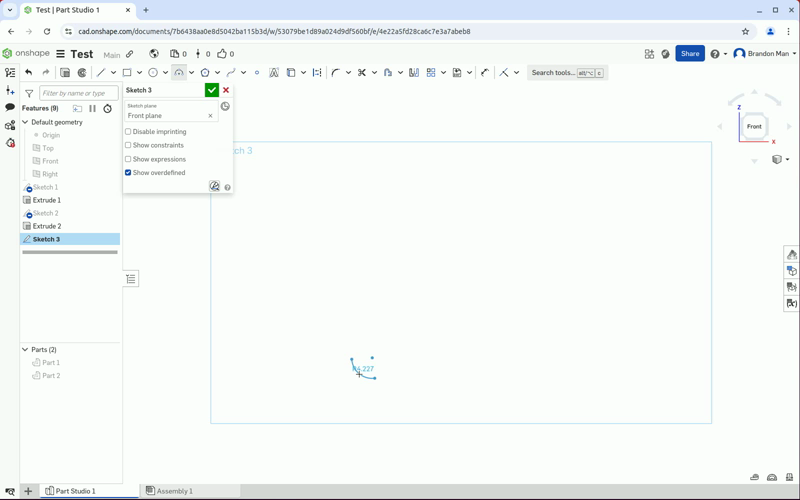
click(359, 373)
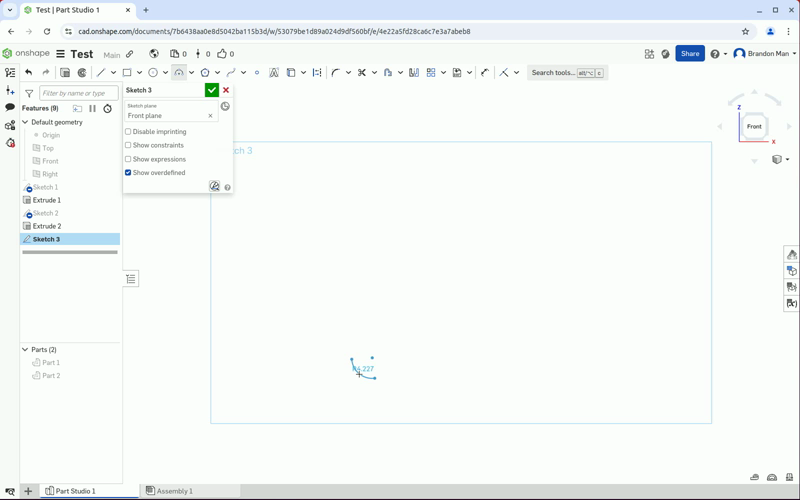
key_up(shift)
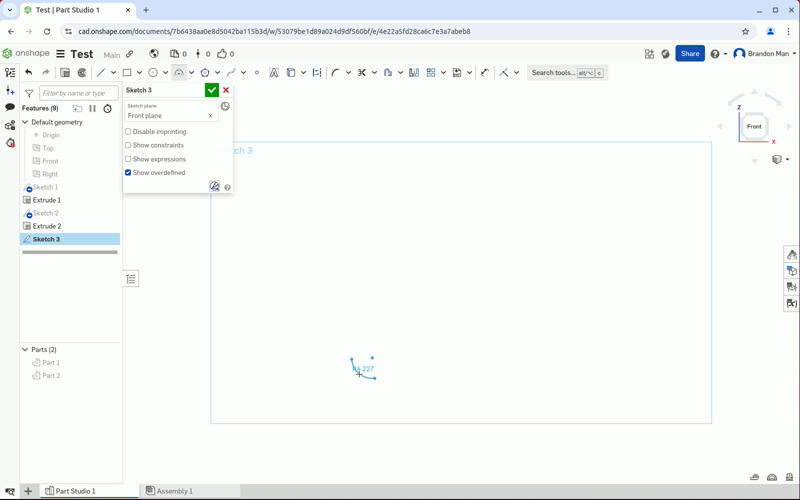
mouse_move(374, 378)
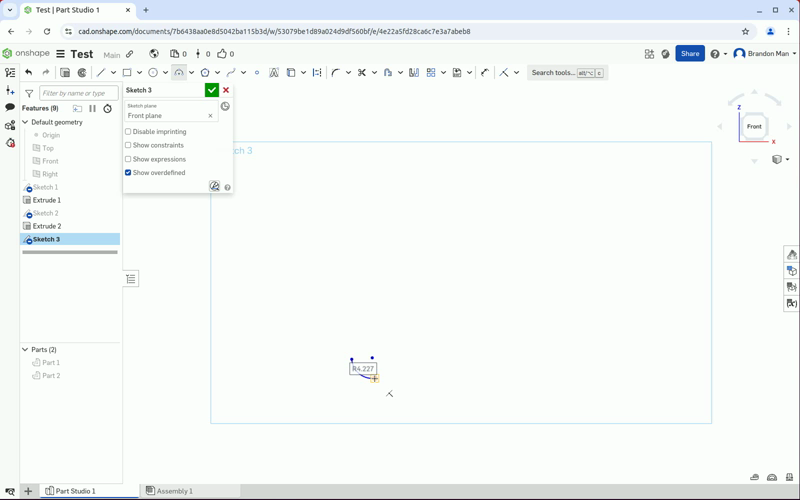
click(374, 378)
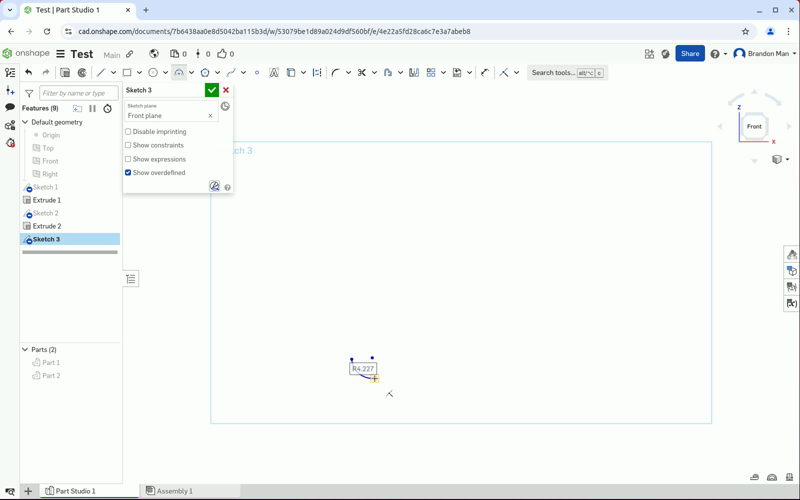
key_down(shift)
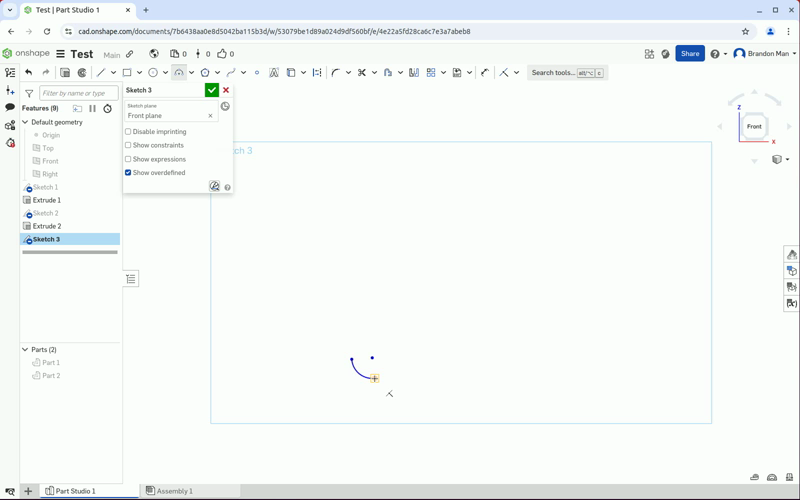
mouse_move(492, 394)
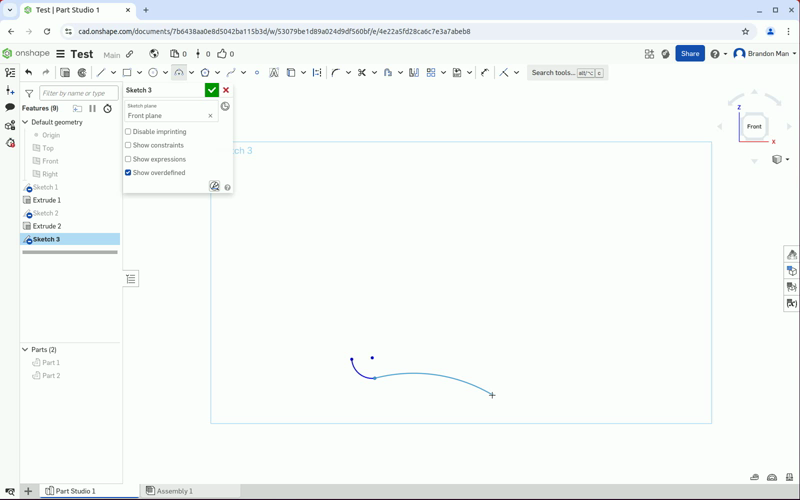
click(492, 394)
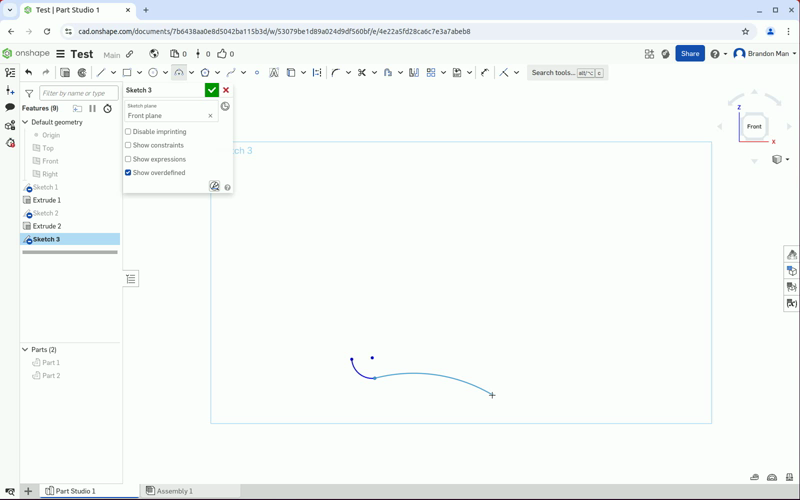
mouse_move(434, 379)
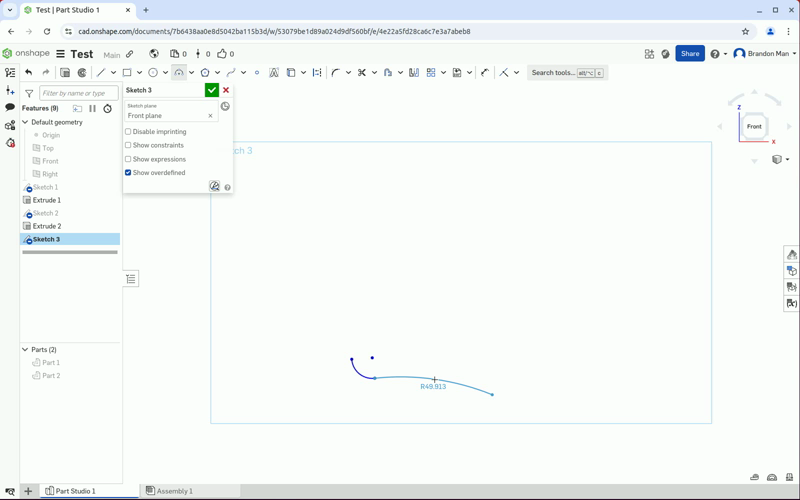
click(434, 379)
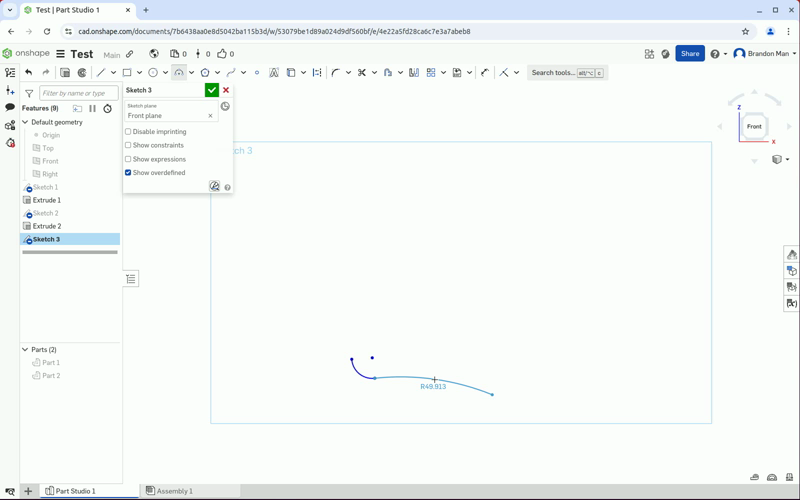
key_up(shift)
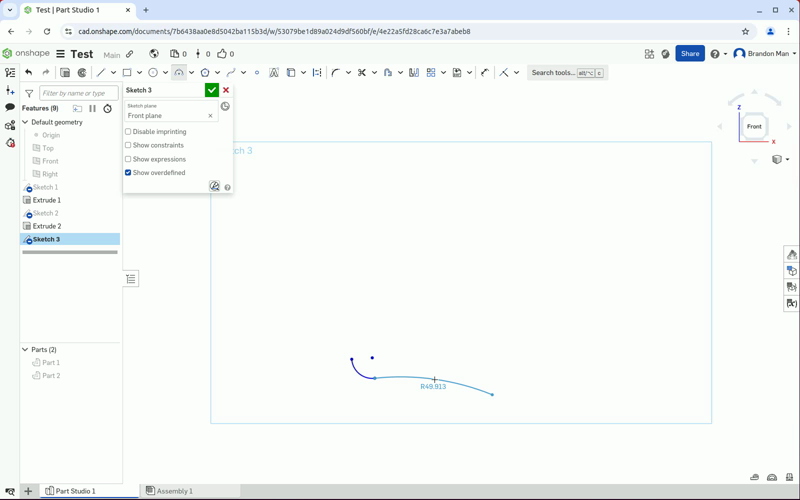
mouse_move(492, 394)
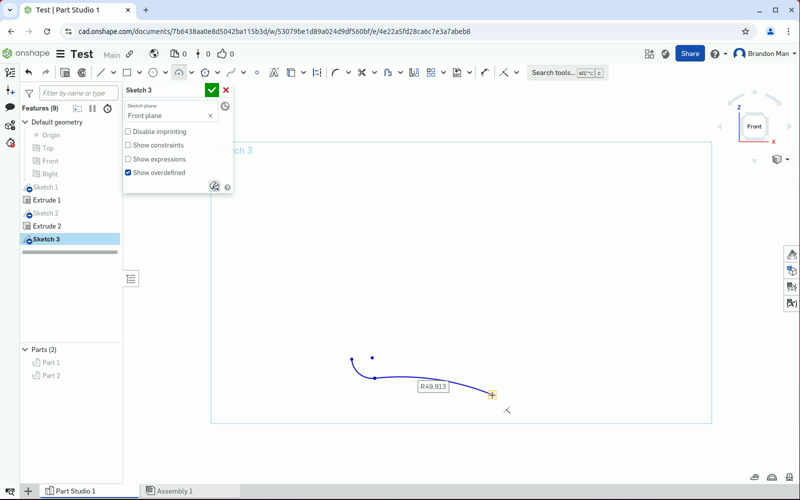
click(492, 394)
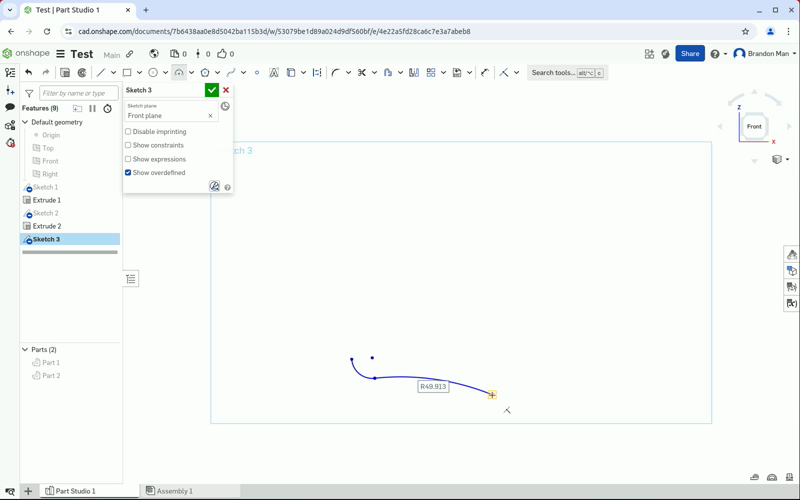
key_down(shift)
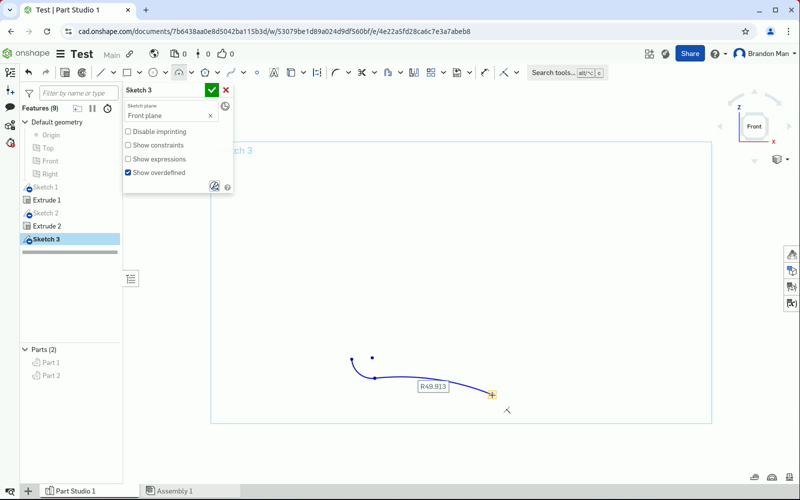
mouse_move(517, 380)
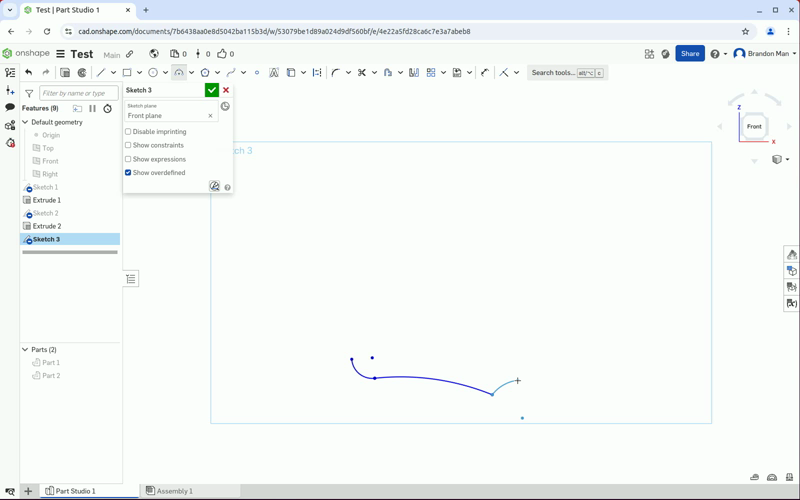
click(517, 380)
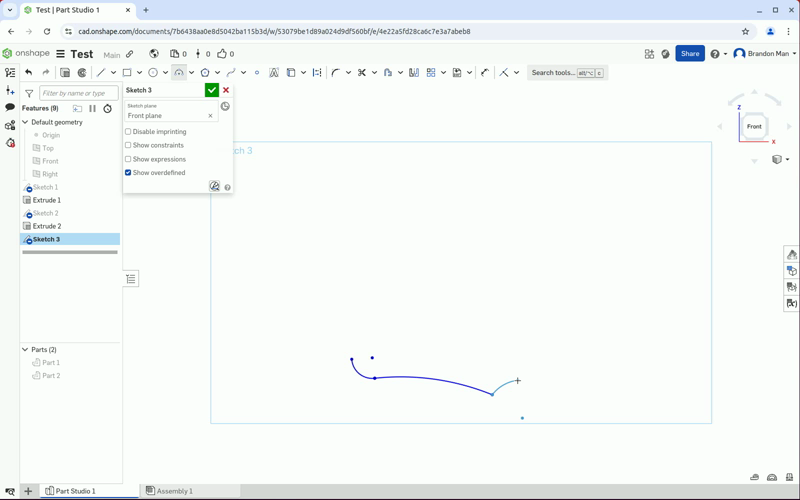
mouse_move(508, 393)
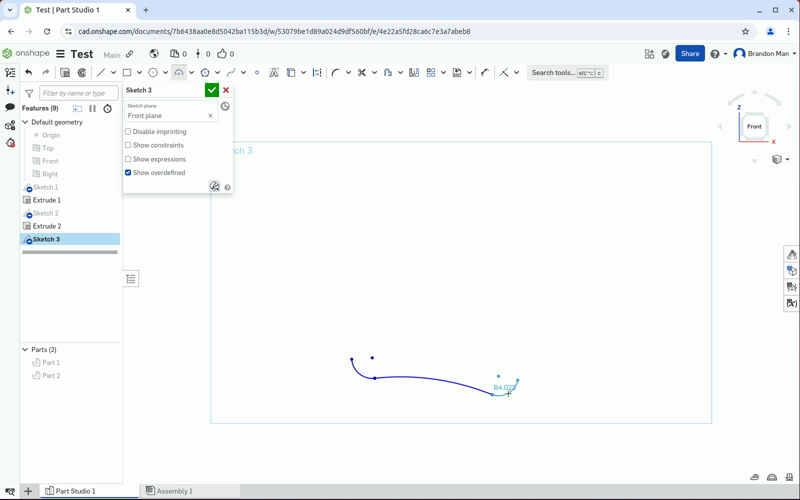
click(508, 393)
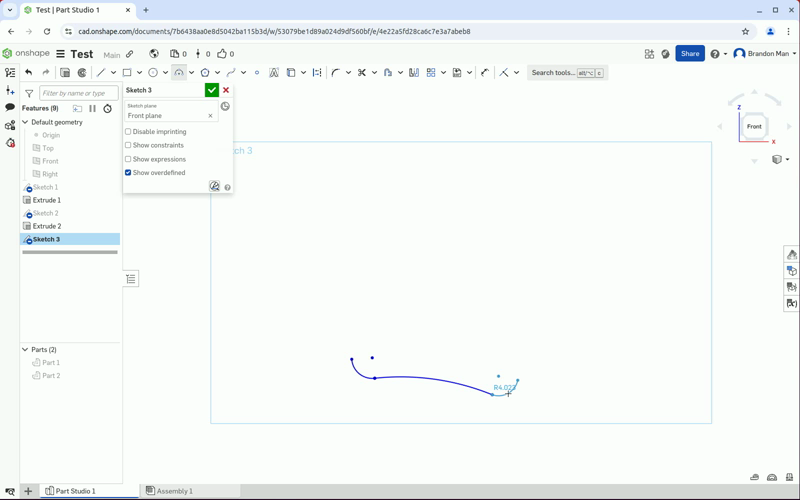
key_up(shift)
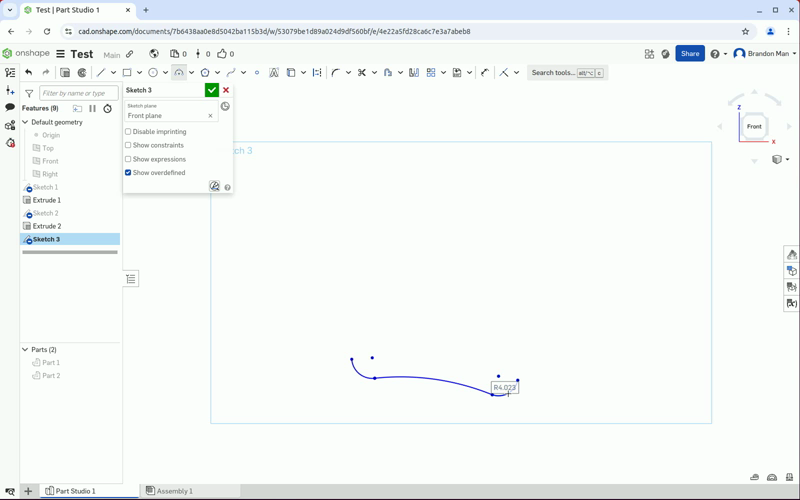
key(esc)
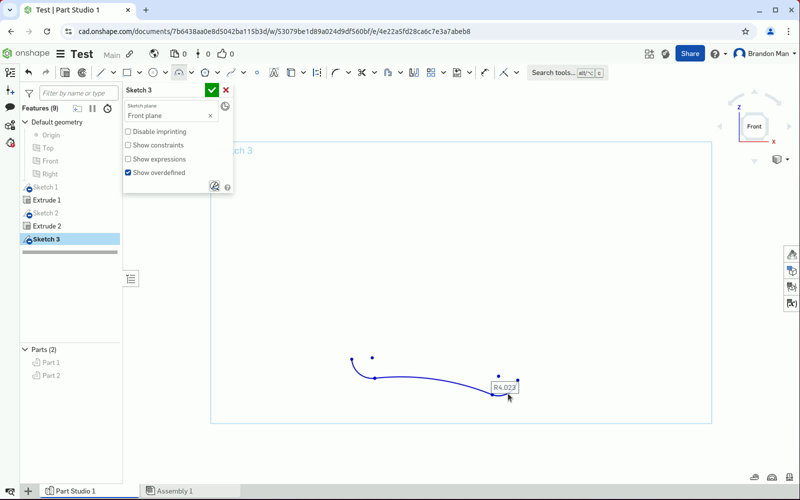
key(l)
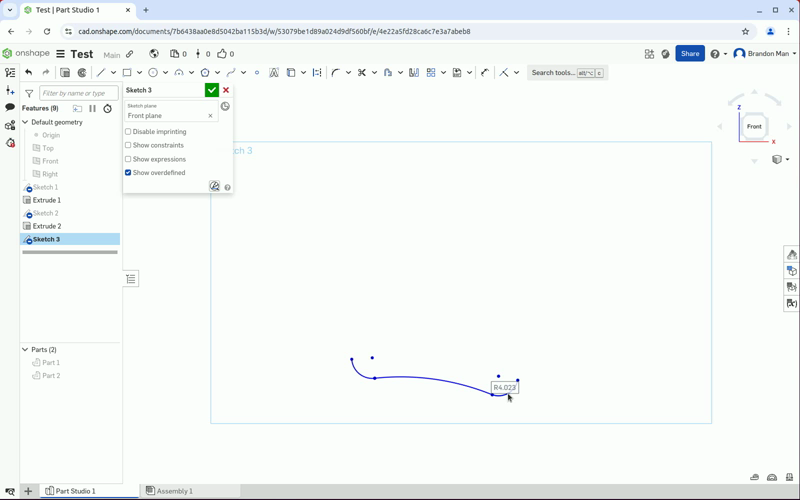
mouse_move(517, 380)
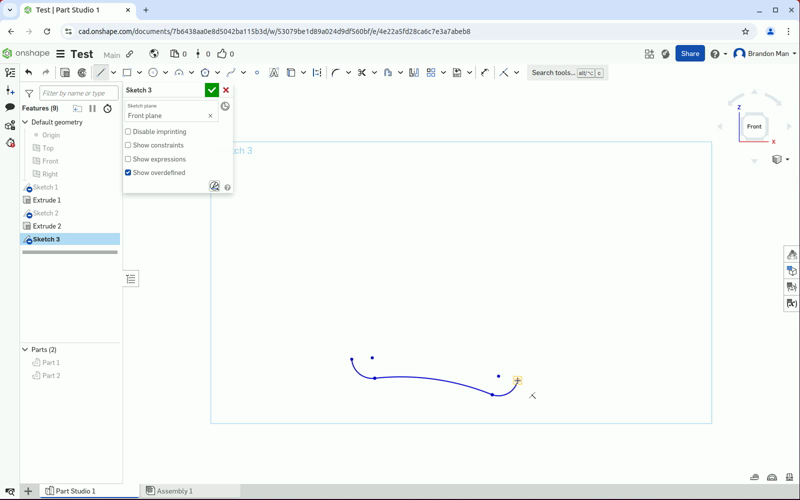
click(517, 380)
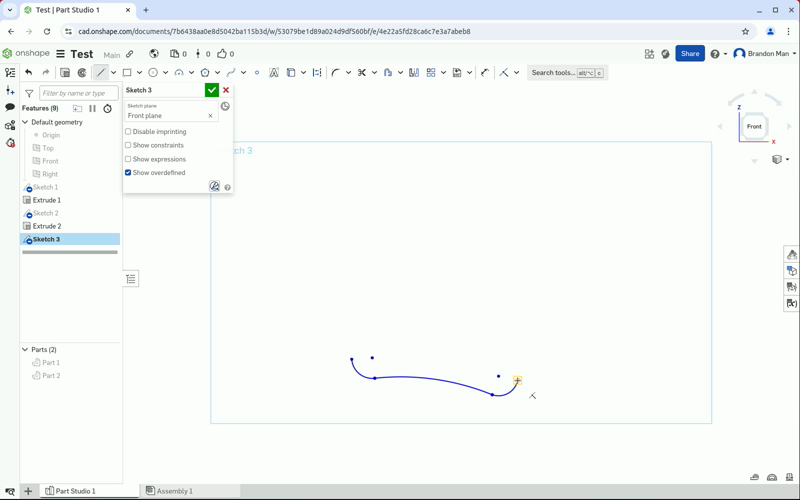
key_down(shift)
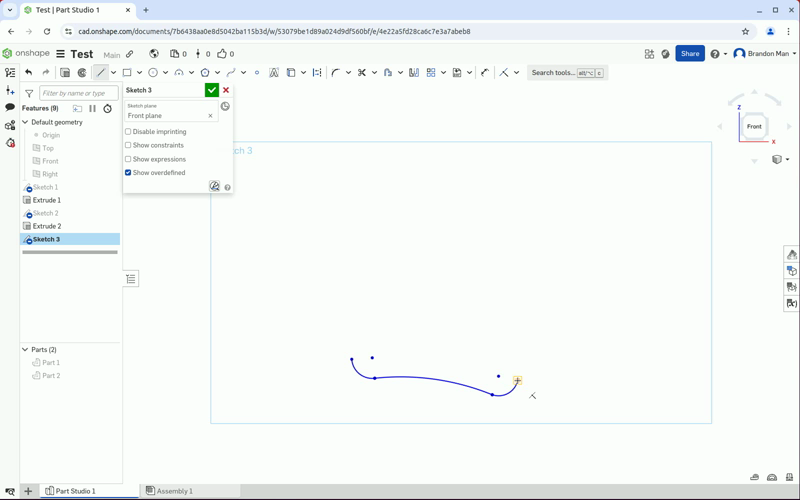
mouse_move(551, 258)
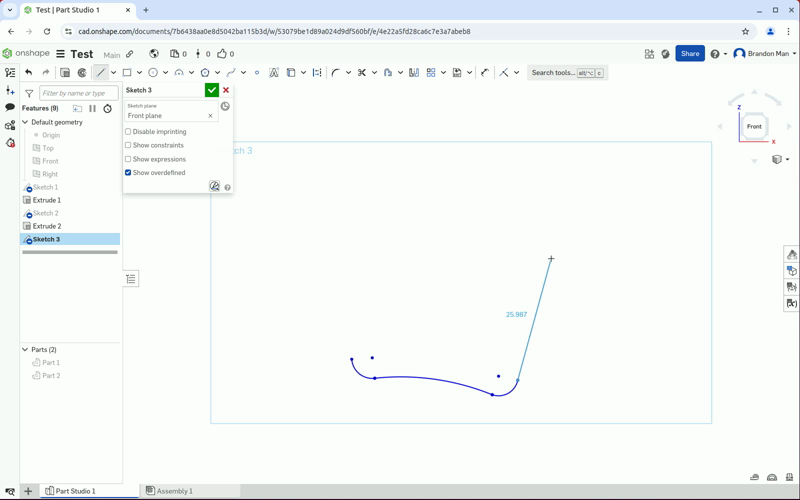
click(551, 258)
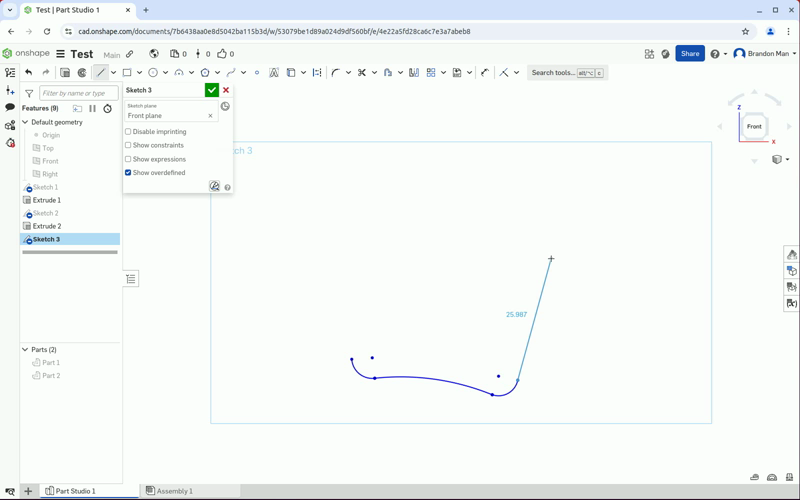
key_up(shift)
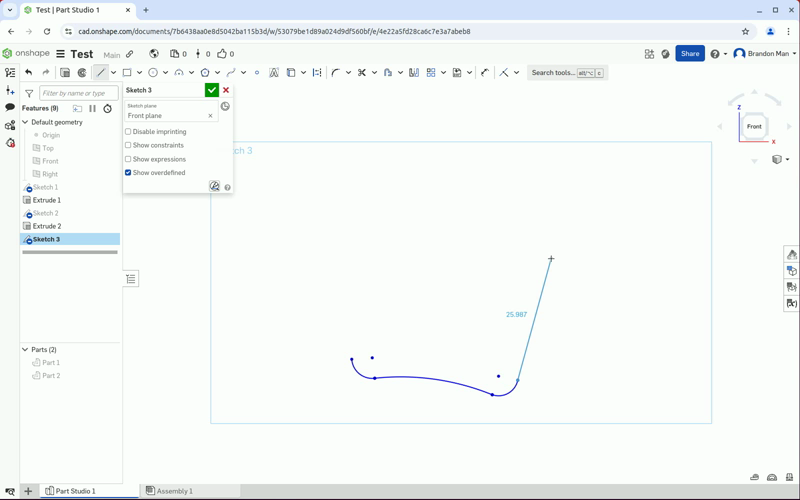
key(esc)
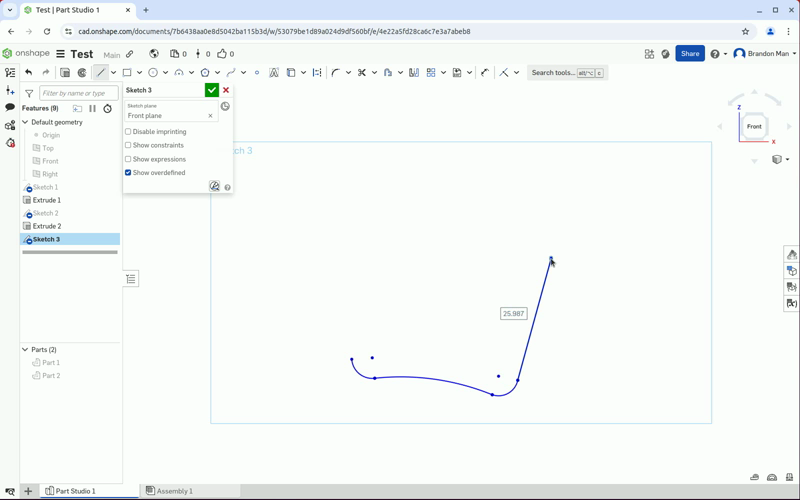
key(a)
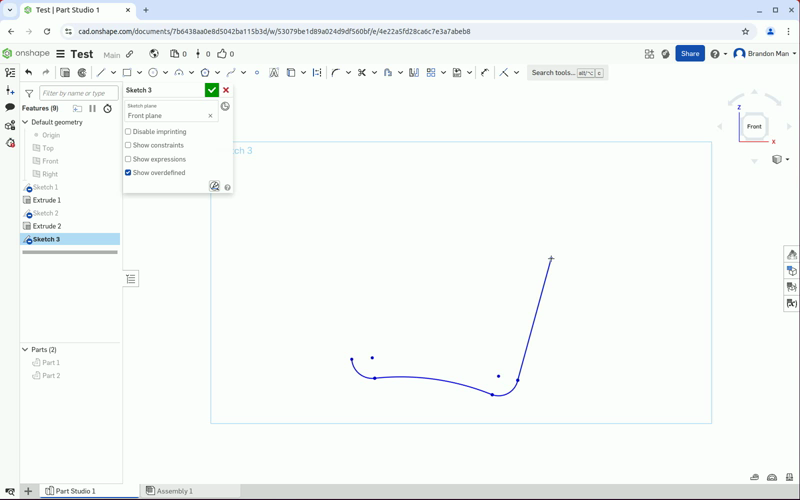
mouse_move(551, 258)
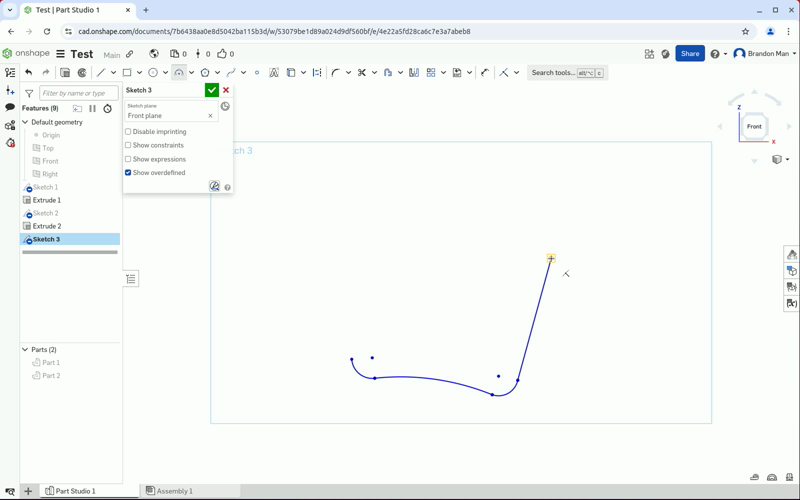
click(551, 258)
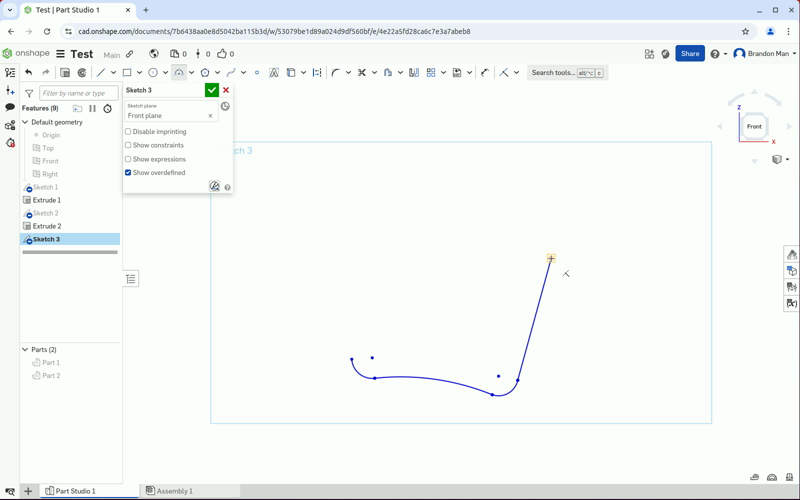
key_down(shift)
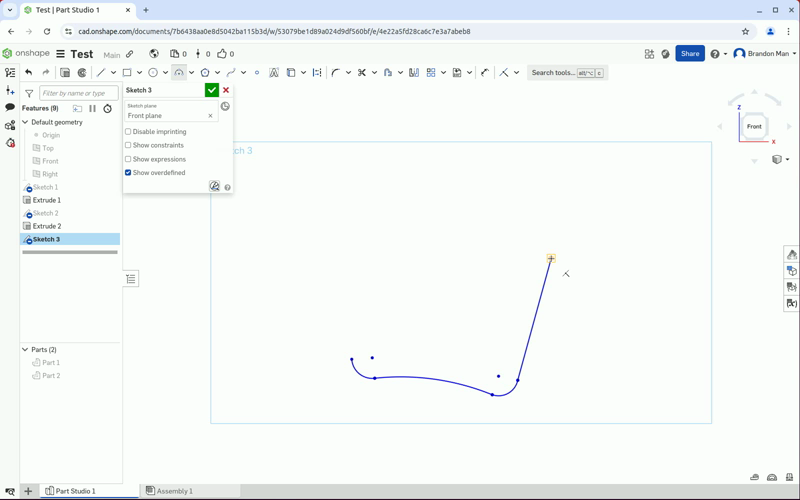
mouse_move(351, 231)
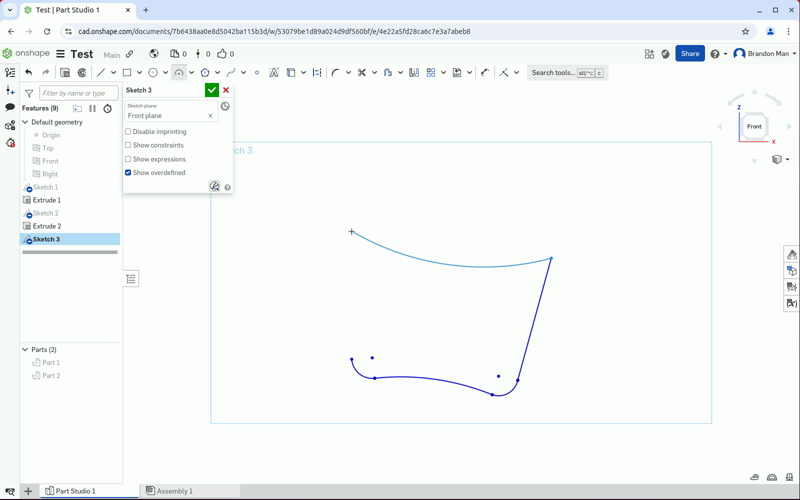
click(351, 231)
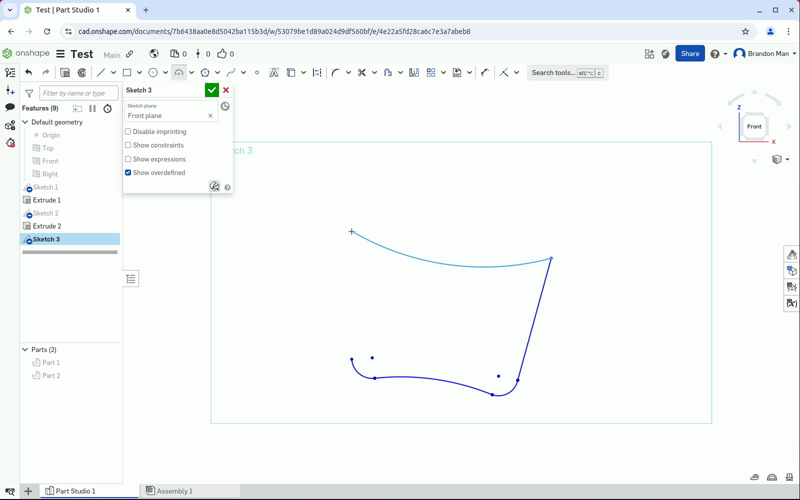
mouse_move(453, 231)
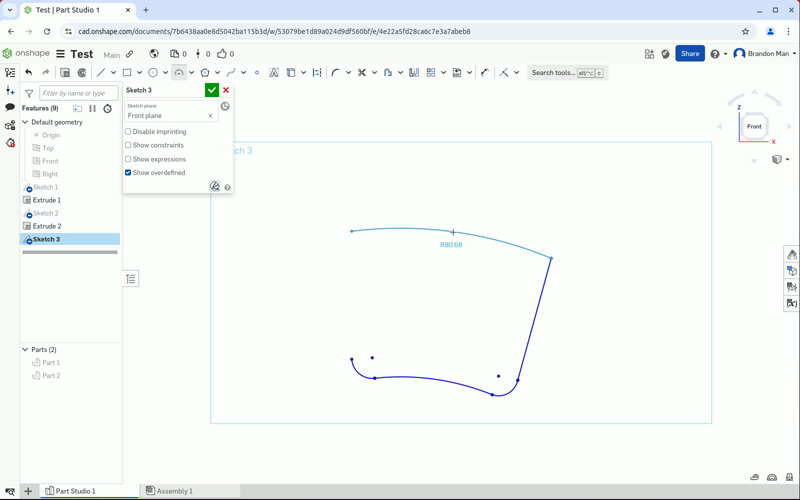
click(453, 231)
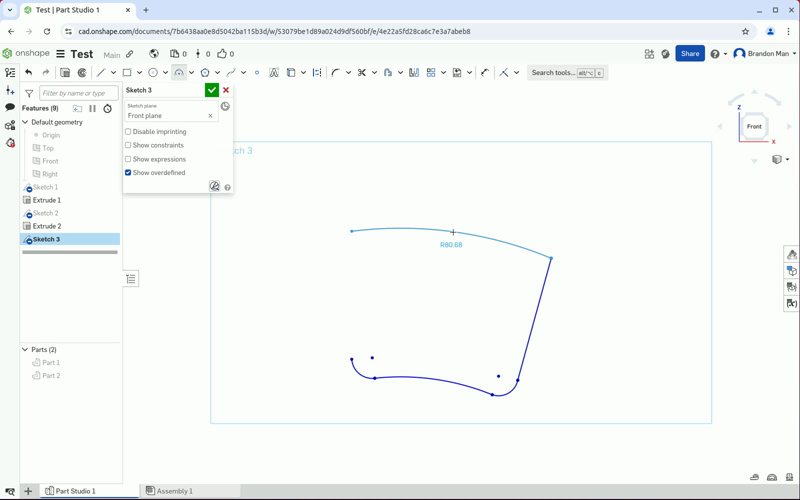
key_up(shift)
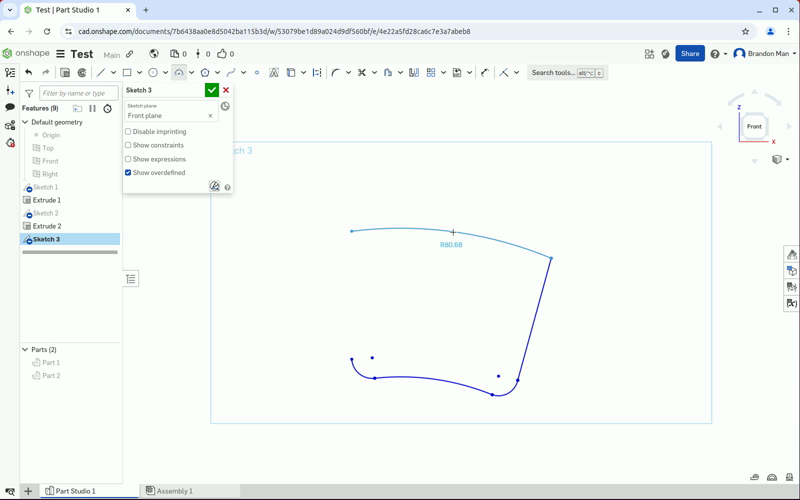
key(esc)
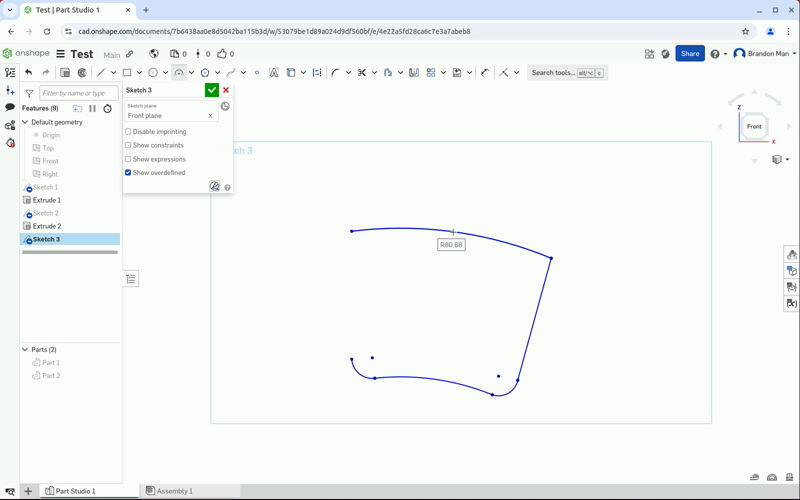
key(l)
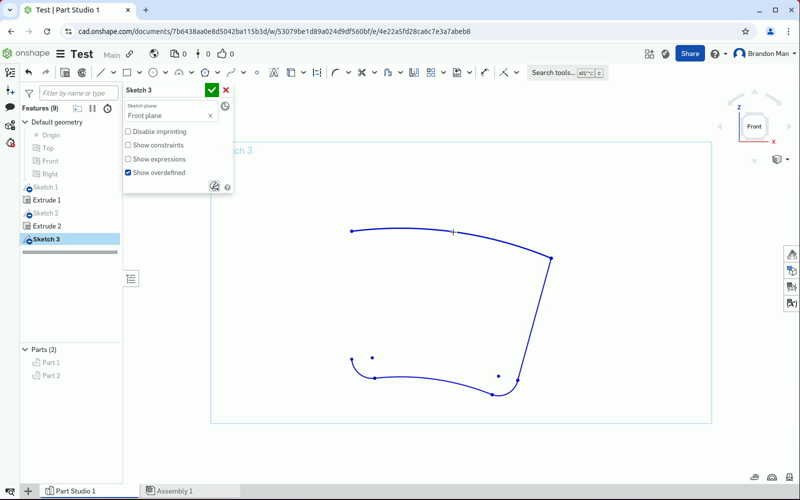
mouse_move(351, 231)
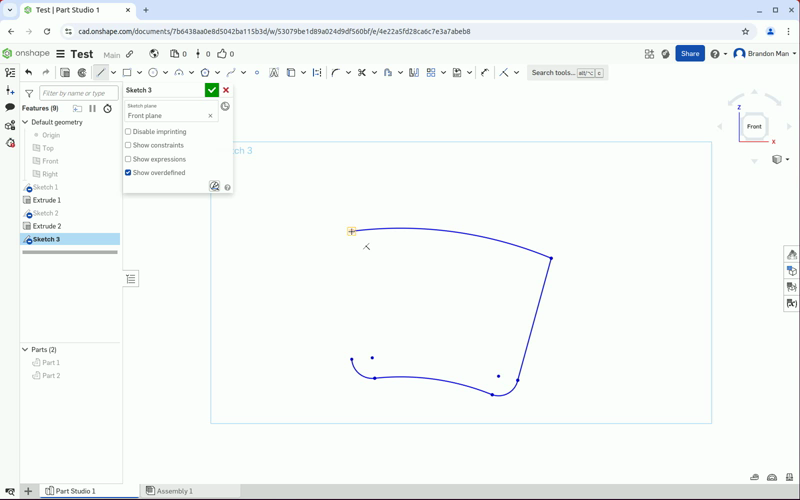
click(351, 231)
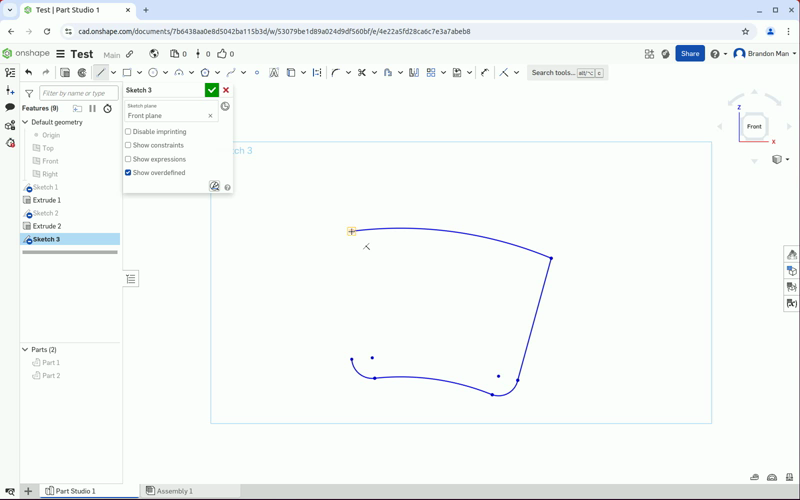
key_down(shift)
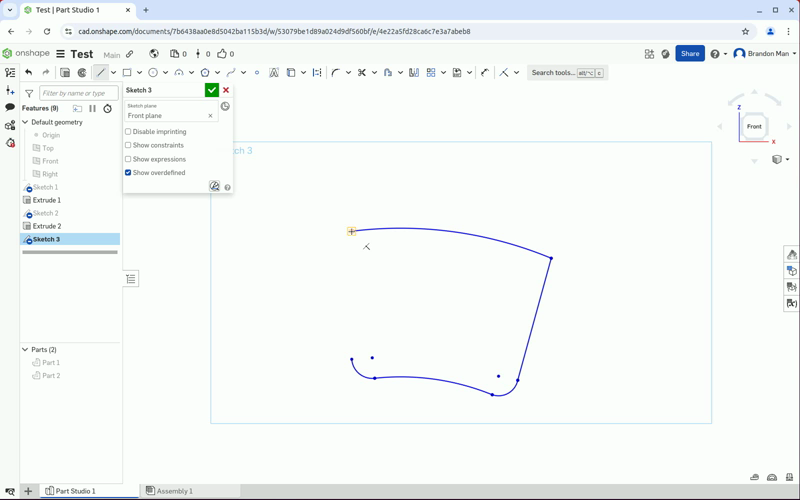
mouse_move(351, 359)
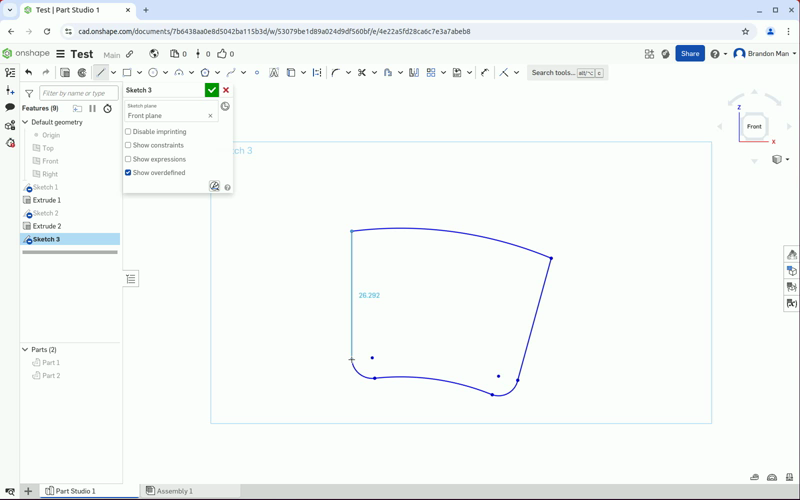
key_up(shift)
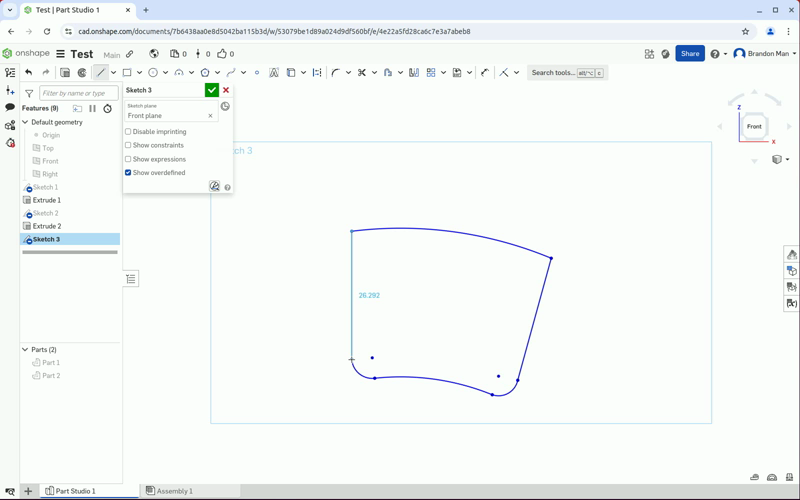
click(351, 359)
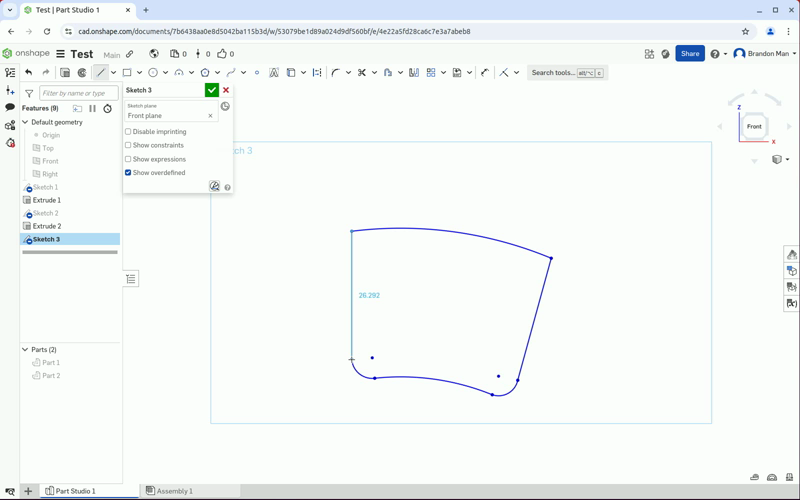
key(esc)
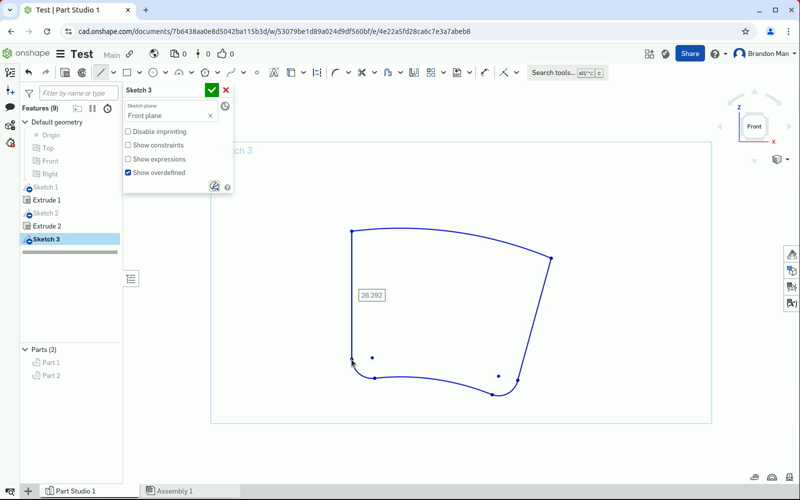
key(c)
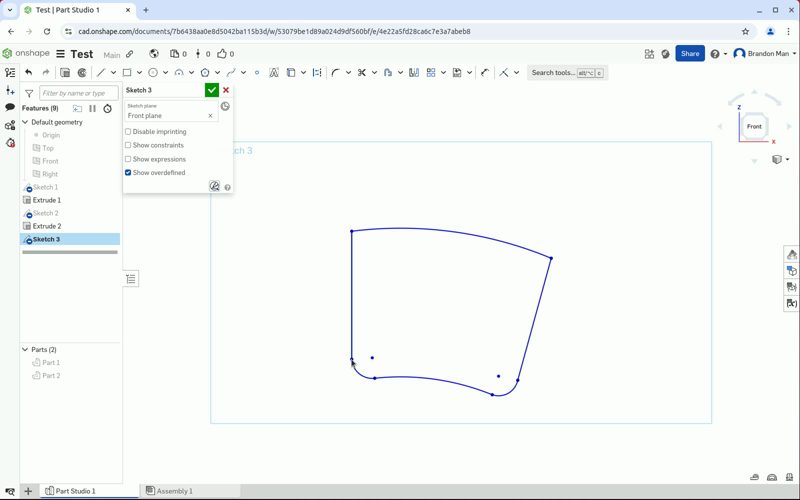
key_down(shift)
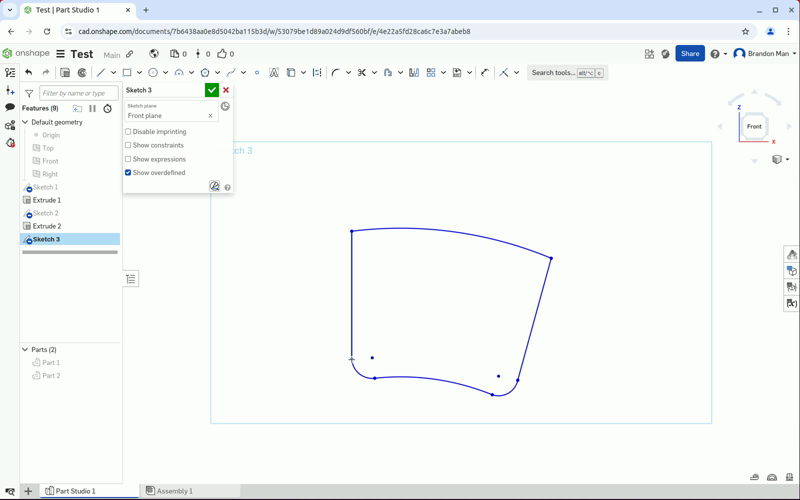
mouse_move(401, 327)
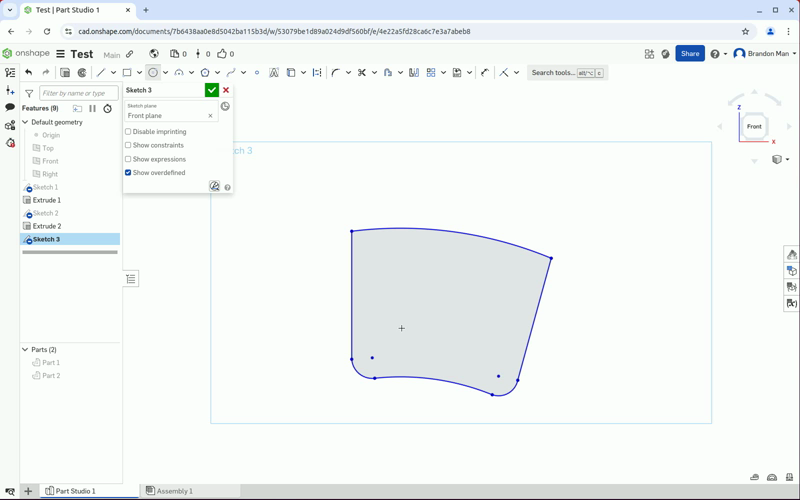
click(401, 327)
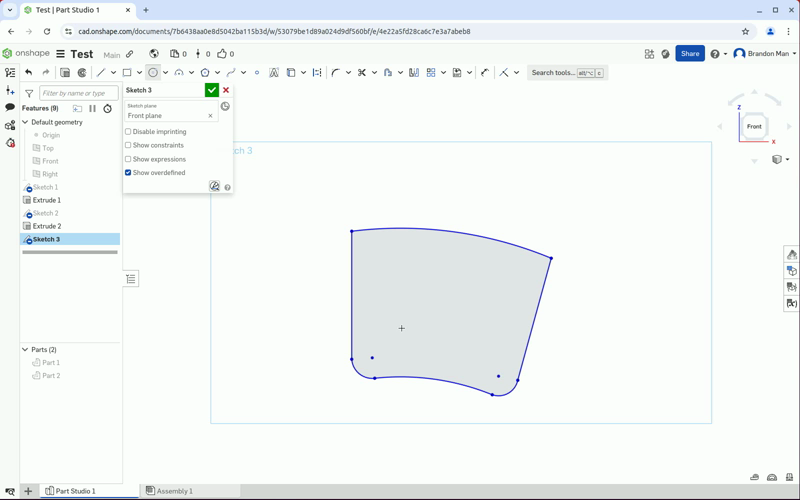
key_up(shift)
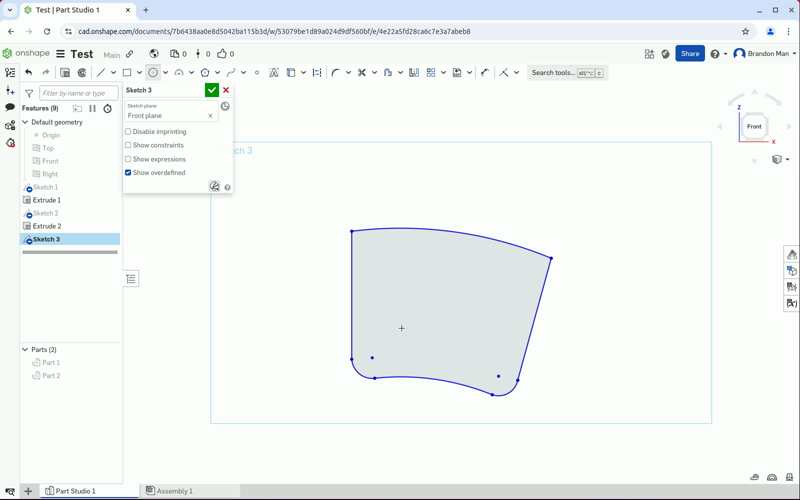
mouse_move(416, 327)
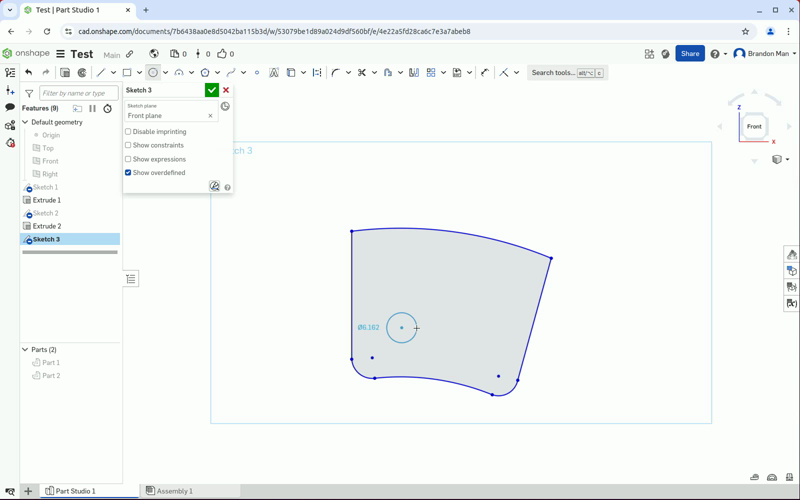
click(416, 327)
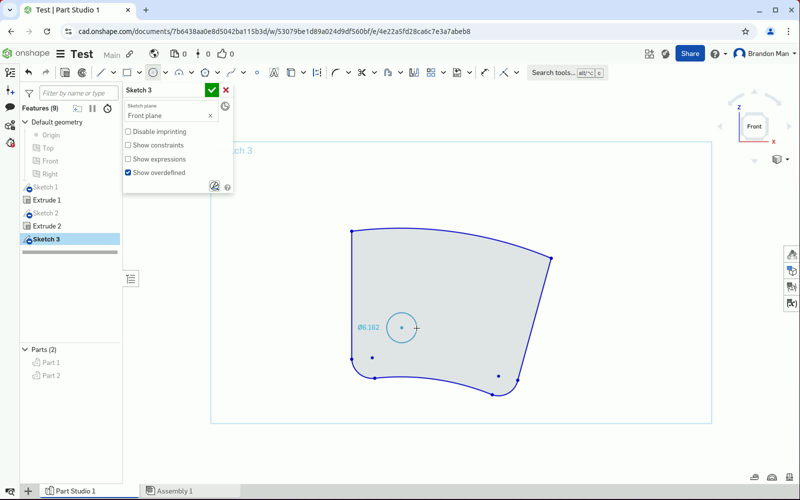
key(esc)
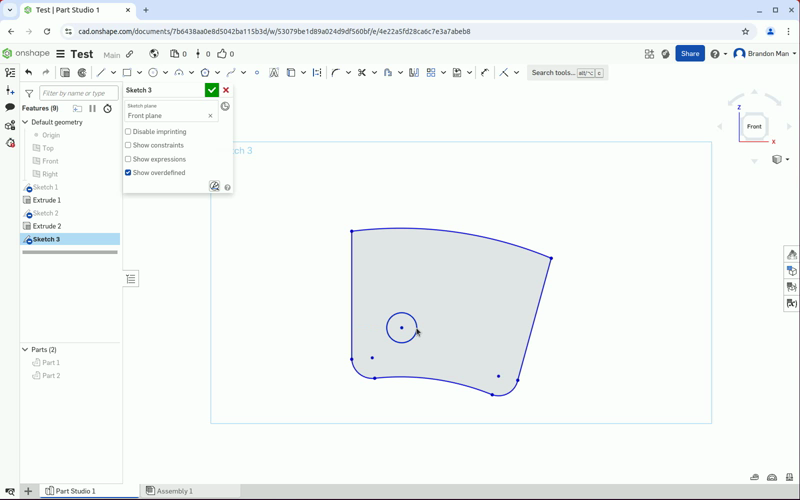
key(c)
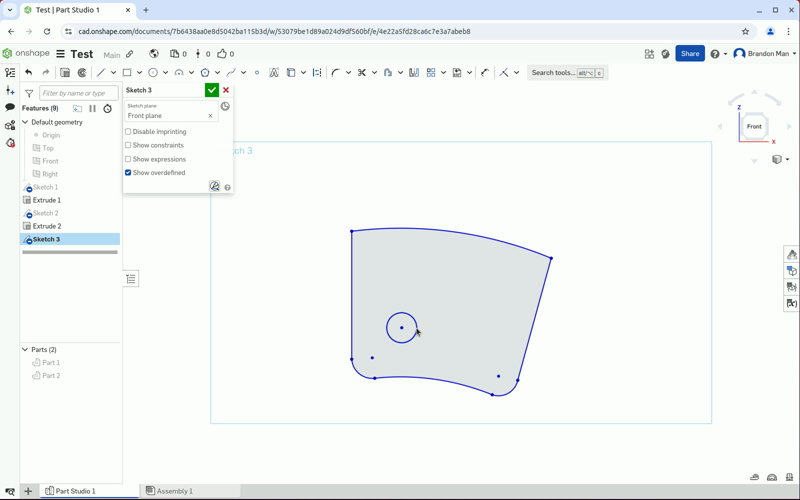
key_down(shift)
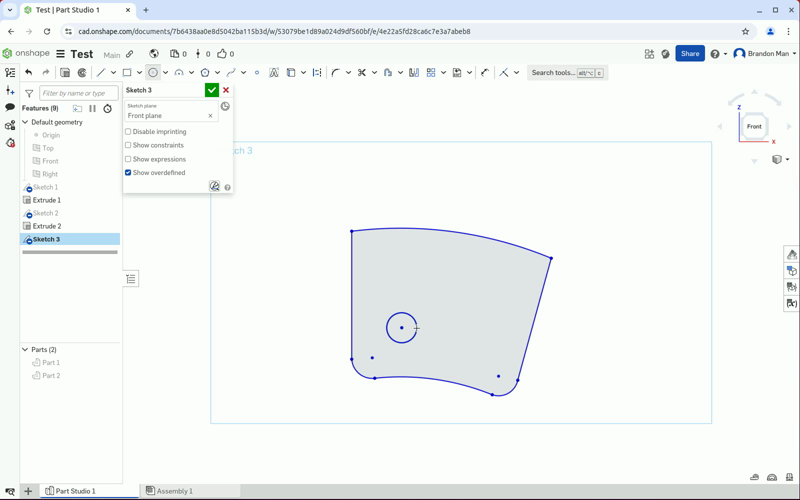
mouse_move(477, 338)
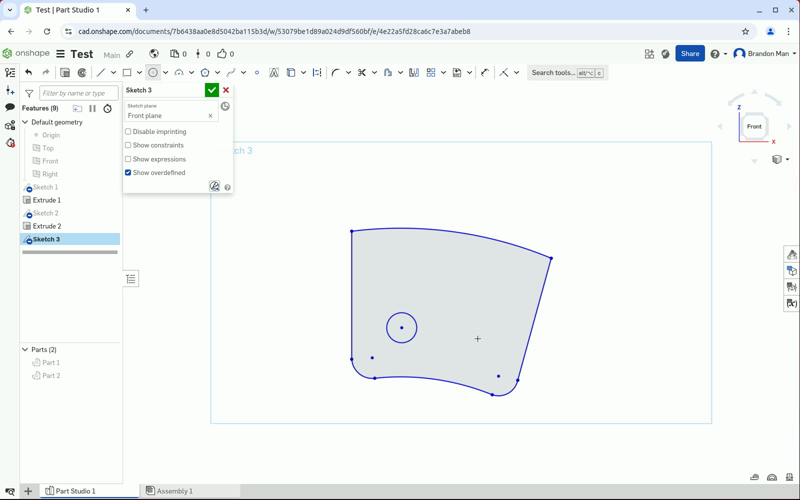
click(477, 338)
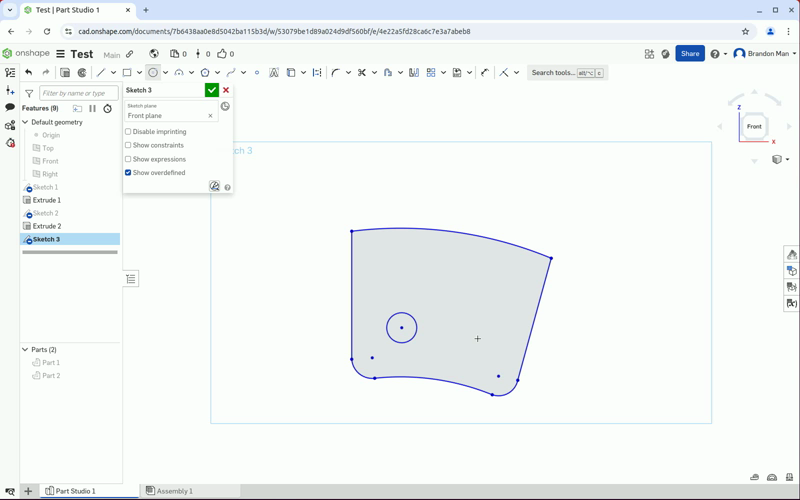
key_up(shift)
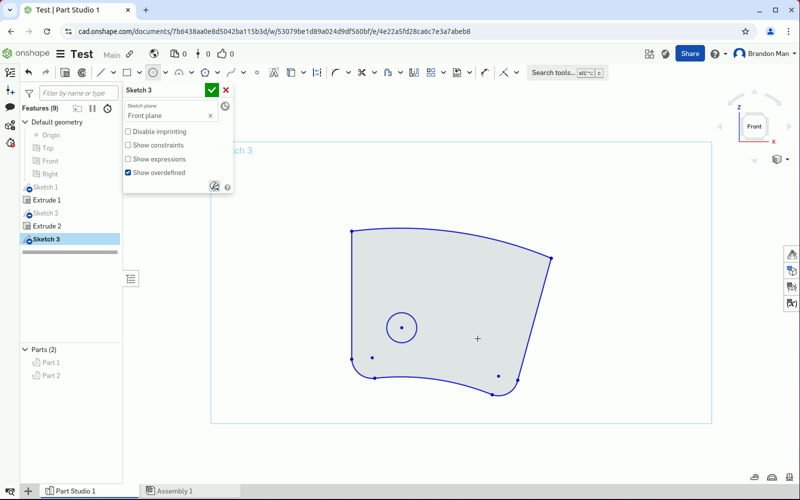
mouse_move(492, 338)
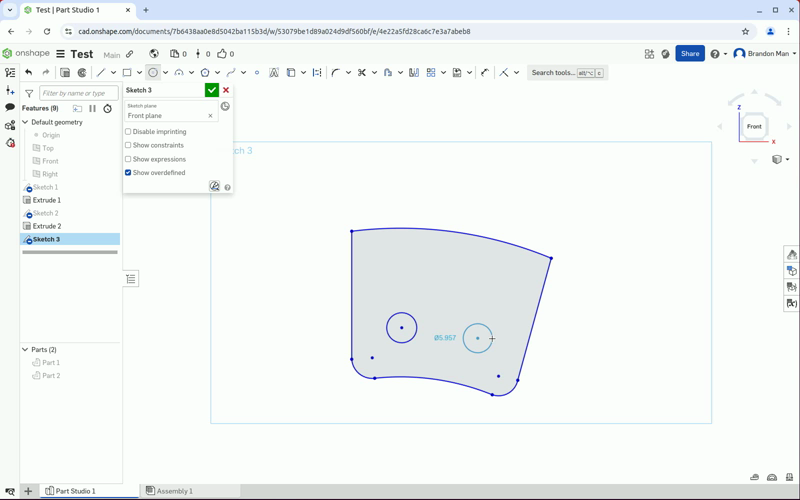
click(492, 338)
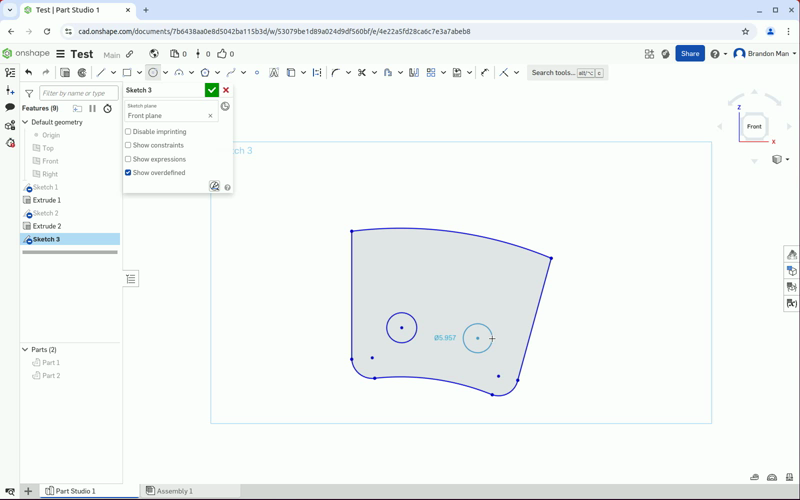
key(esc)
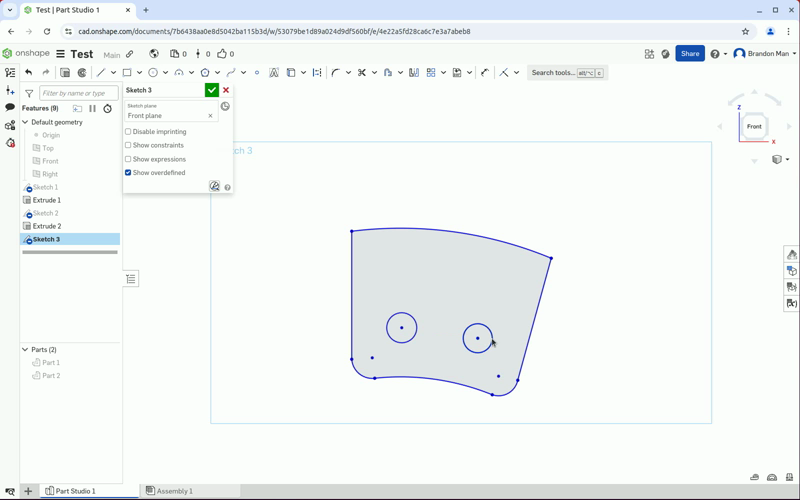
mouse_move(500, 260)
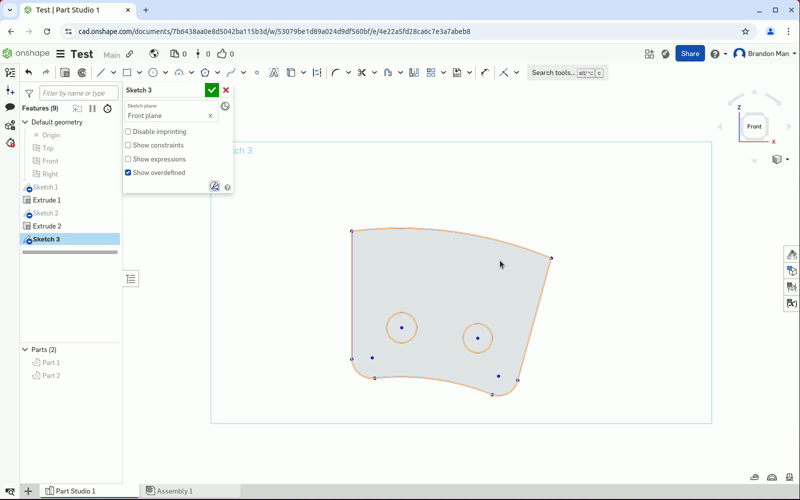
click(500, 260)
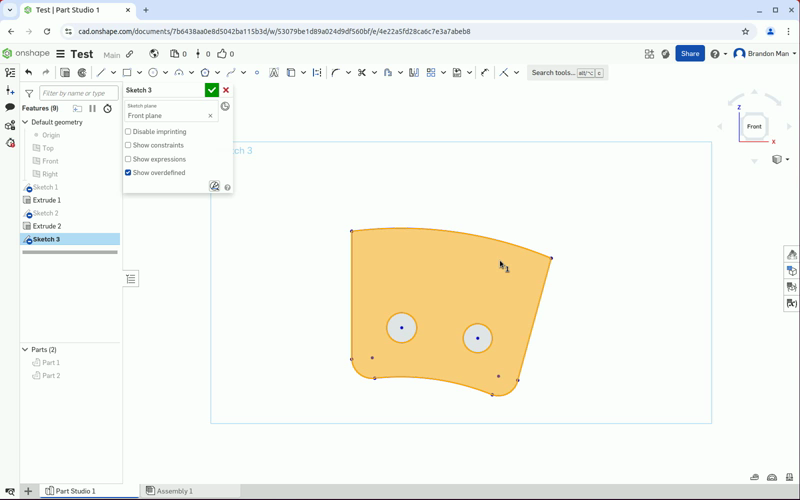
mouse_move(73, 352)
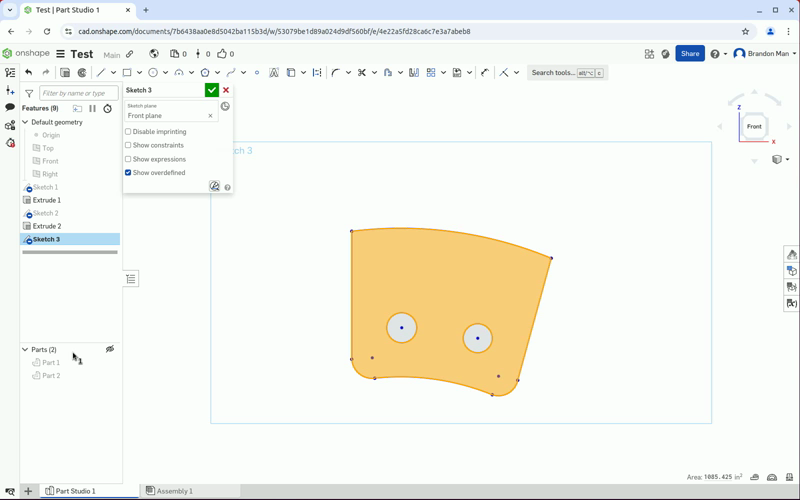
key(shift+y)
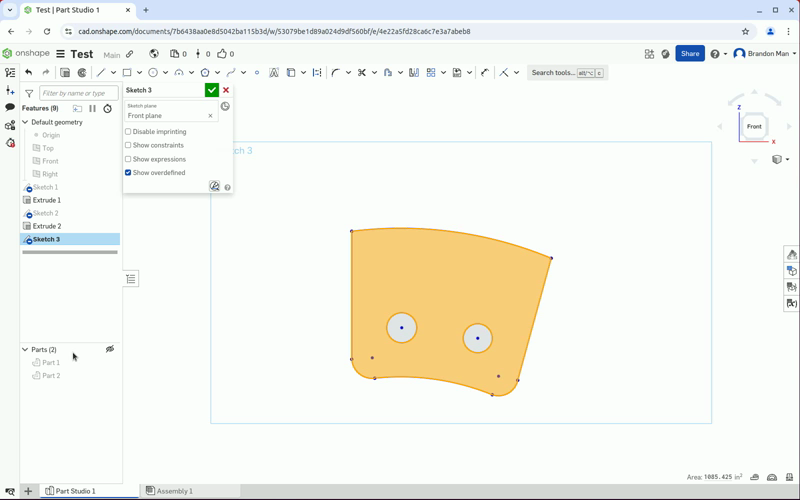
key(shift+e)
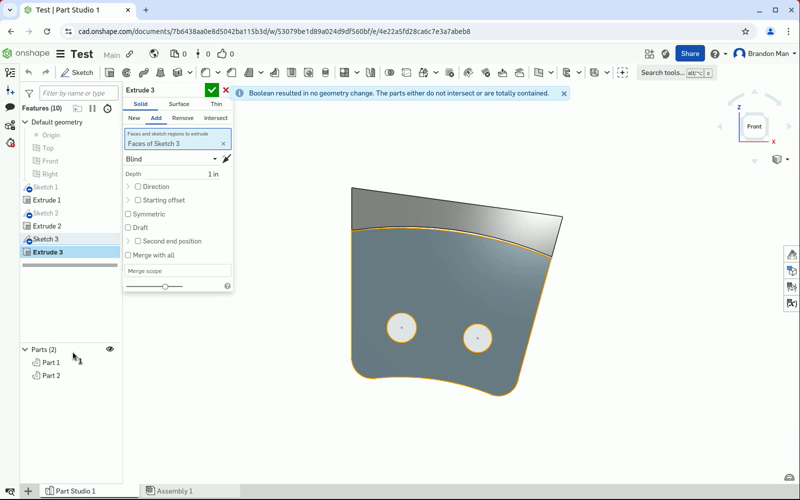
mouse_move(143, 106)
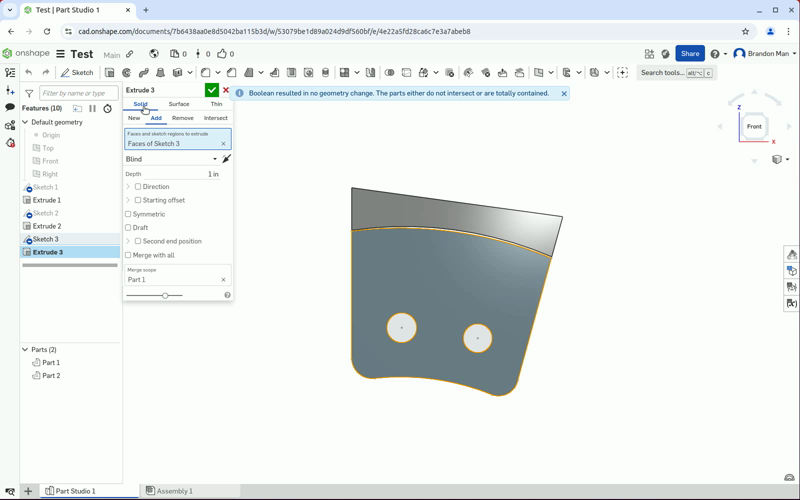
click(143, 106)
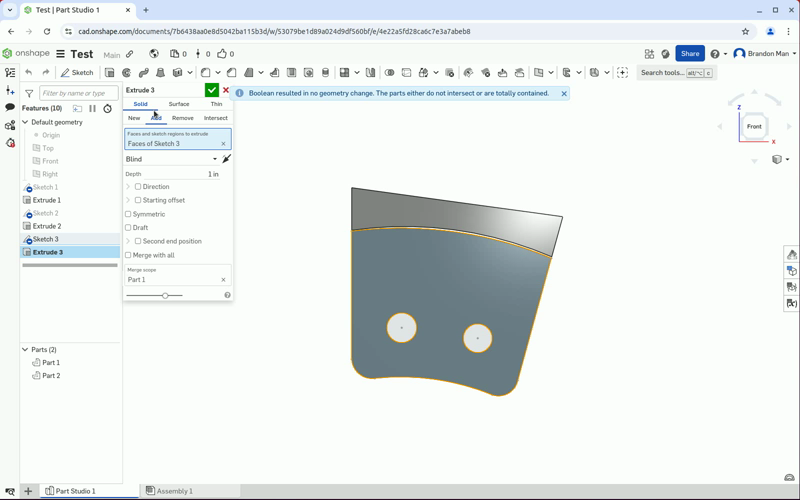
mouse_move(186, 120)
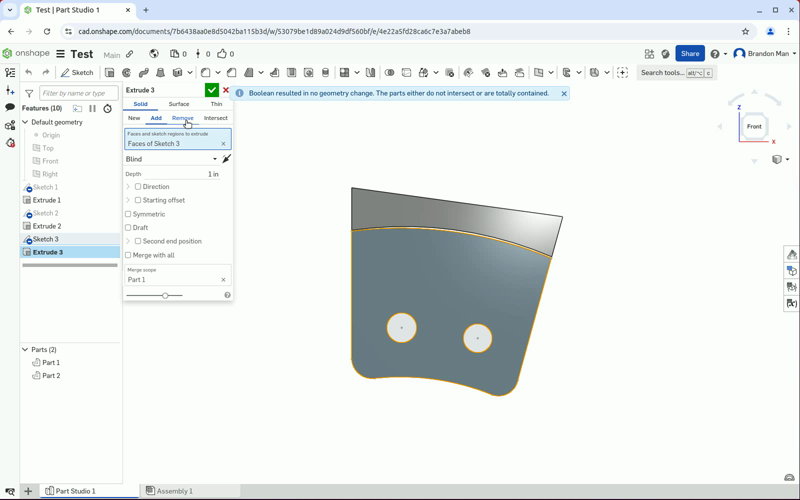
click(186, 120)
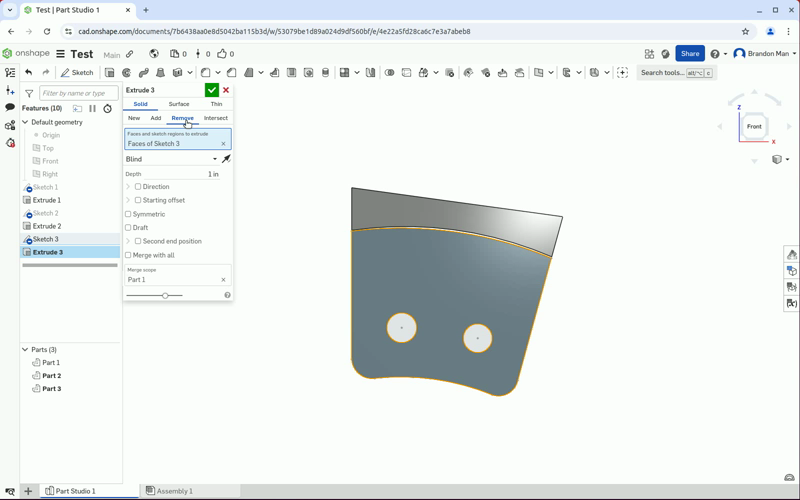
key(tab, 4)
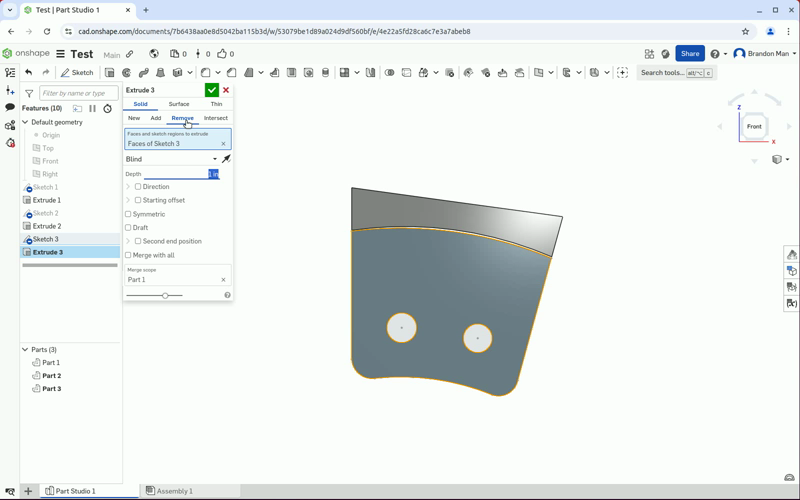
text(-25.034)
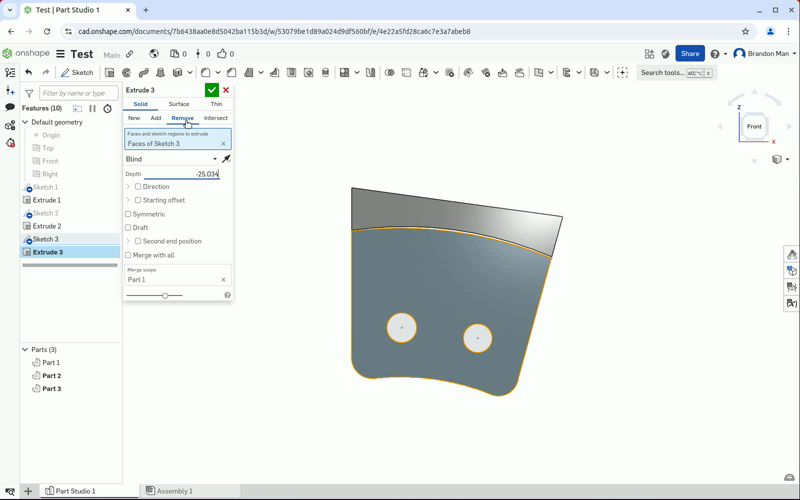
key(tab, 3)
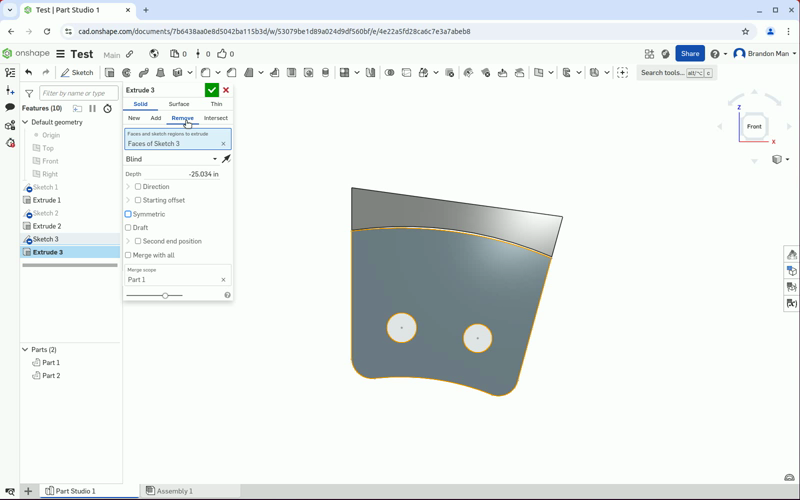
key(space)
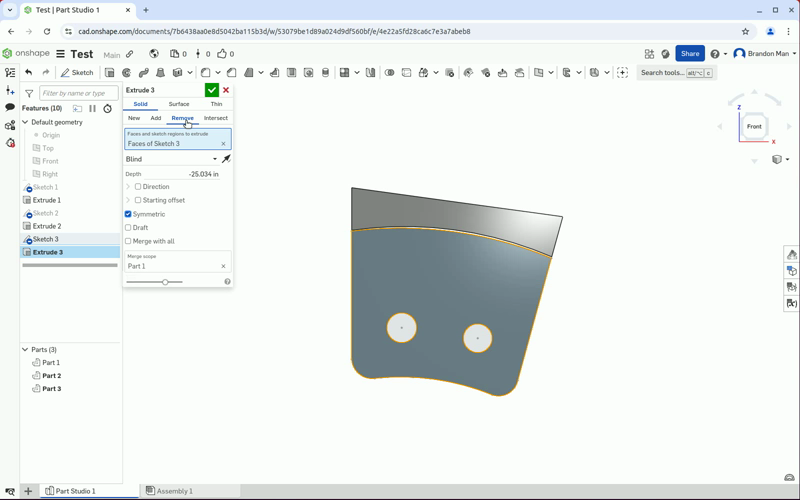
key(tab, 2)
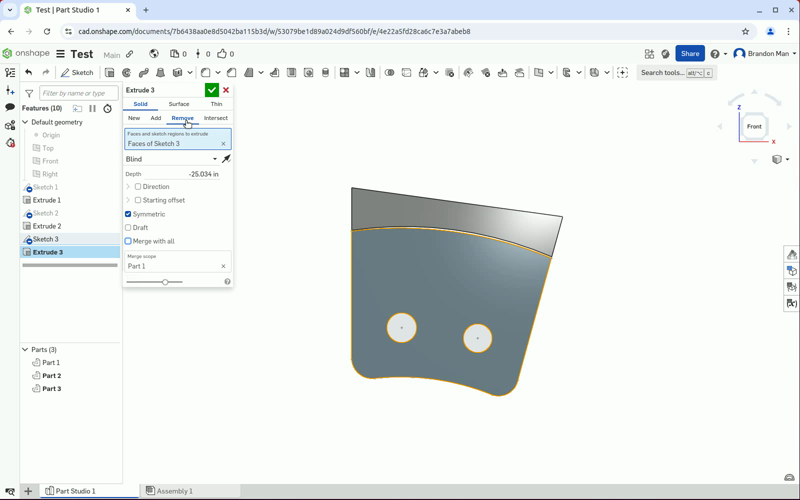
key(space)
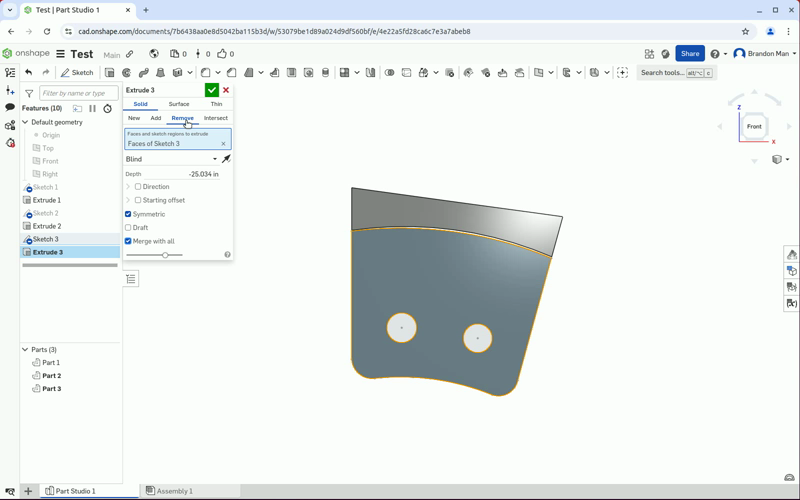
key(enter)
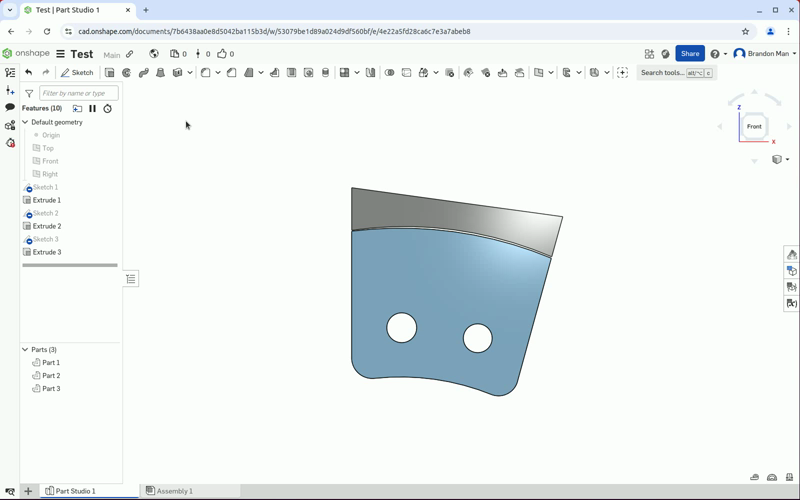
key(shift+h)
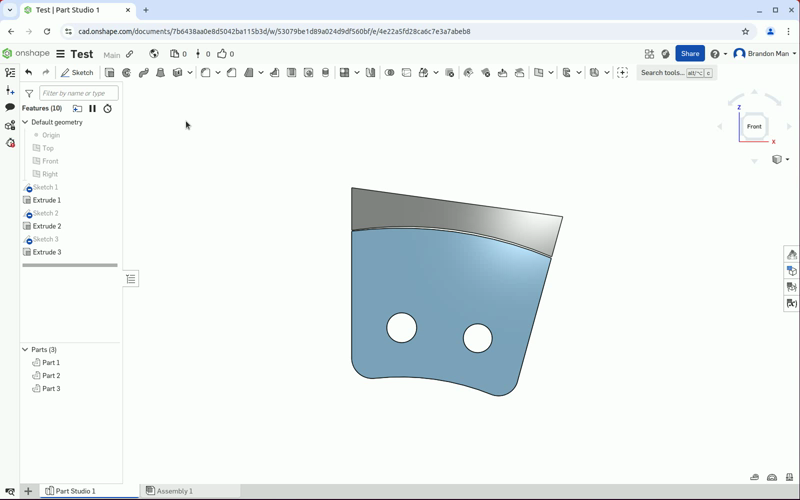
key(shift+h)
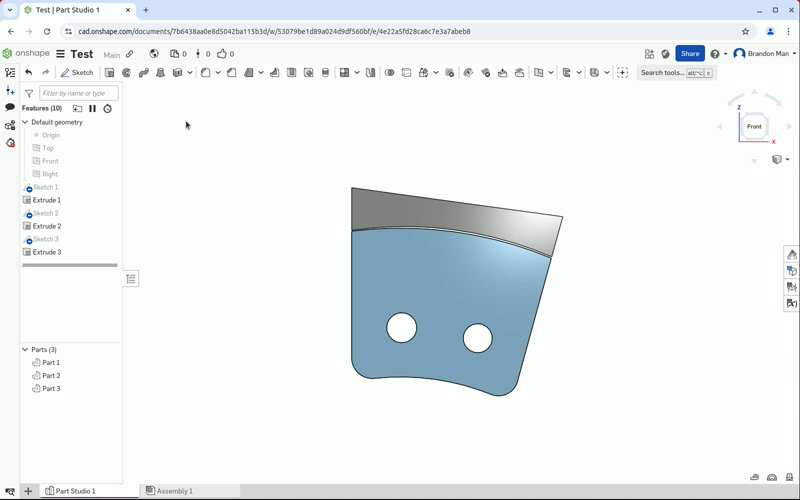
mouse_move(73, 189)
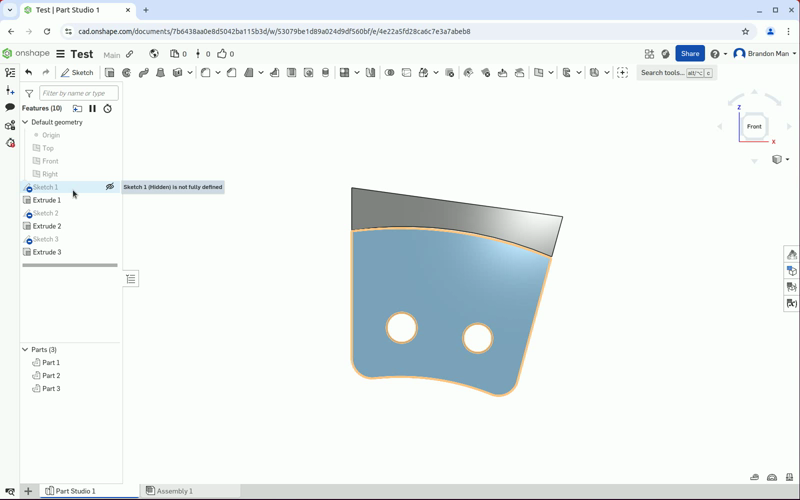
click(73, 189)
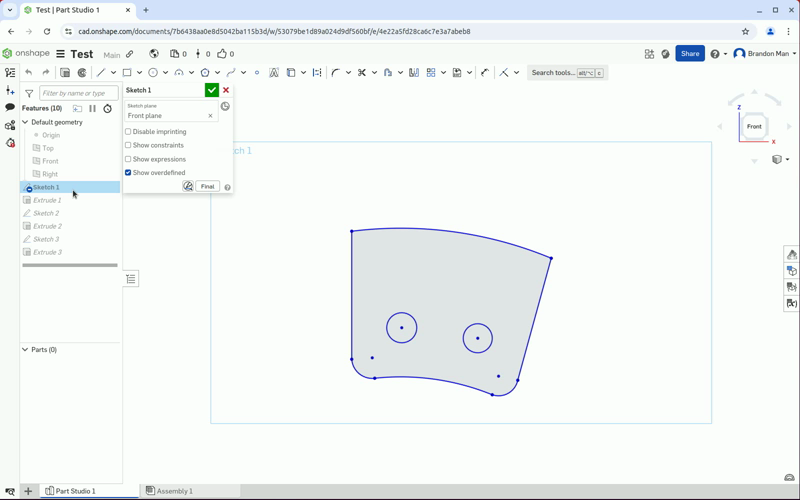
mouse_move(229, 92)
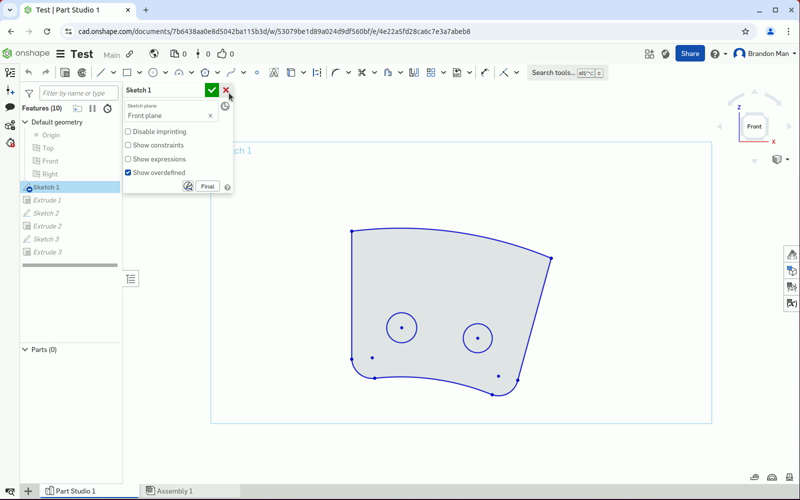
click(229, 92)
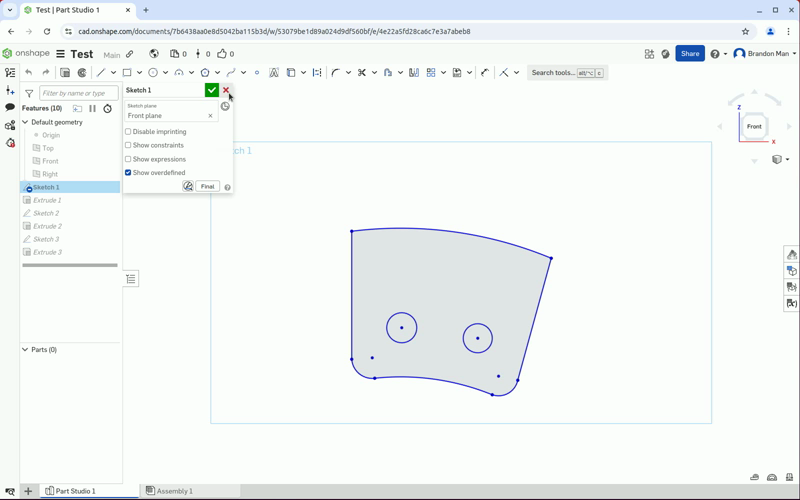
key(shift+s)
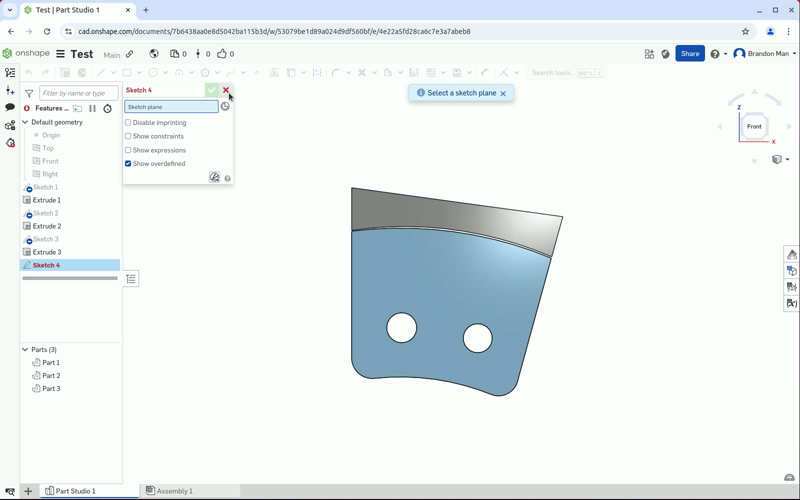
mouse_move(73, 163)
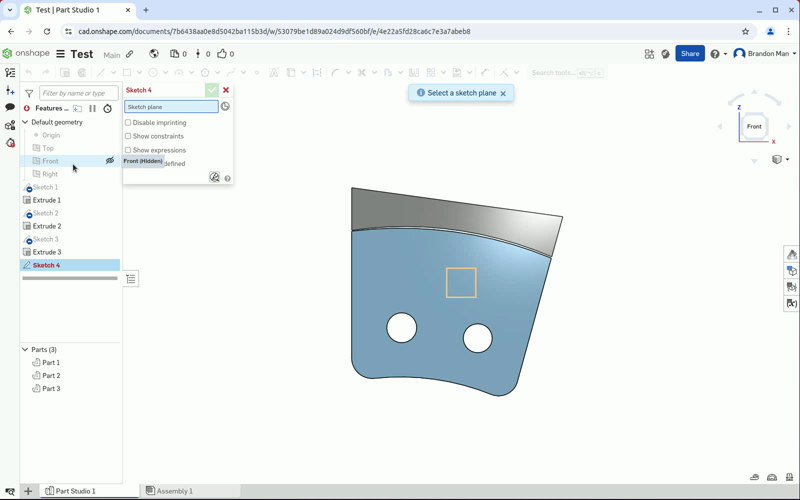
click(73, 163)
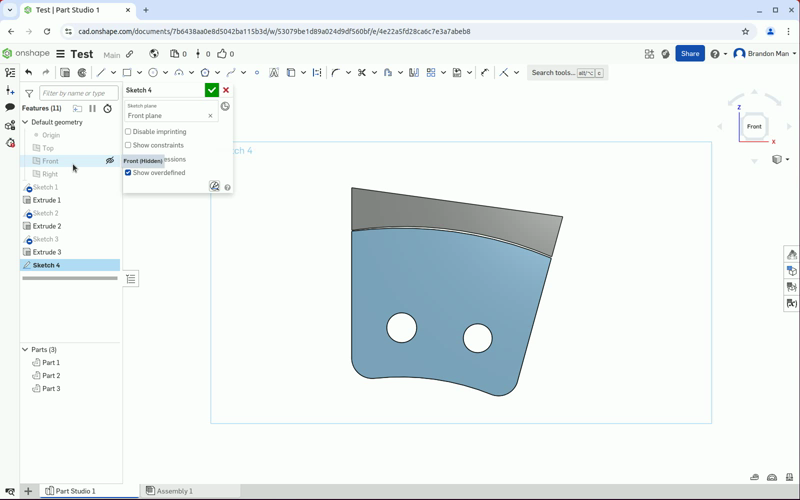
mouse_move(73, 352)
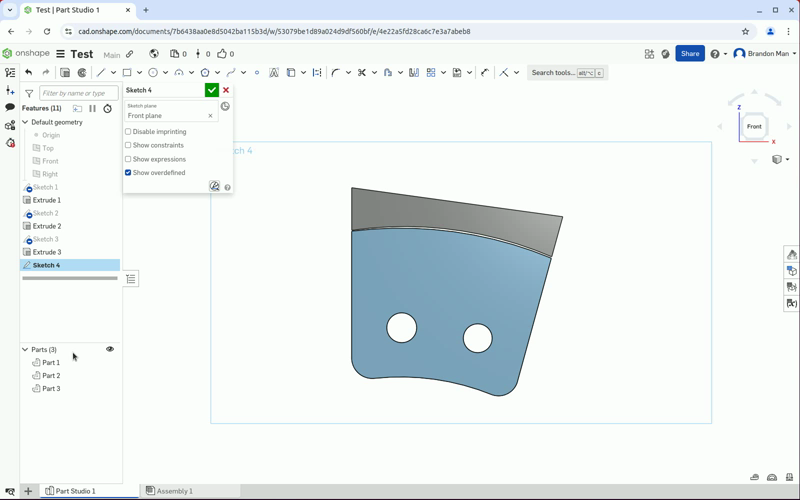
key(y)
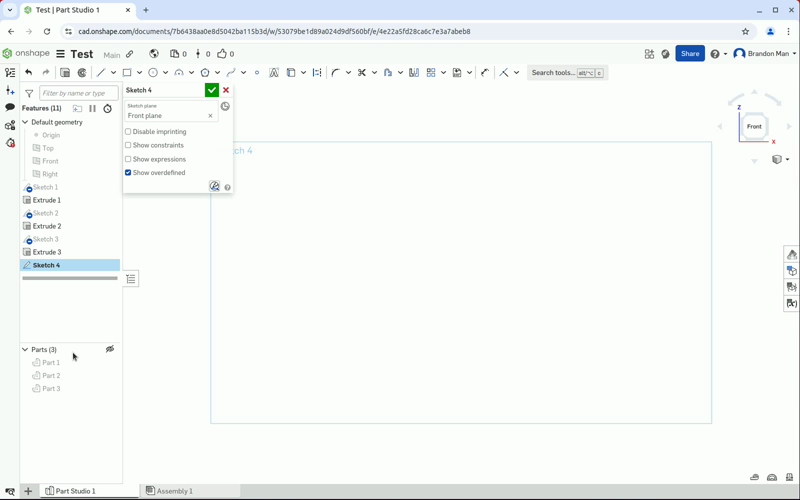
key(c)
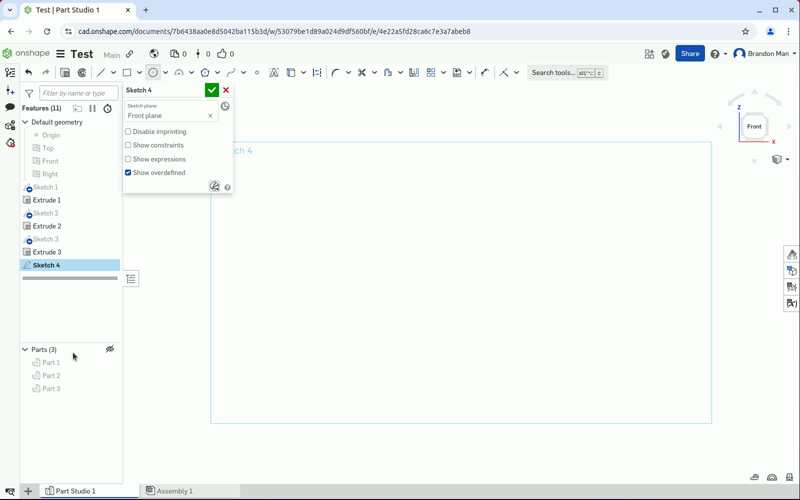
key_down(shift)
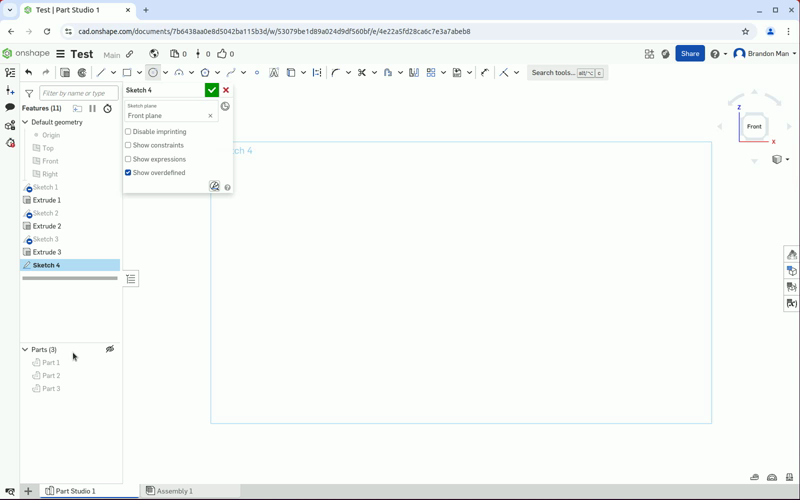
mouse_move(402, 327)
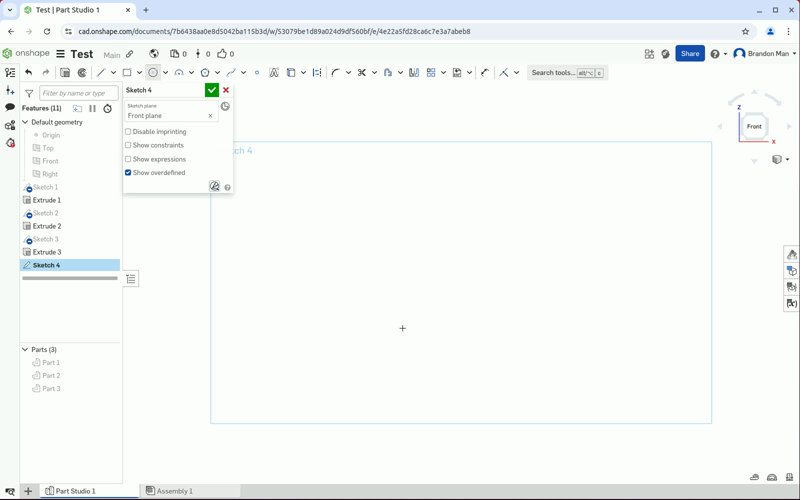
click(402, 327)
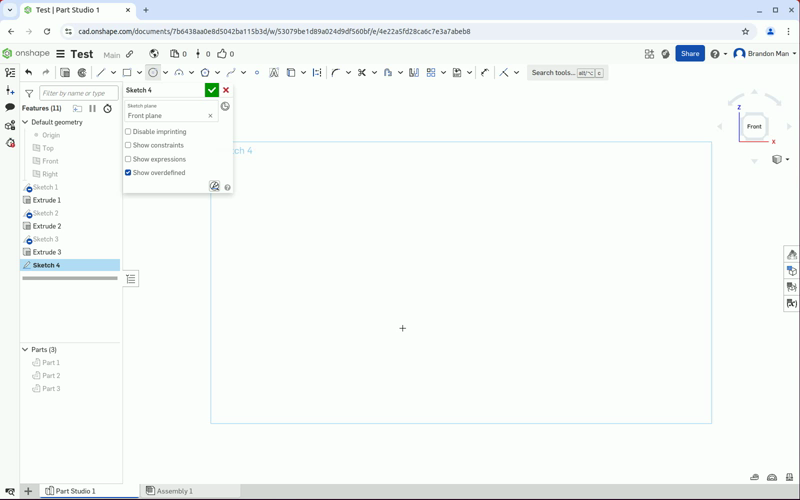
key_up(shift)
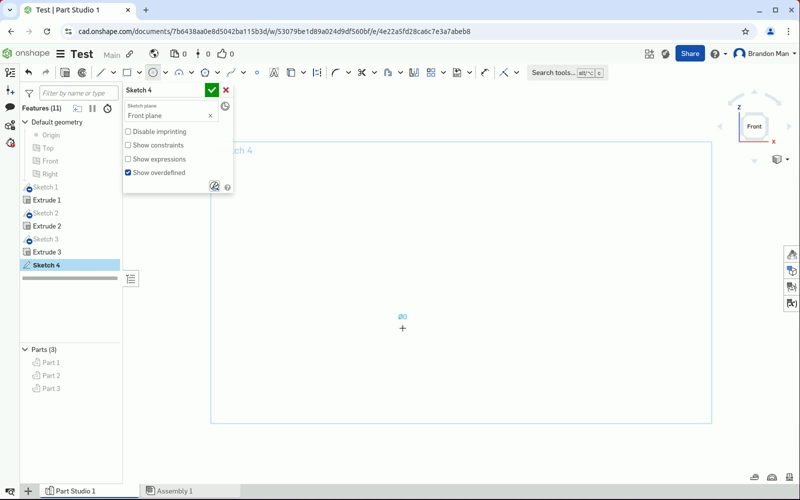
mouse_move(418, 327)
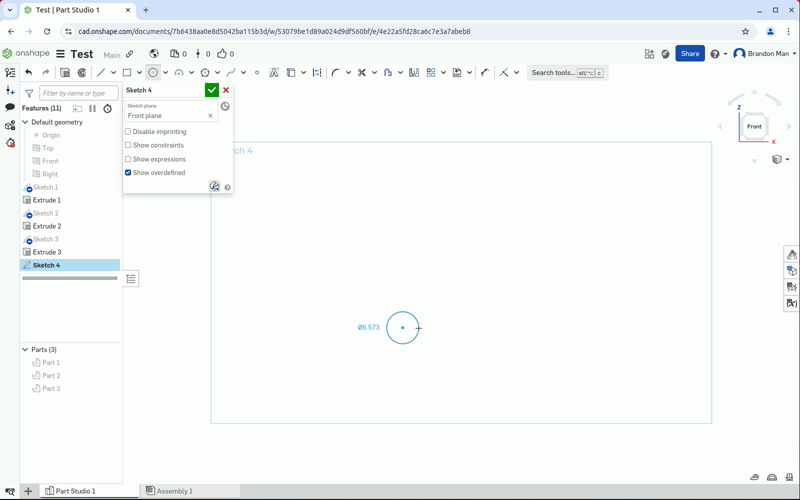
click(418, 327)
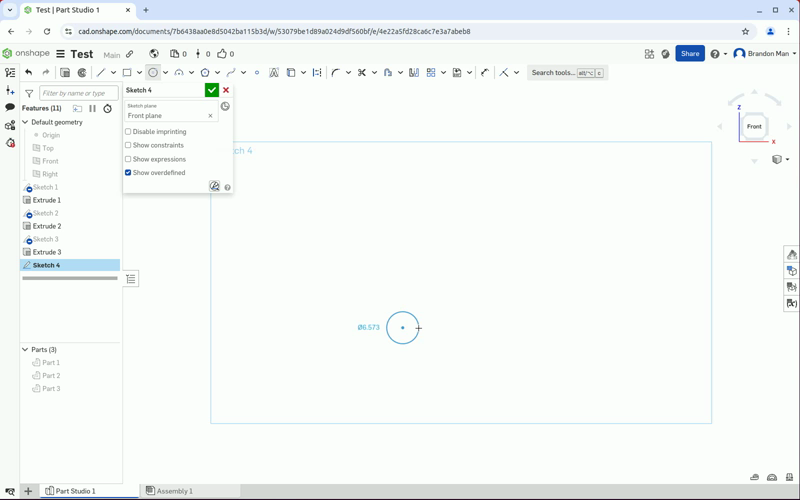
key(esc)
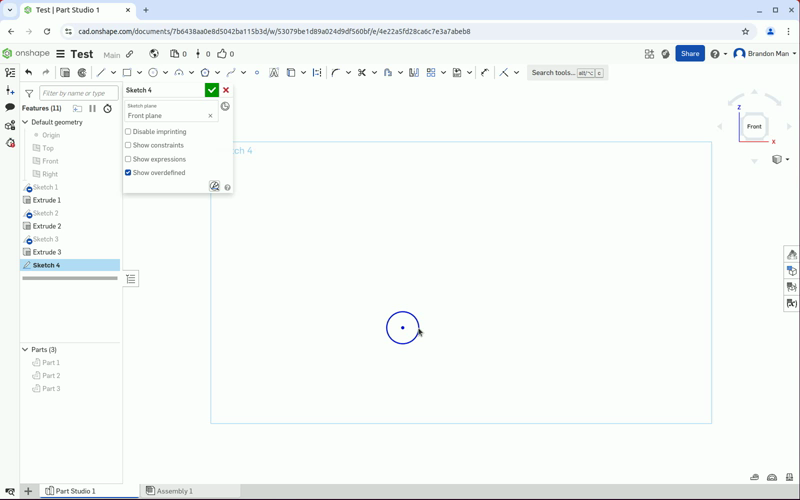
mouse_move(390, 321)
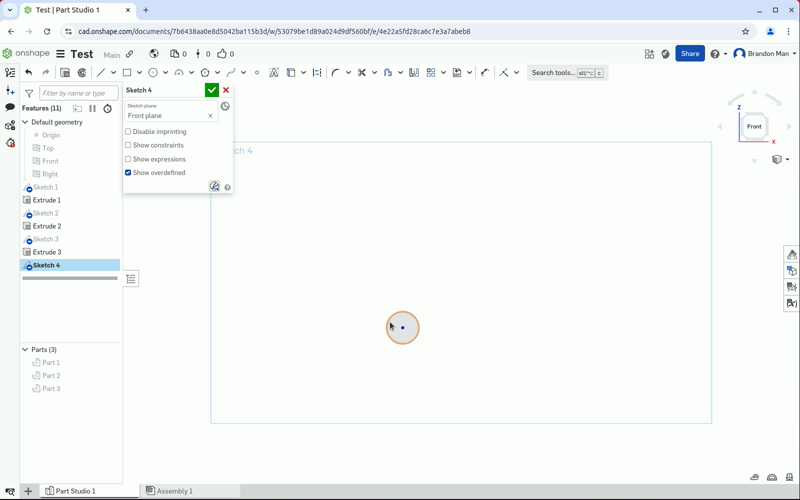
scroll(6)
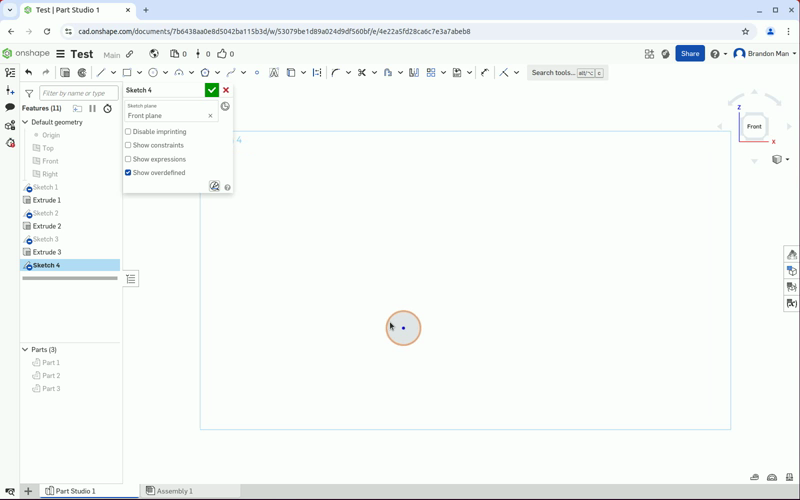
scroll(6)
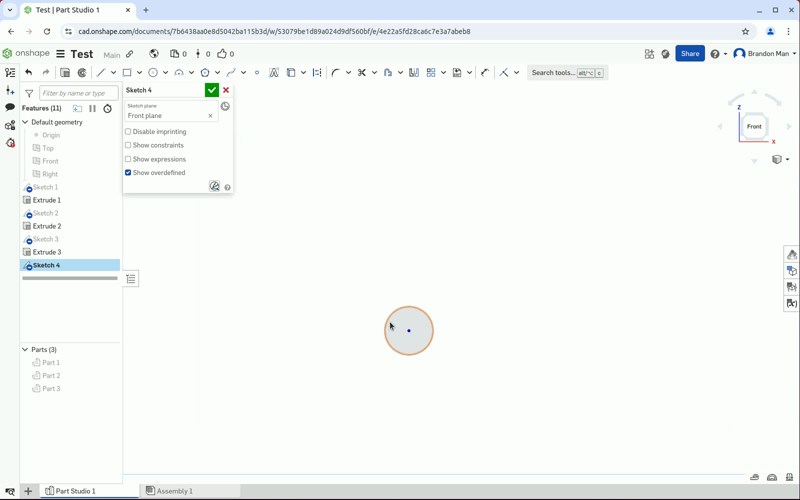
scroll(6)
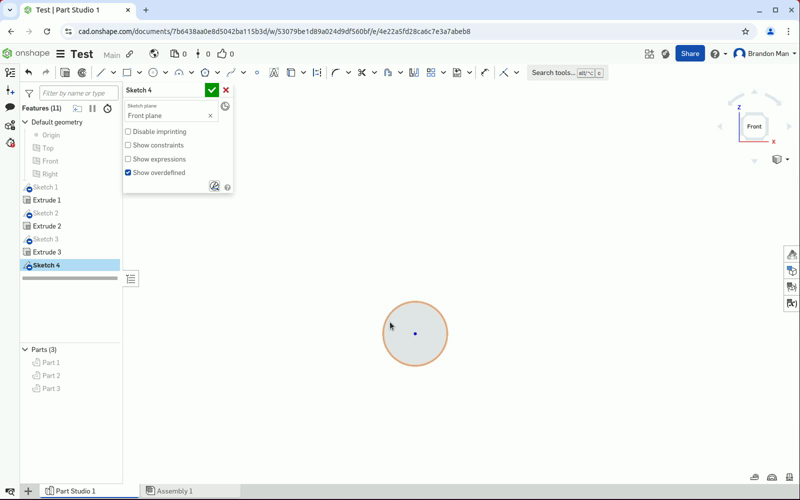
scroll(6)
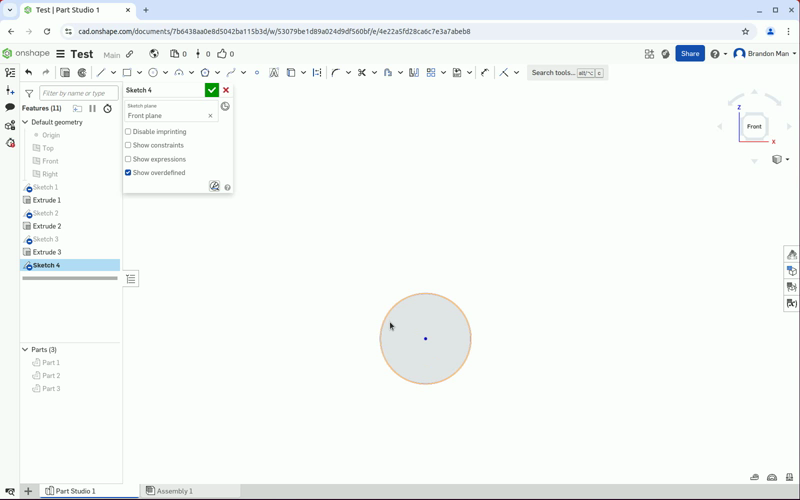
scroll(6)
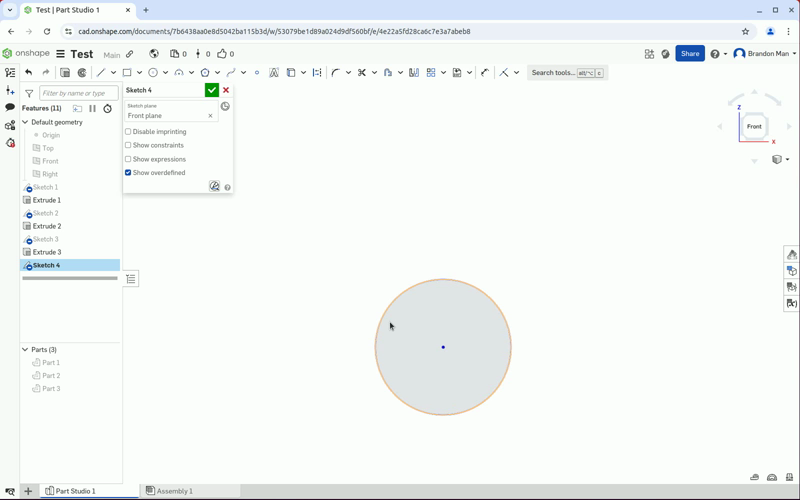
scroll(6)
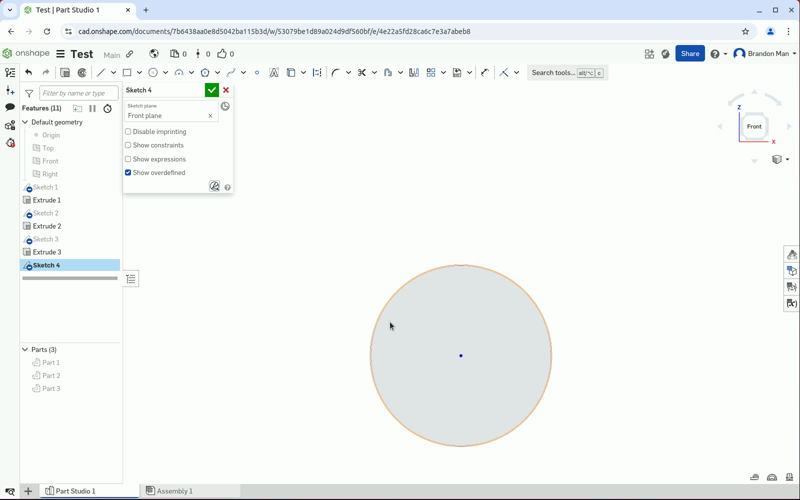
scroll(6)
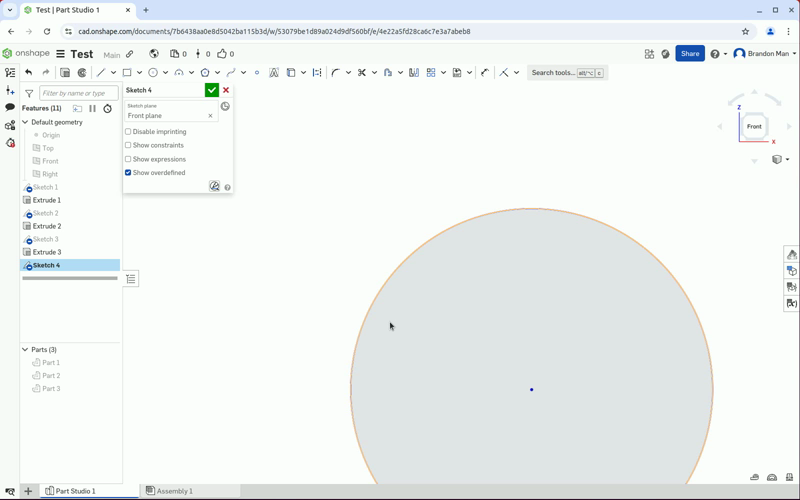
click(390, 321)
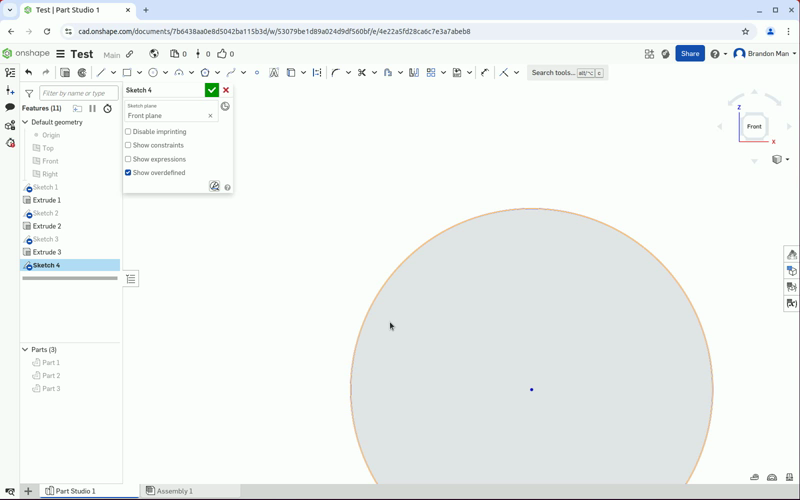
scroll(-6)
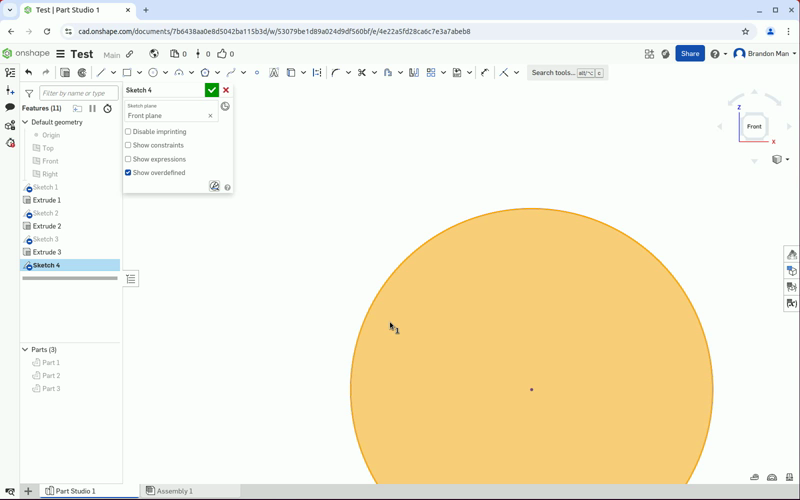
scroll(-6)
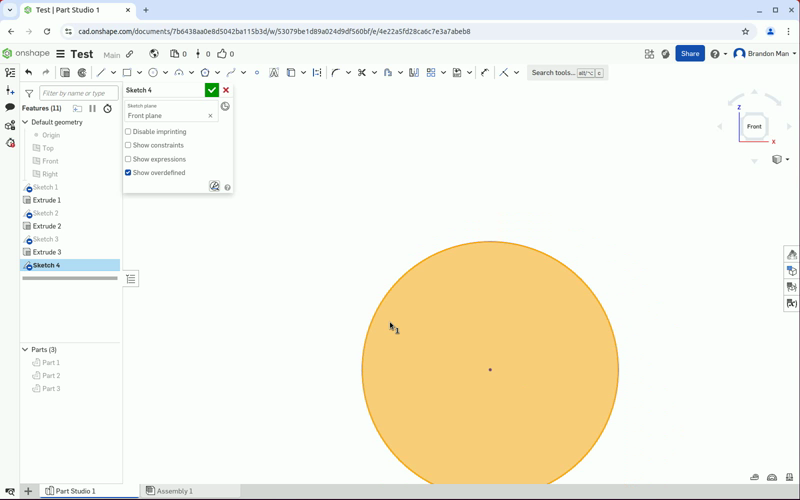
scroll(-6)
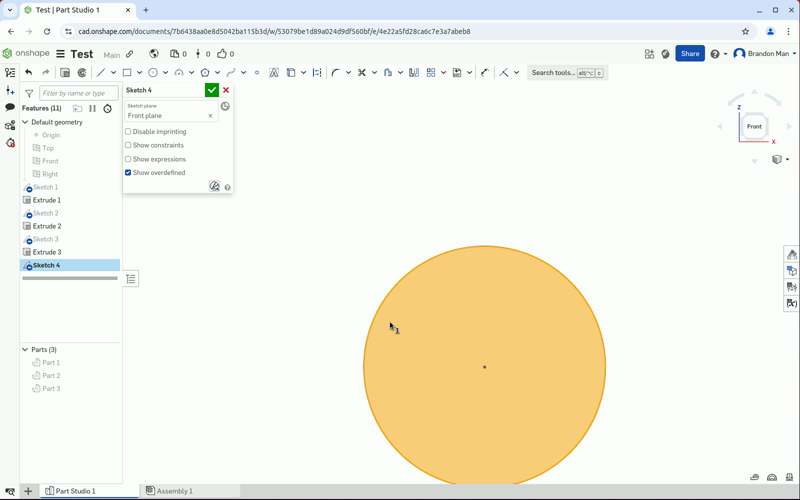
scroll(-6)
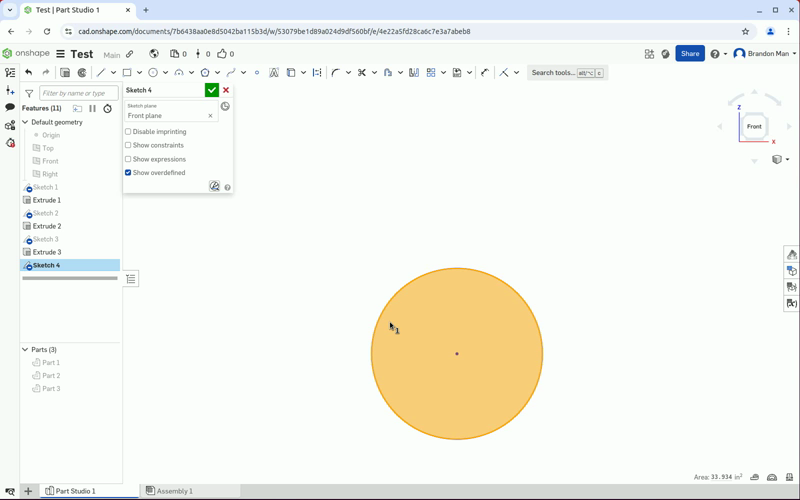
scroll(-6)
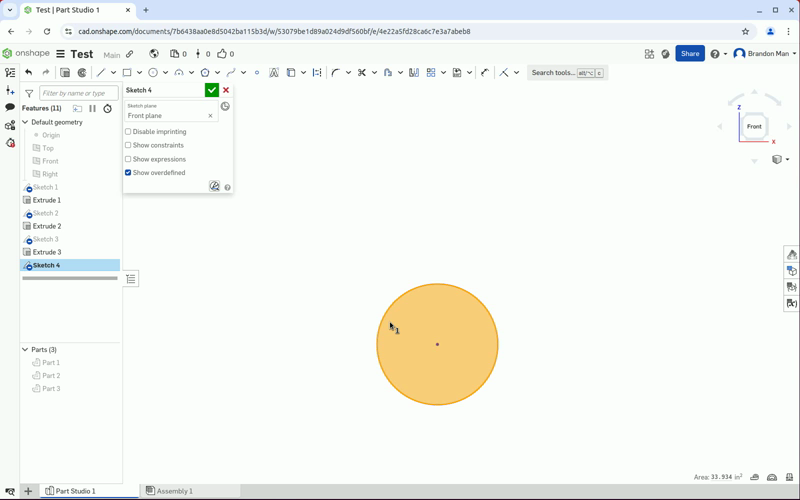
scroll(-6)
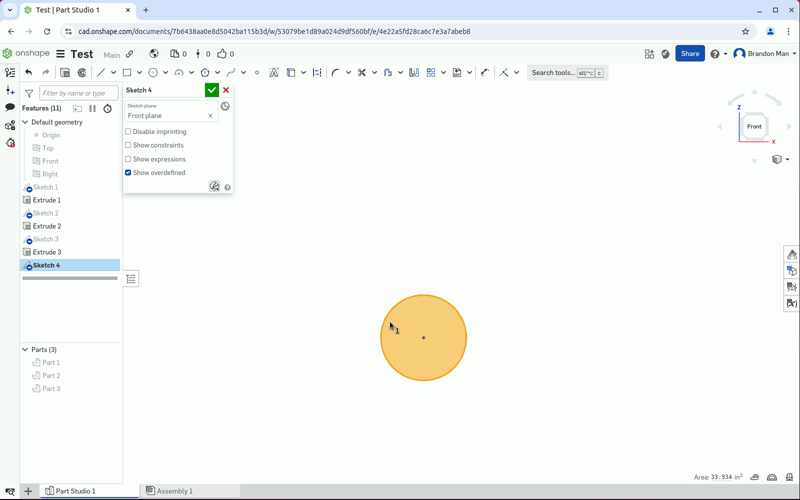
scroll(-6)
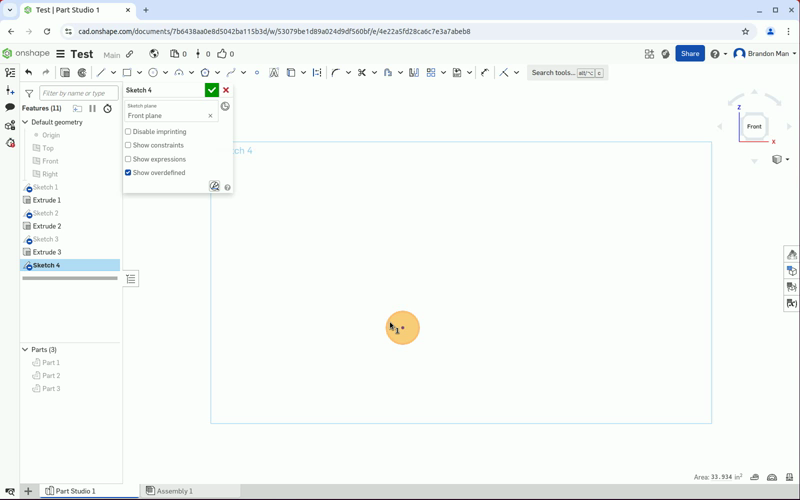
mouse_move(73, 352)
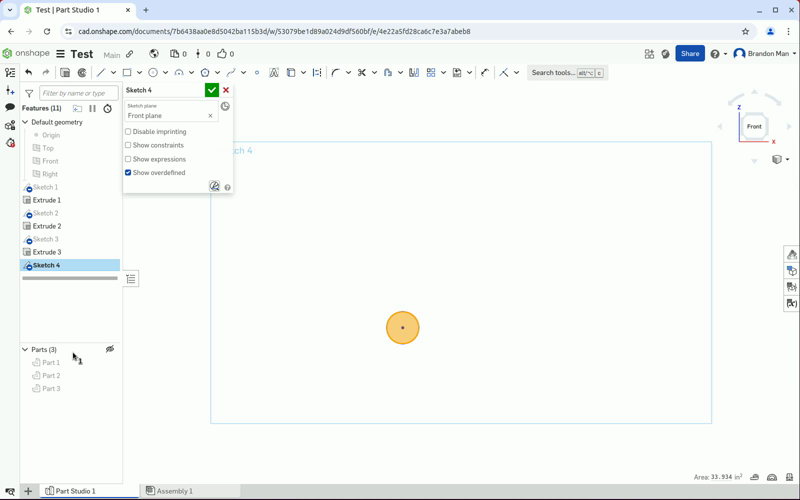
key(shift+y)
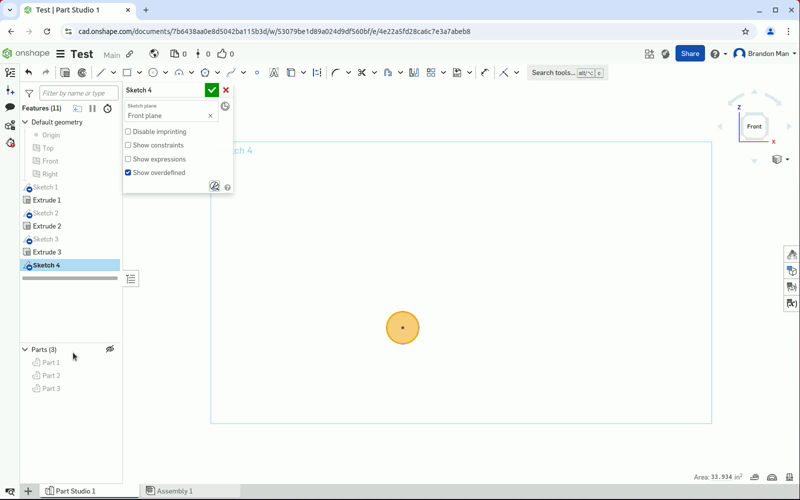
key(shift+e)
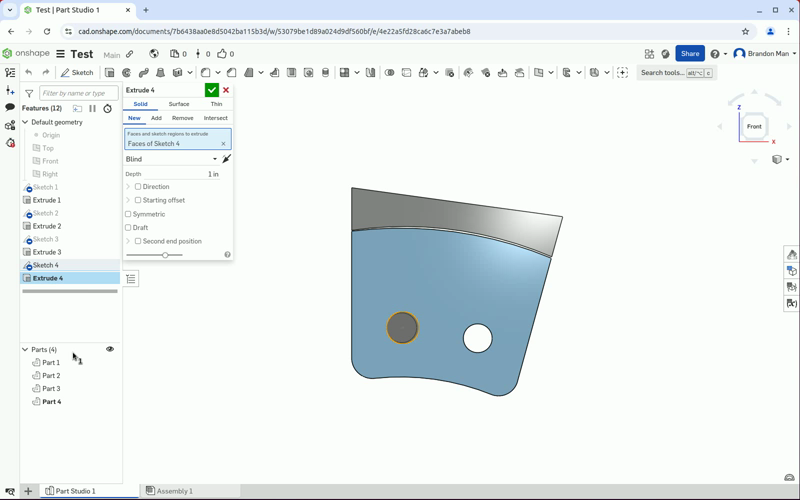
mouse_move(143, 106)
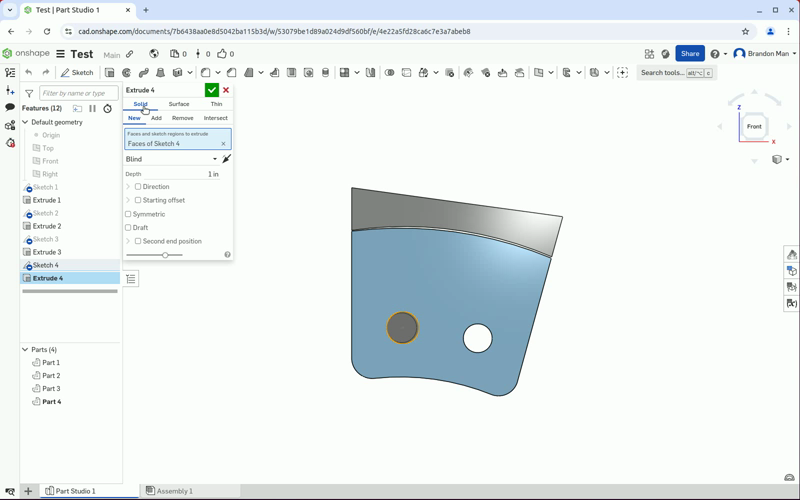
click(143, 106)
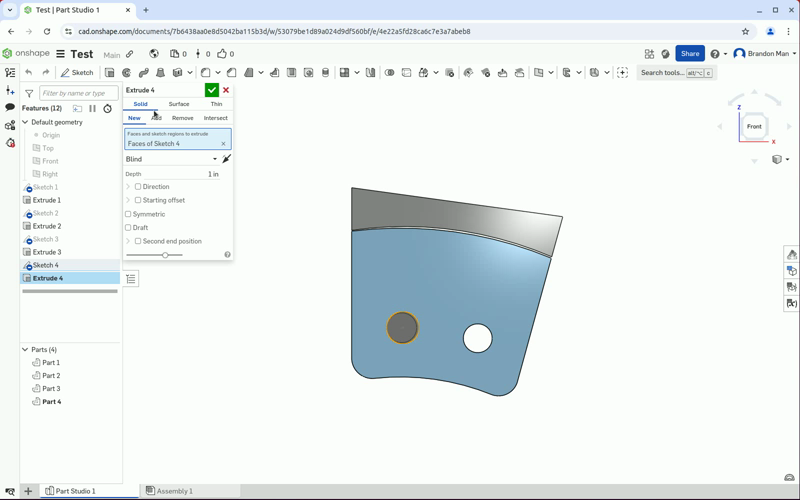
mouse_move(186, 120)
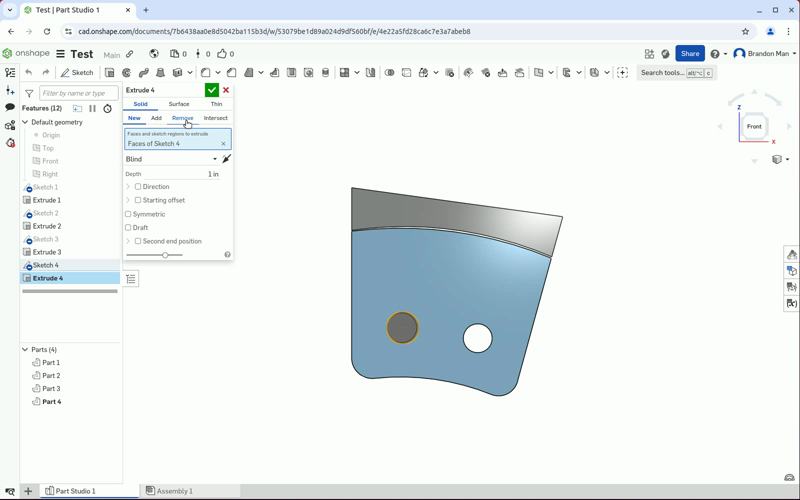
click(186, 120)
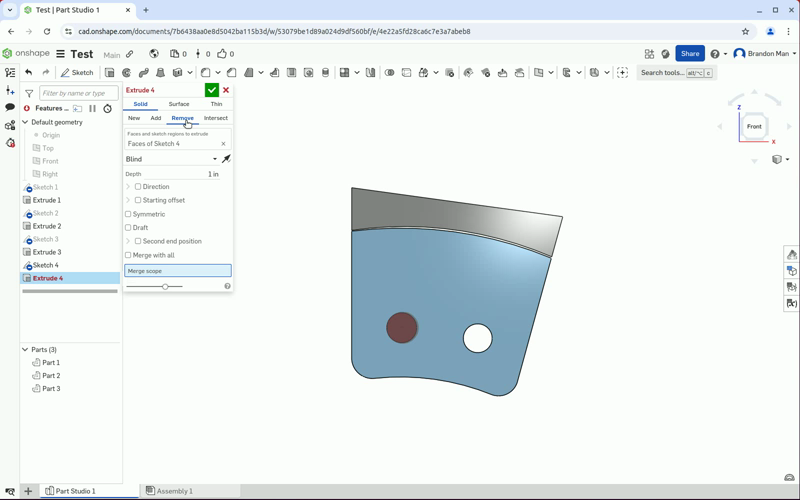
key(tab, 4)
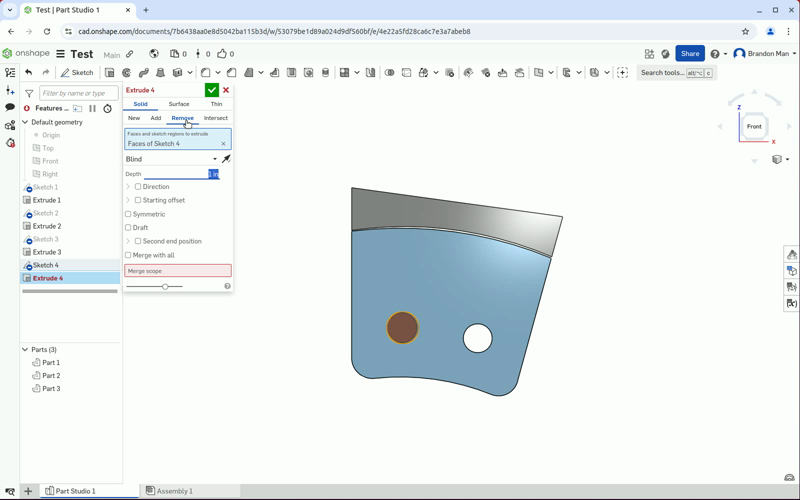
text(-25.034)
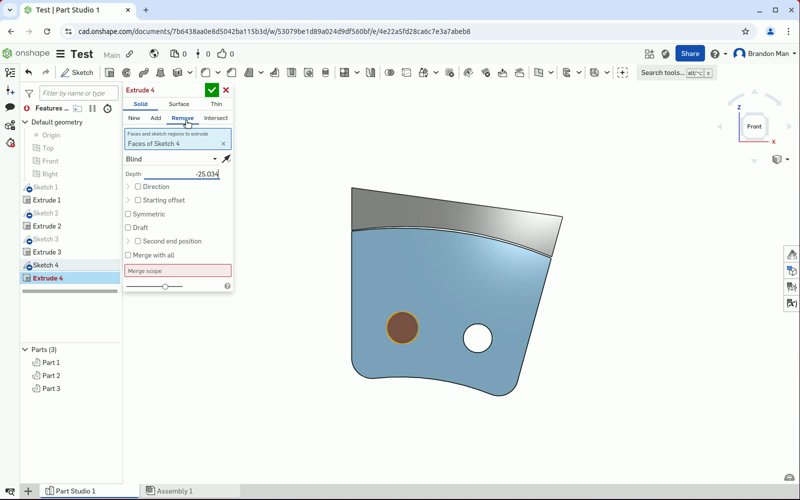
key(tab, 3)
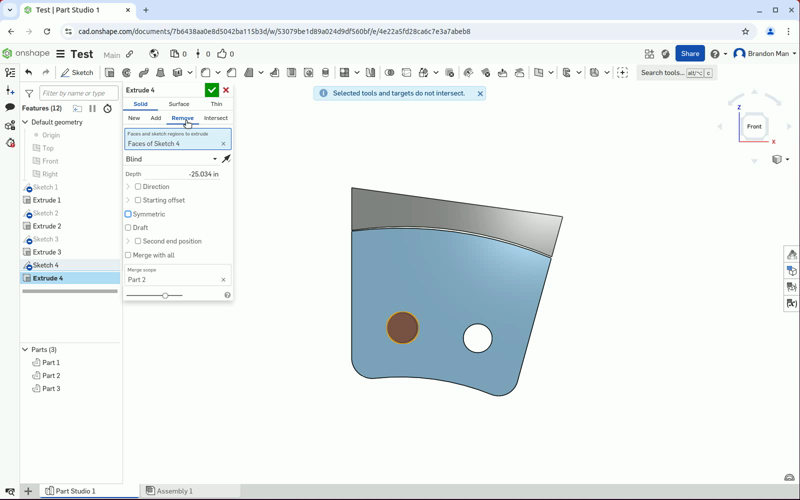
key(space)
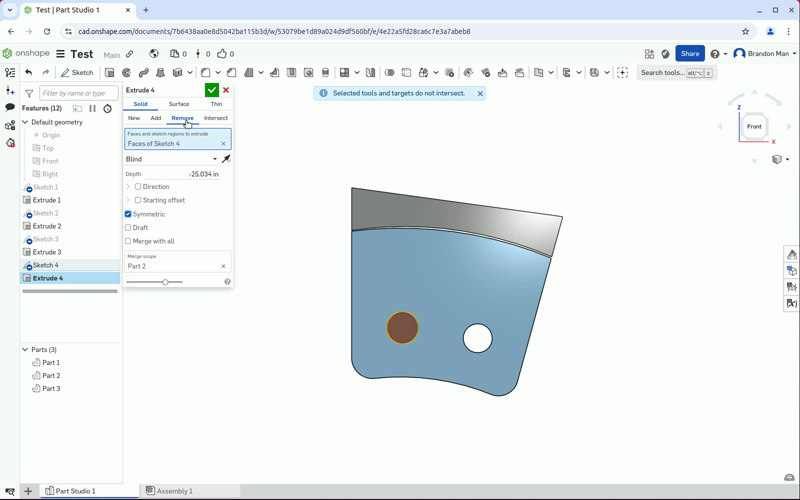
key(tab, 2)
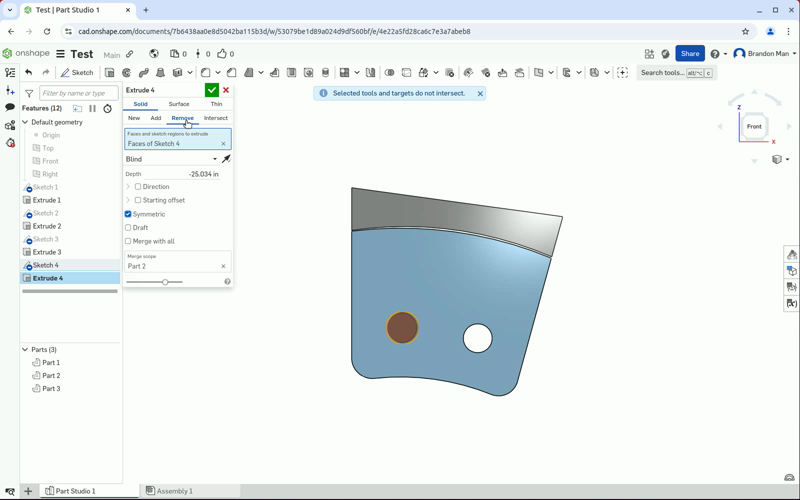
key(space)
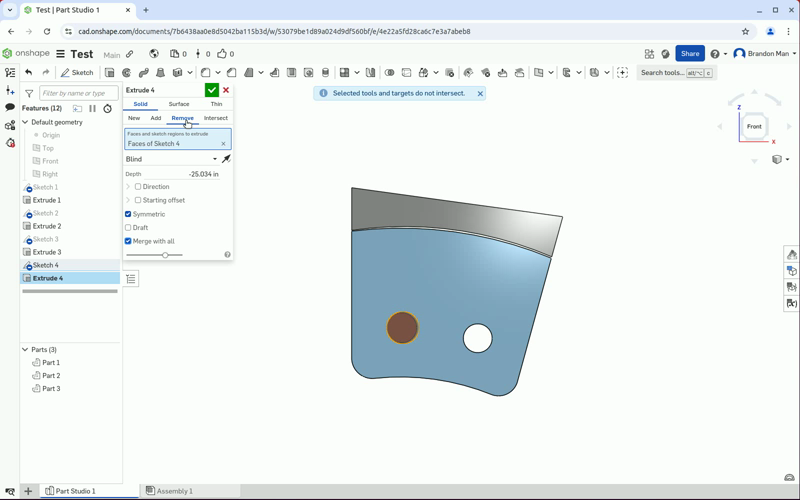
key(enter)
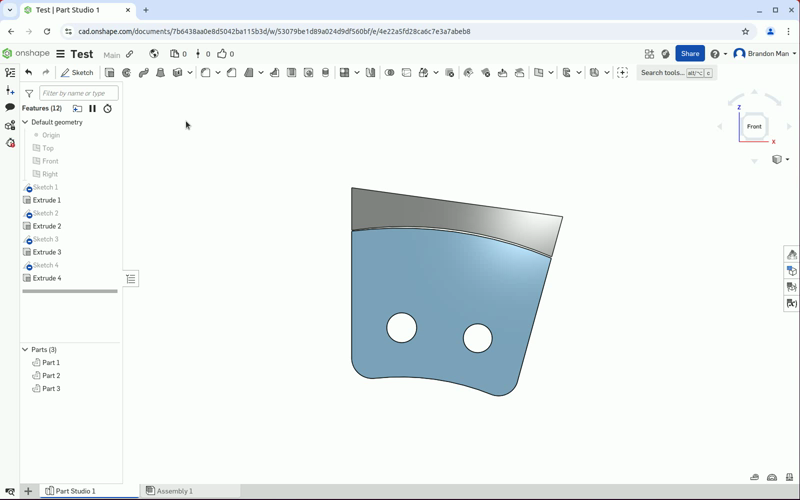
key(shift+h)
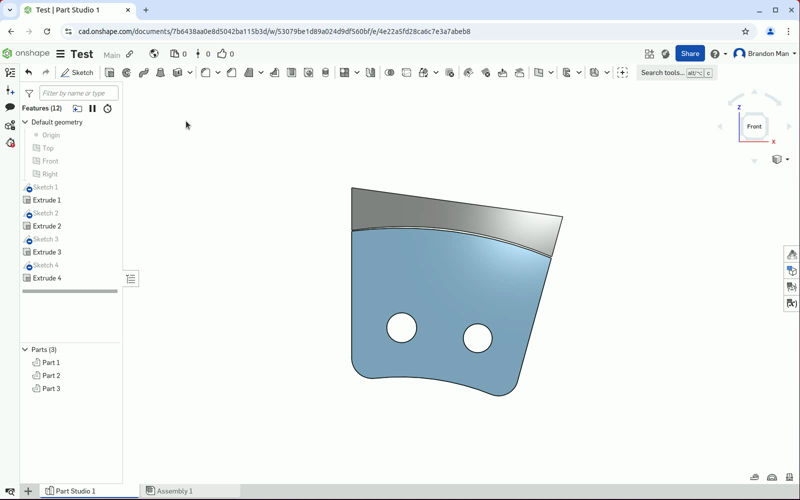
key(shift+h)
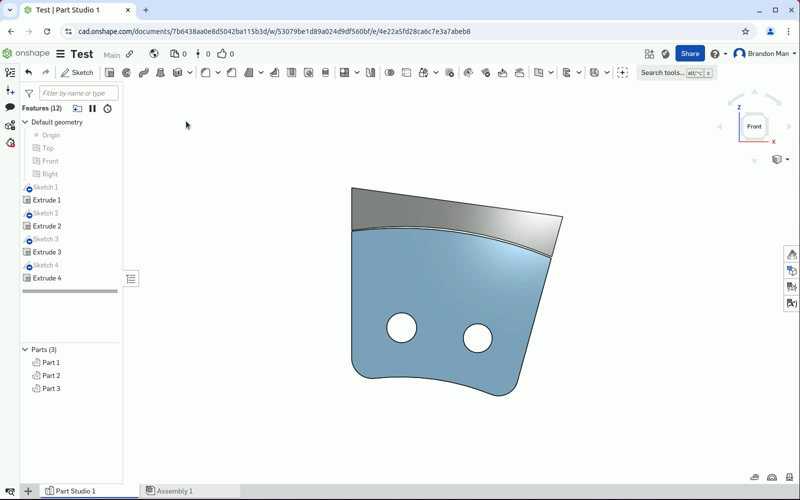
mouse_move(73, 189)
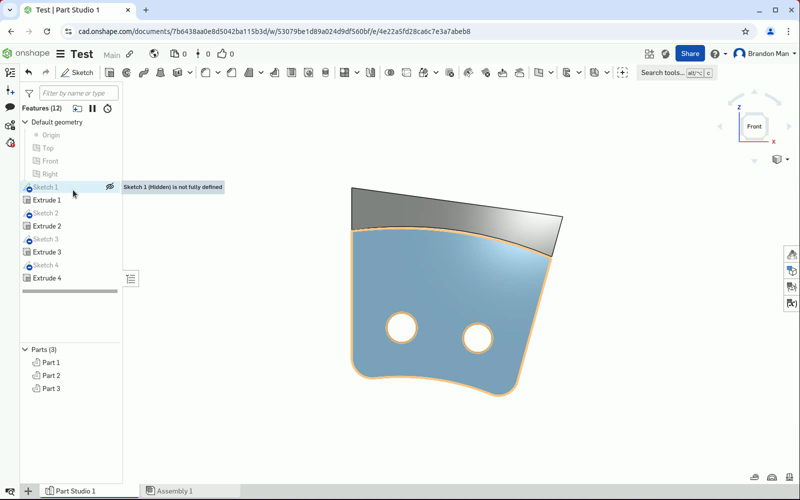
click(73, 189)
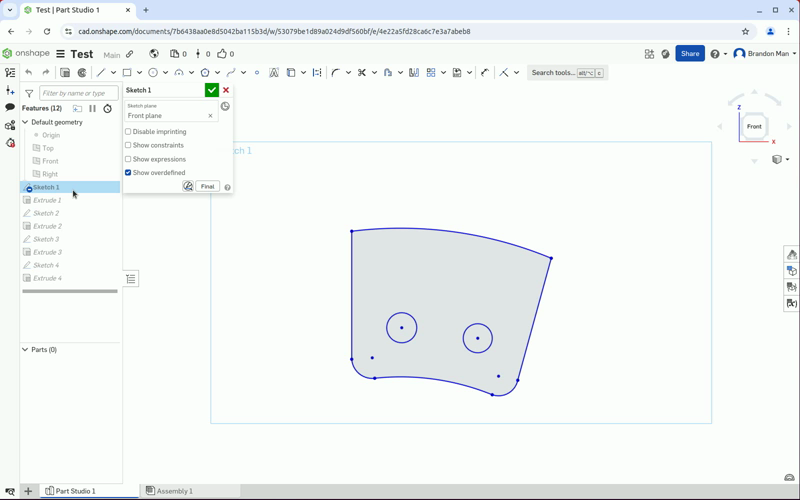
mouse_move(229, 92)
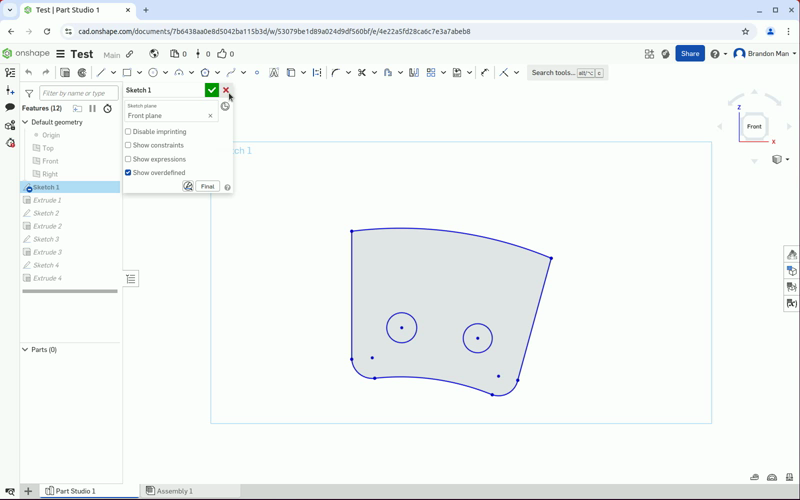
click(229, 92)
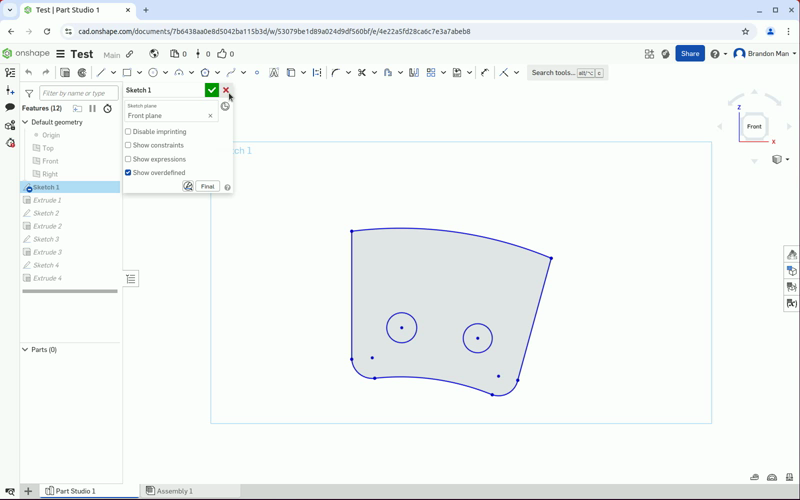
key(shift+s)
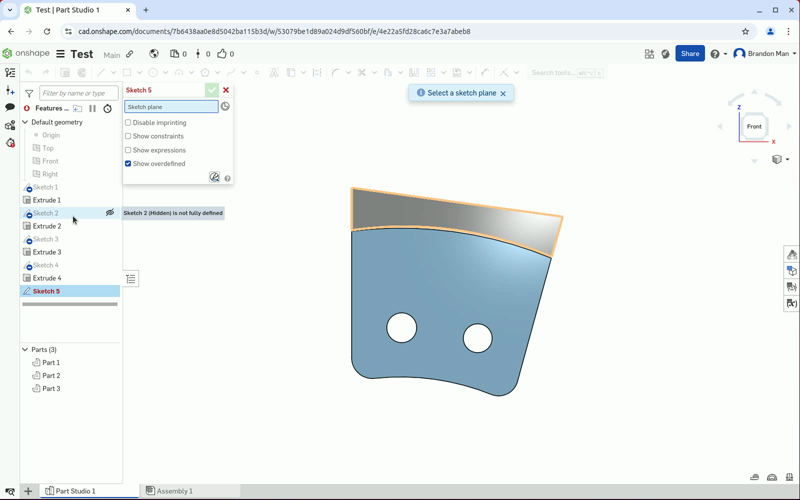
scroll(3)
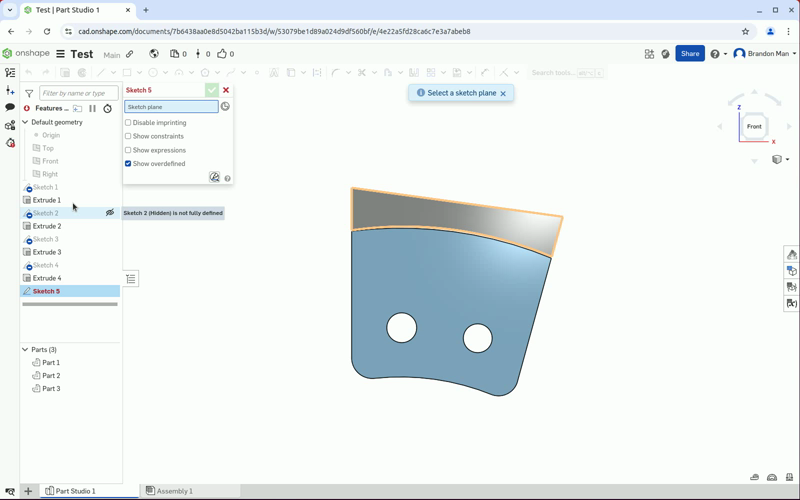
mouse_move(73, 163)
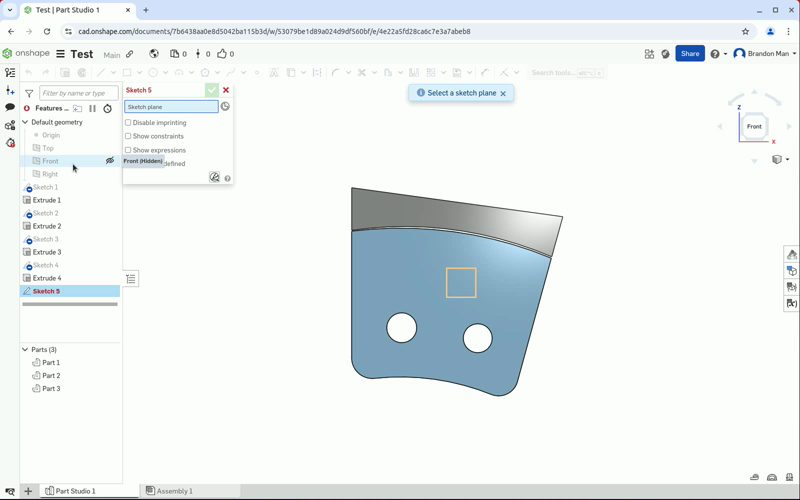
click(73, 163)
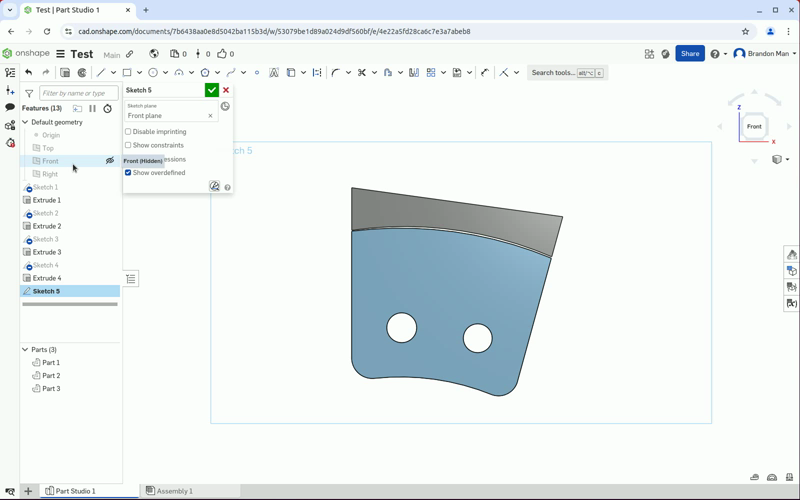
mouse_move(73, 352)
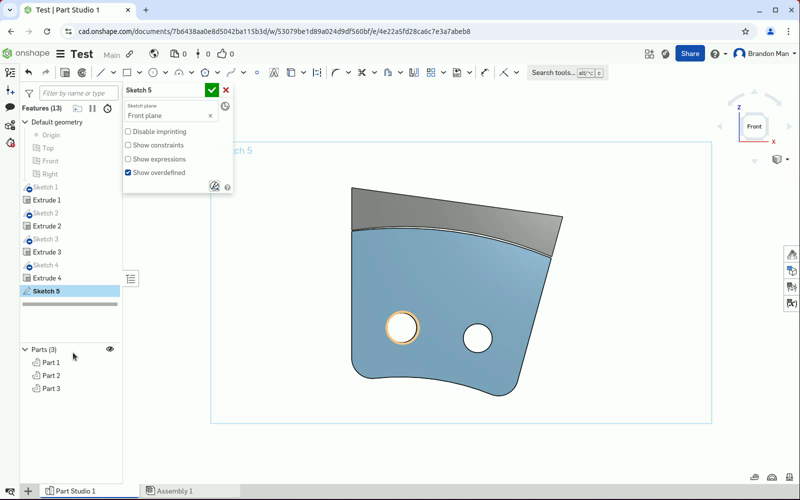
key(y)
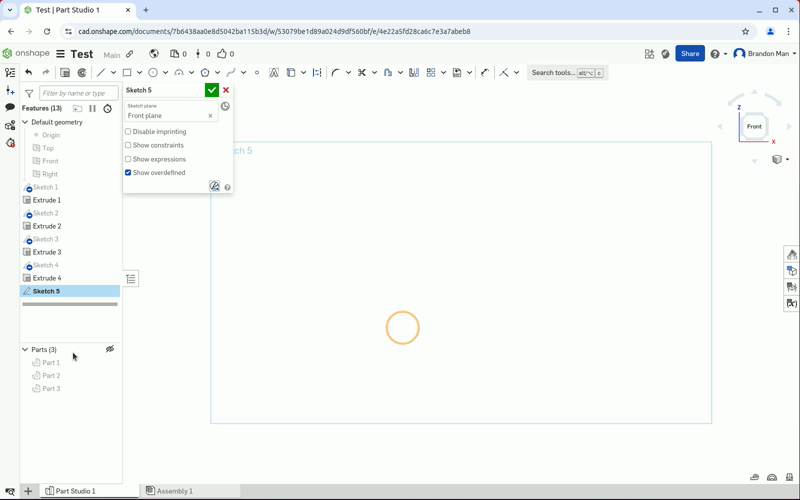
key(c)
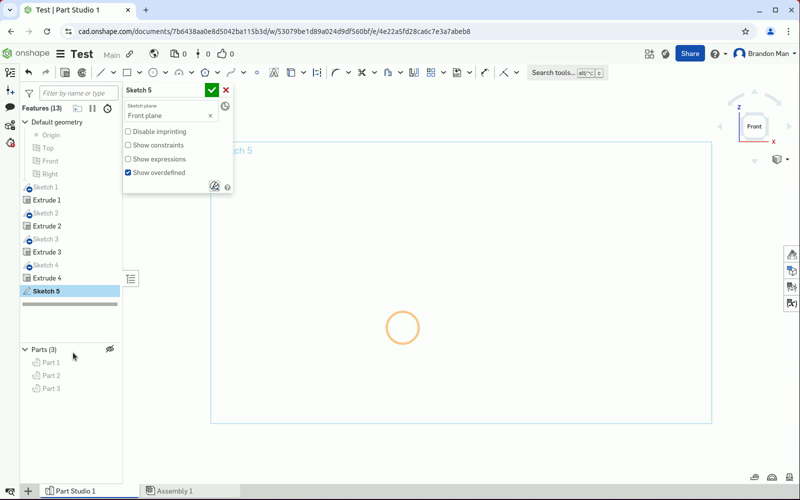
key_down(shift)
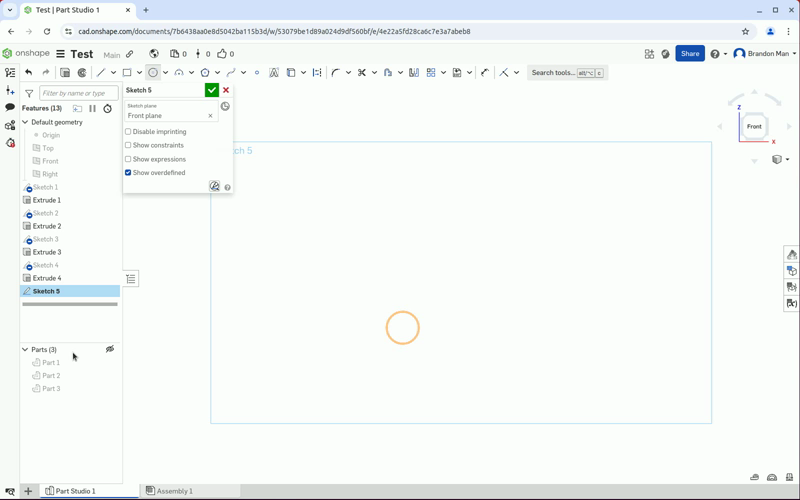
mouse_move(480, 336)
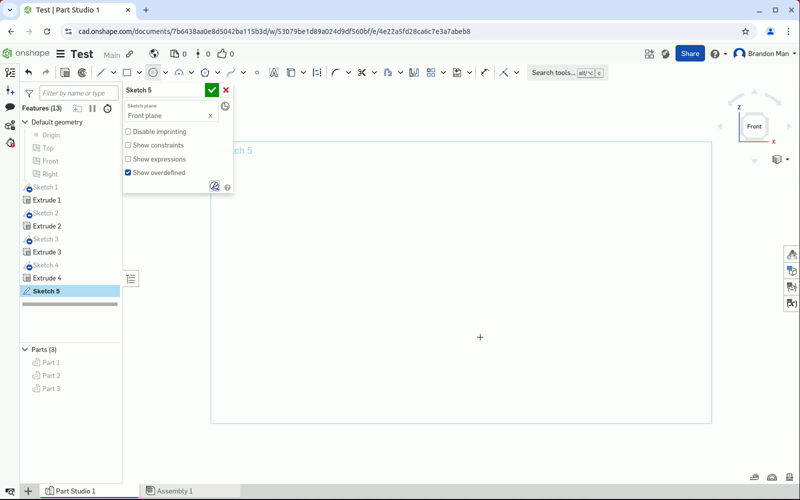
click(480, 336)
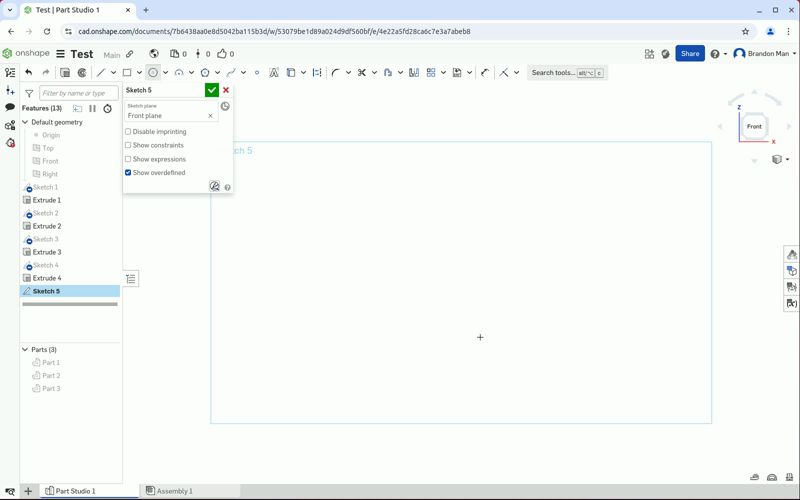
key_up(shift)
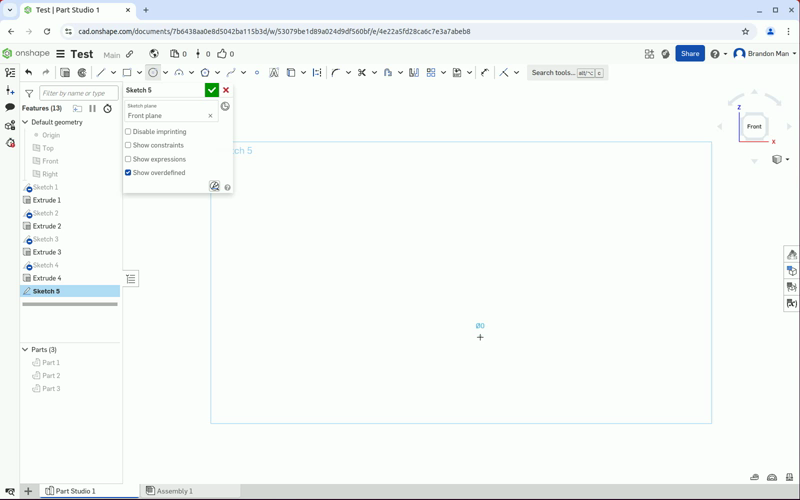
mouse_move(495, 336)
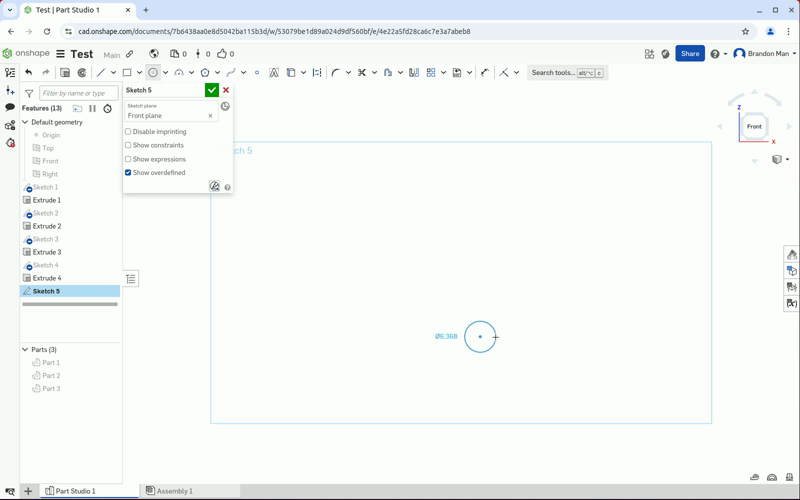
click(495, 336)
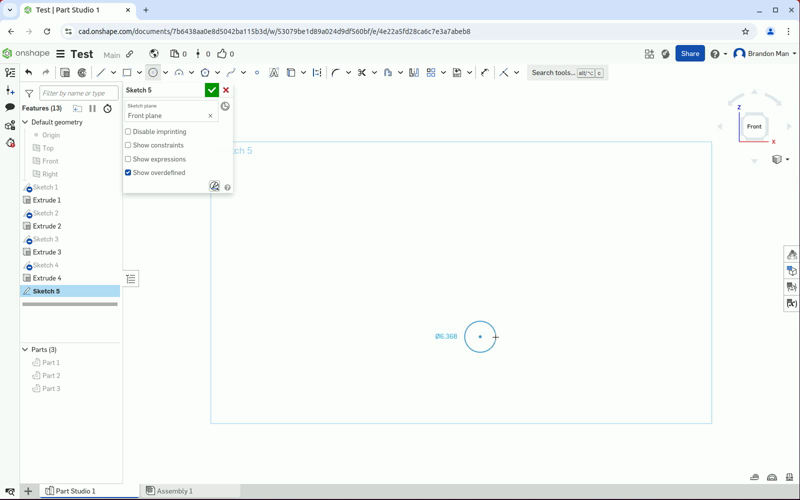
key(esc)
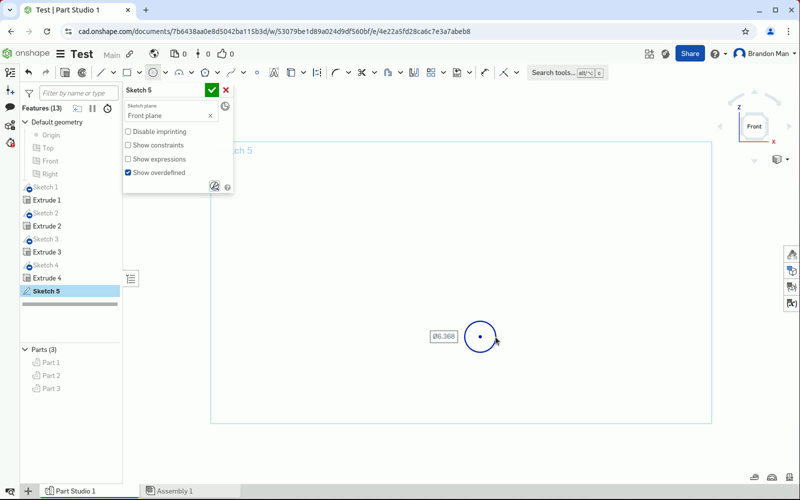
mouse_move(469, 345)
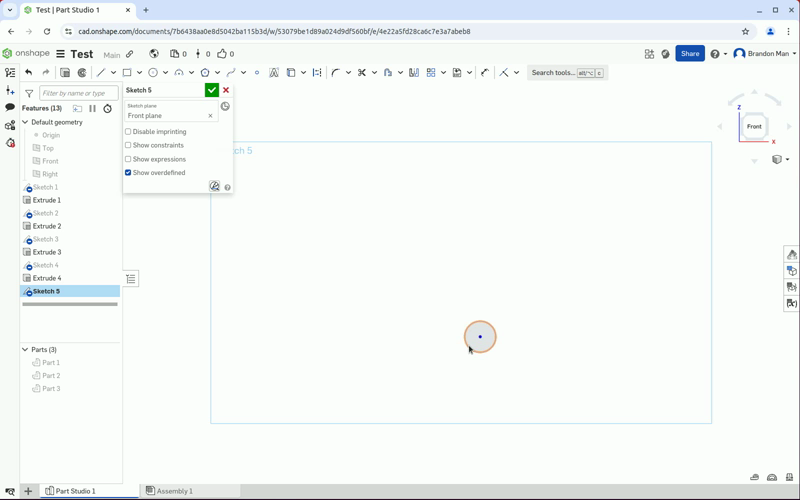
scroll(6)
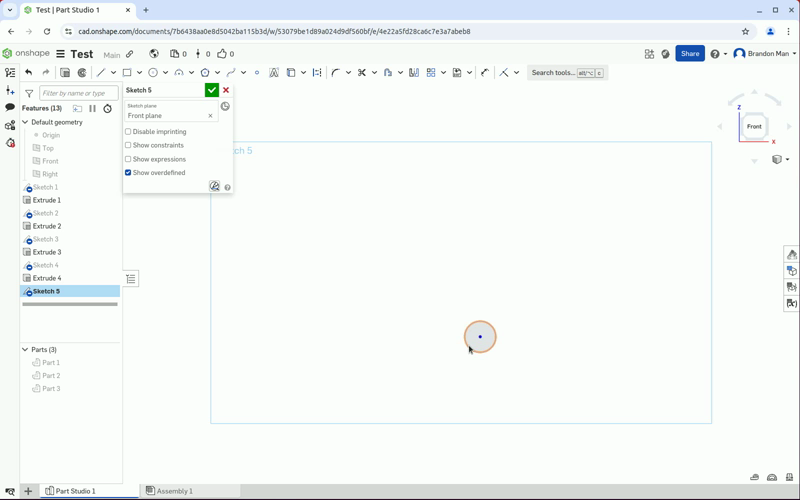
scroll(6)
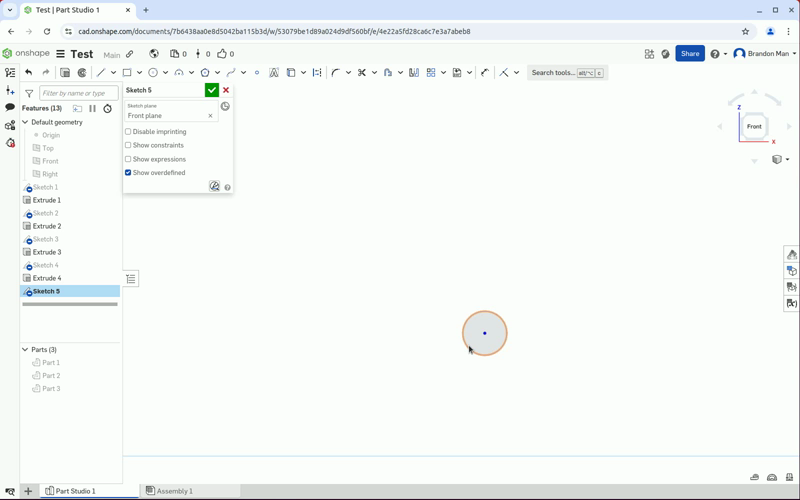
scroll(6)
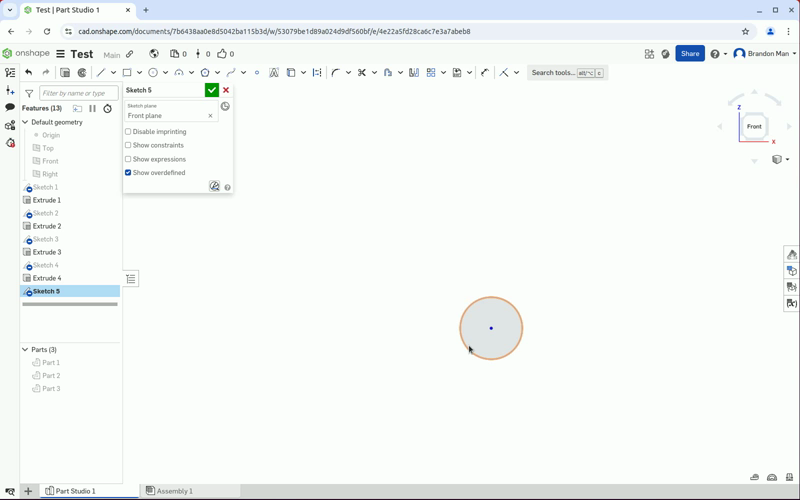
scroll(6)
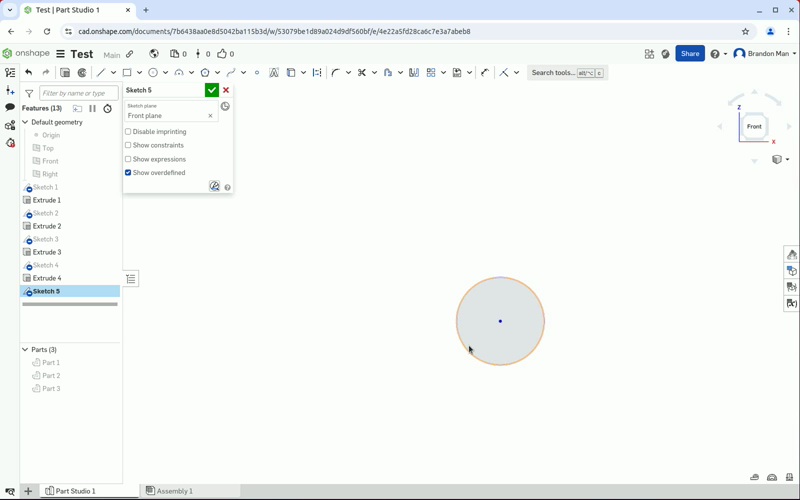
scroll(6)
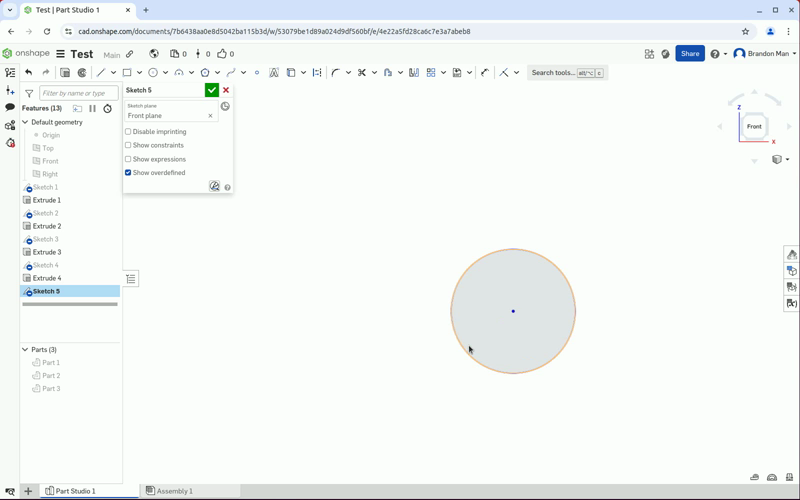
scroll(6)
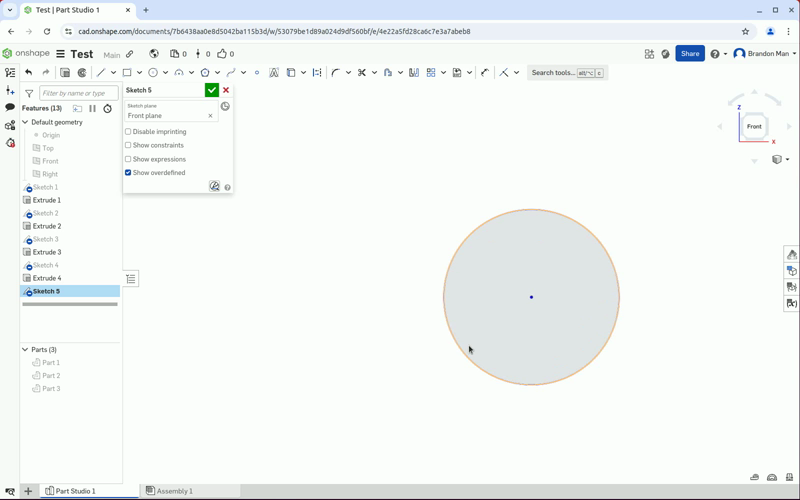
scroll(6)
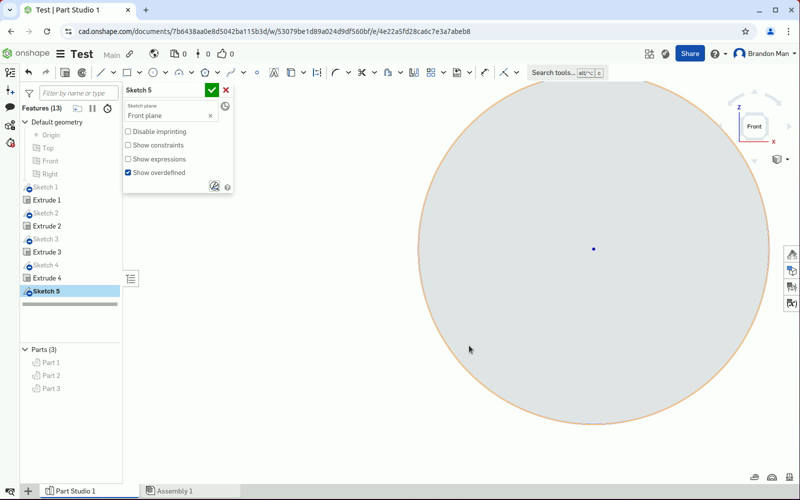
click(469, 345)
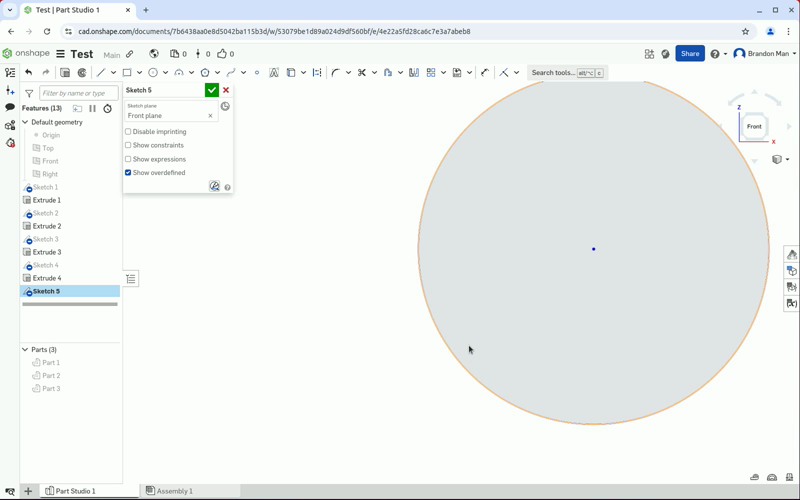
scroll(-6)
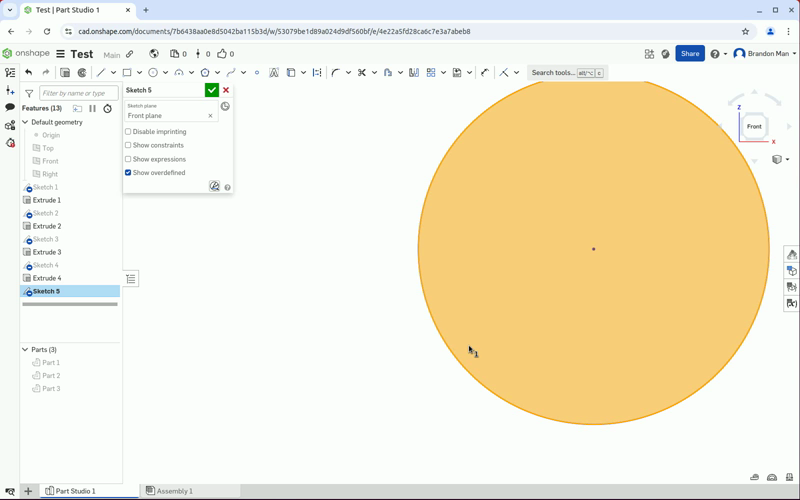
scroll(-6)
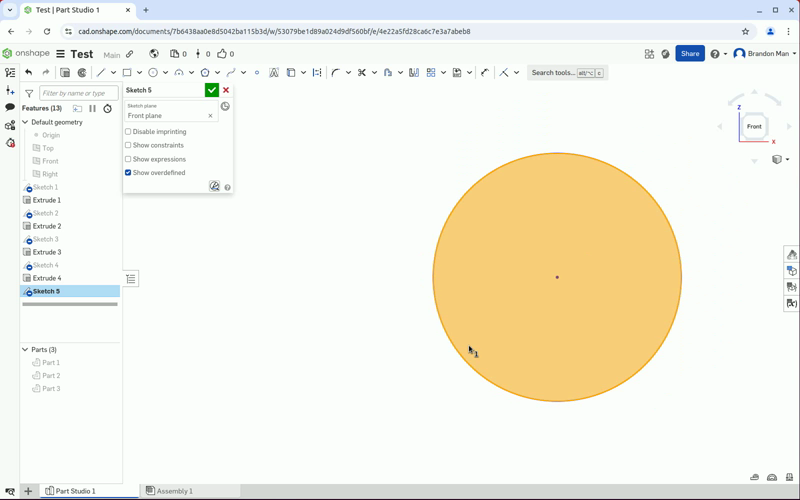
scroll(-6)
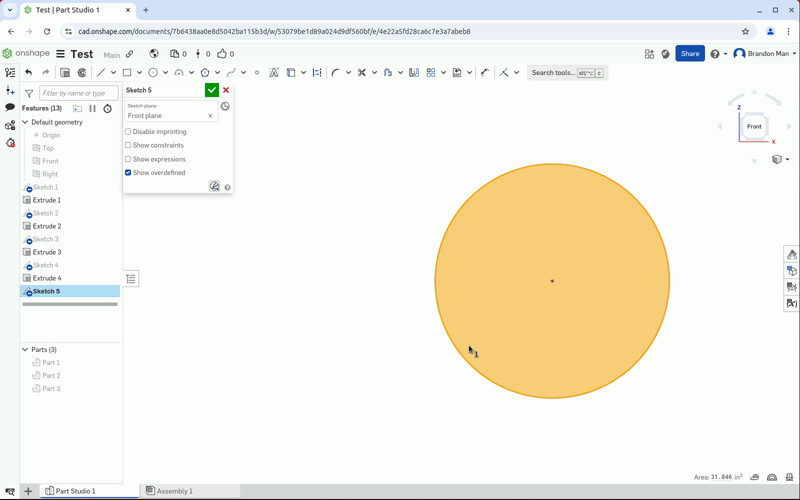
scroll(-6)
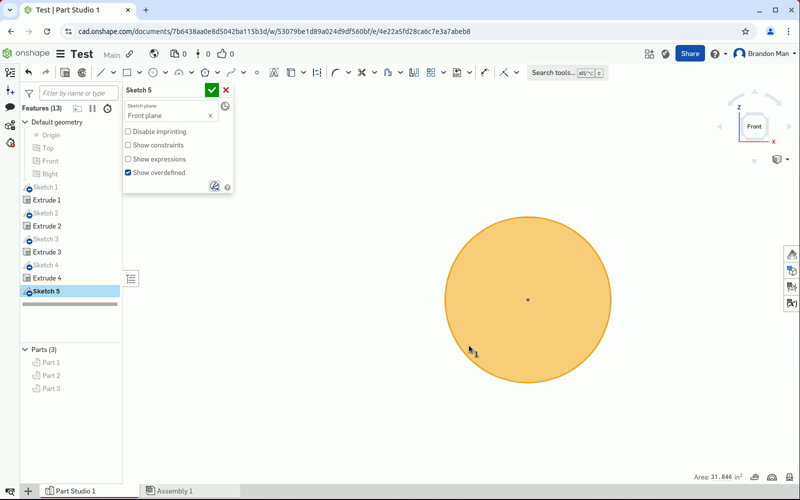
scroll(-6)
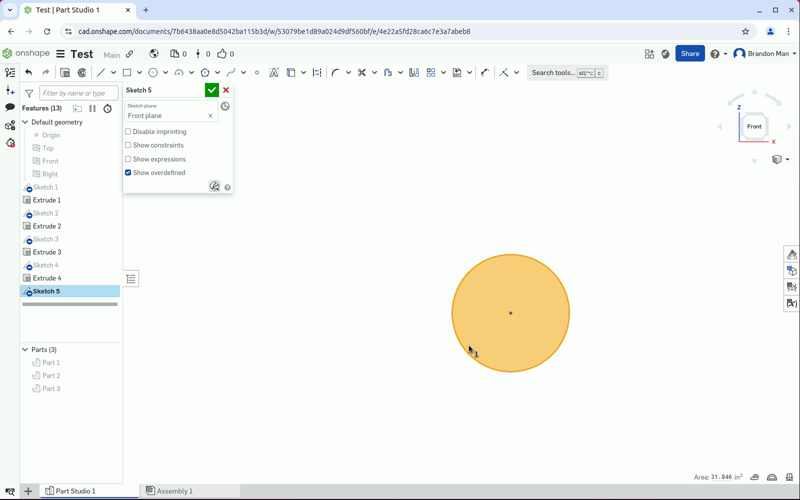
scroll(-6)
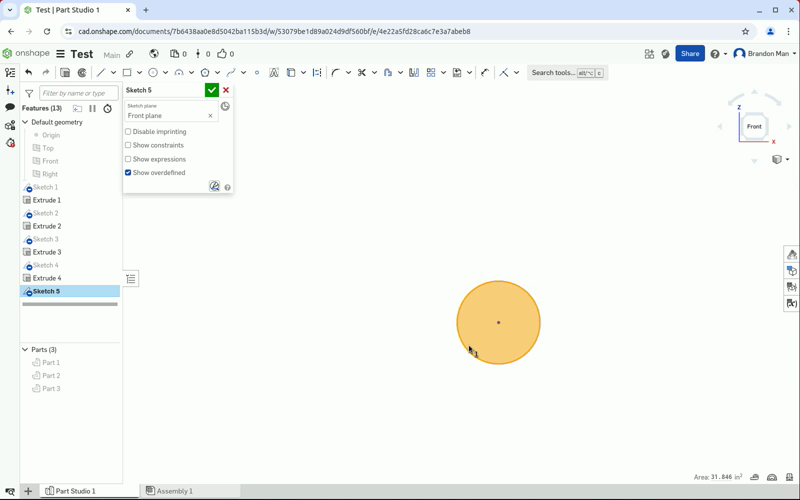
scroll(-6)
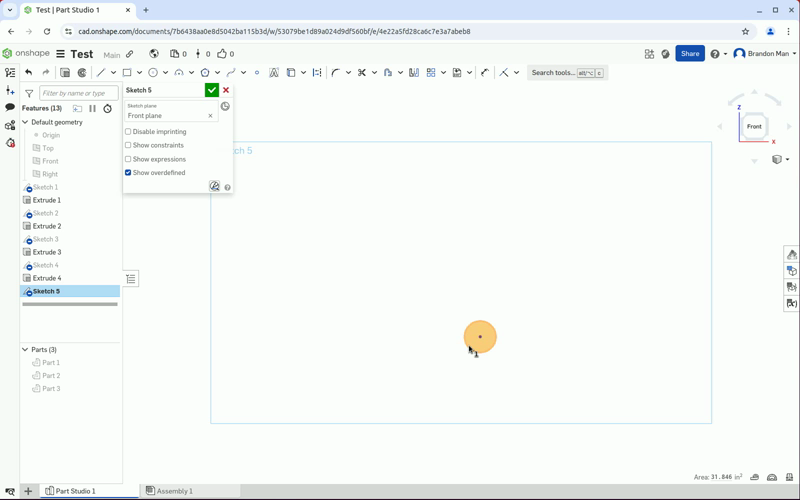
mouse_move(73, 352)
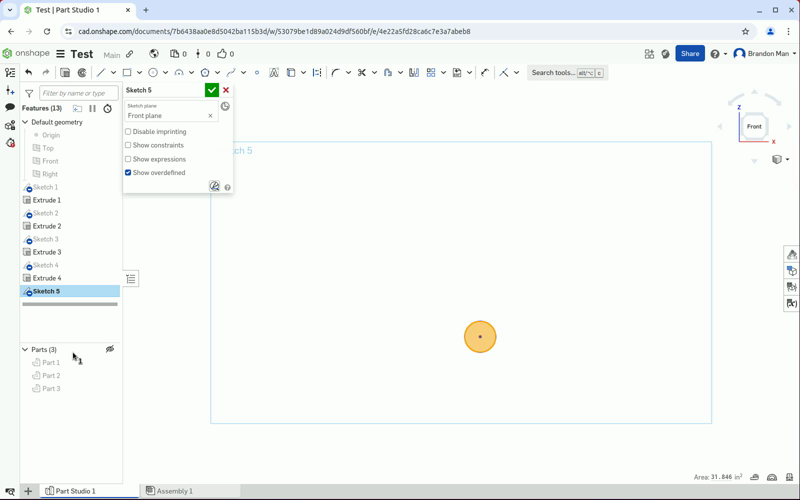
key(shift+y)
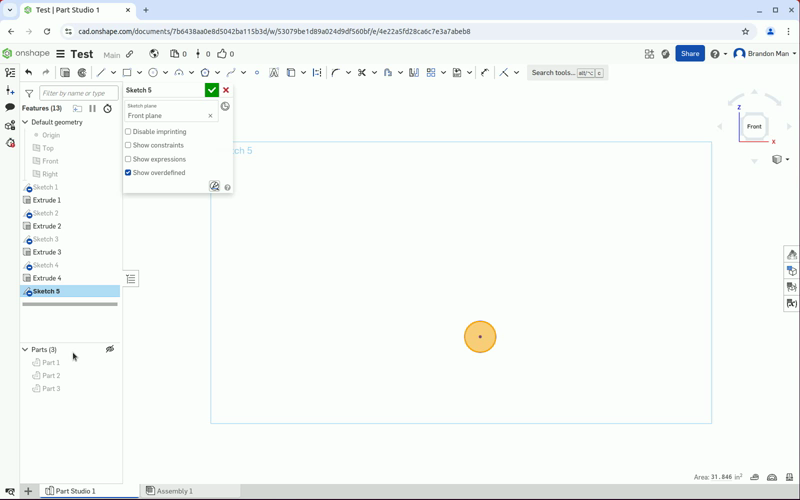
key(shift+e)
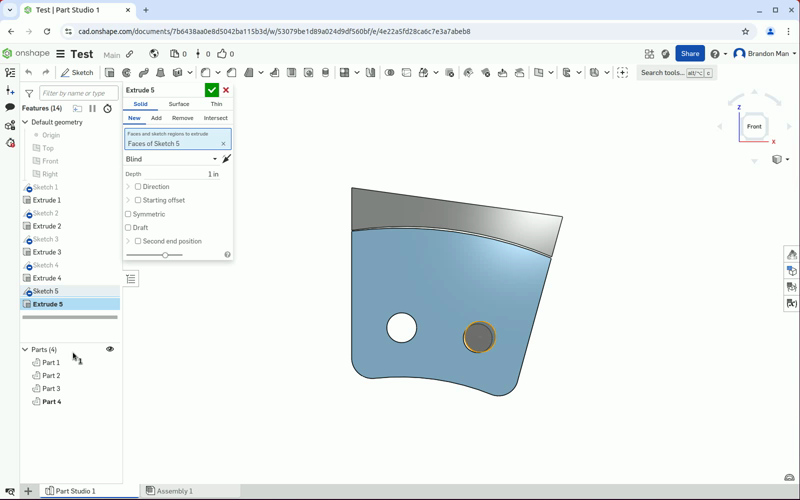
mouse_move(143, 106)
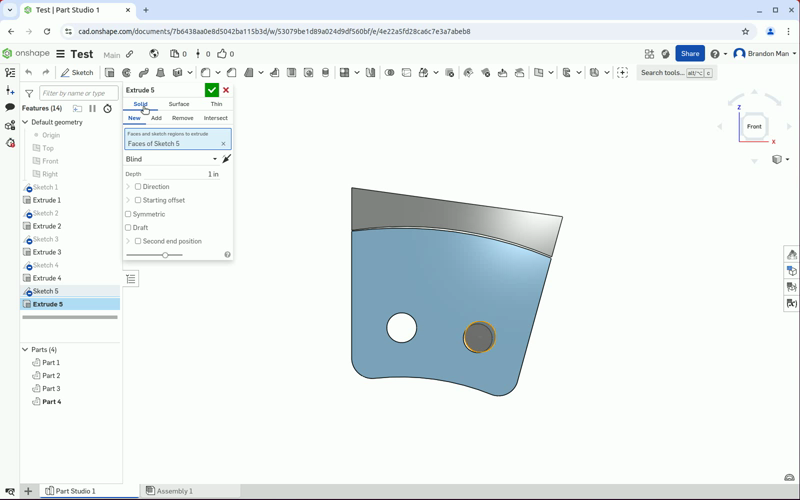
click(143, 106)
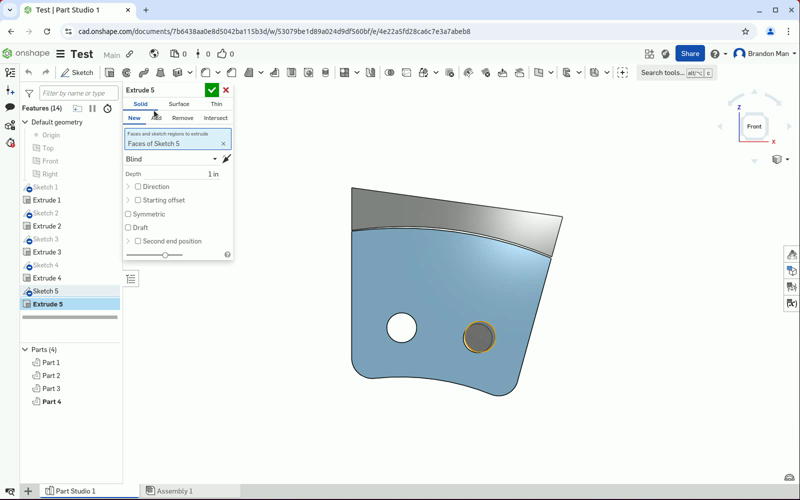
mouse_move(186, 120)
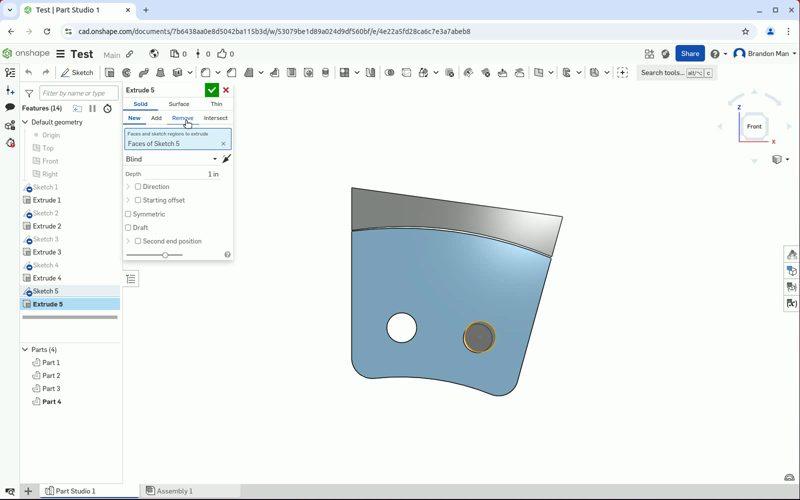
click(186, 120)
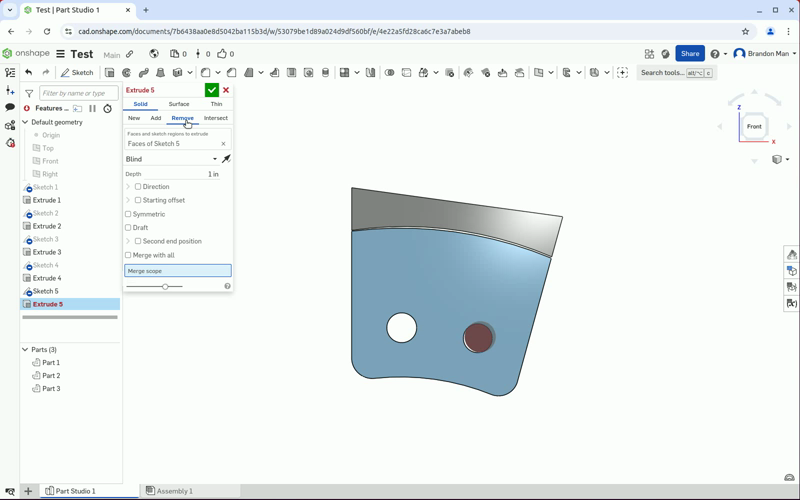
key(tab, 4)
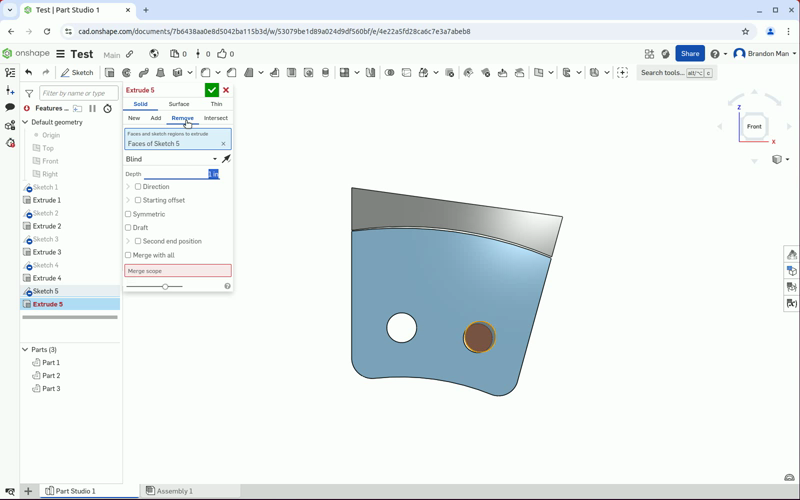
text(-25.034)
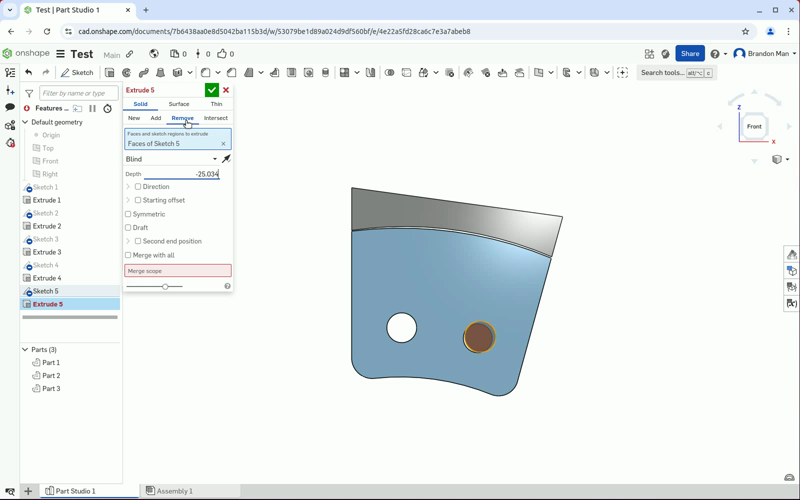
key(tab, 3)
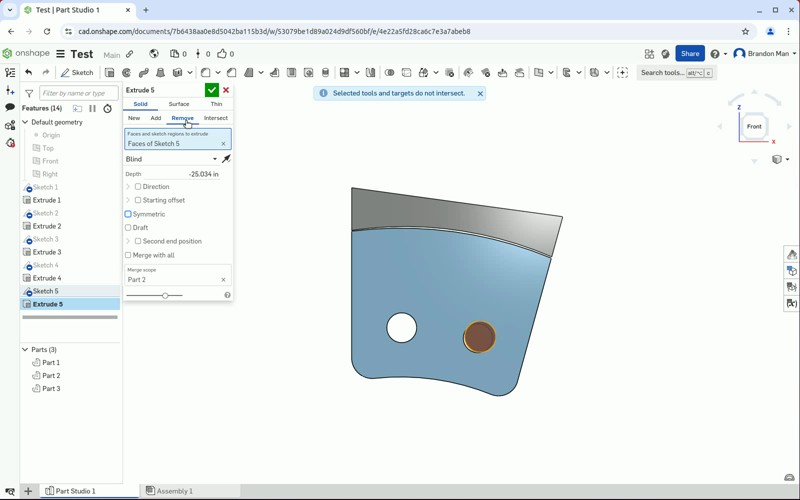
key(space)
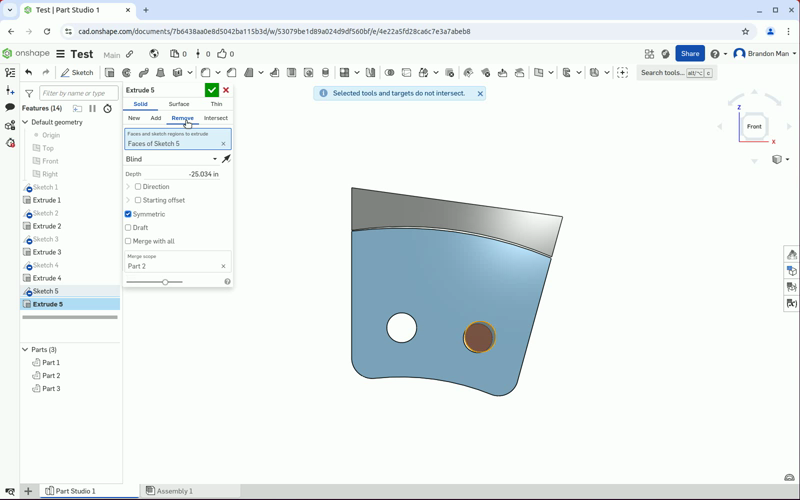
key(tab, 2)
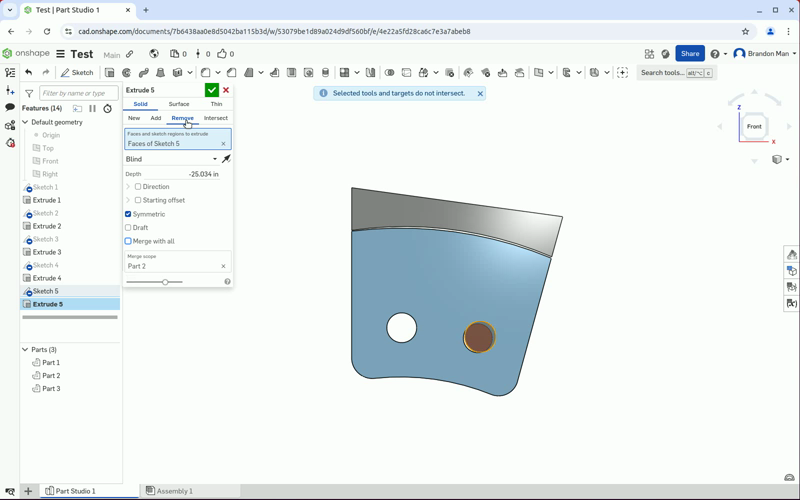
key(space)
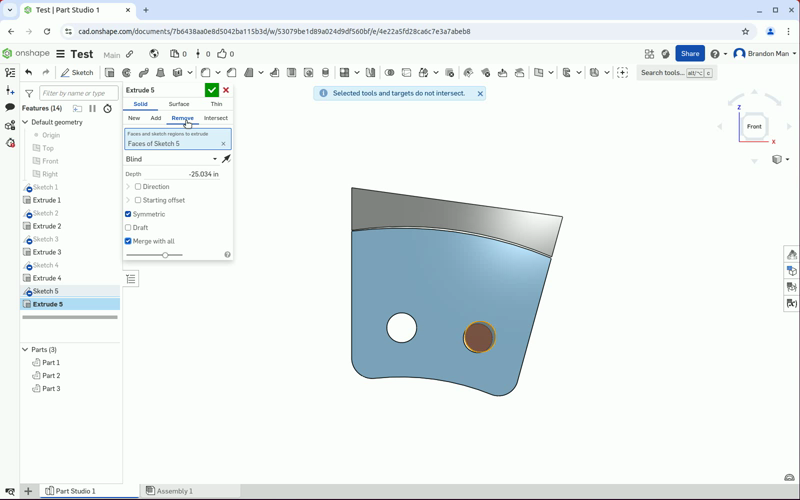
key(enter)
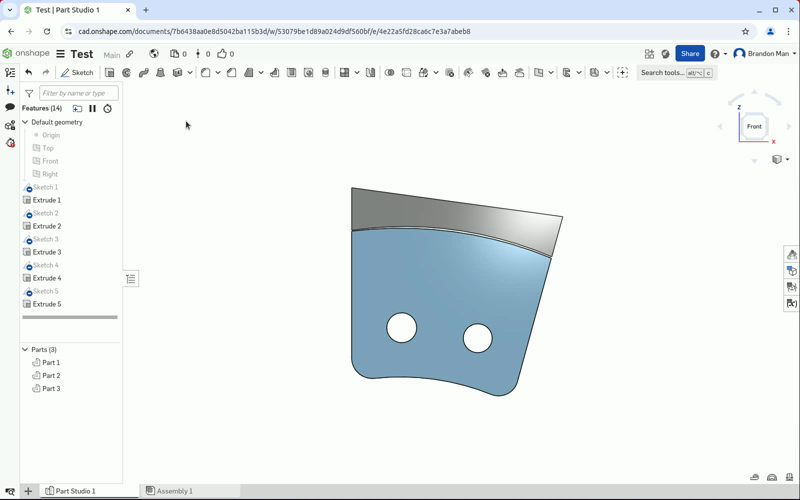
key(shift+h)
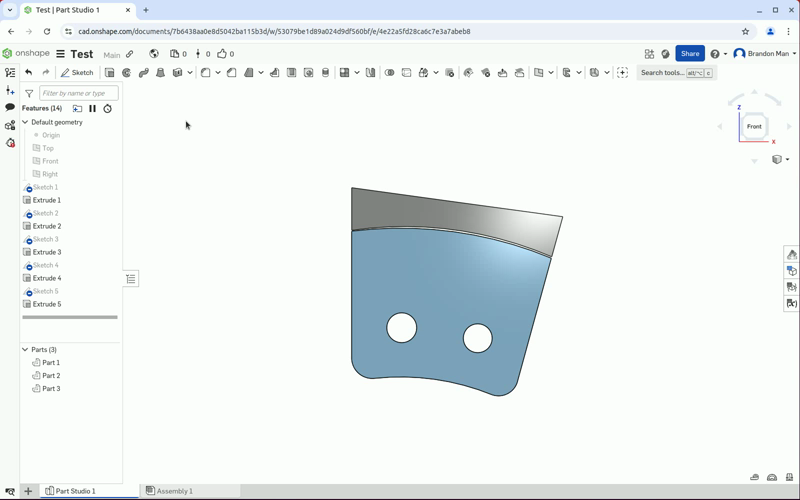
key(shift+h)
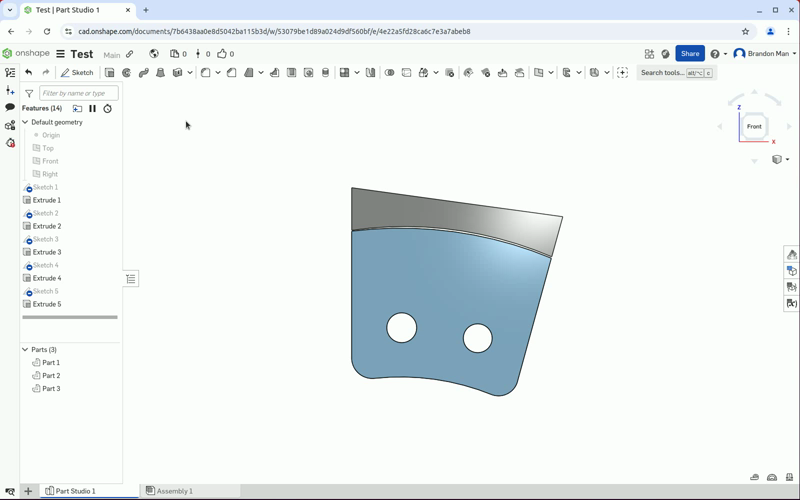
key(shift+7)
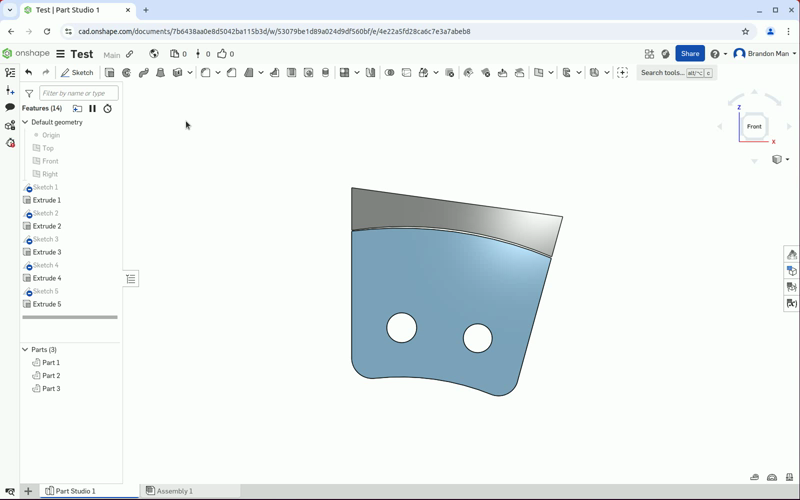
key(left, 2)
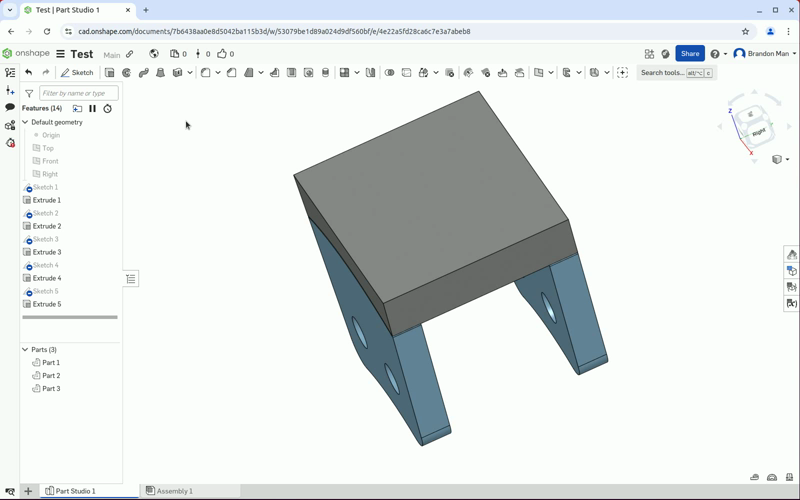
key(down, 2)
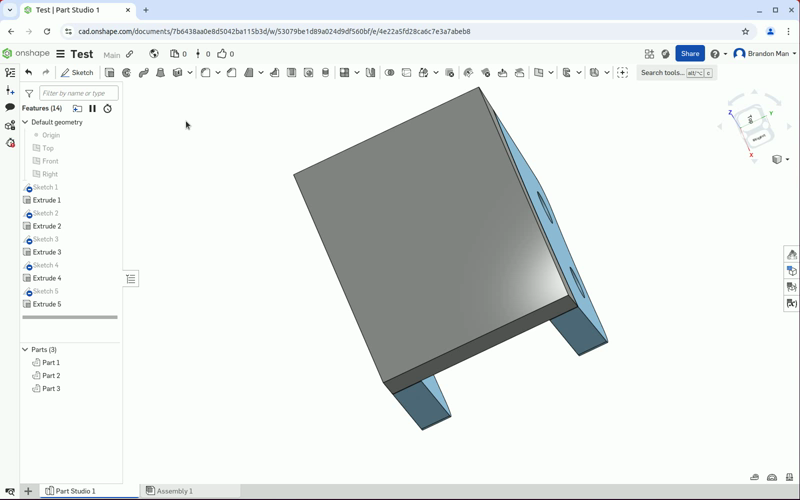
key(up, 2)
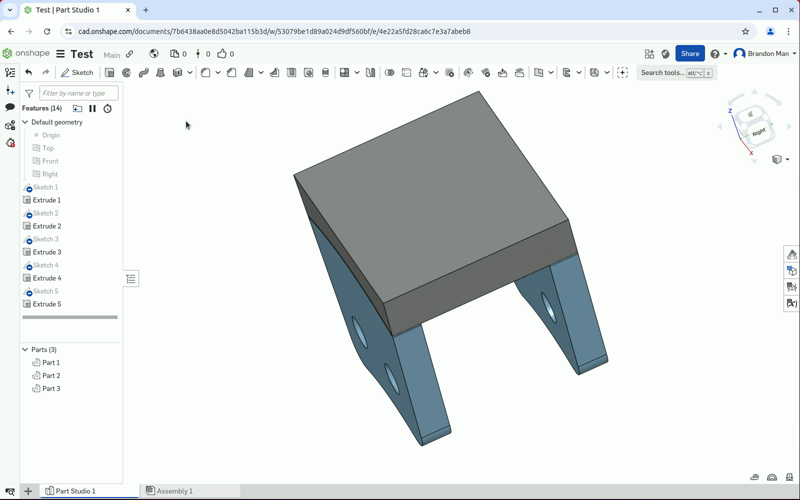
key(right, 2)
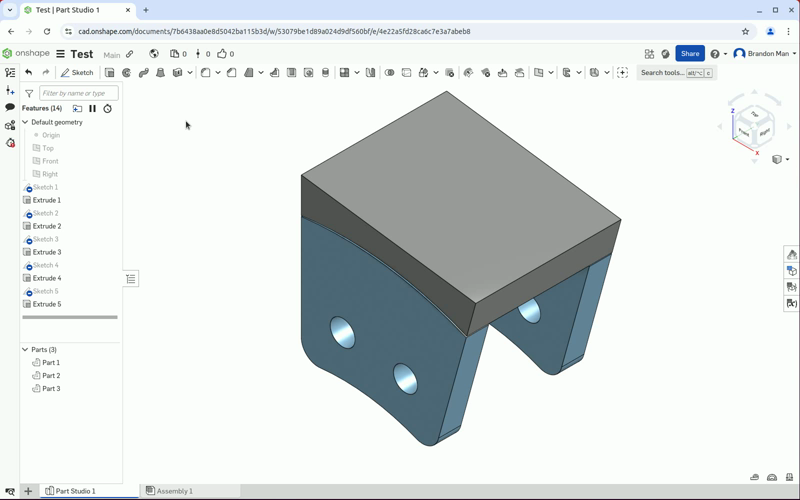
mouse_move(73, 189)
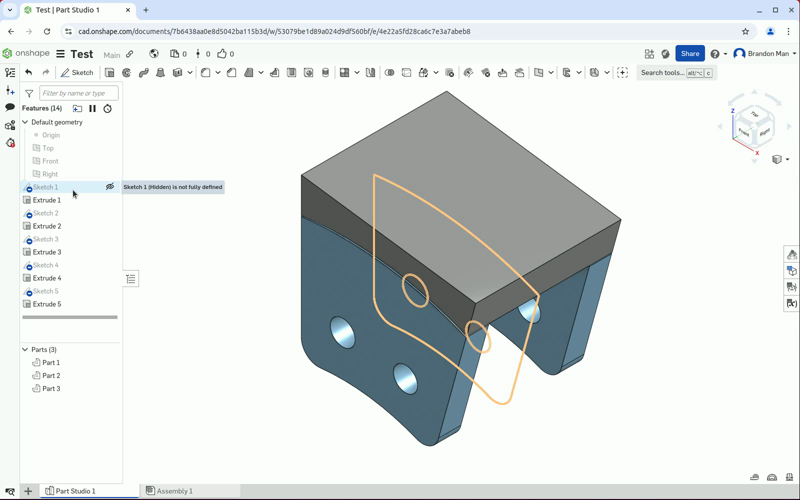
click(73, 189)